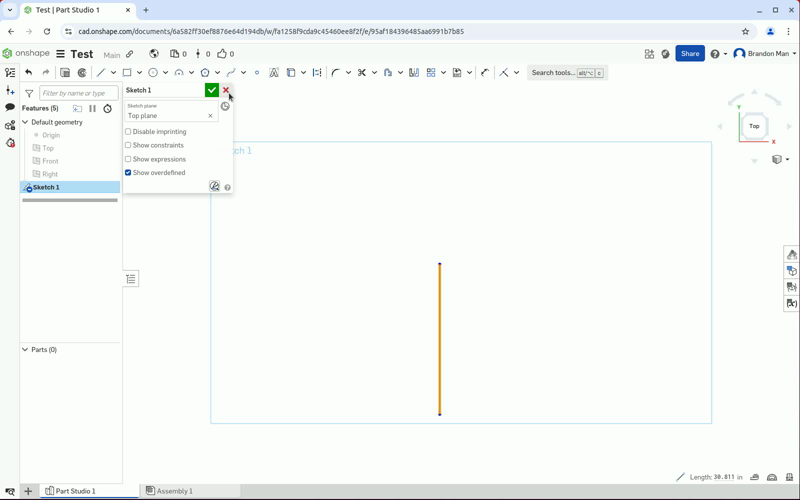
key(shift+h)
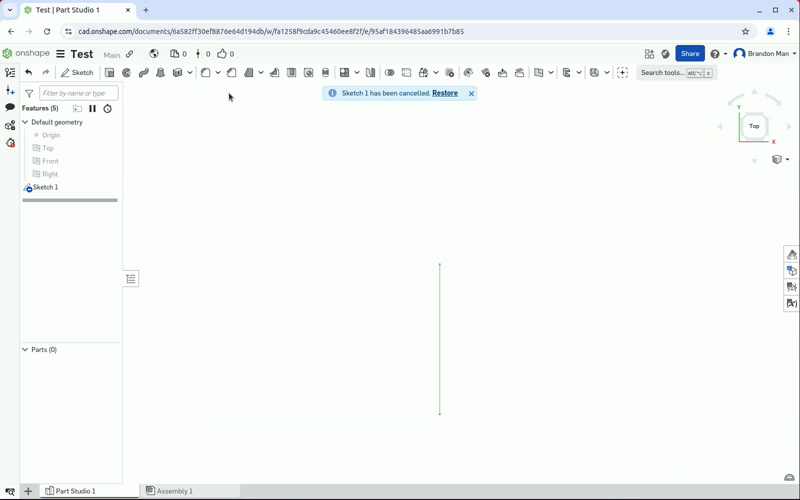
key(shift+s)
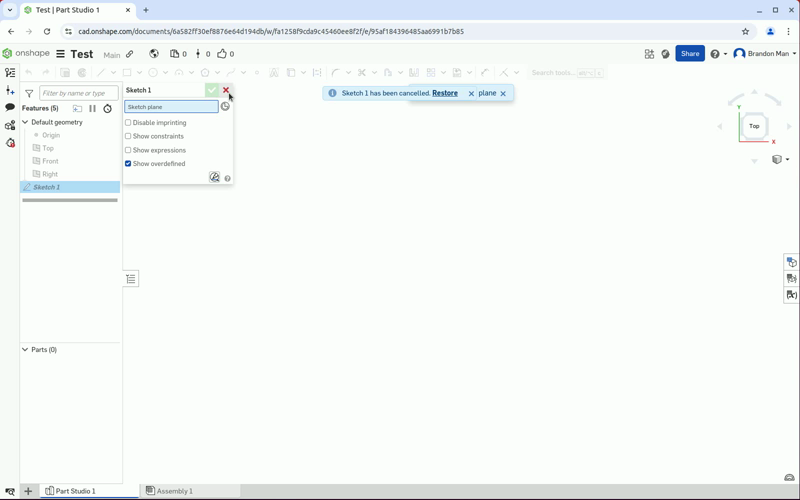
mouse_move(73, 150)
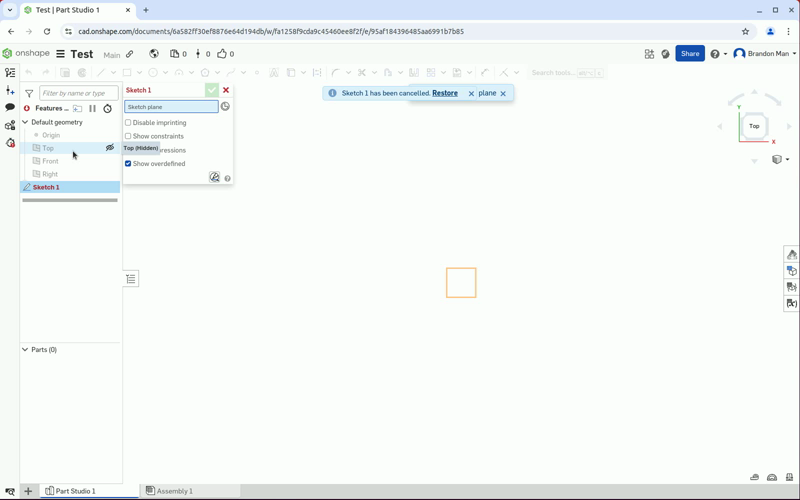
click(73, 150)
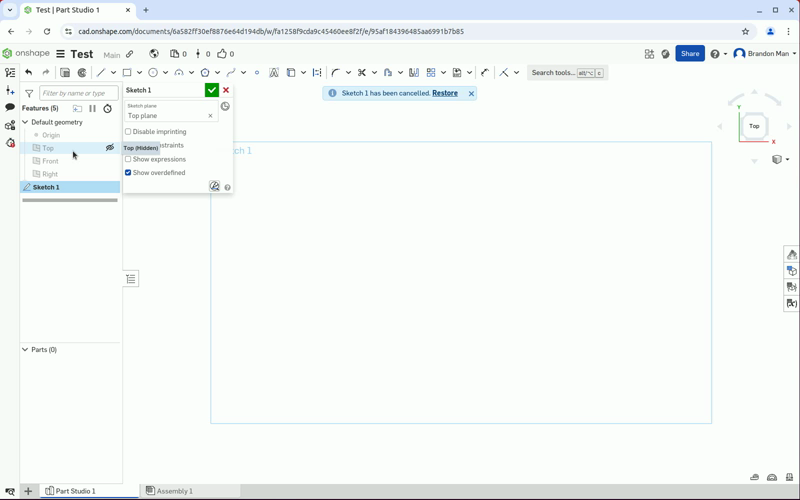
mouse_move(73, 352)
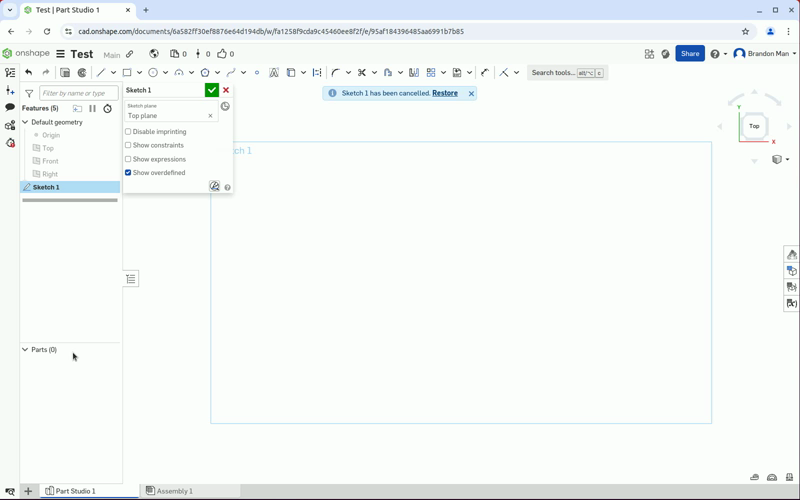
key(y)
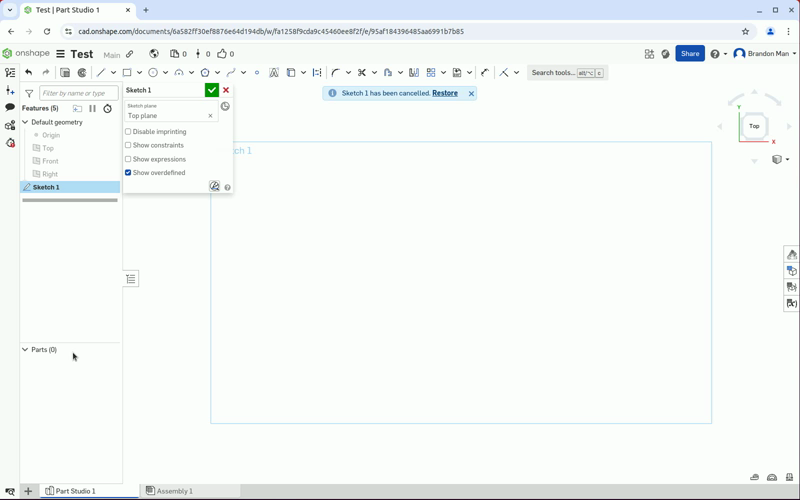
key(l)
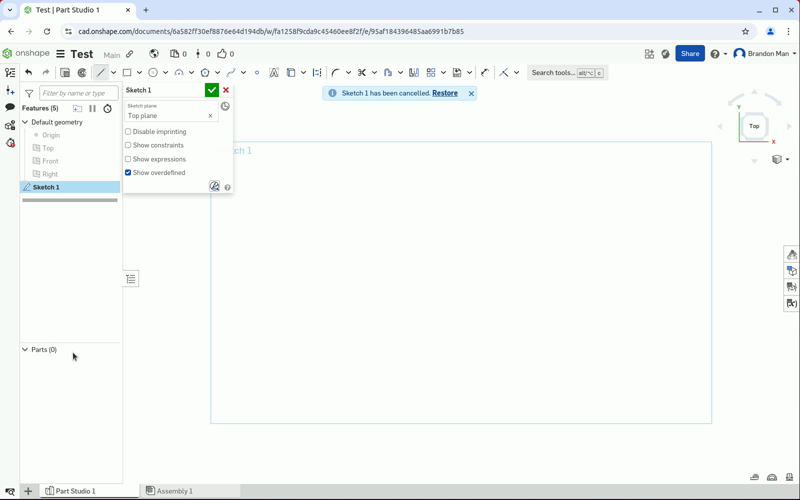
key_down(shift)
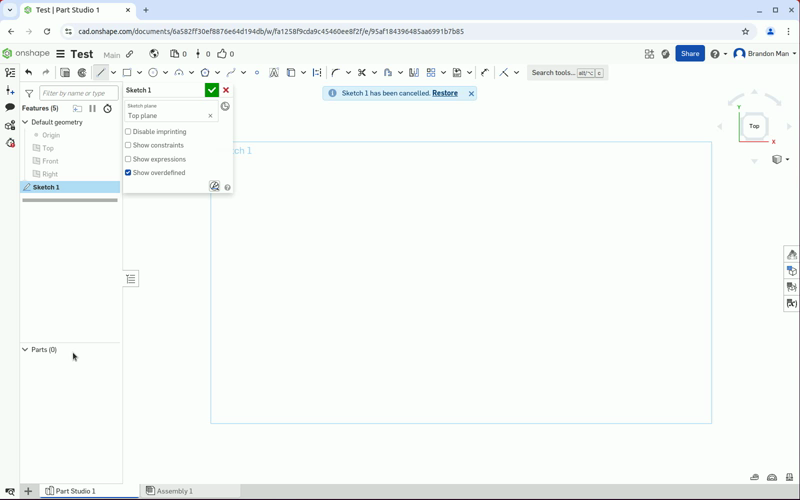
mouse_move(460, 282)
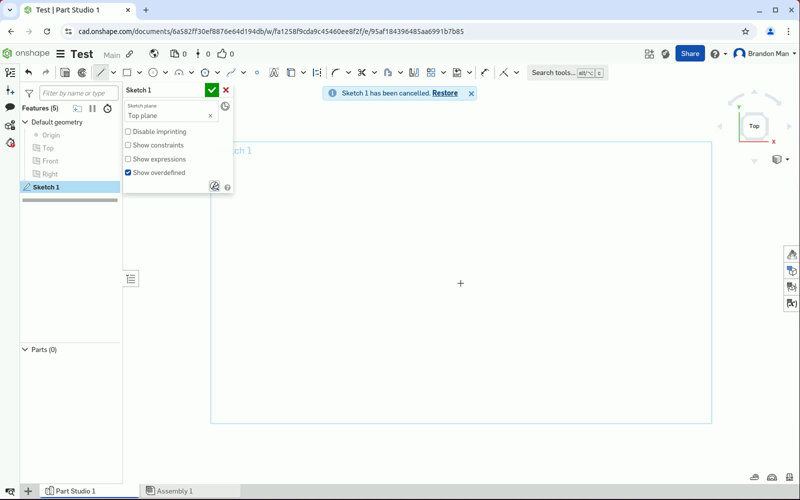
click(460, 282)
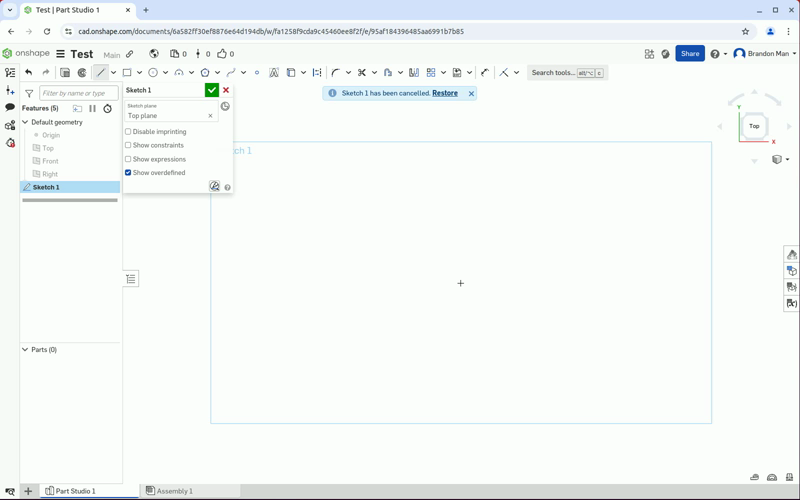
key_up(shift)
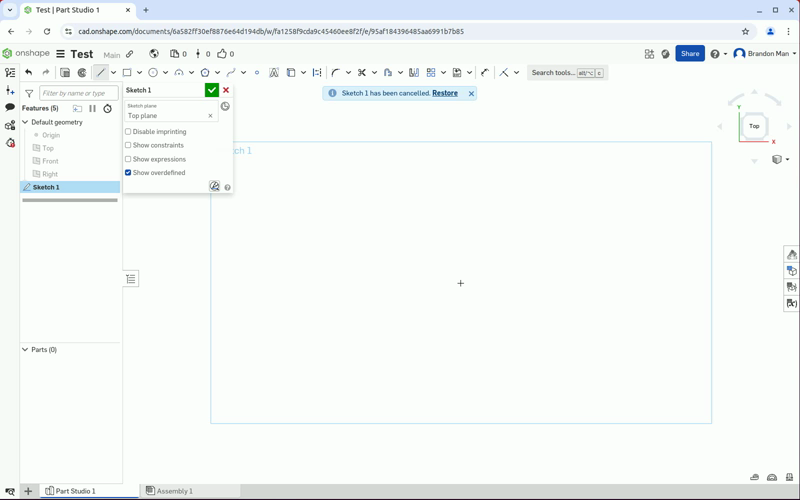
key_down(shift)
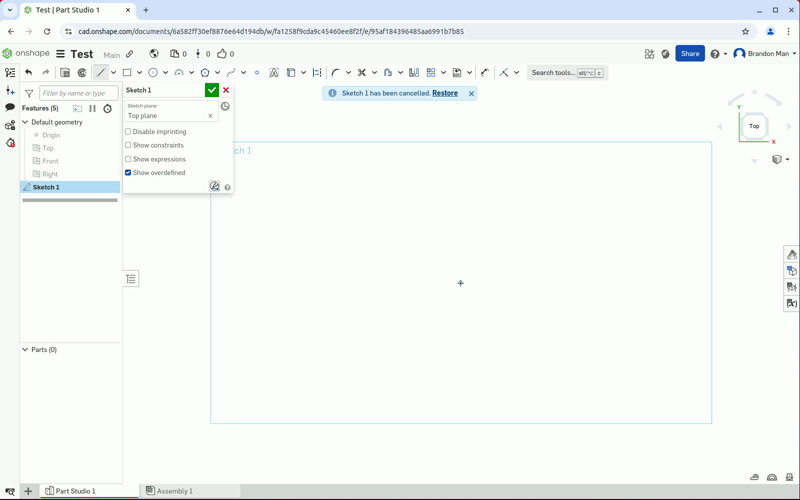
mouse_move(568, 282)
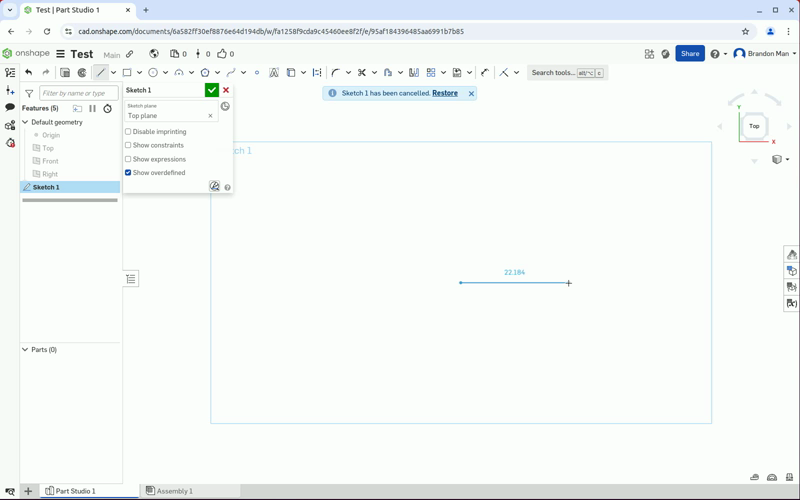
click(568, 282)
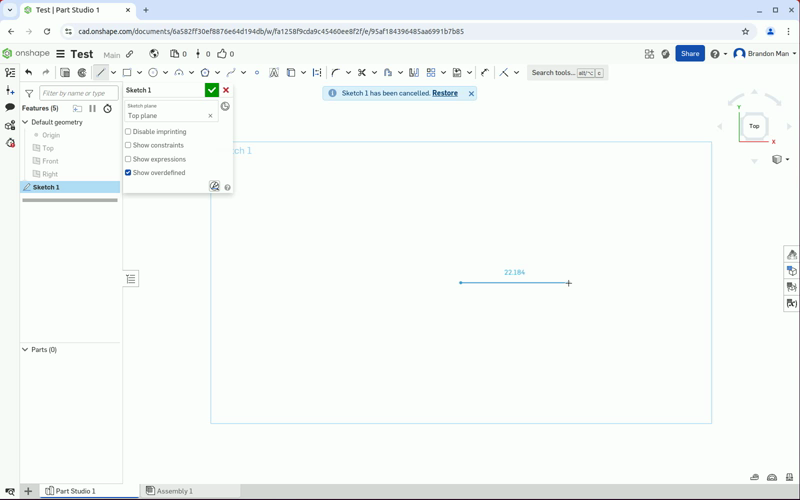
key_up(shift)
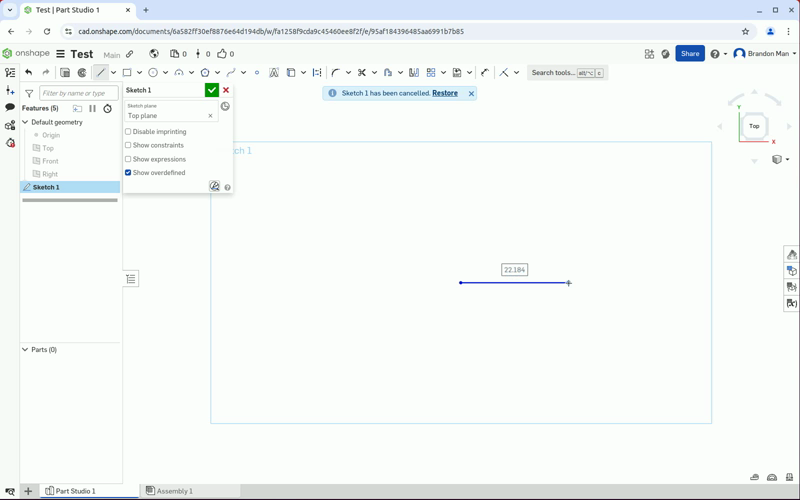
key_down(shift)
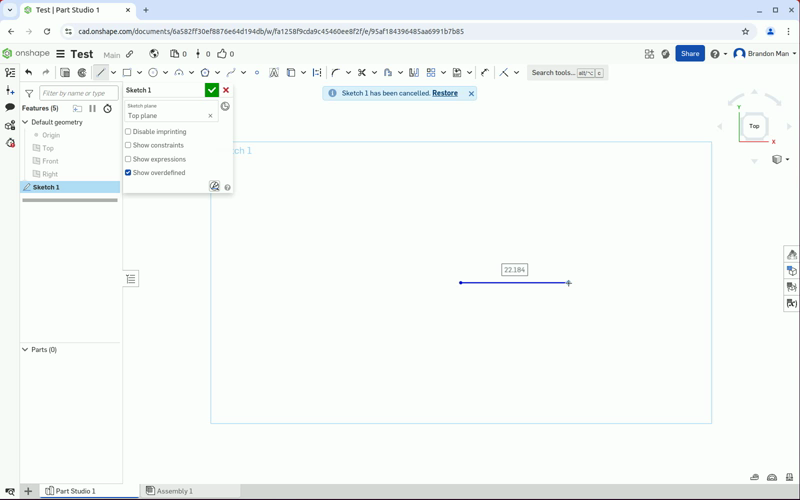
mouse_move(589, 282)
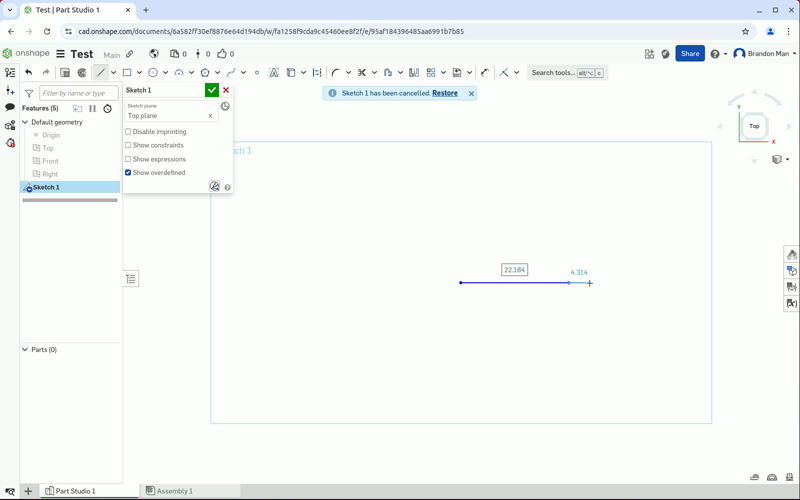
mouse_move(568, 278)
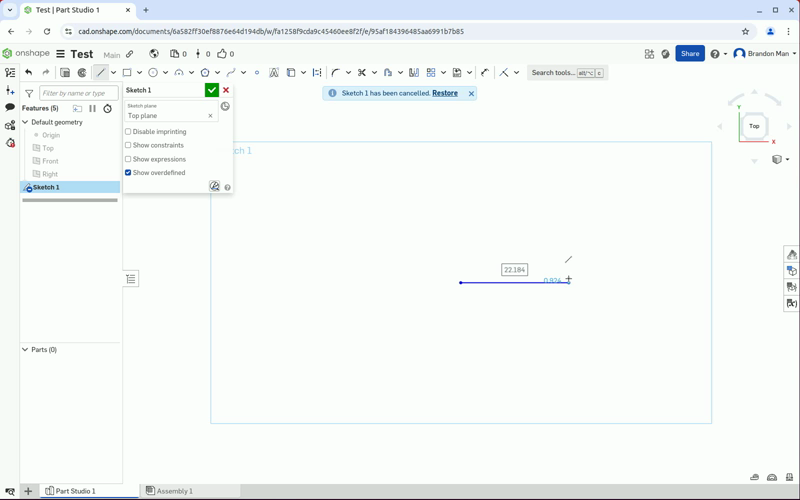
scroll(6)
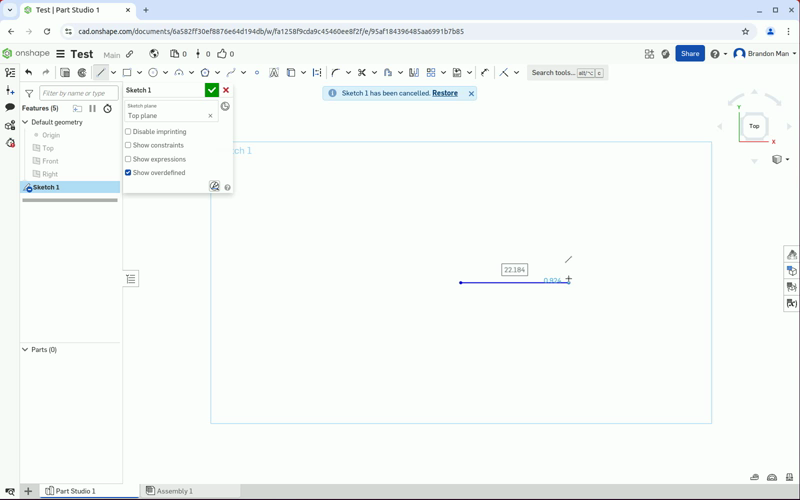
scroll(6)
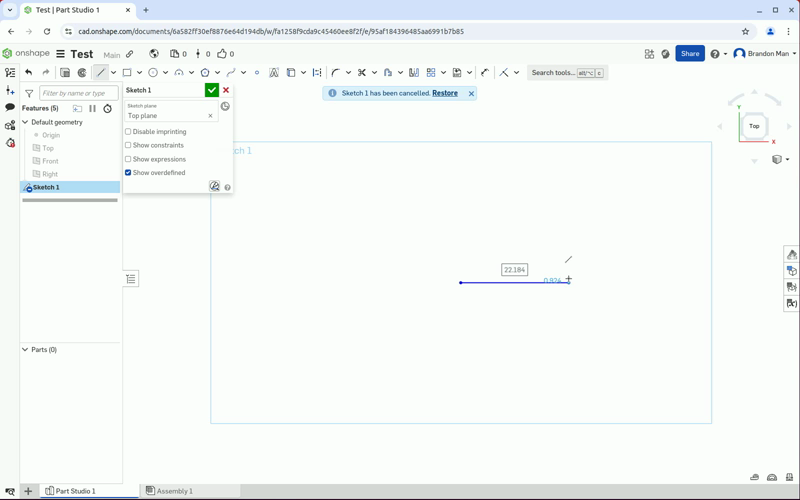
scroll(6)
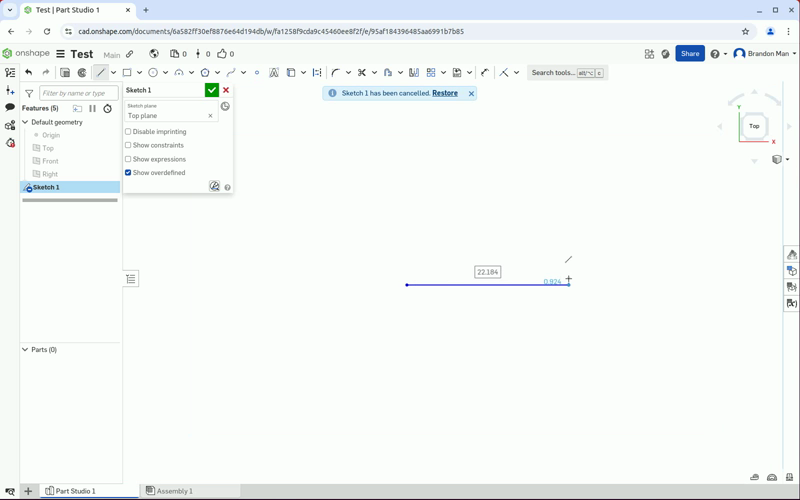
scroll(6)
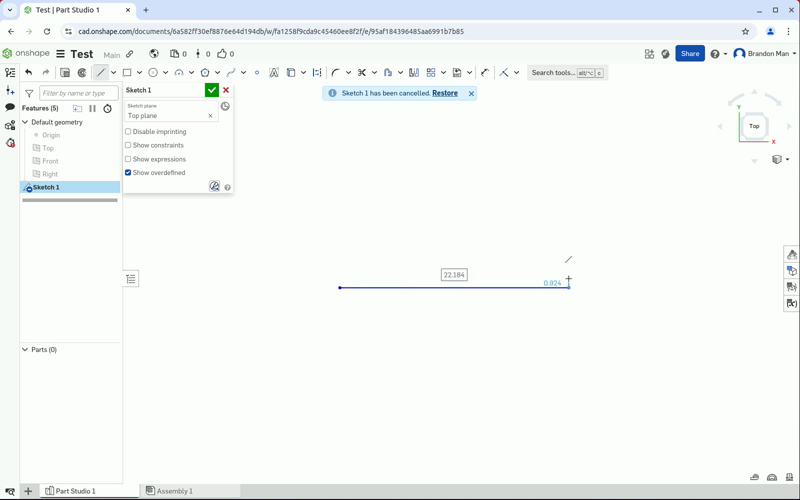
scroll(6)
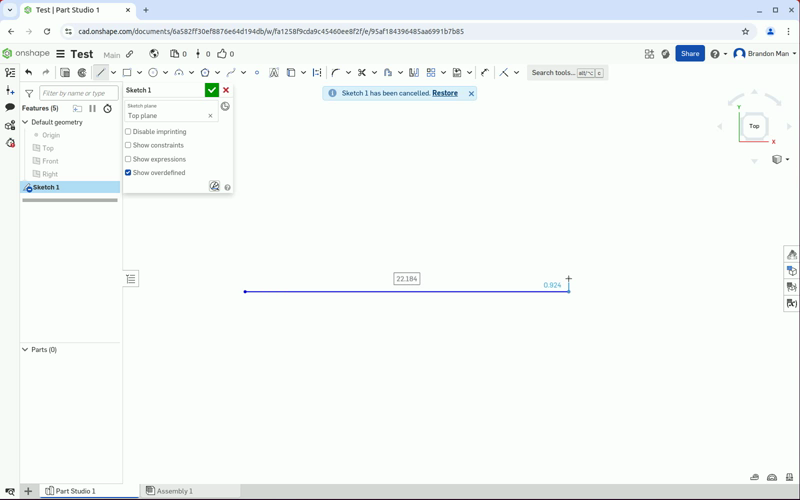
scroll(6)
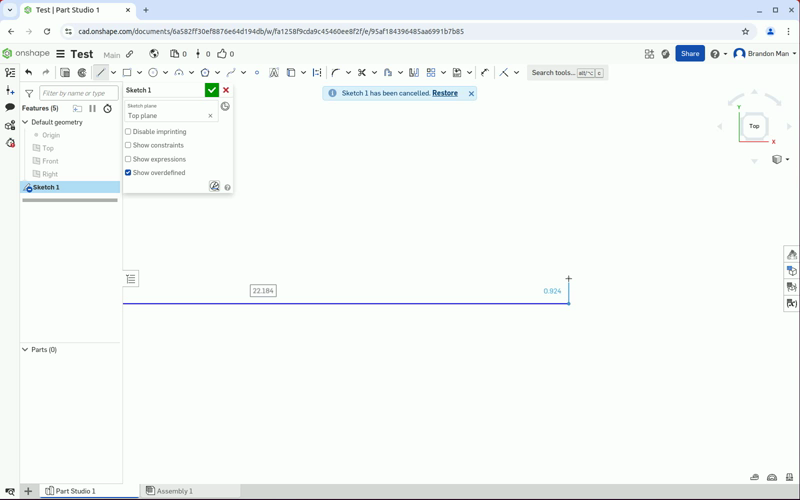
scroll(6)
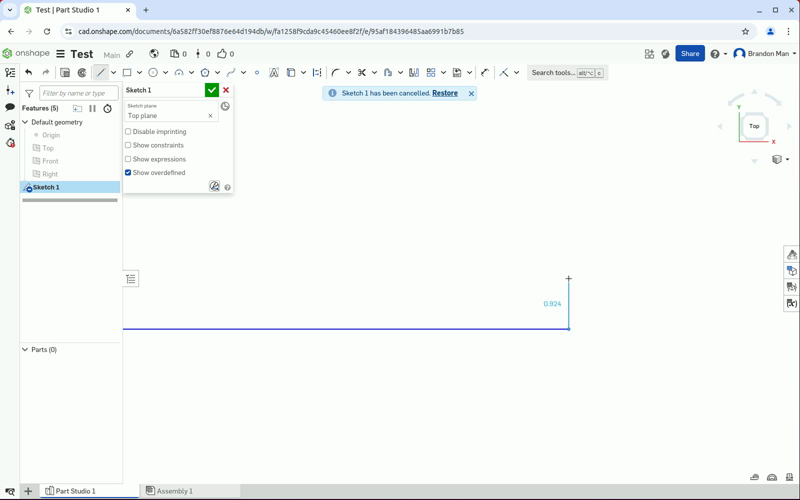
click(568, 278)
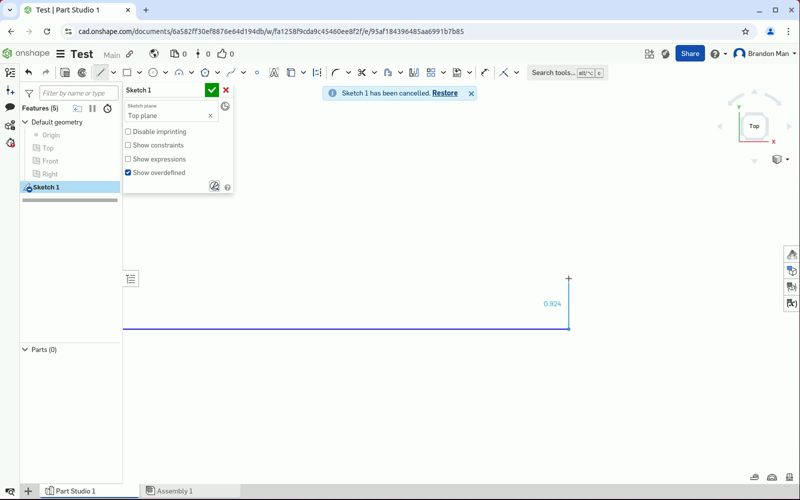
scroll(-6)
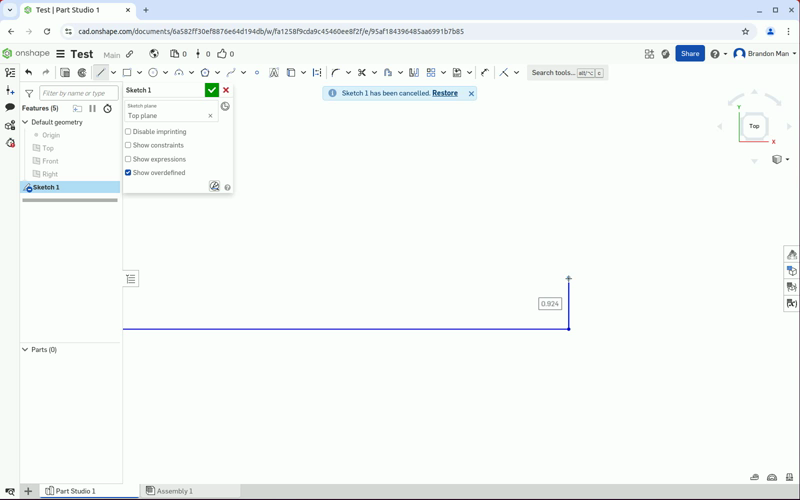
scroll(-6)
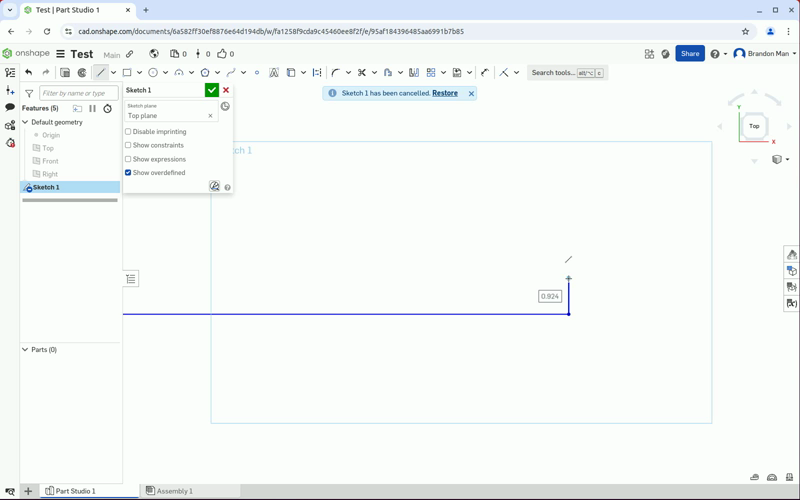
scroll(-6)
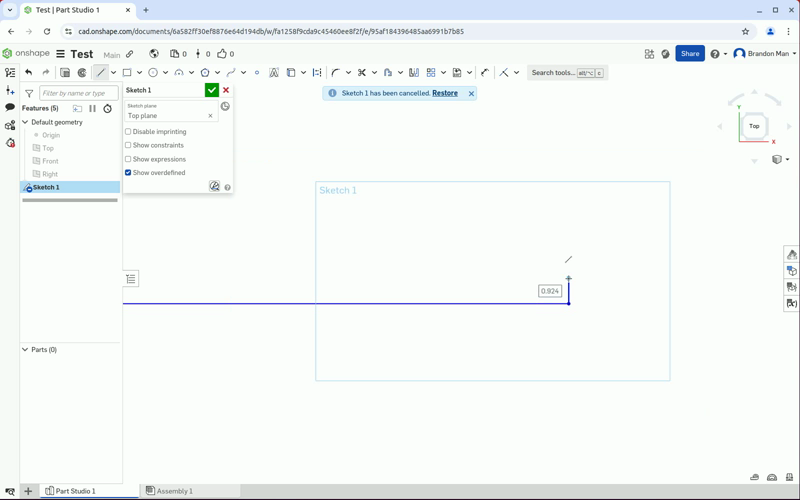
scroll(-6)
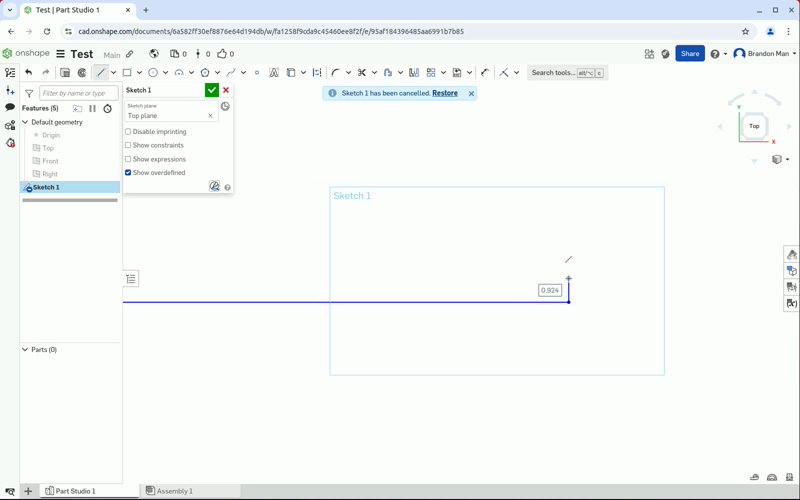
scroll(-6)
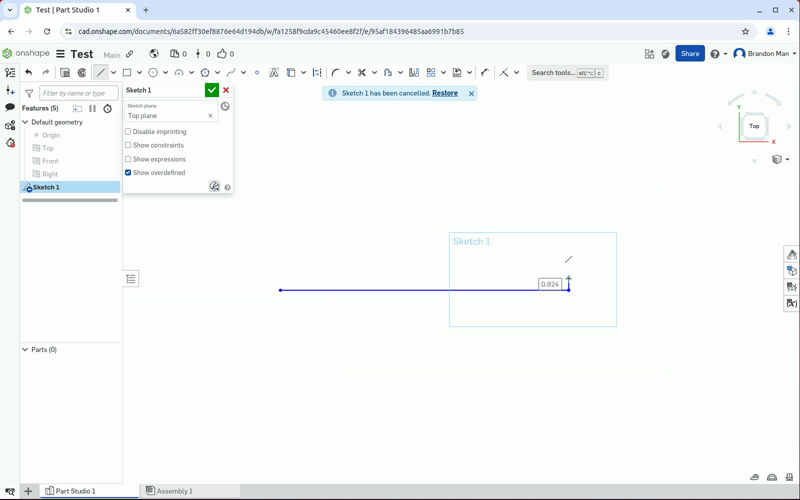
scroll(-6)
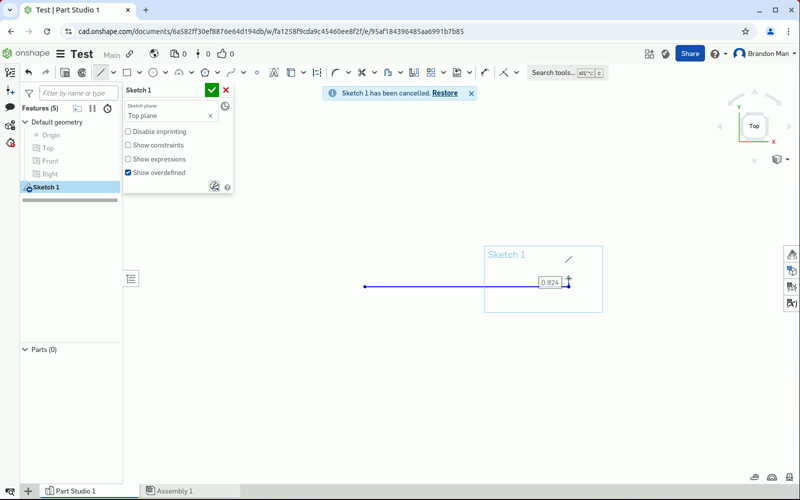
scroll(-6)
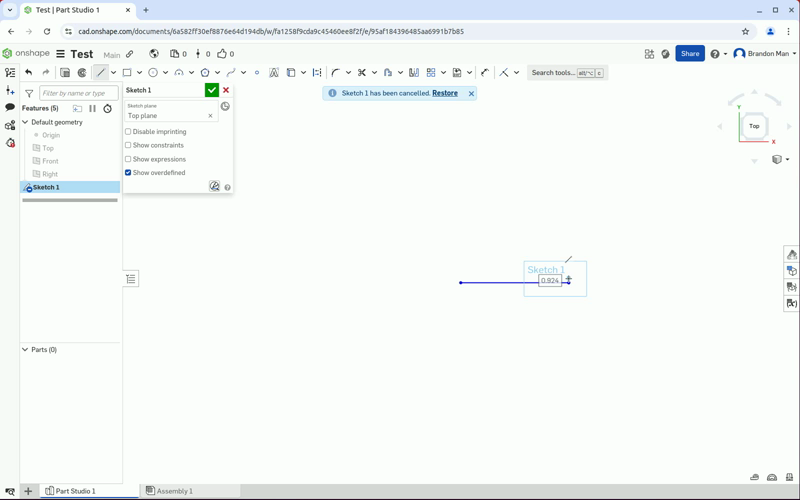
key_up(shift)
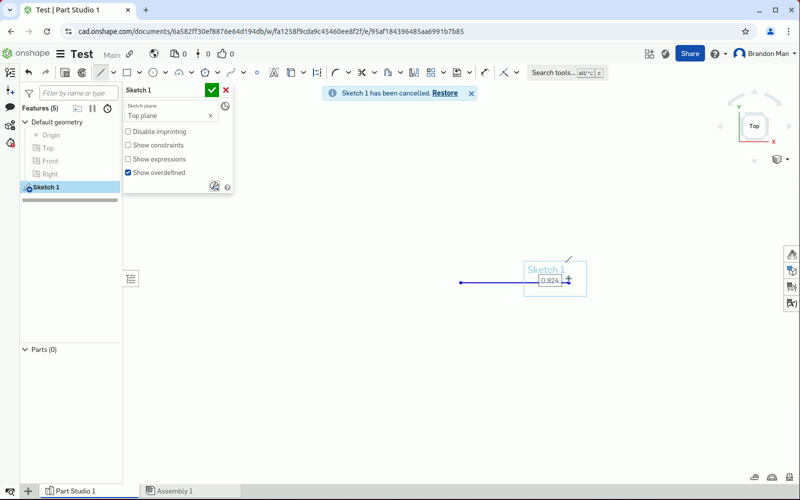
key_down(shift)
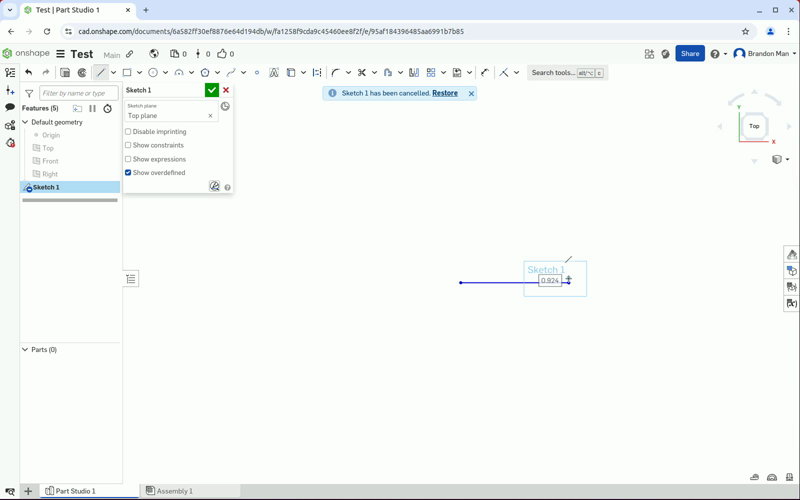
mouse_move(589, 278)
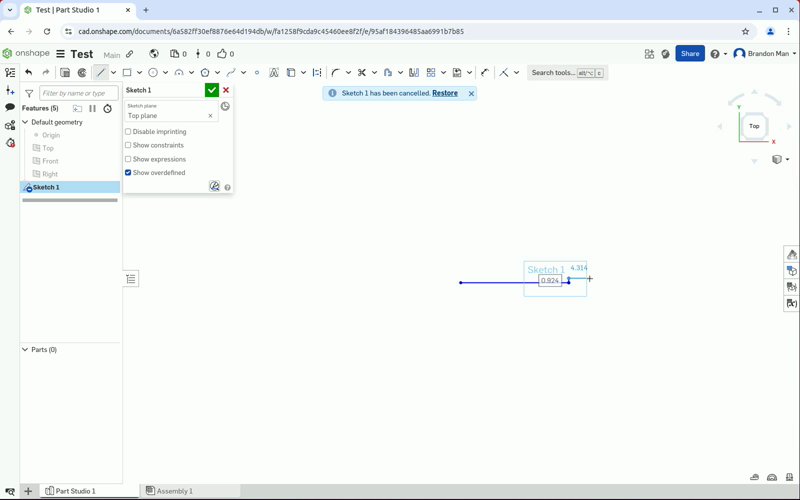
mouse_move(573, 272)
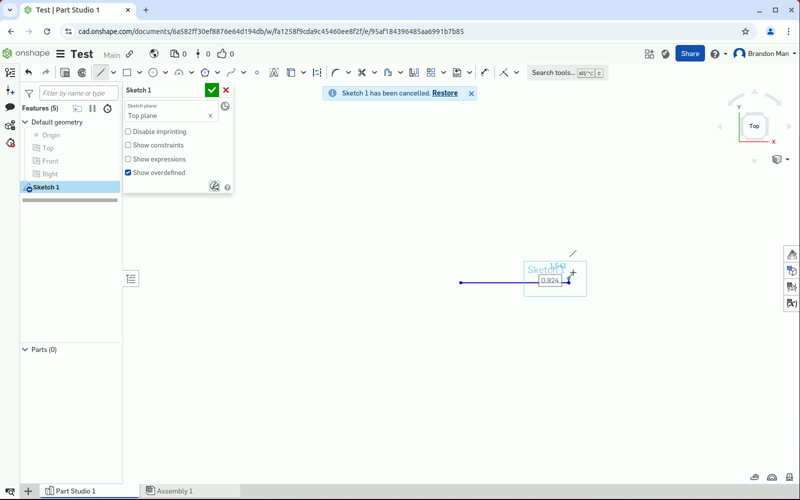
click(573, 272)
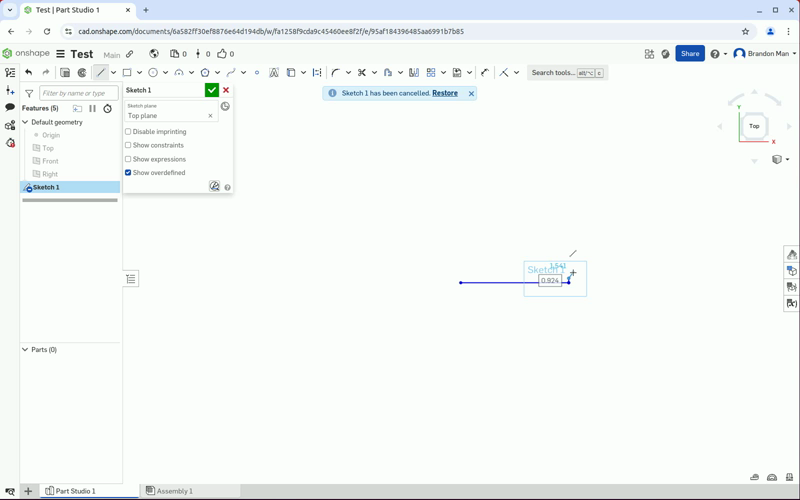
key_up(shift)
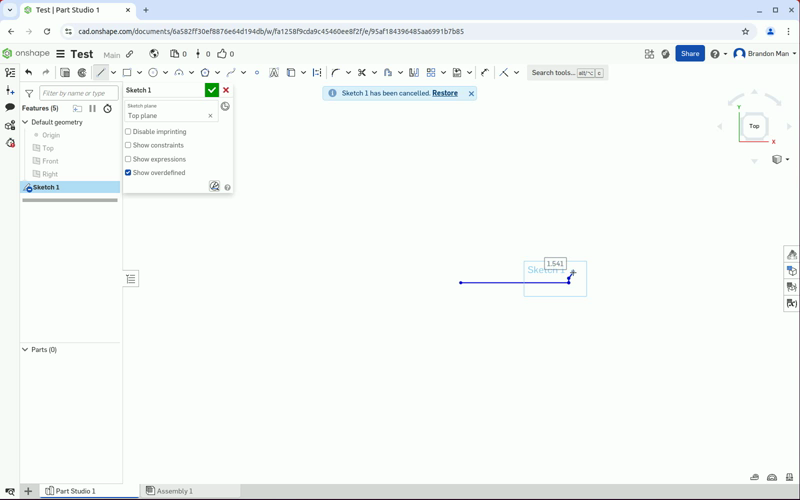
key_down(shift)
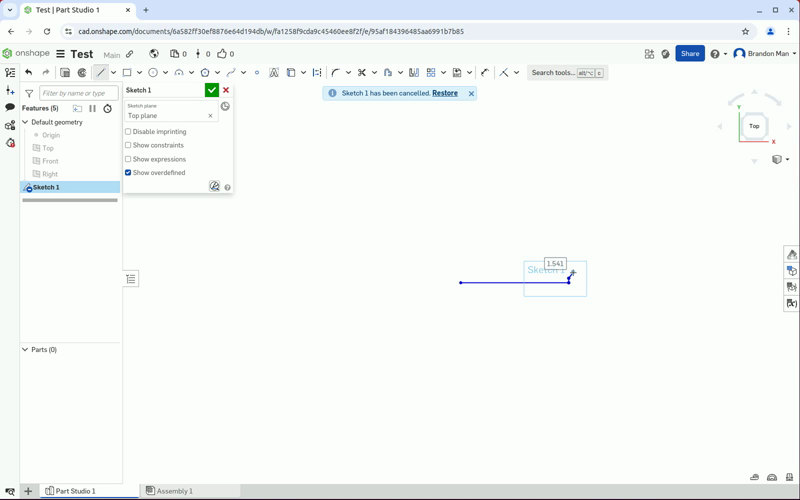
mouse_move(589, 272)
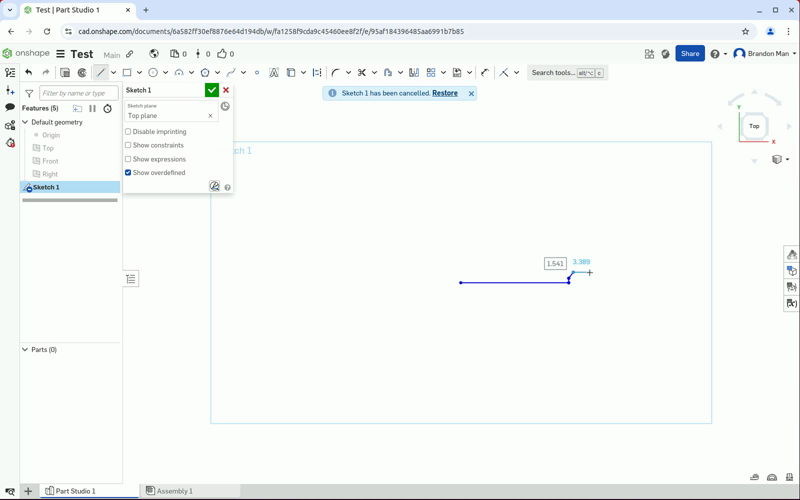
mouse_move(573, 214)
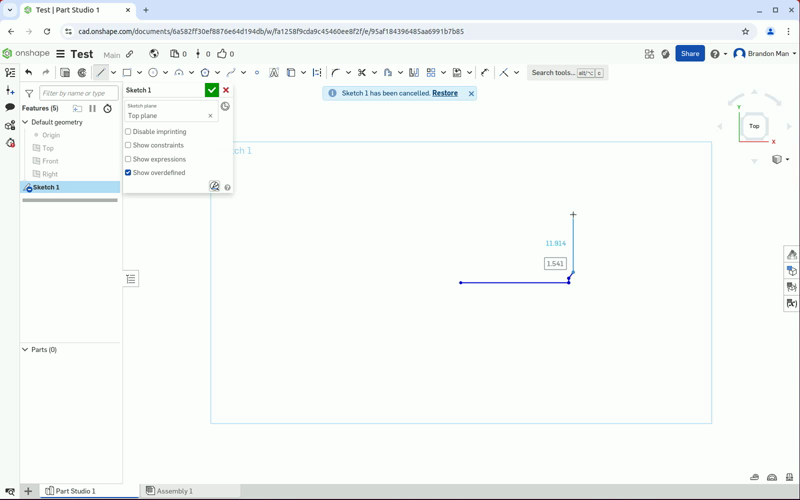
click(573, 214)
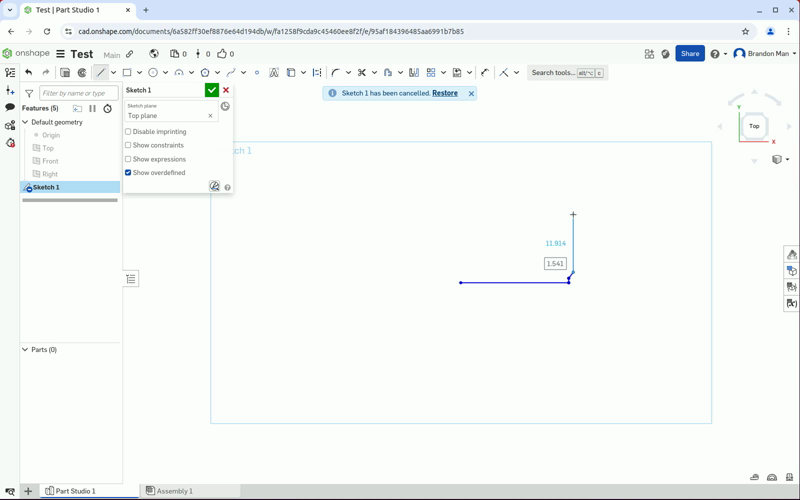
key_up(shift)
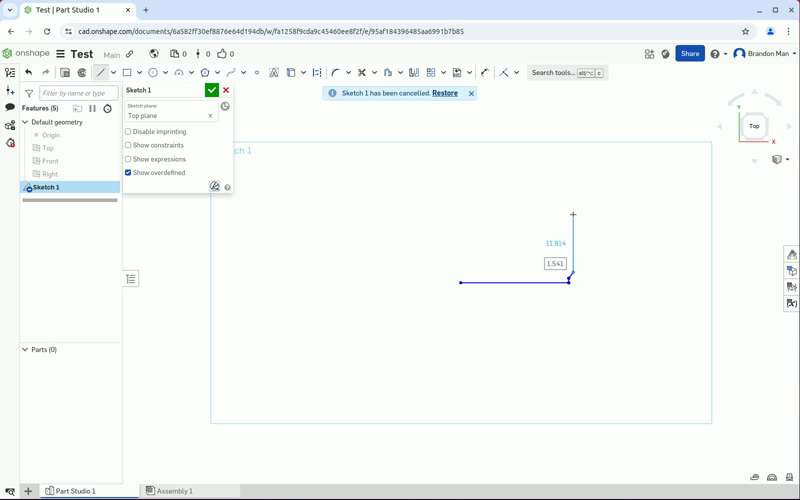
key_down(shift)
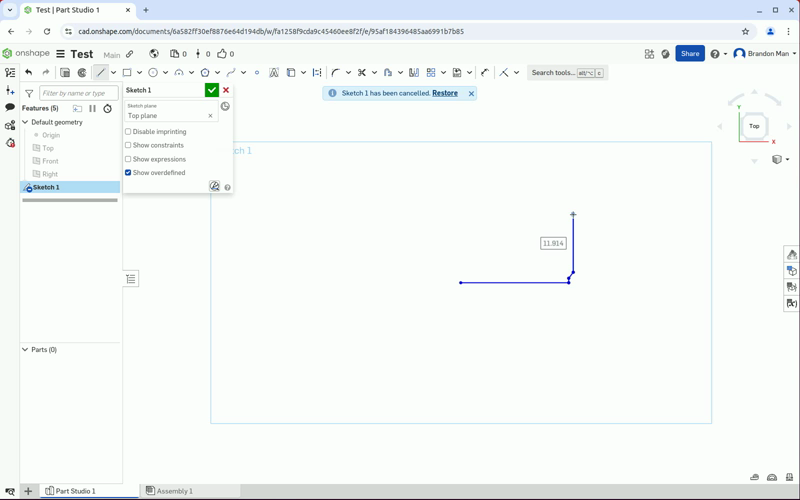
mouse_move(589, 214)
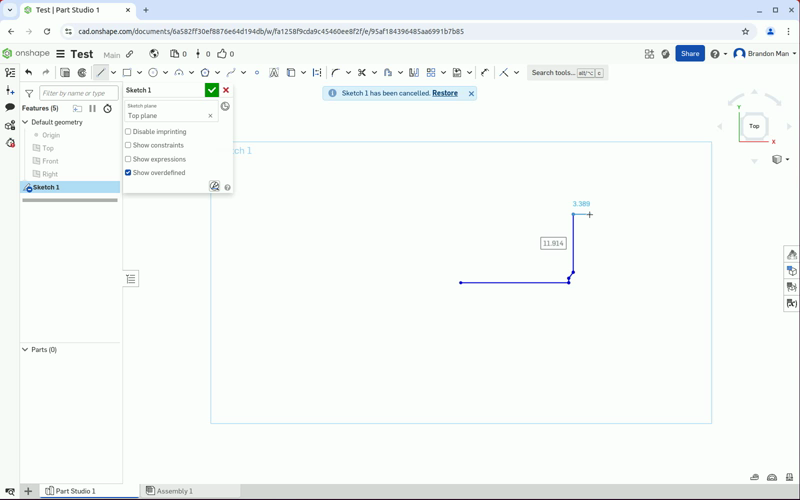
mouse_move(568, 211)
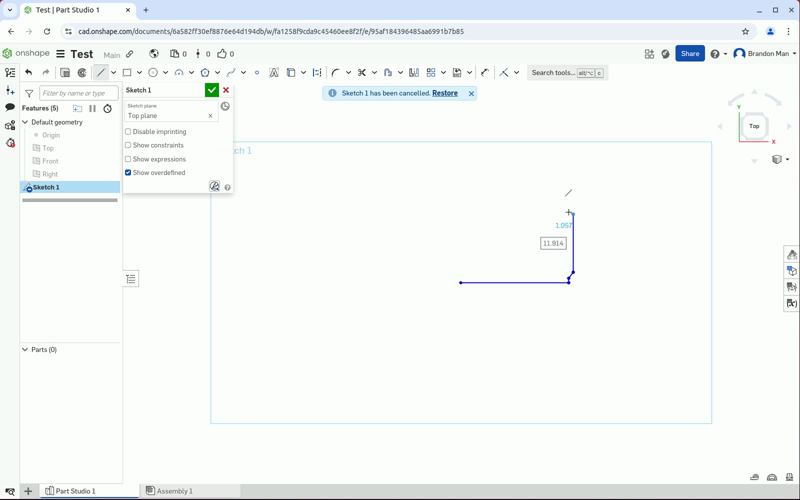
scroll(6)
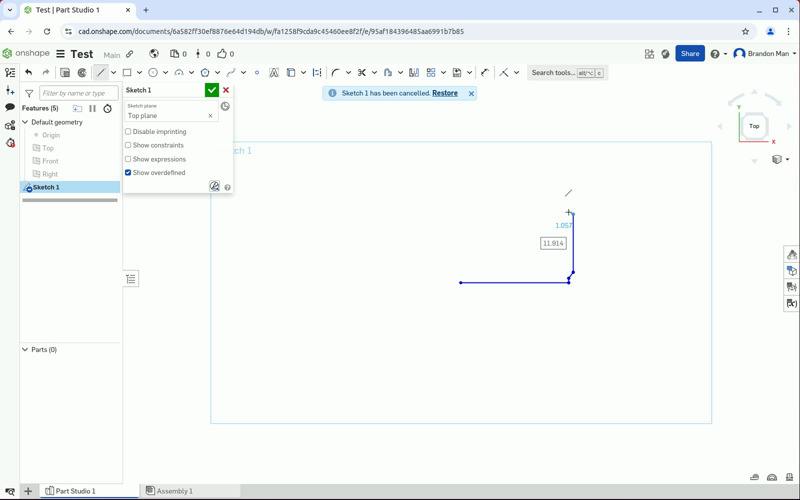
scroll(6)
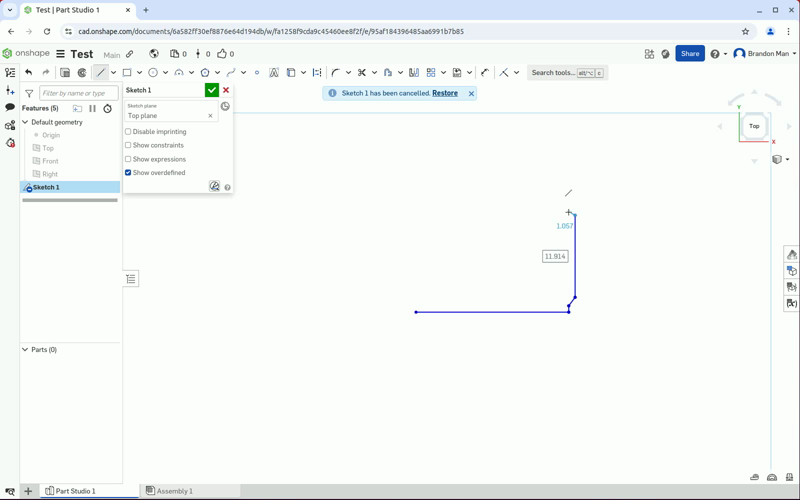
scroll(6)
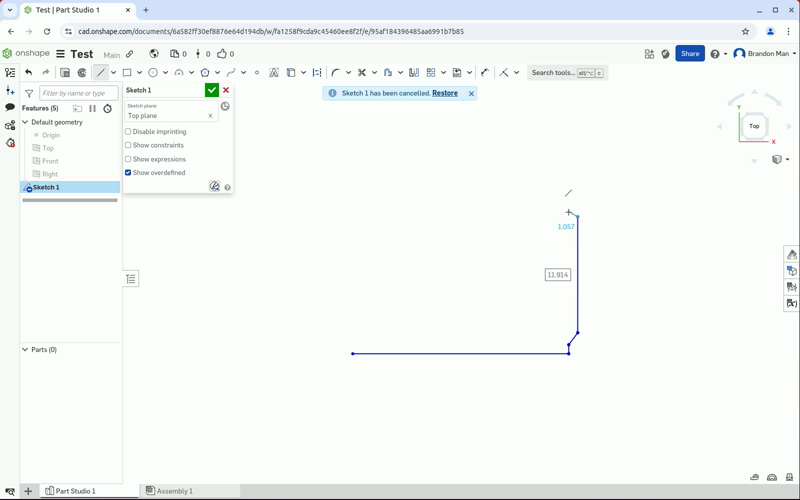
scroll(6)
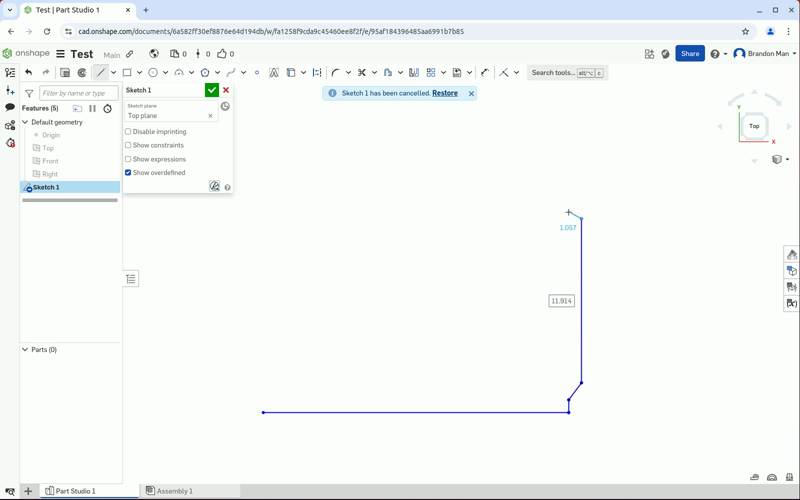
scroll(6)
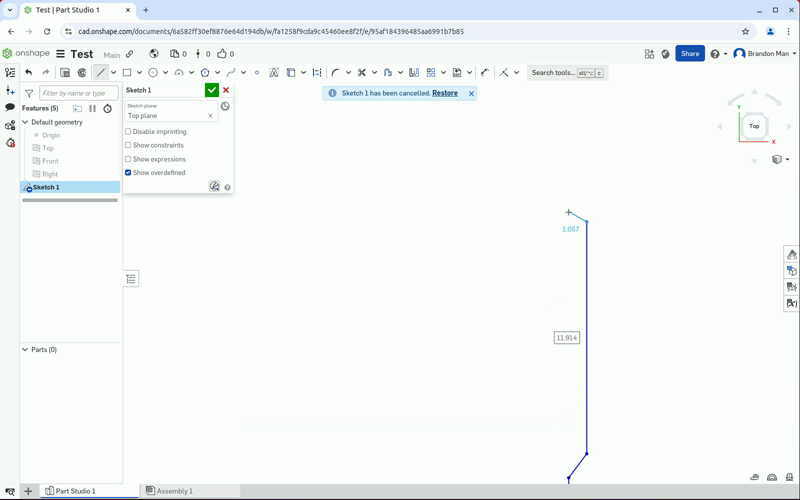
scroll(6)
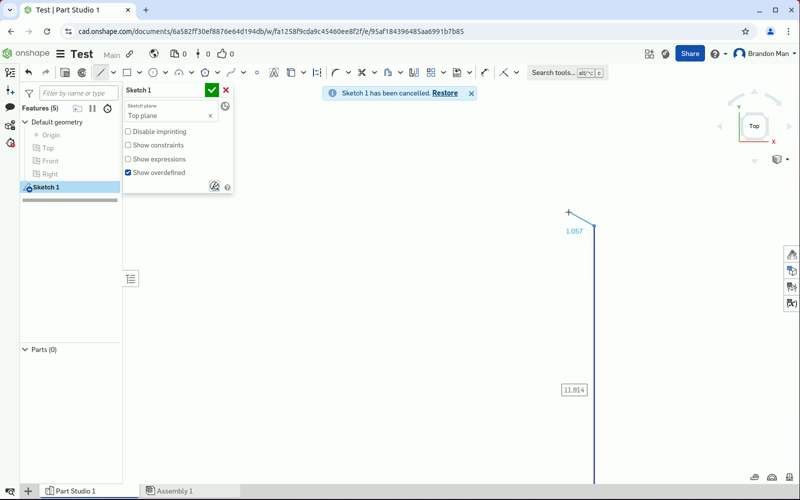
scroll(6)
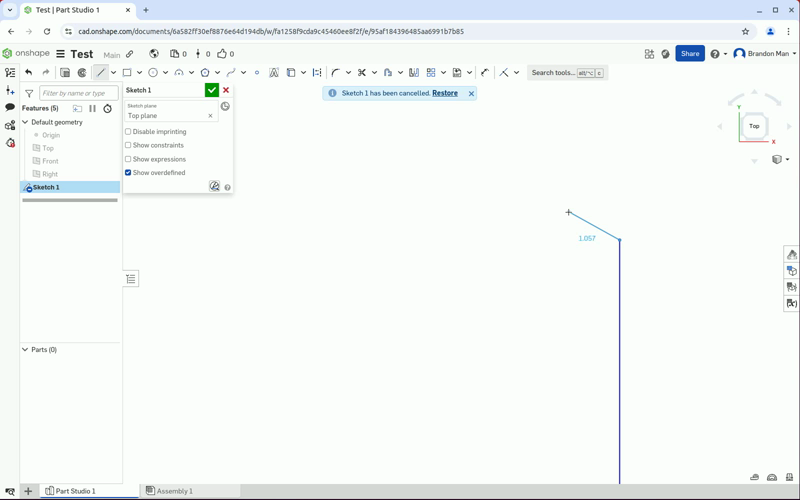
click(568, 211)
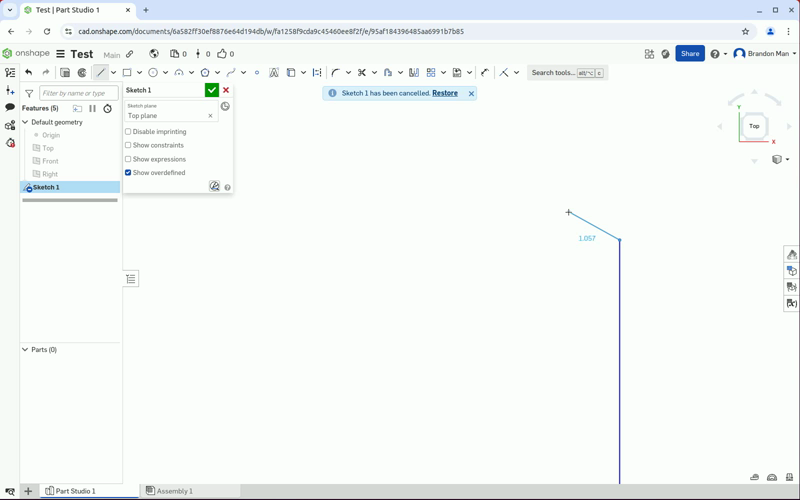
scroll(-6)
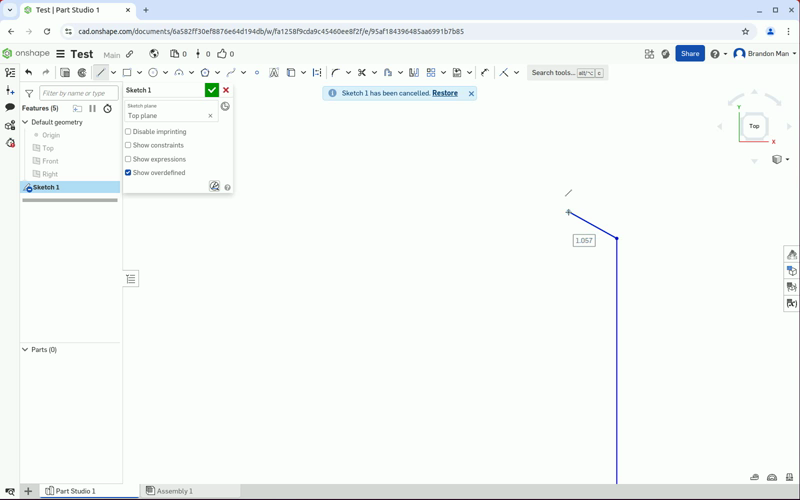
scroll(-6)
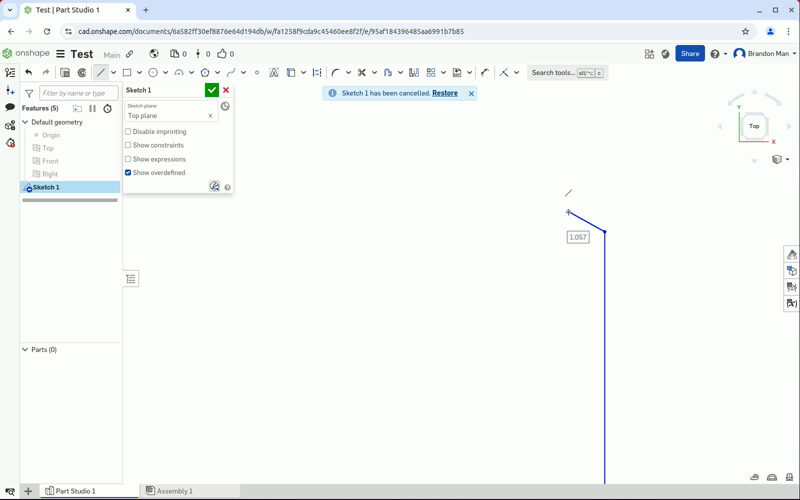
scroll(-6)
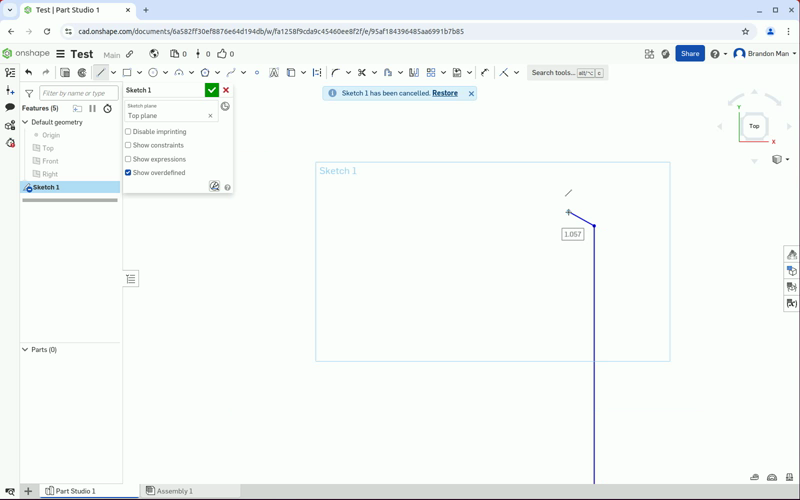
scroll(-6)
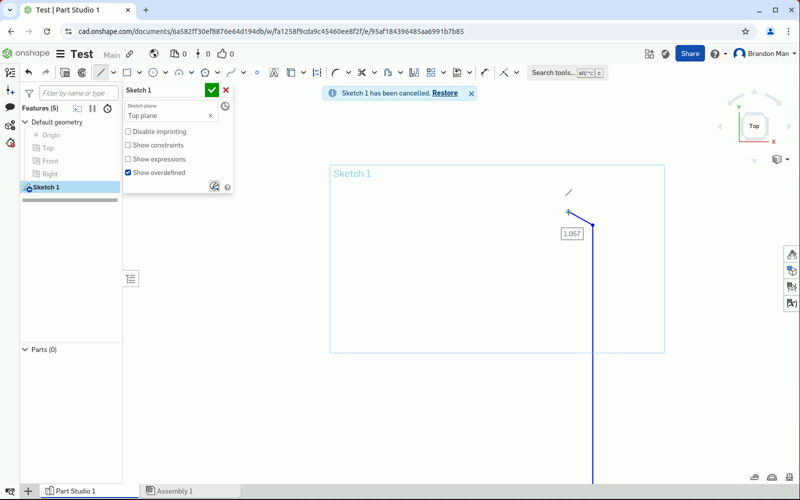
scroll(-6)
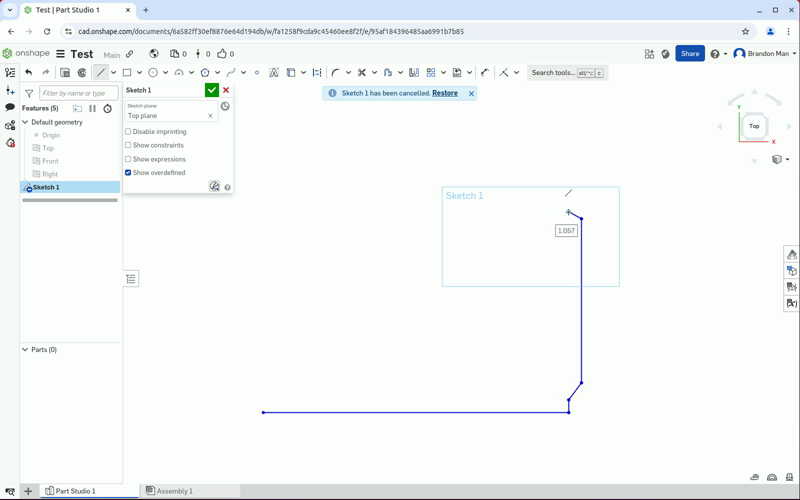
scroll(-6)
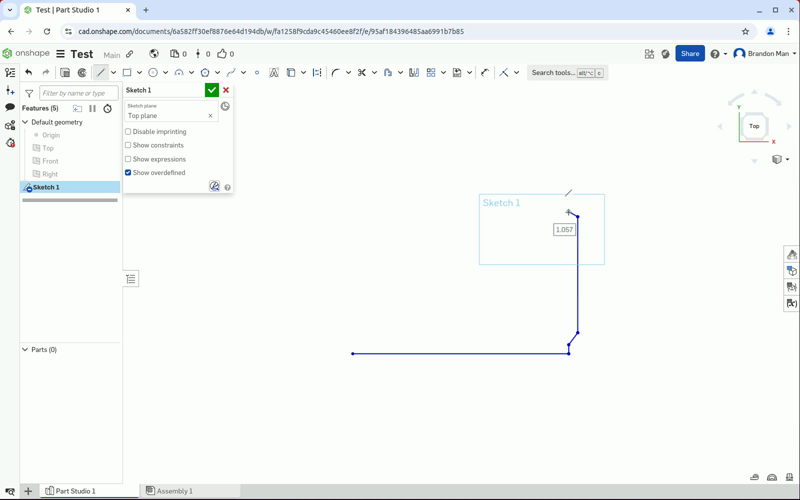
scroll(-6)
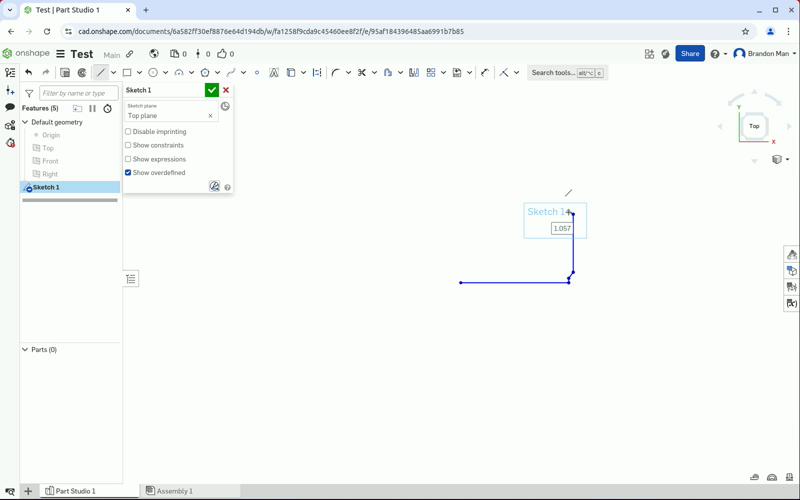
key_up(shift)
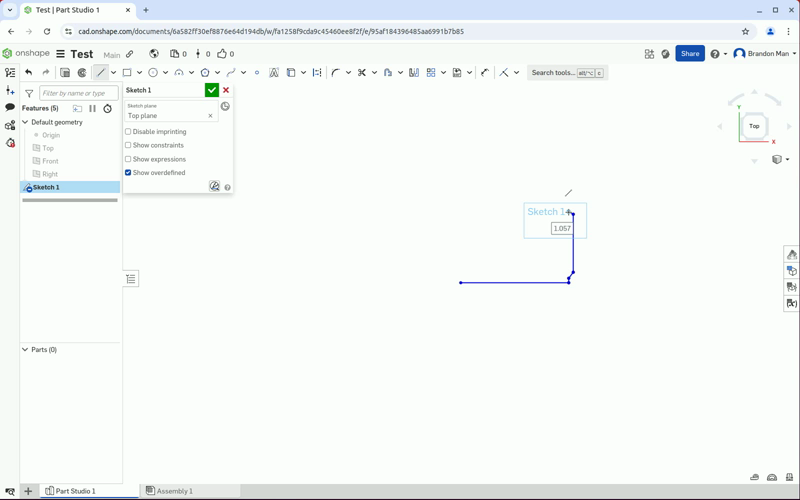
key_down(shift)
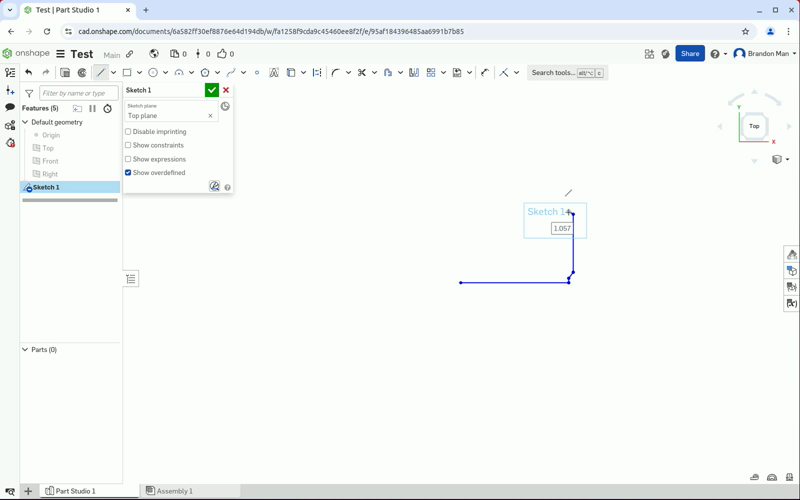
mouse_move(589, 211)
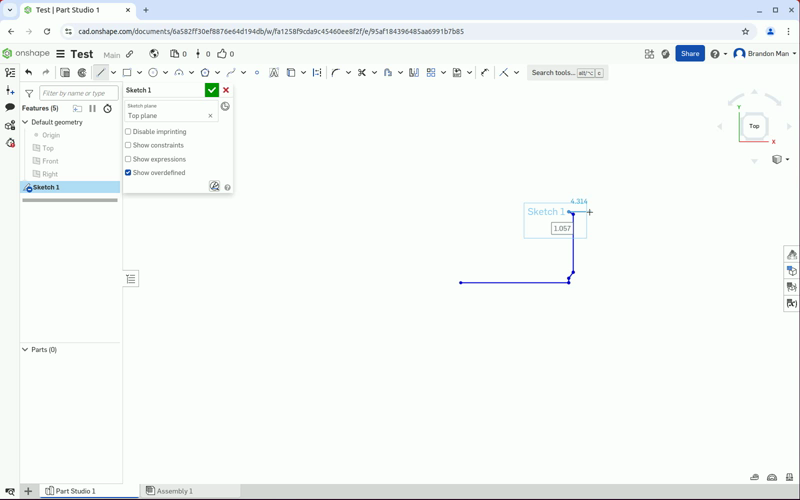
mouse_move(568, 192)
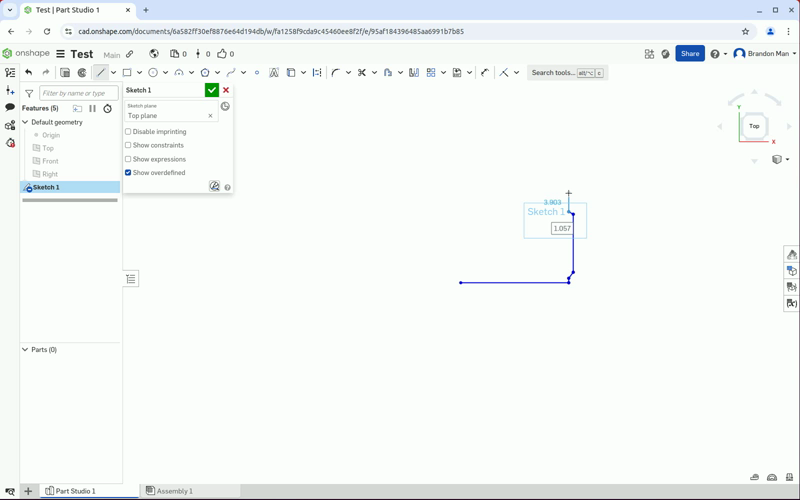
click(568, 192)
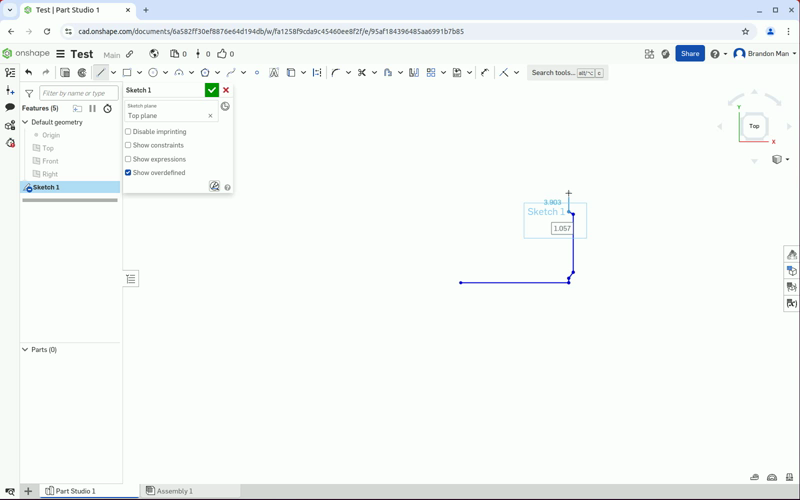
key_up(shift)
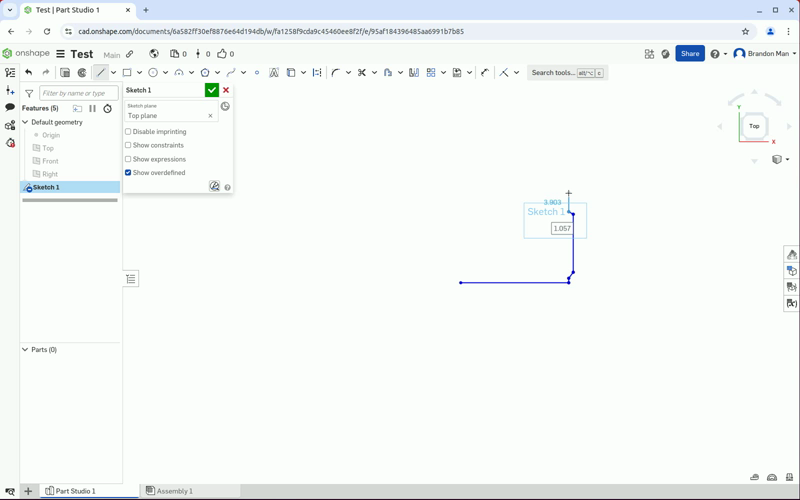
key_down(shift)
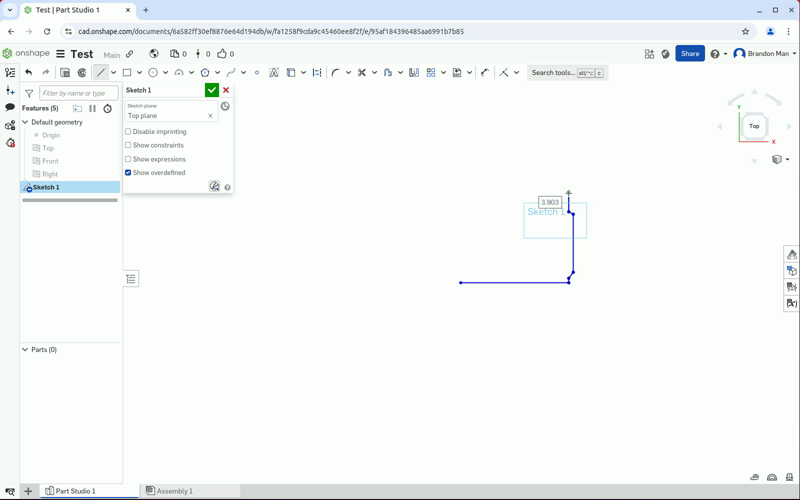
mouse_move(589, 192)
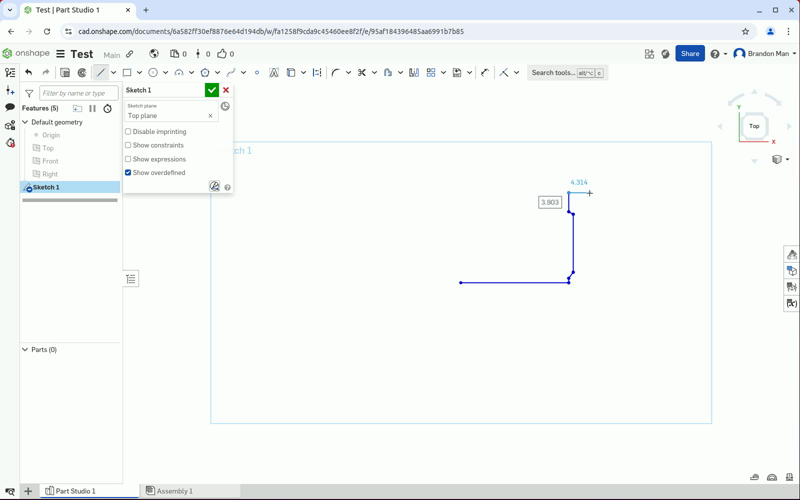
mouse_move(564, 188)
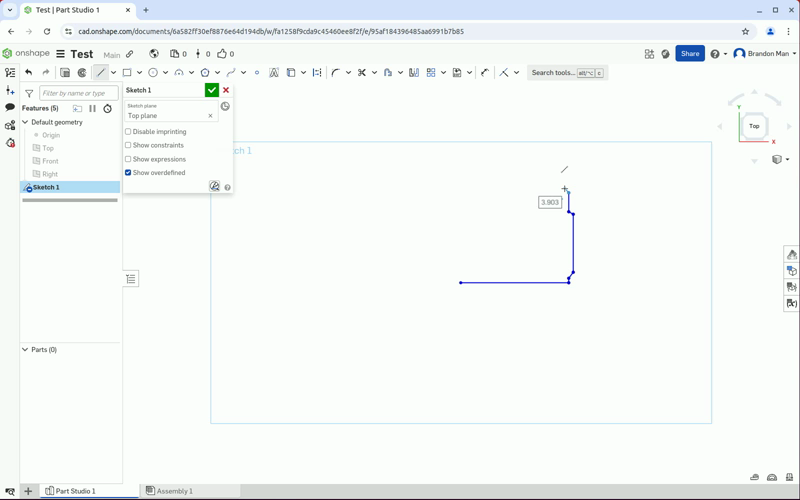
scroll(6)
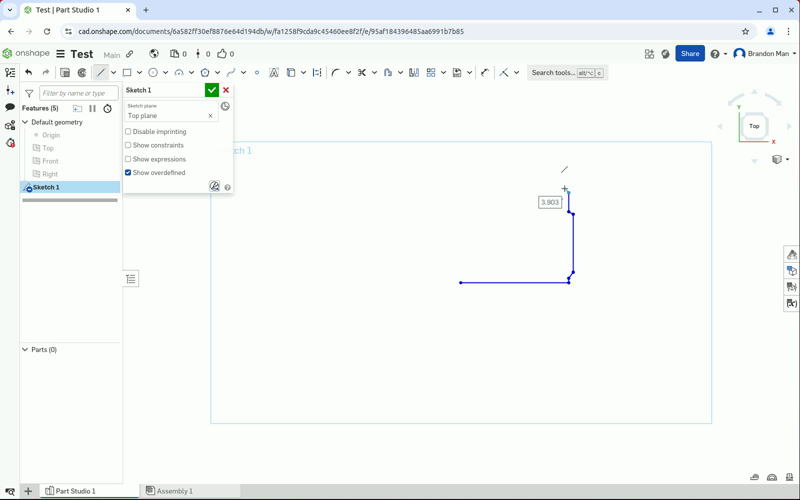
scroll(6)
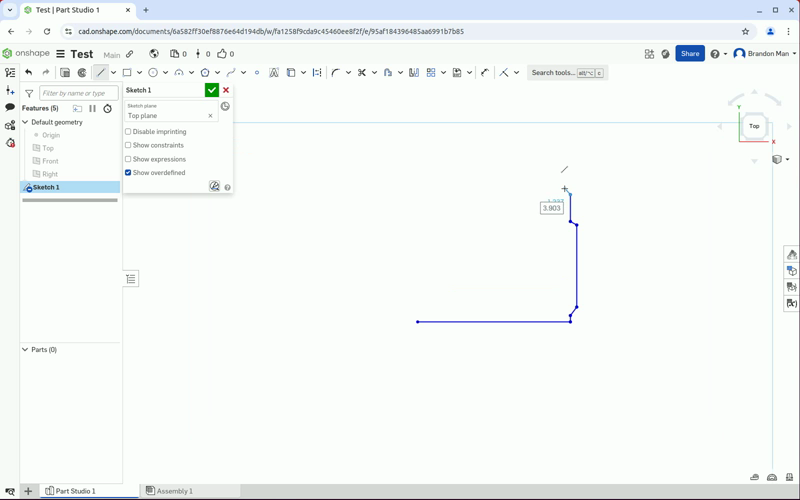
scroll(6)
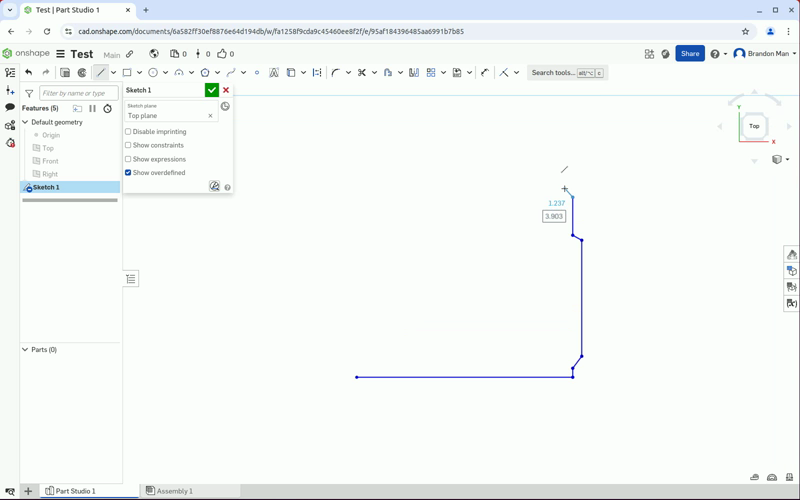
scroll(6)
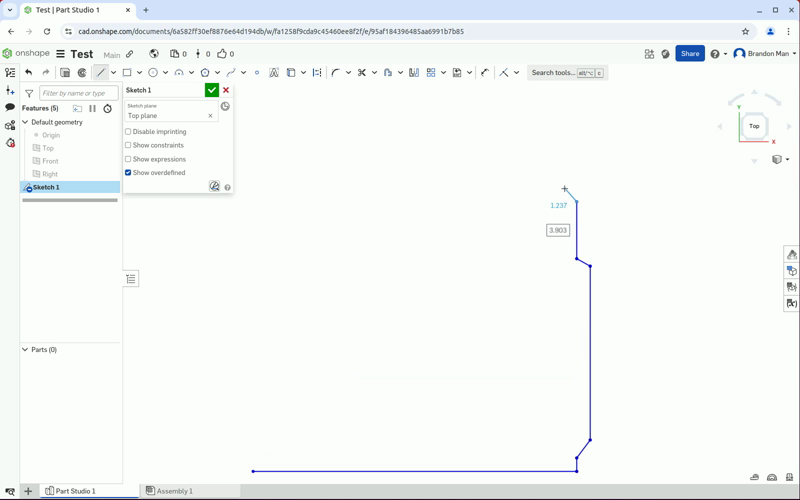
scroll(6)
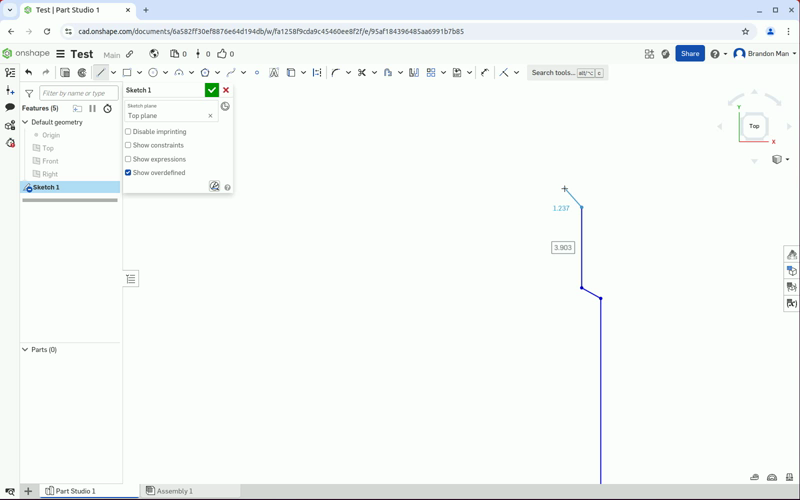
scroll(6)
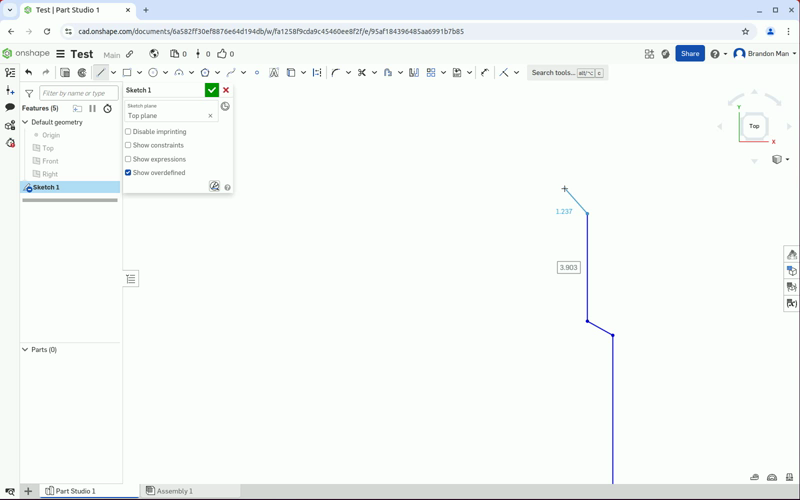
scroll(6)
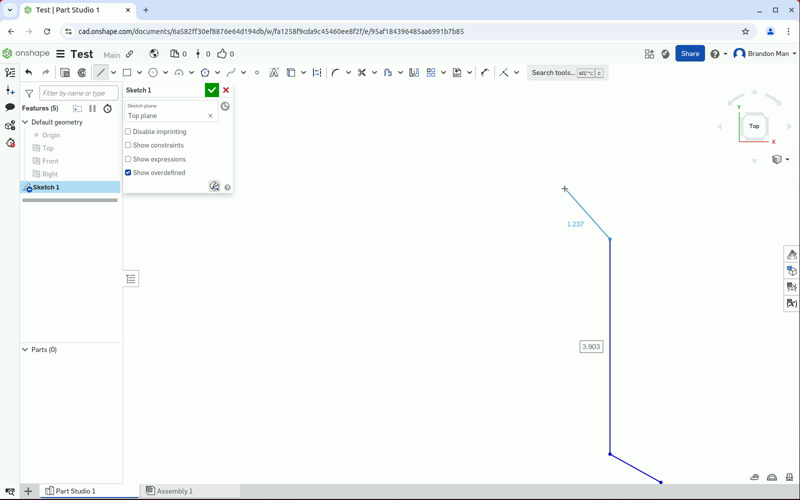
click(564, 188)
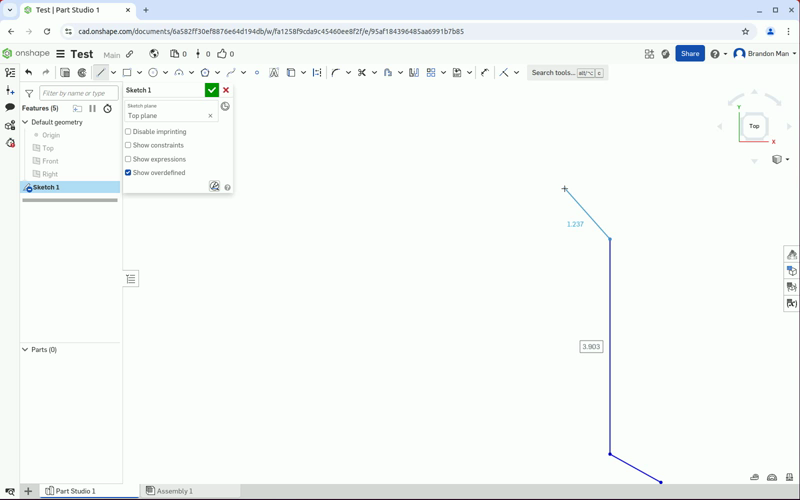
scroll(-6)
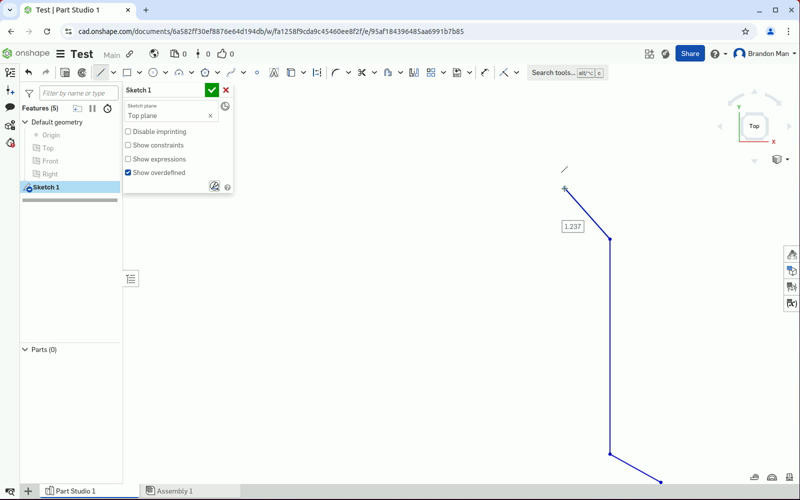
scroll(-6)
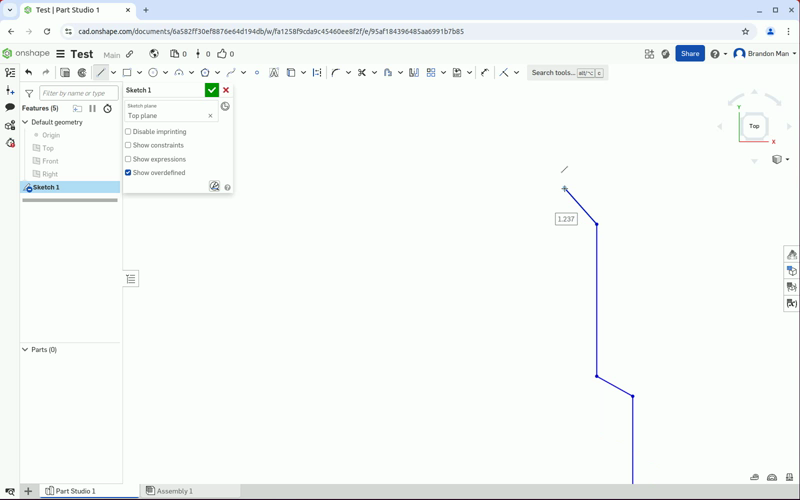
scroll(-6)
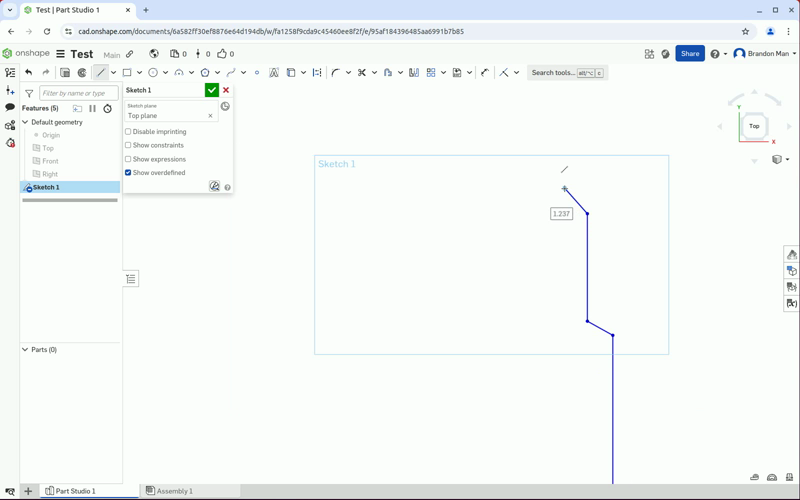
scroll(-6)
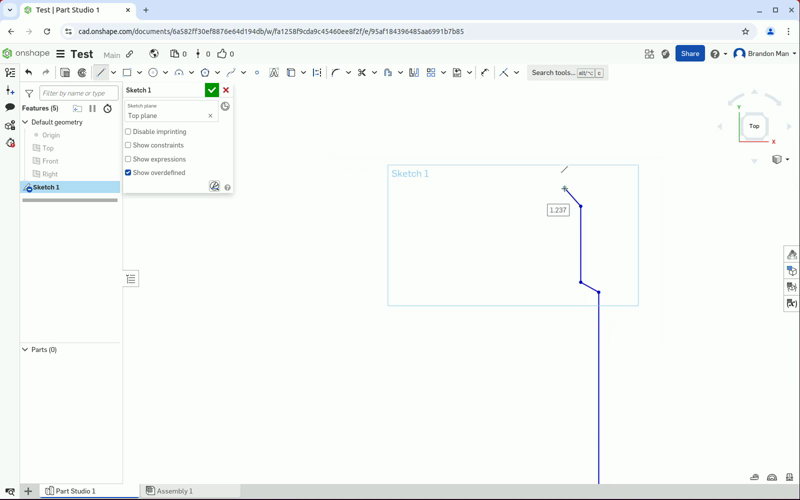
scroll(-6)
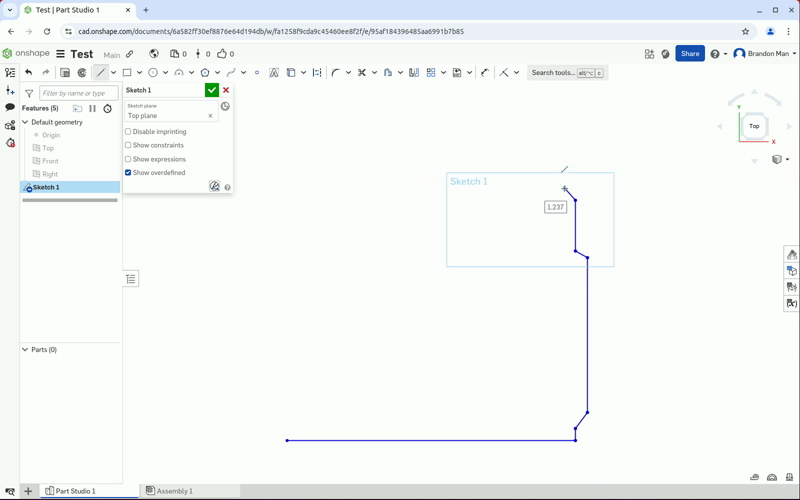
scroll(-6)
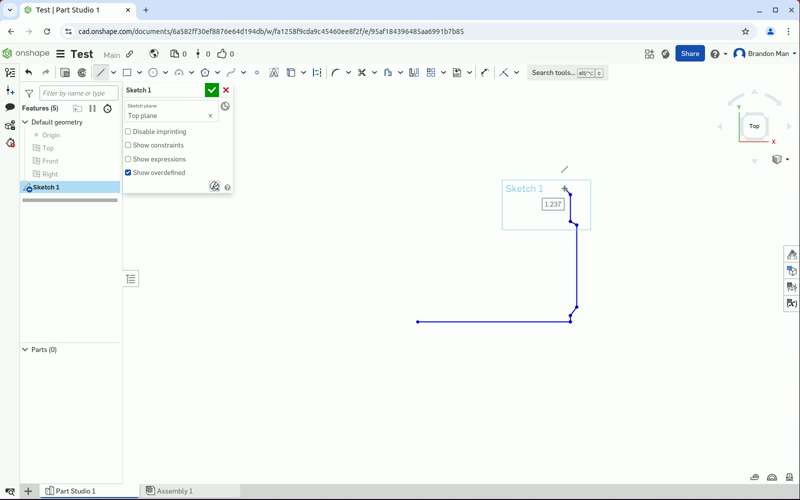
scroll(-6)
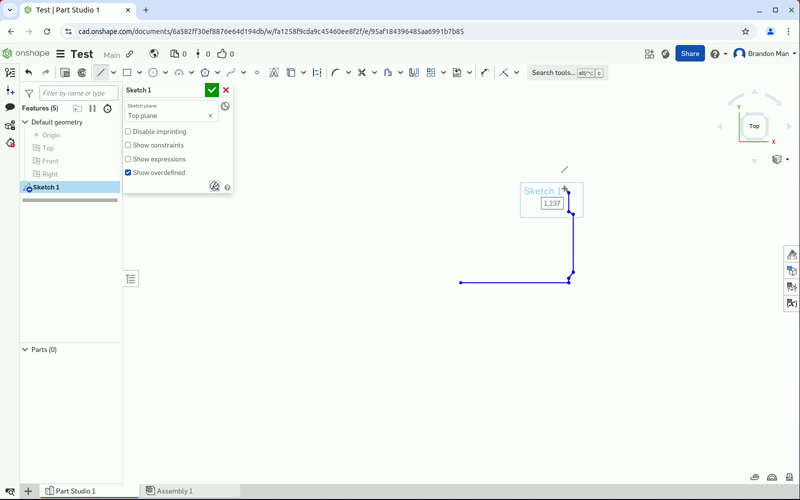
key_up(shift)
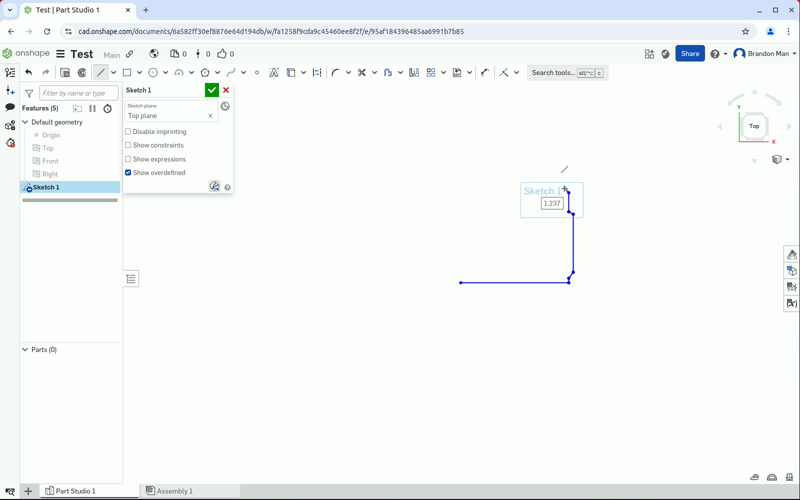
key_down(shift)
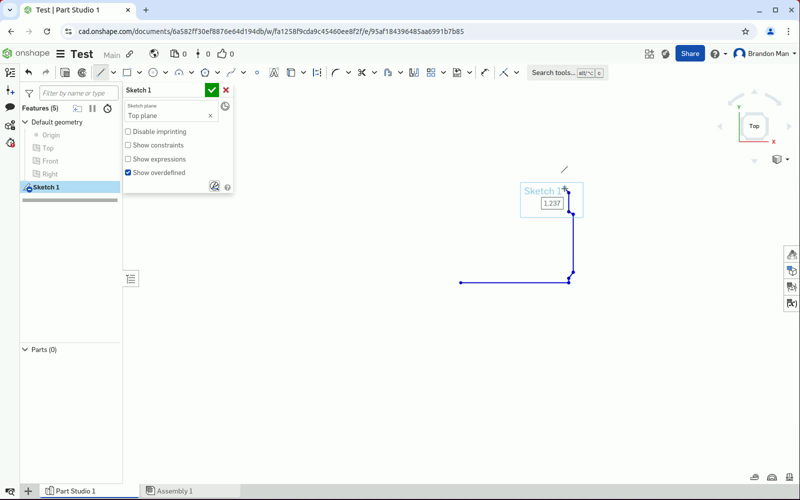
mouse_move(460, 188)
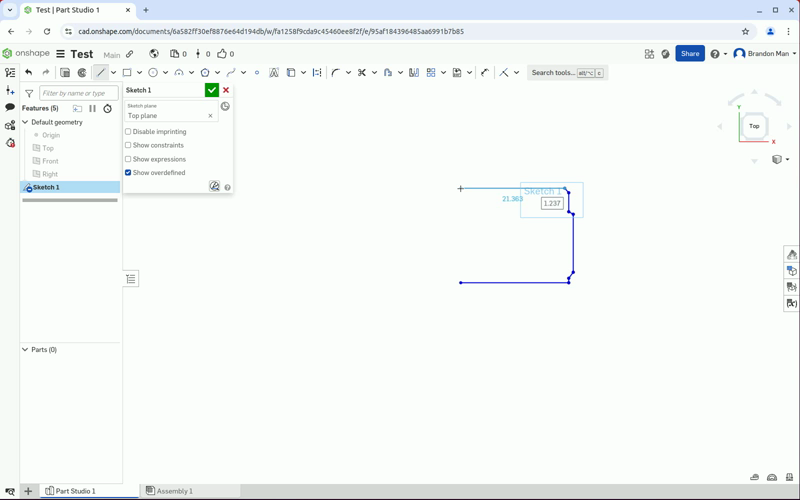
click(460, 188)
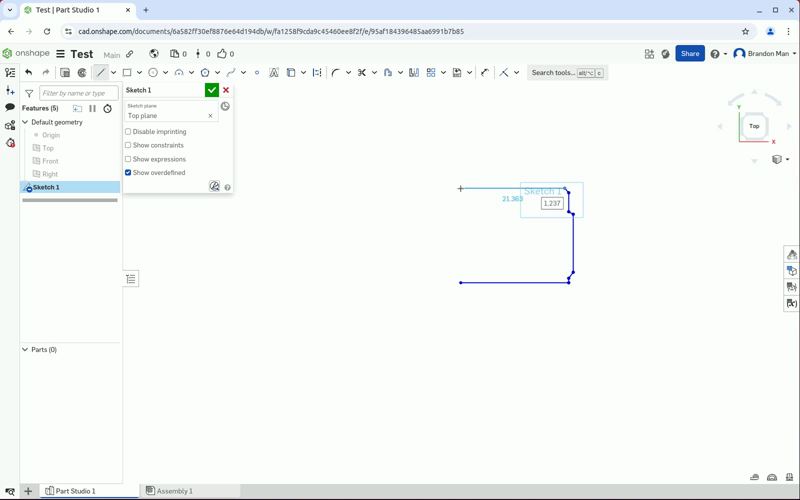
key_up(shift)
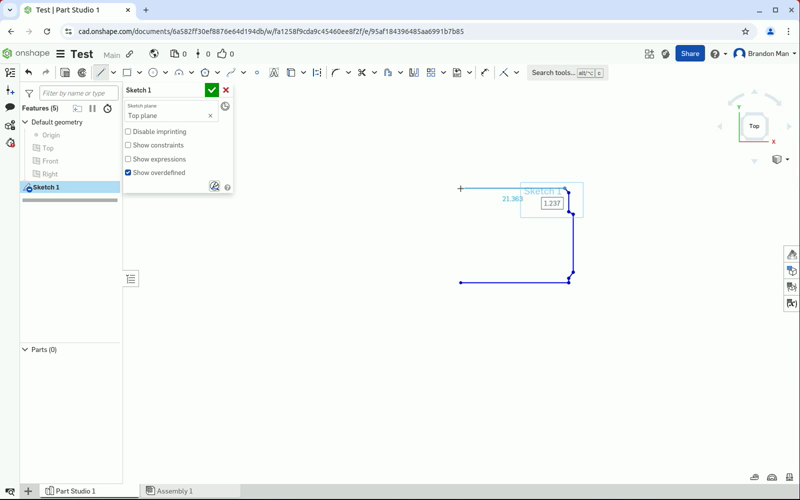
key_down(shift)
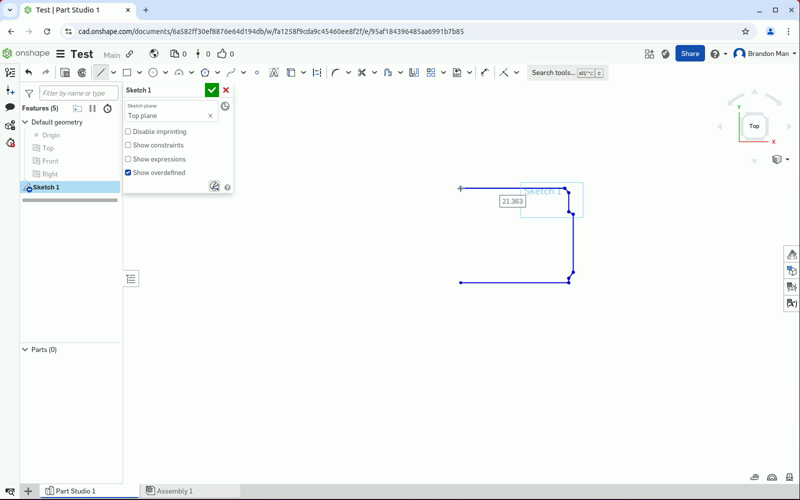
mouse_move(460, 282)
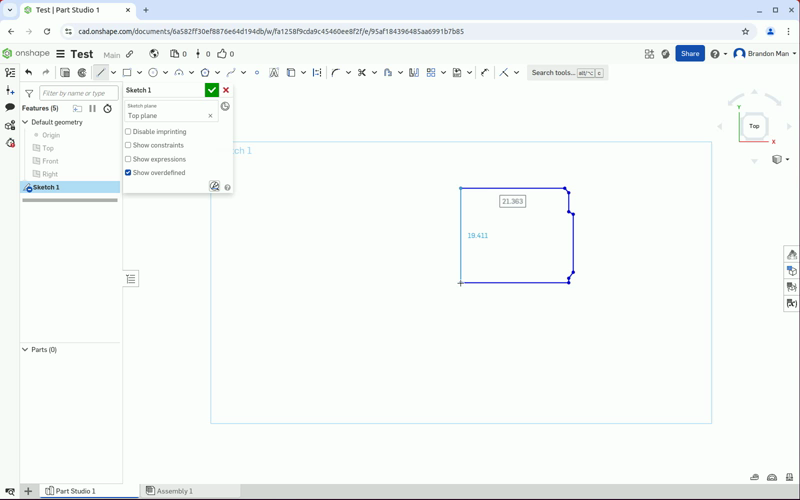
key_up(shift)
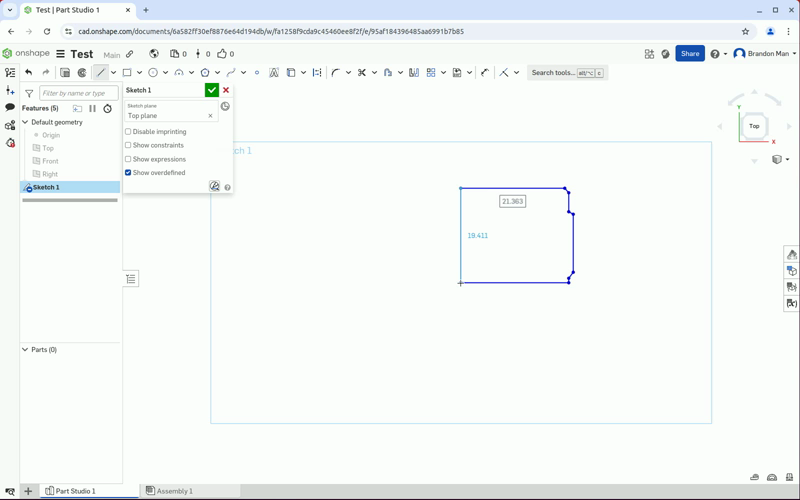
click(460, 282)
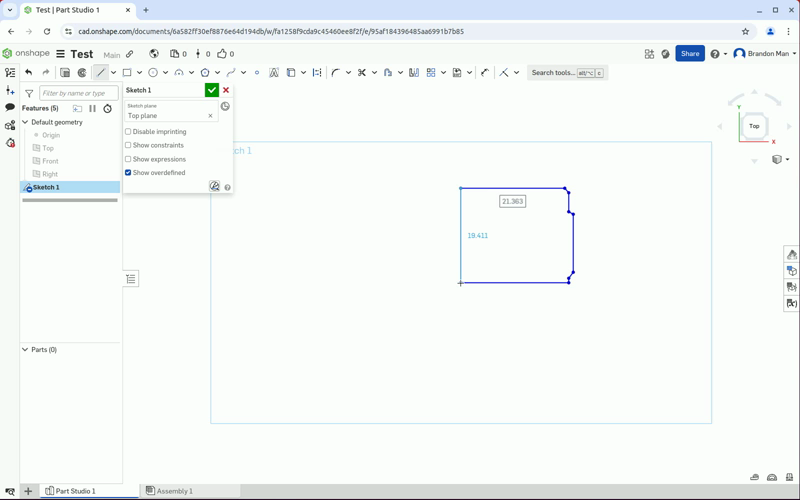
key(esc)
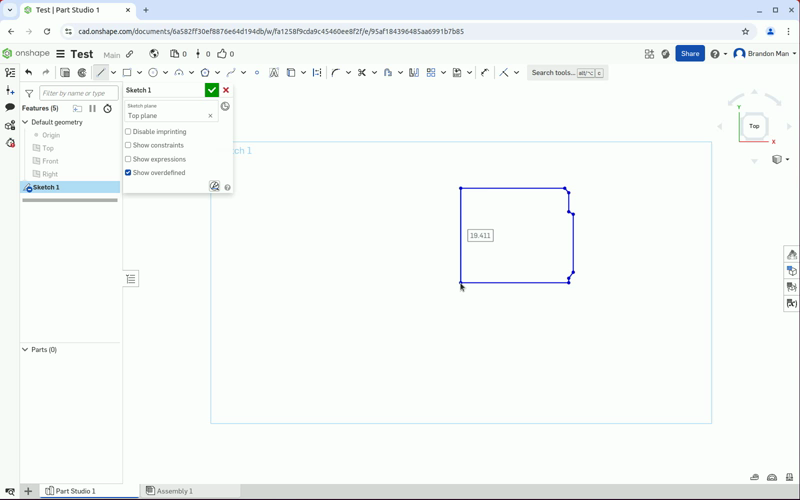
key(c)
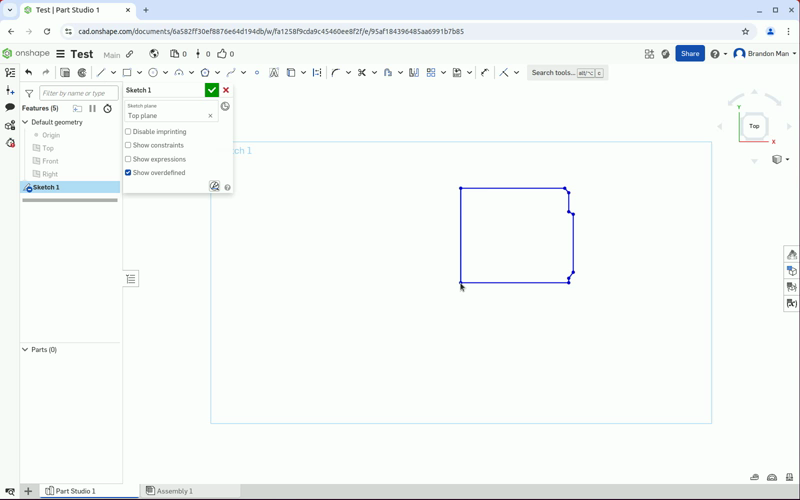
key_down(shift)
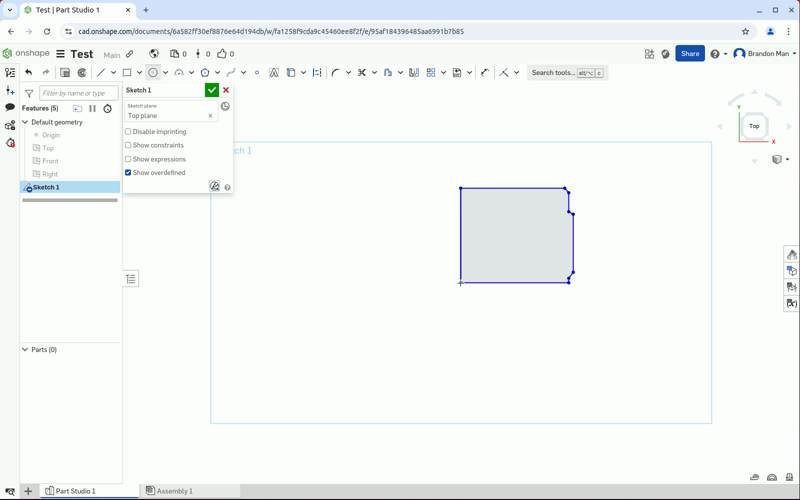
mouse_move(483, 278)
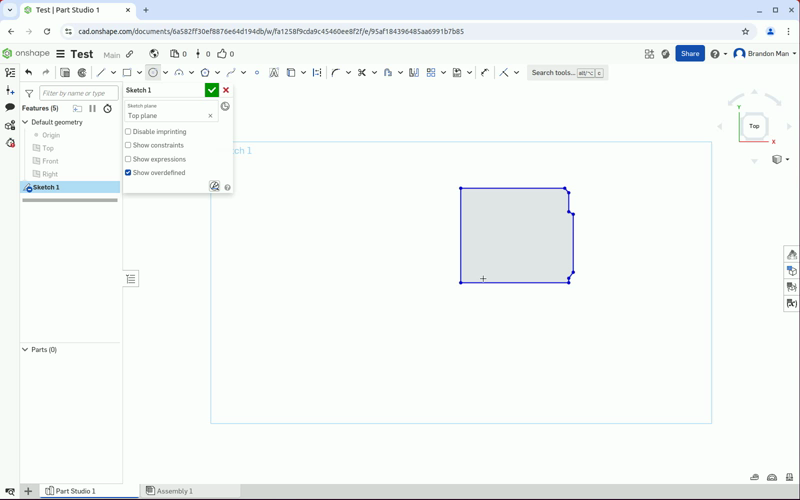
click(483, 278)
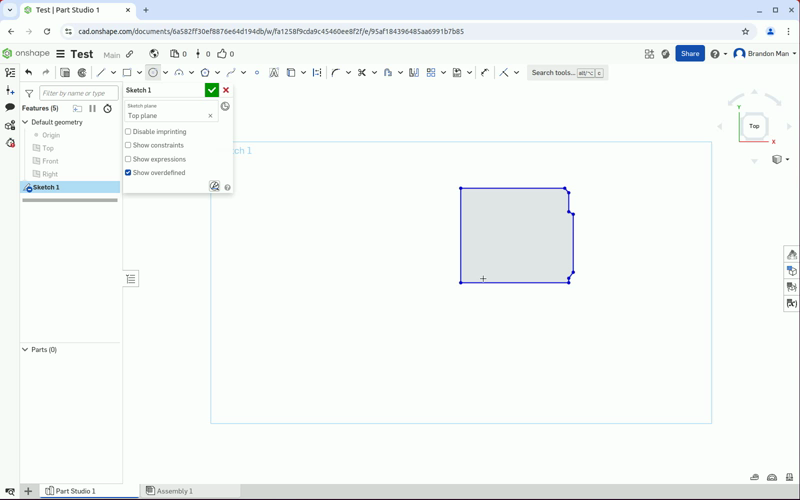
key_up(shift)
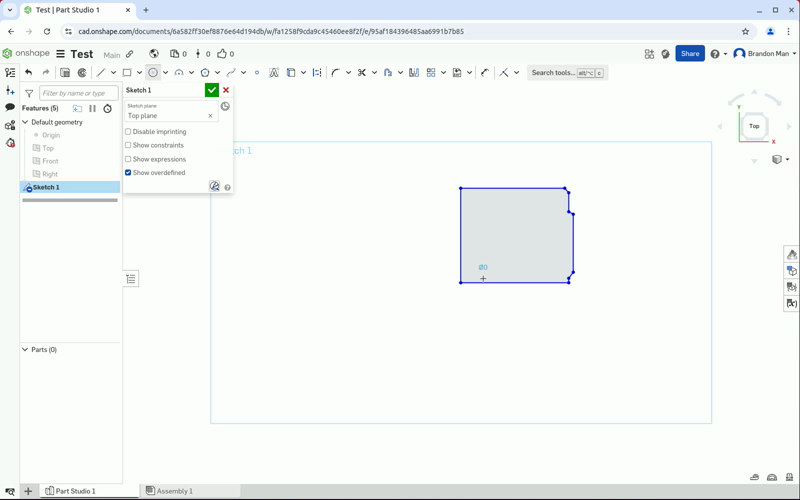
mouse_move(485, 278)
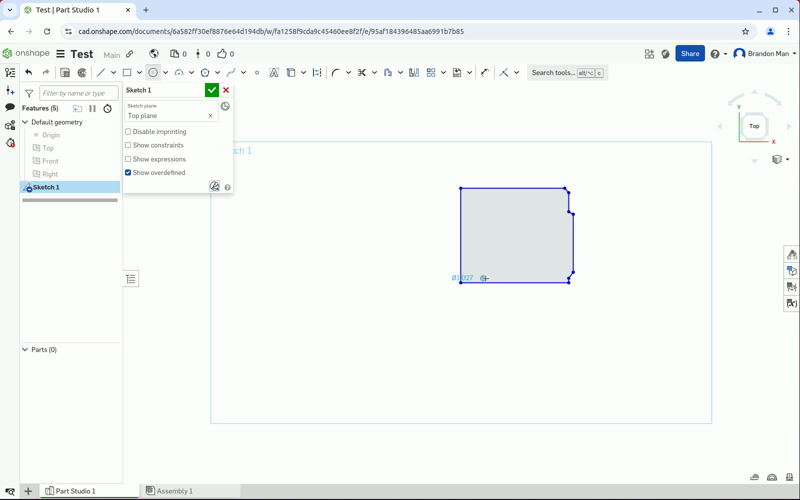
scroll(6)
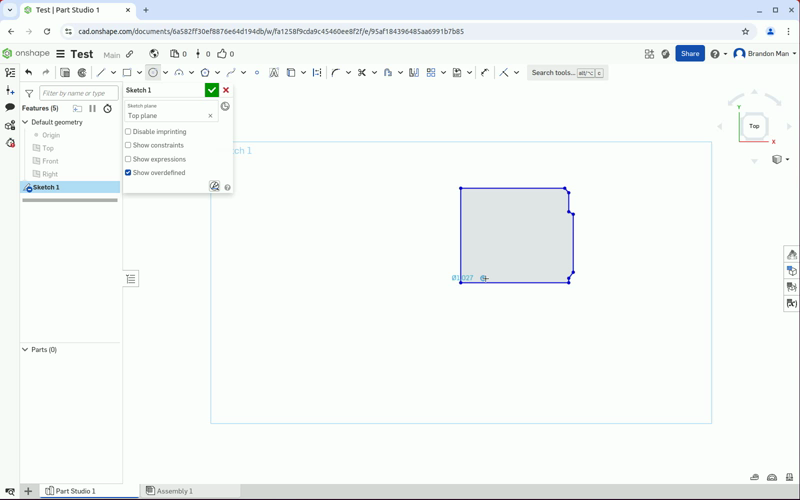
scroll(6)
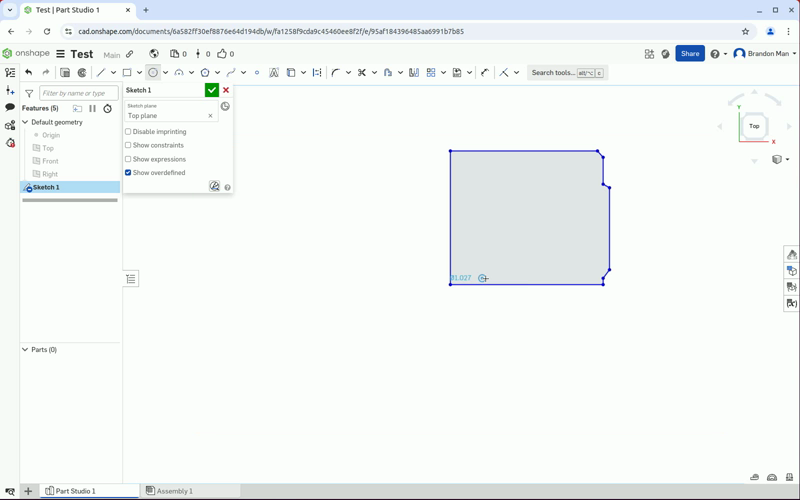
scroll(6)
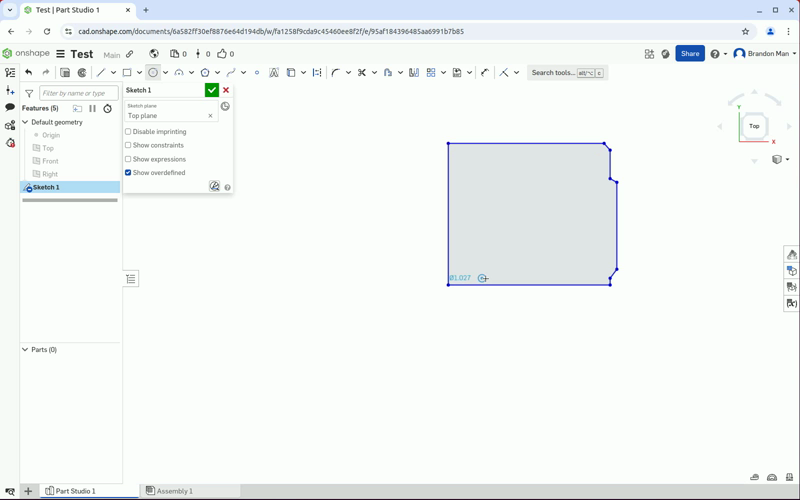
scroll(6)
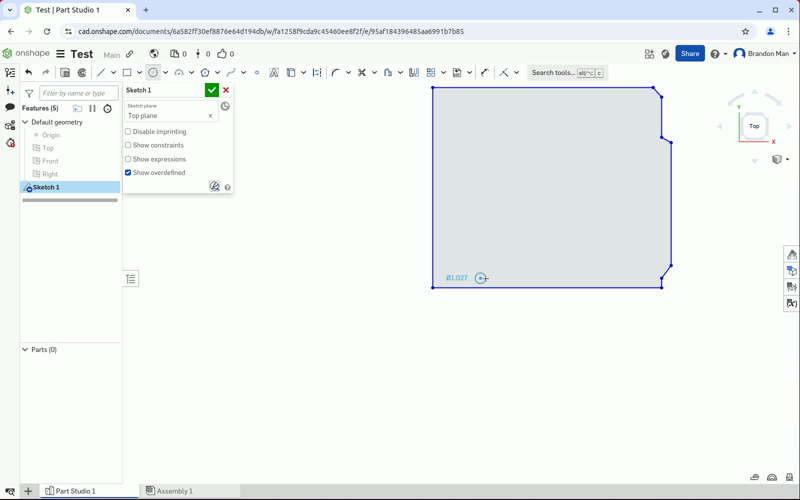
scroll(6)
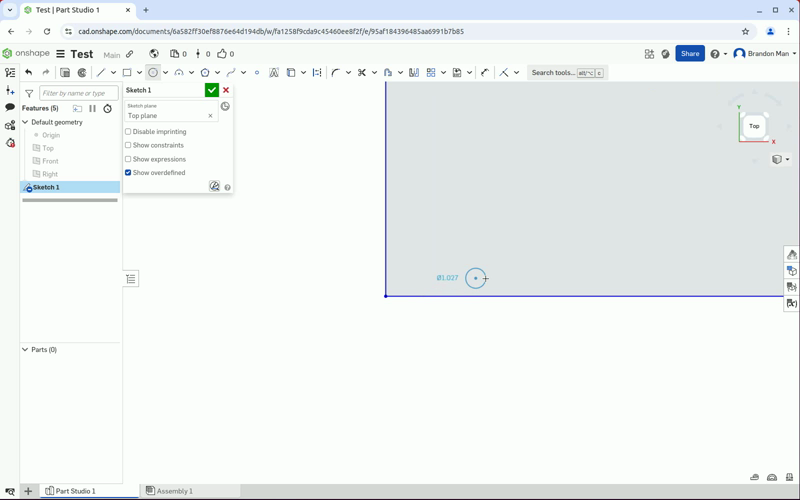
scroll(6)
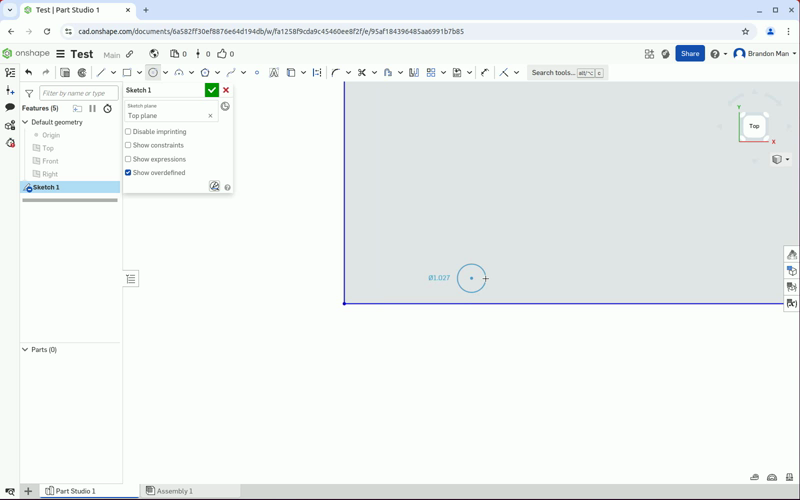
scroll(6)
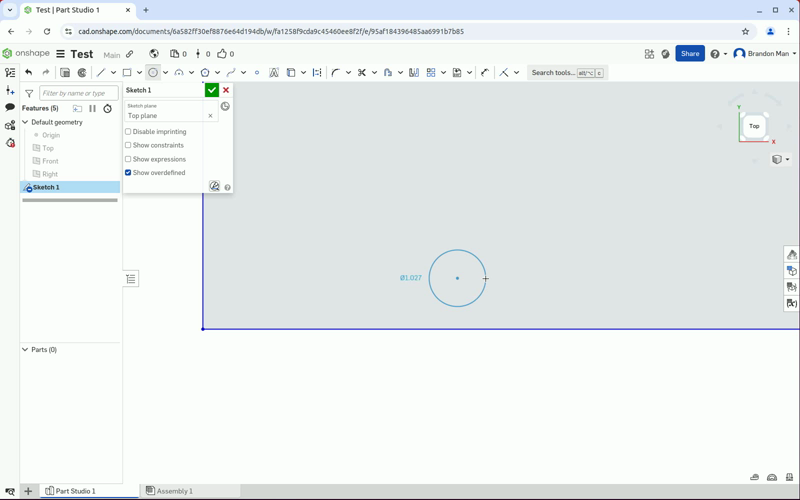
click(485, 278)
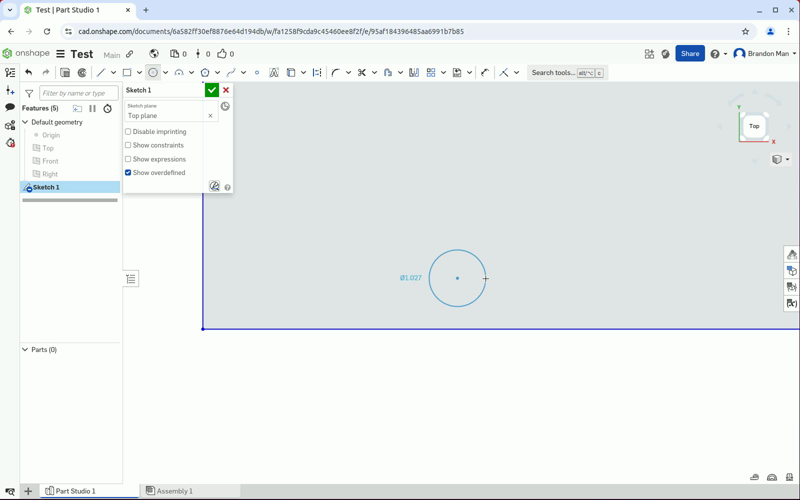
scroll(-6)
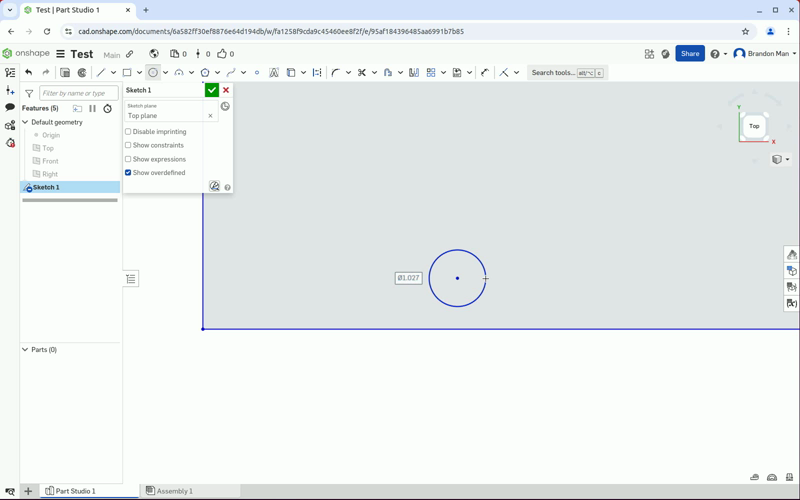
scroll(-6)
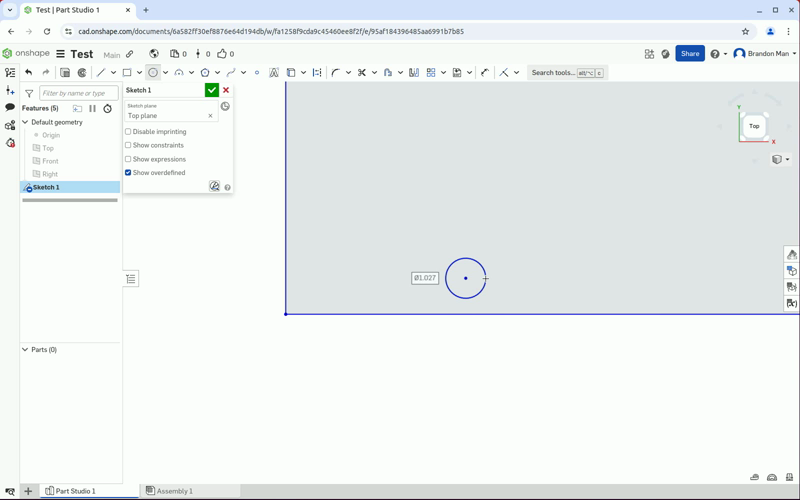
scroll(-6)
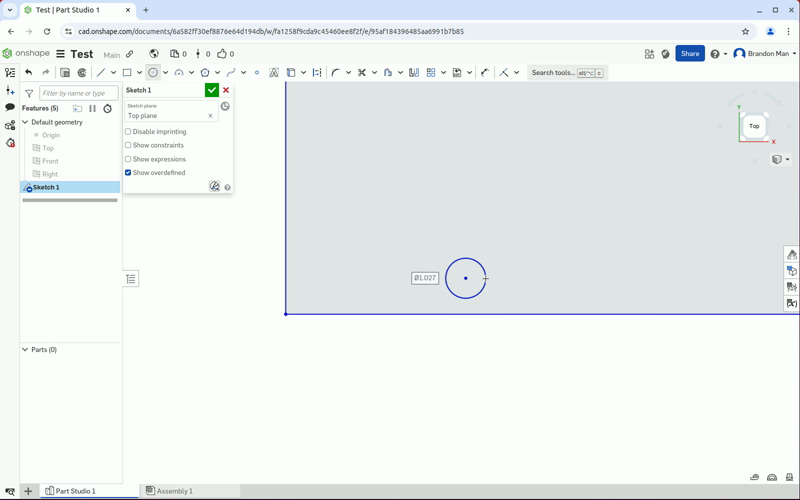
scroll(-6)
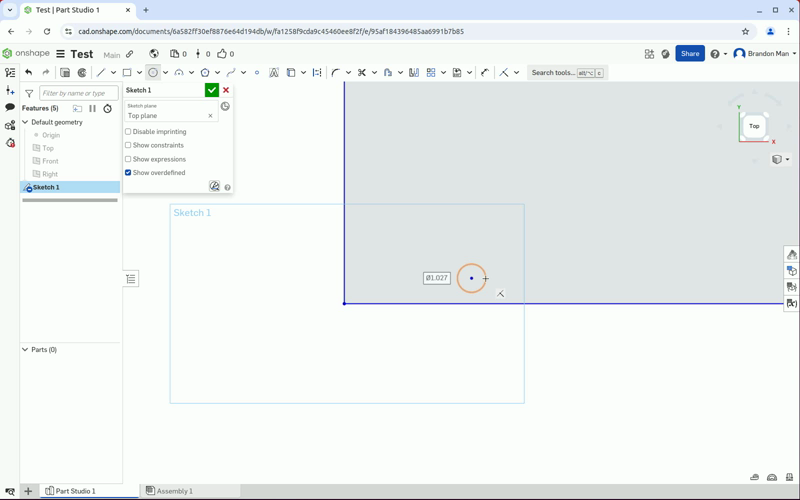
scroll(-6)
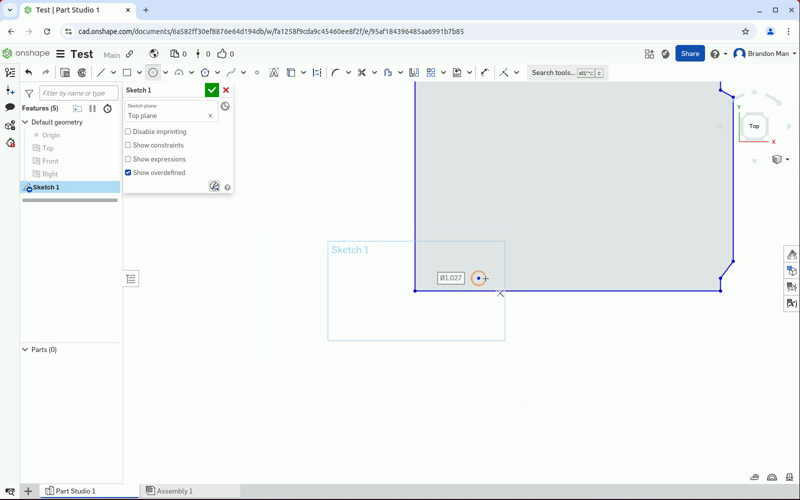
scroll(-6)
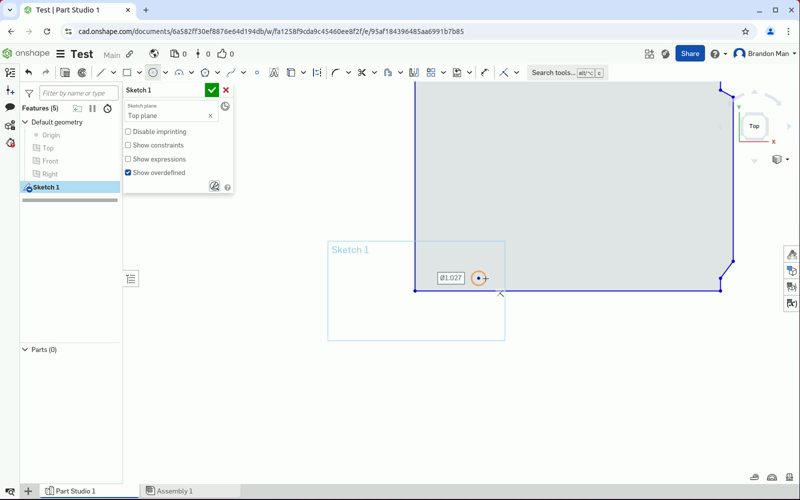
scroll(-6)
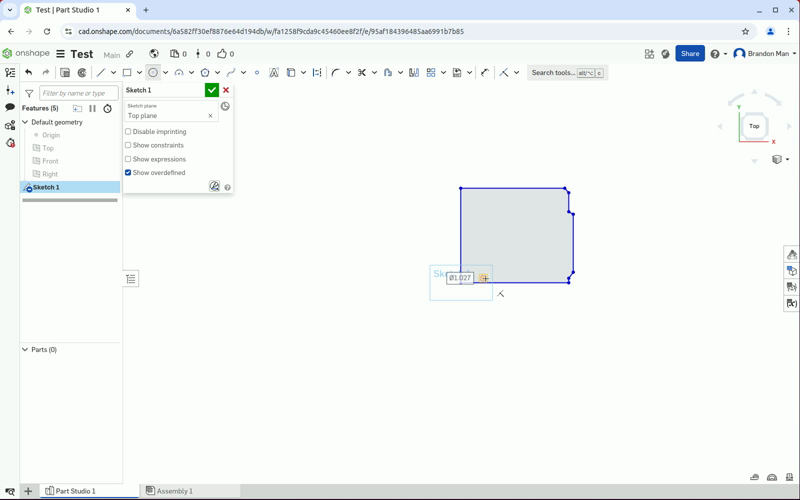
key(esc)
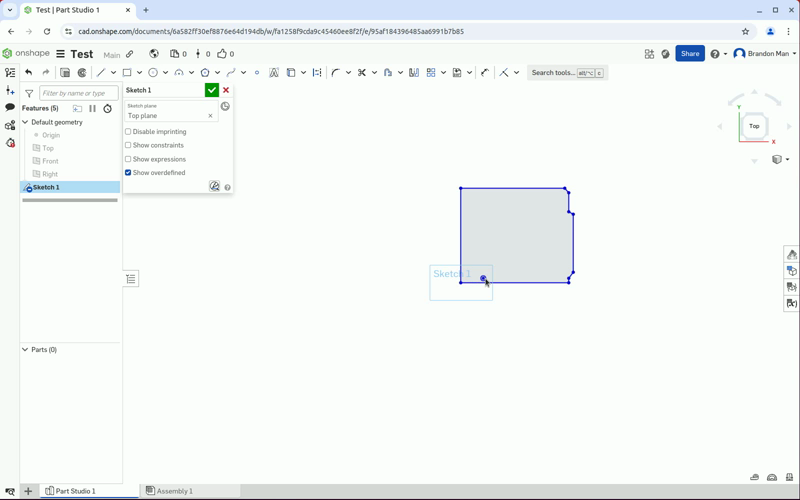
key(c)
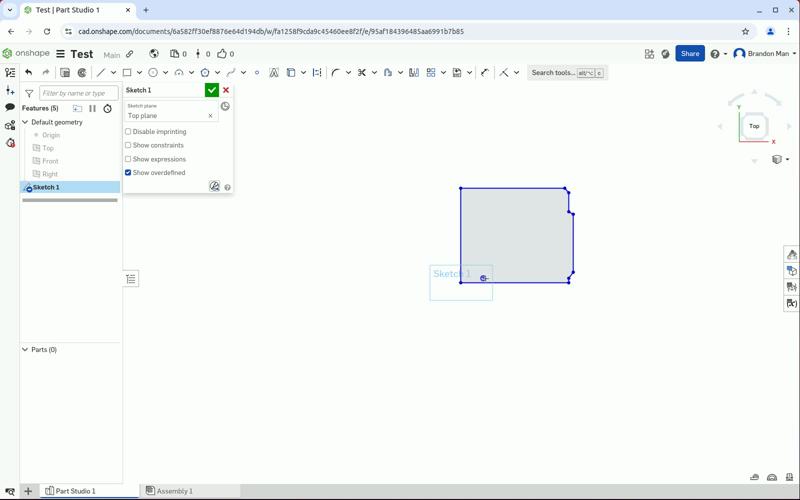
key_down(shift)
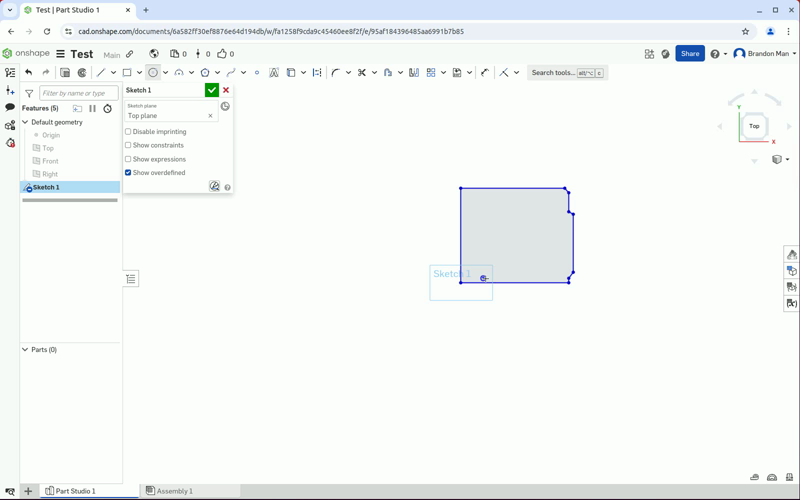
mouse_move(488, 192)
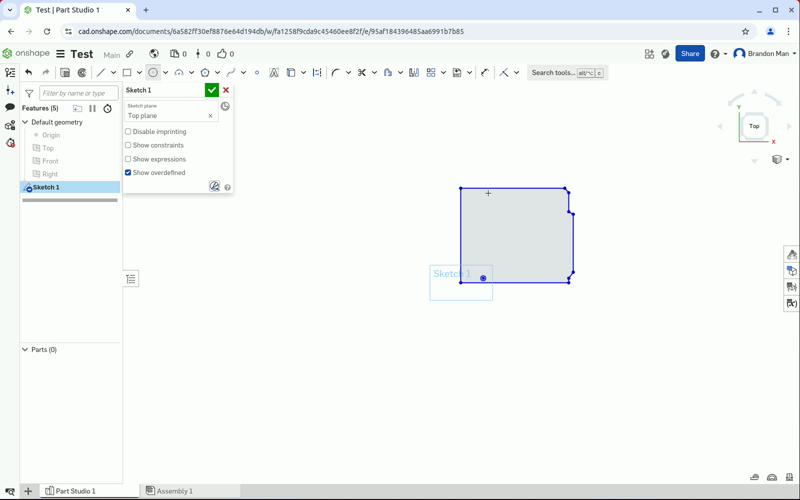
click(488, 192)
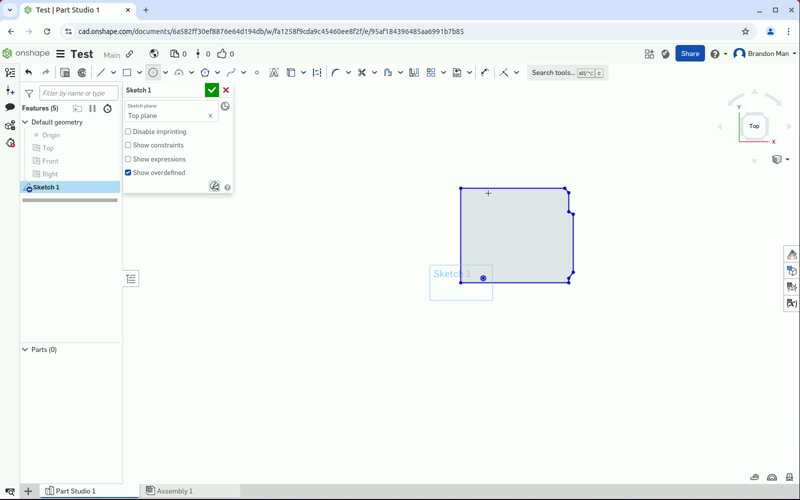
key_up(shift)
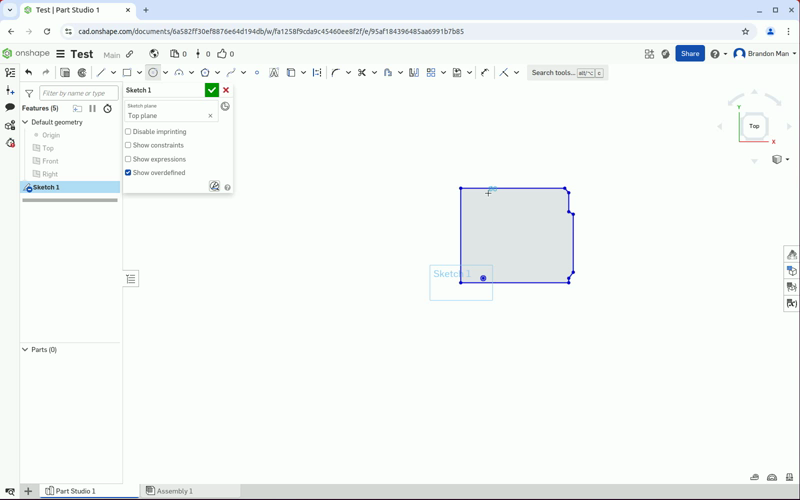
mouse_move(491, 192)
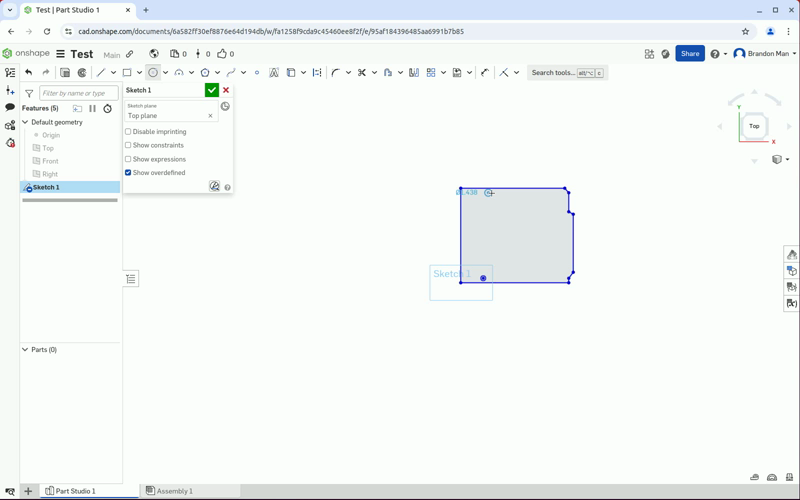
click(491, 192)
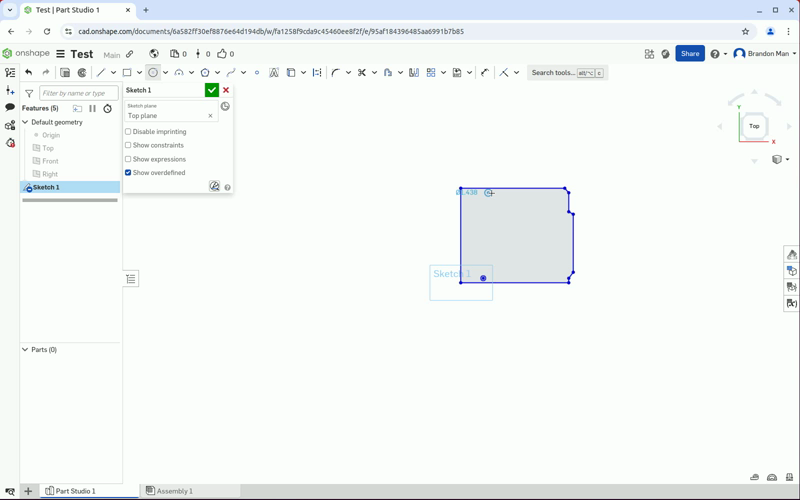
key(esc)
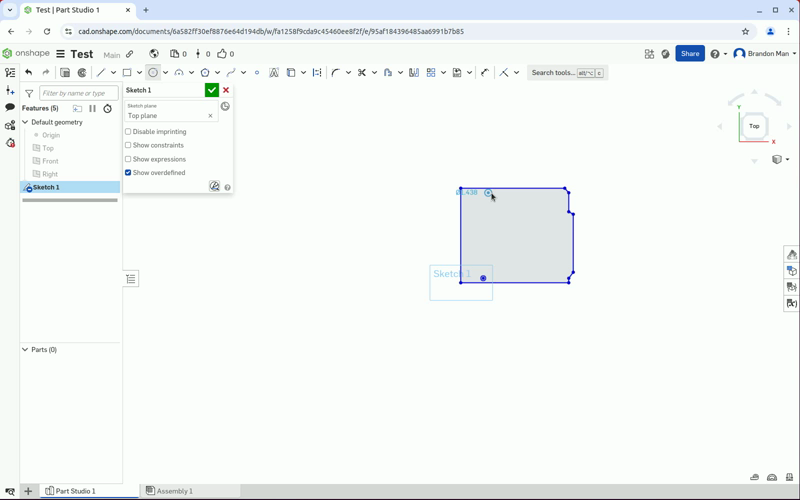
key(c)
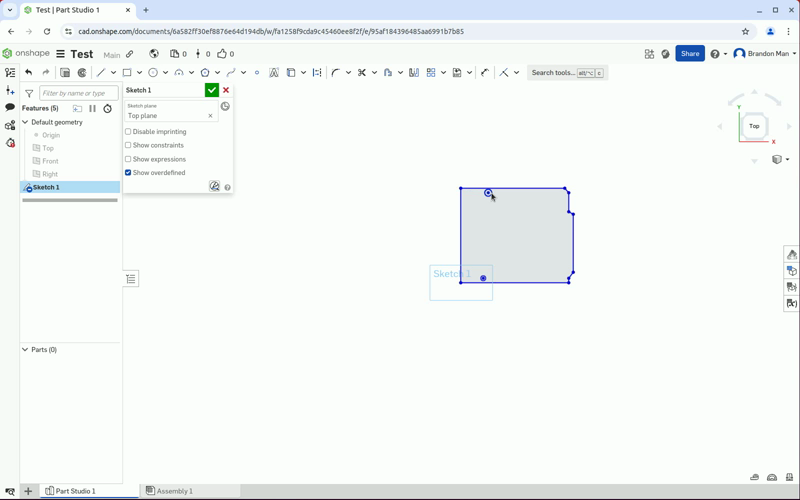
key_down(shift)
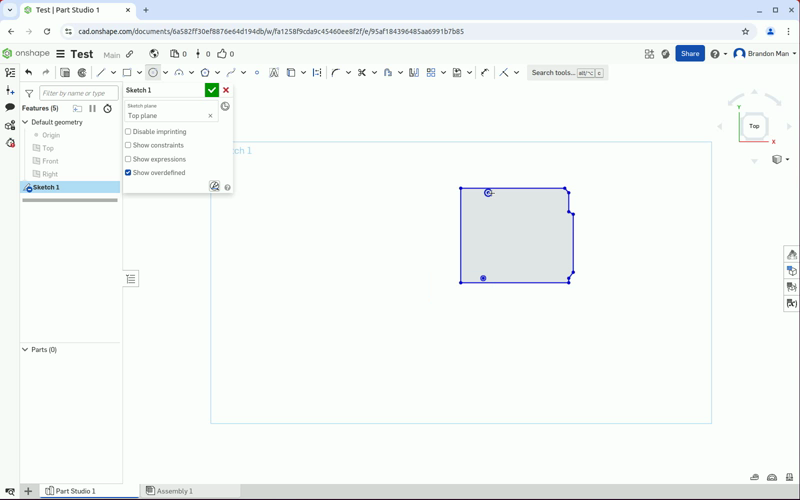
mouse_move(568, 270)
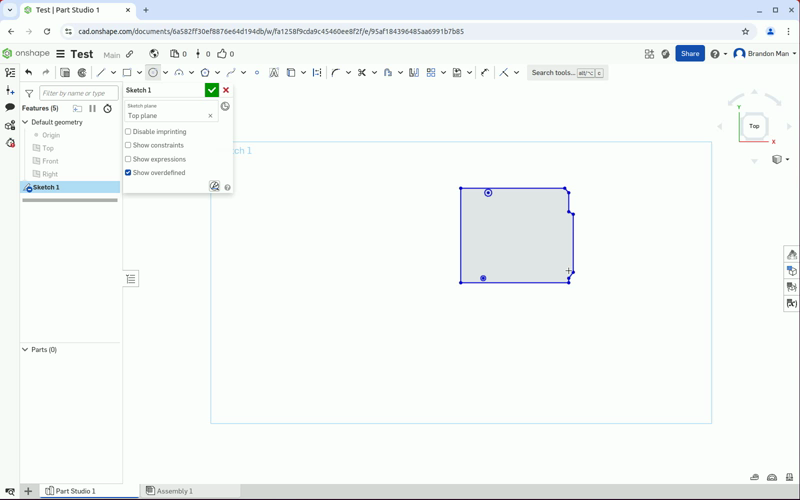
click(568, 270)
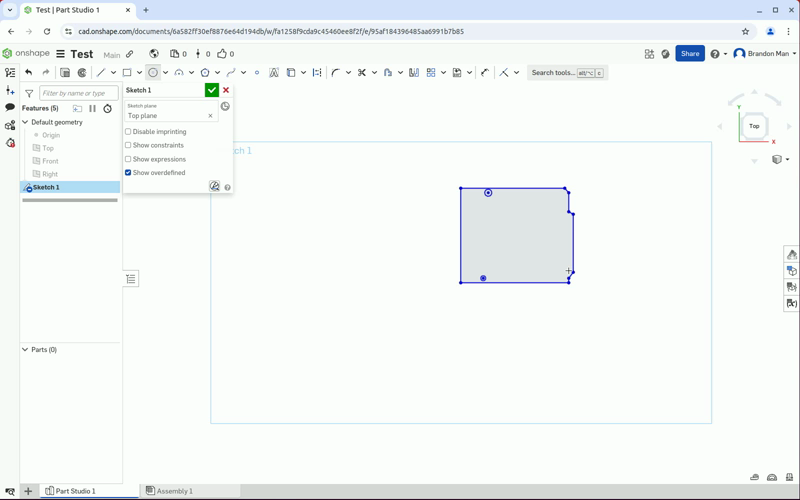
key_up(shift)
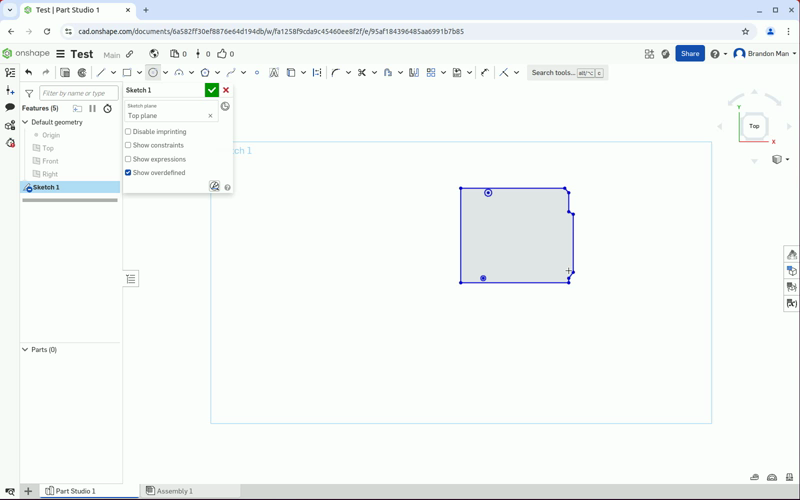
mouse_move(570, 270)
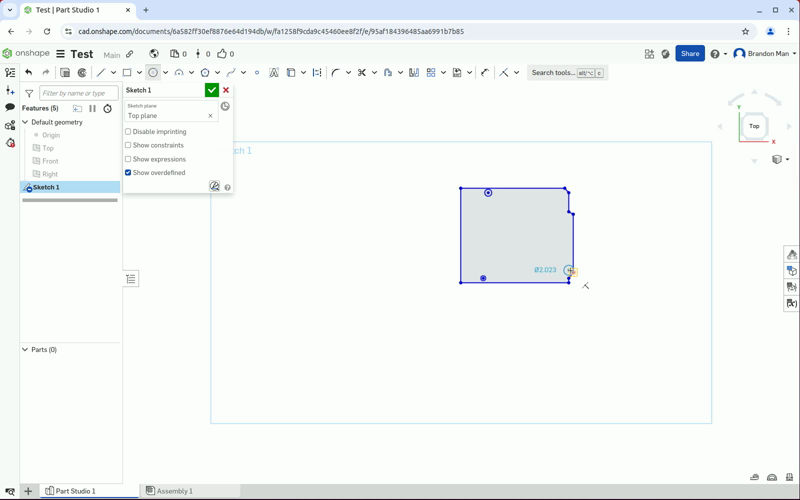
scroll(6)
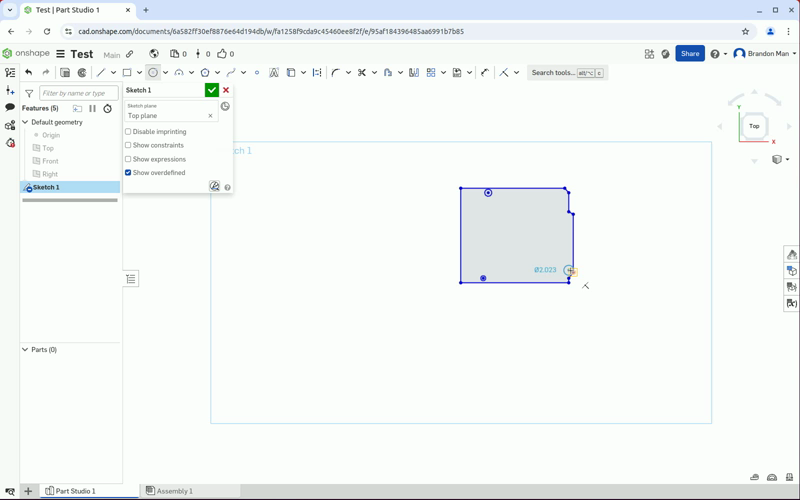
scroll(6)
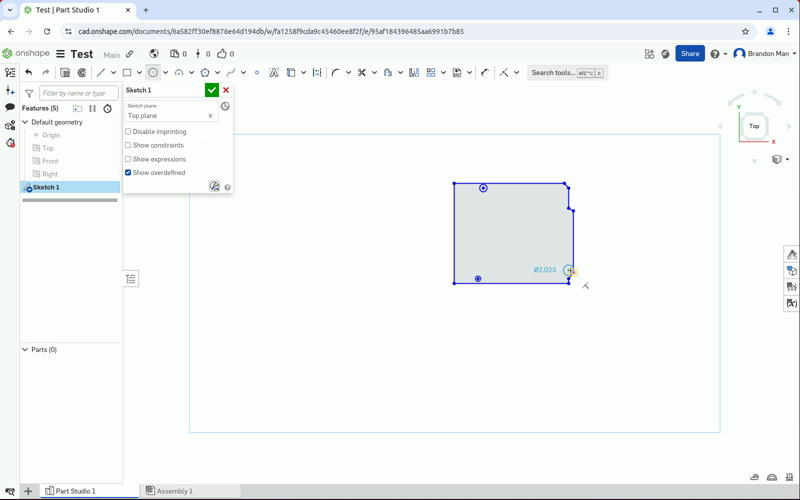
scroll(6)
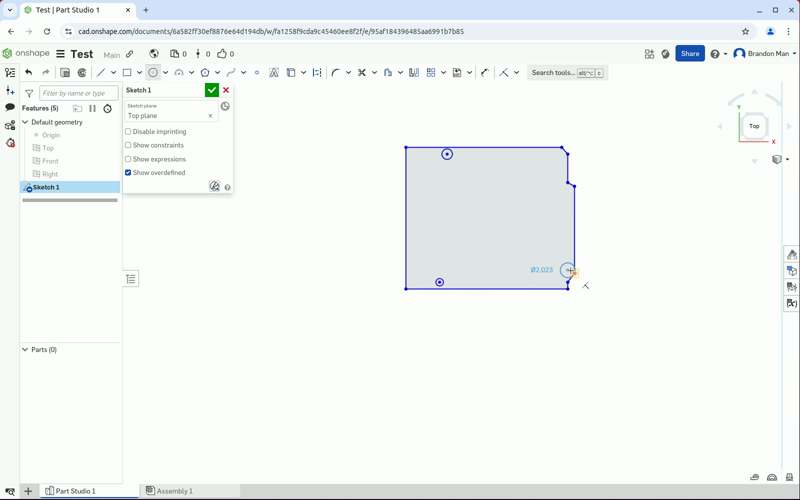
scroll(6)
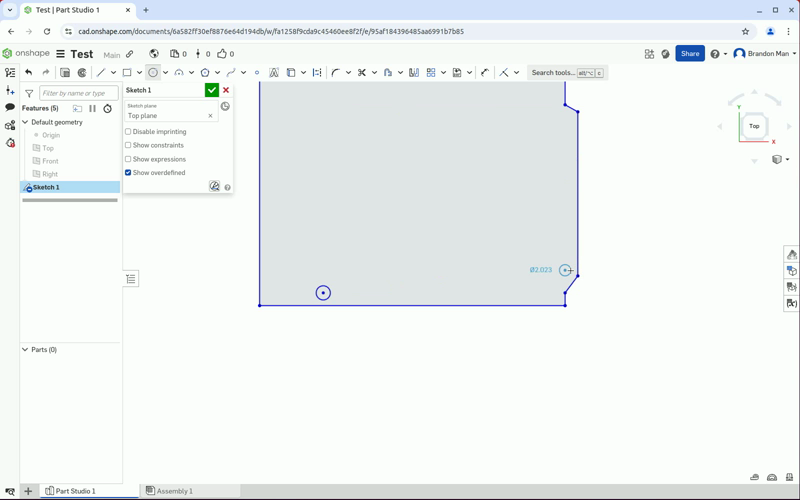
scroll(6)
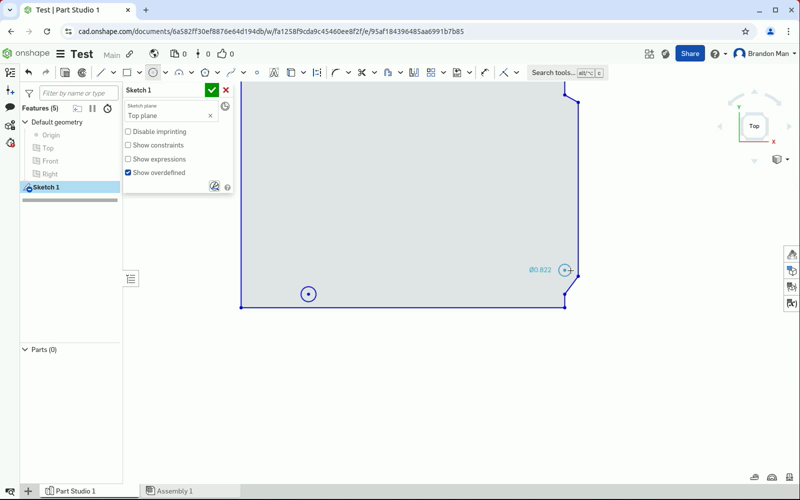
scroll(6)
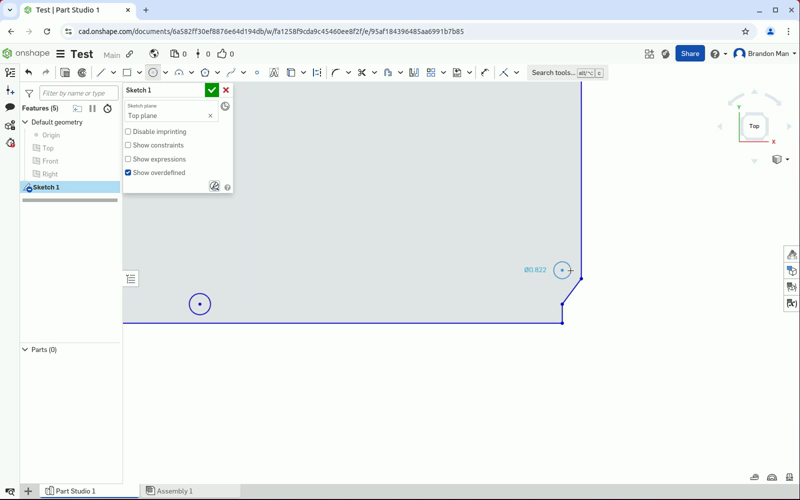
scroll(6)
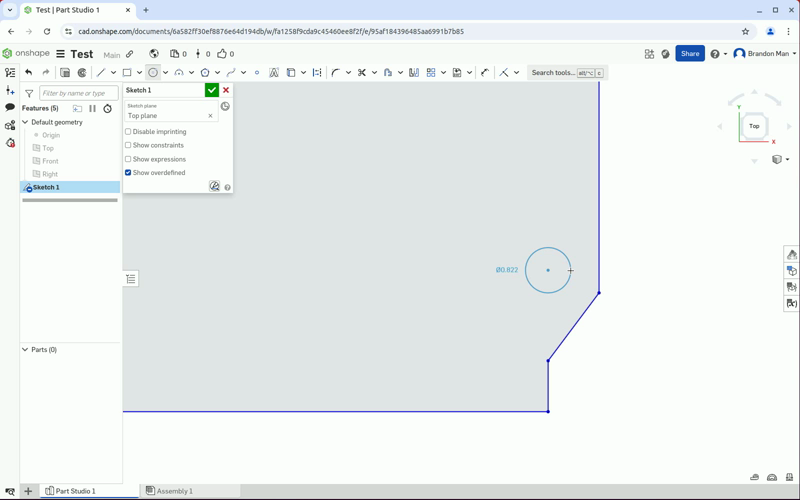
click(570, 270)
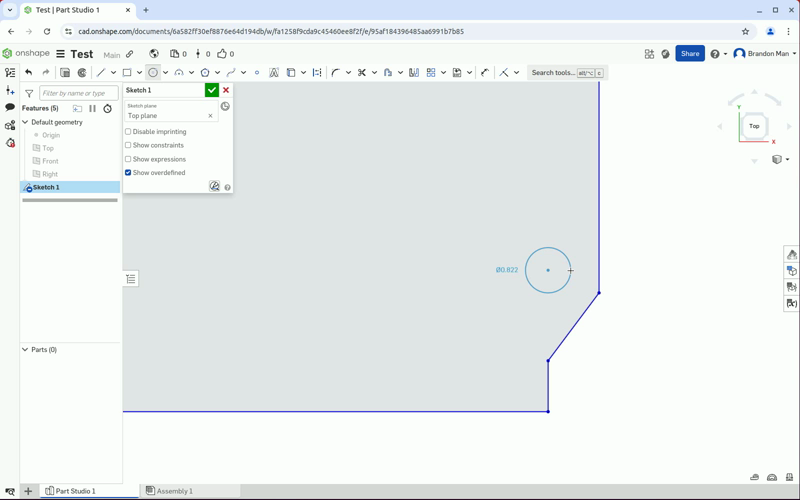
scroll(-6)
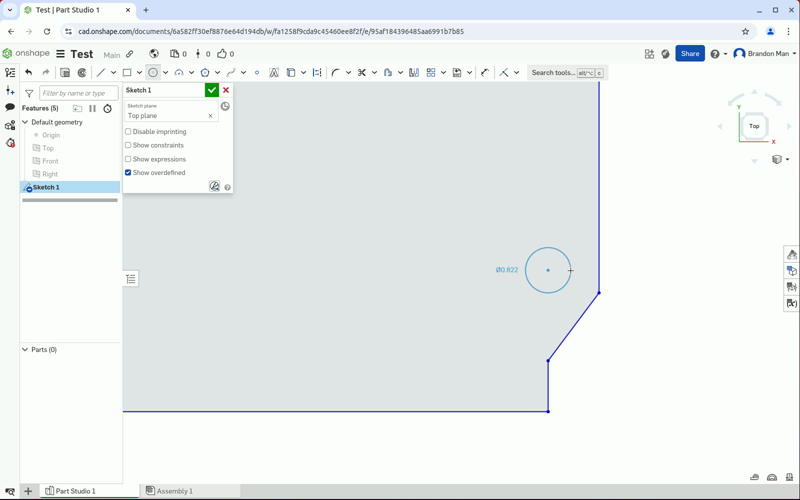
scroll(-6)
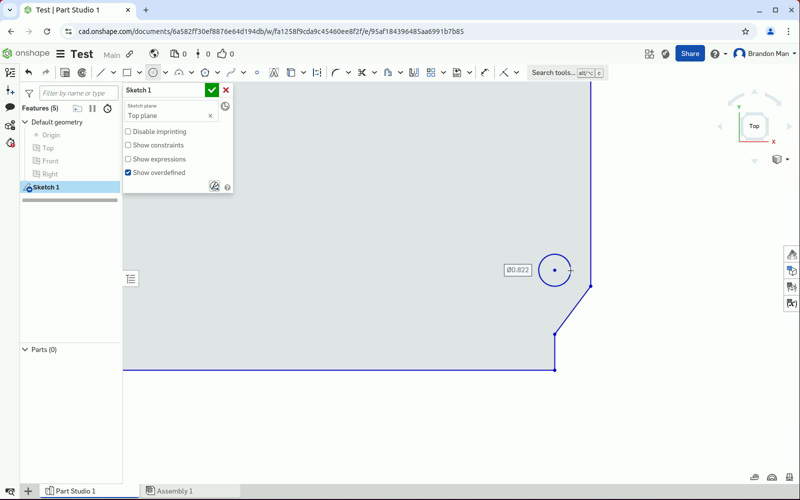
scroll(-6)
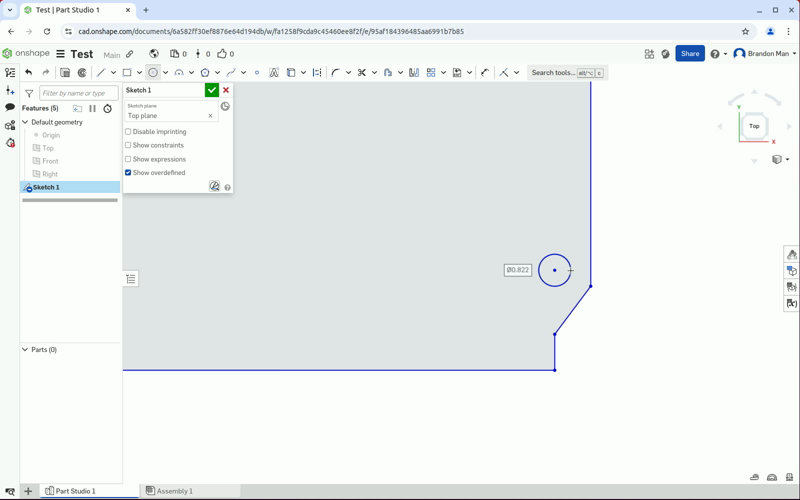
scroll(-6)
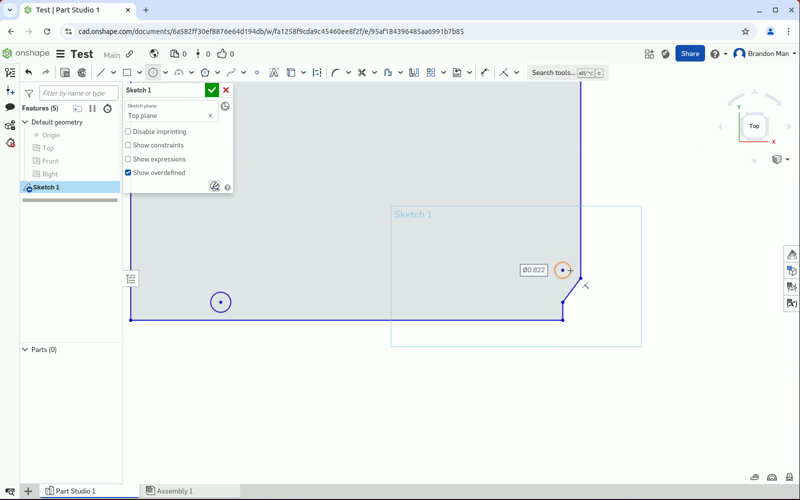
scroll(-6)
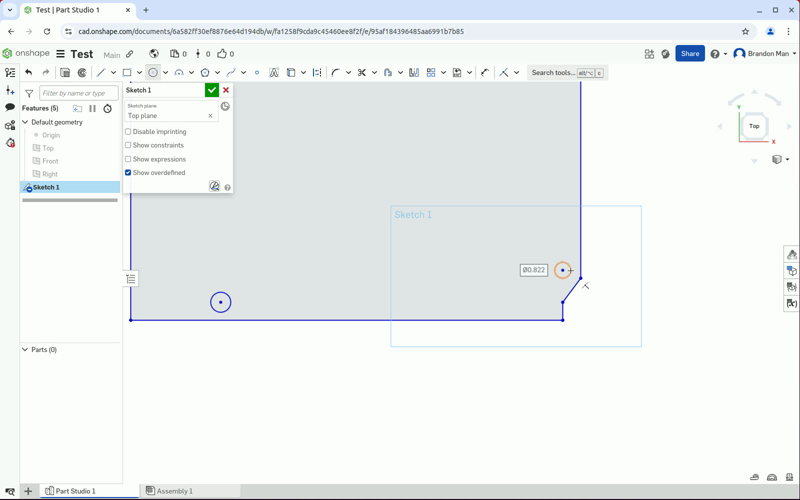
scroll(-6)
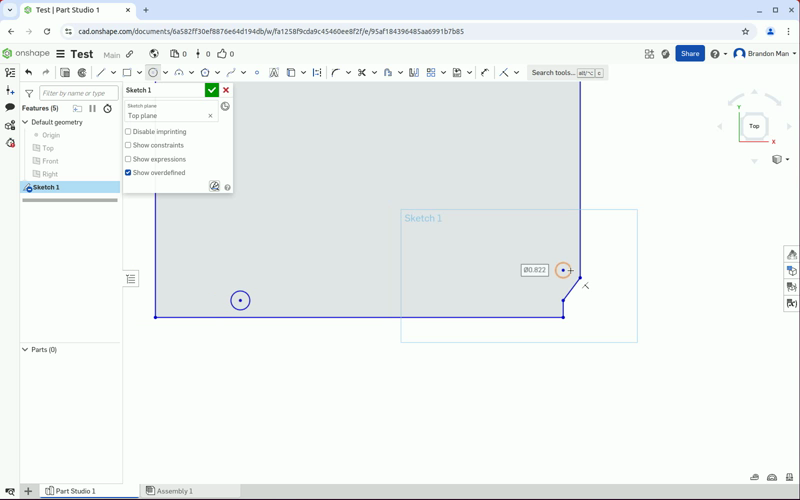
scroll(-6)
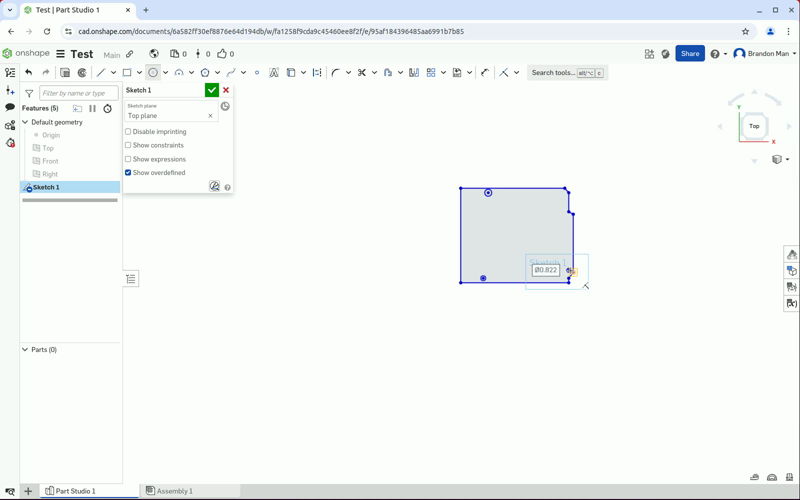
key(esc)
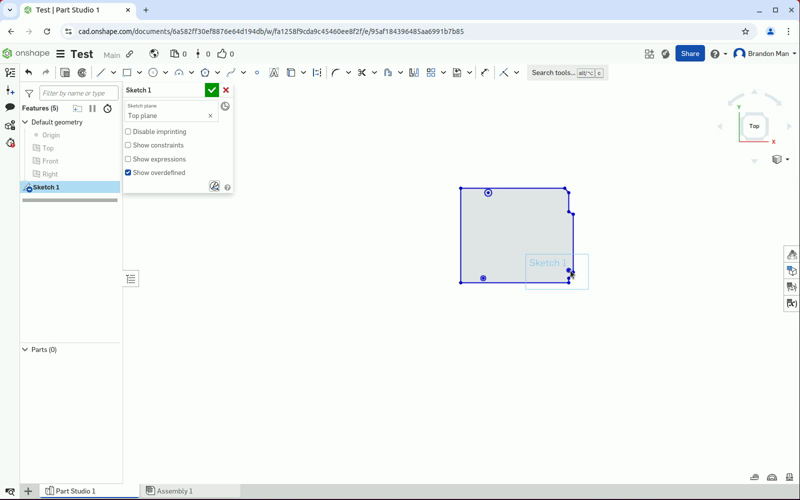
key(c)
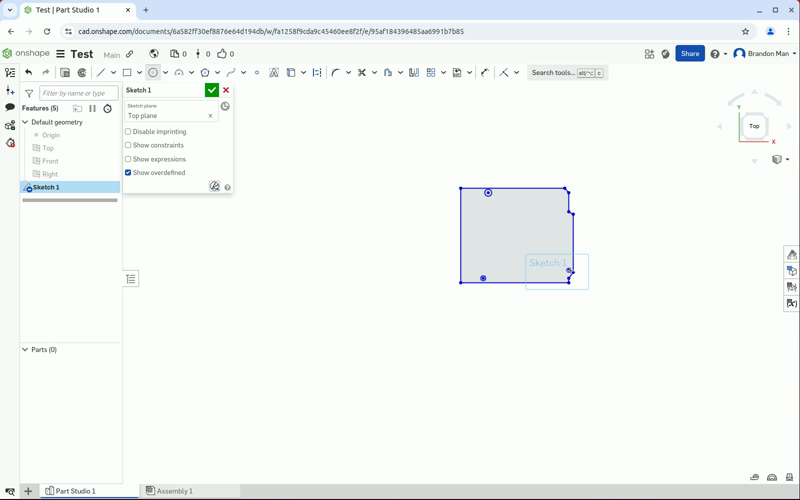
key_down(shift)
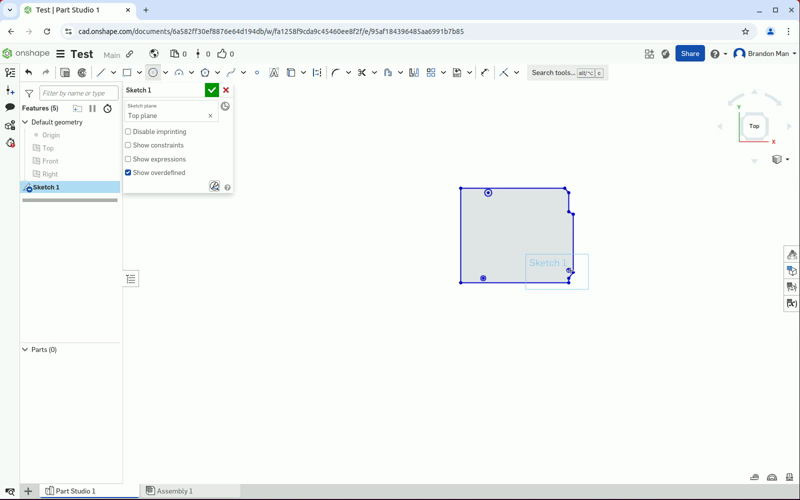
mouse_move(568, 220)
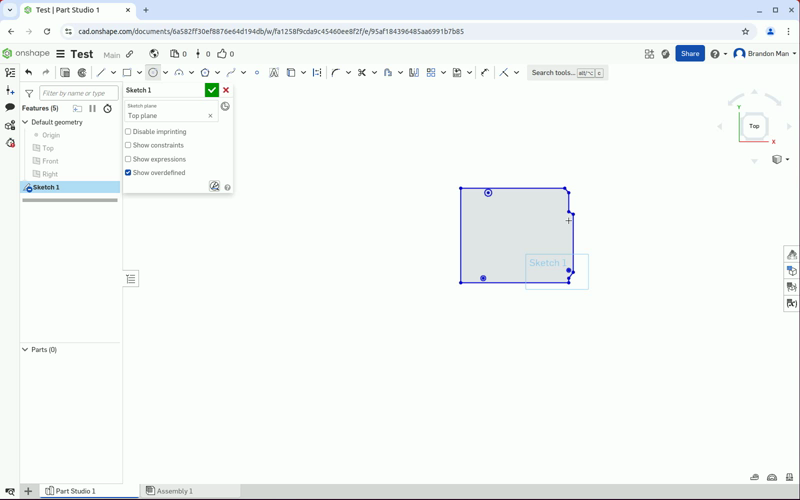
click(568, 220)
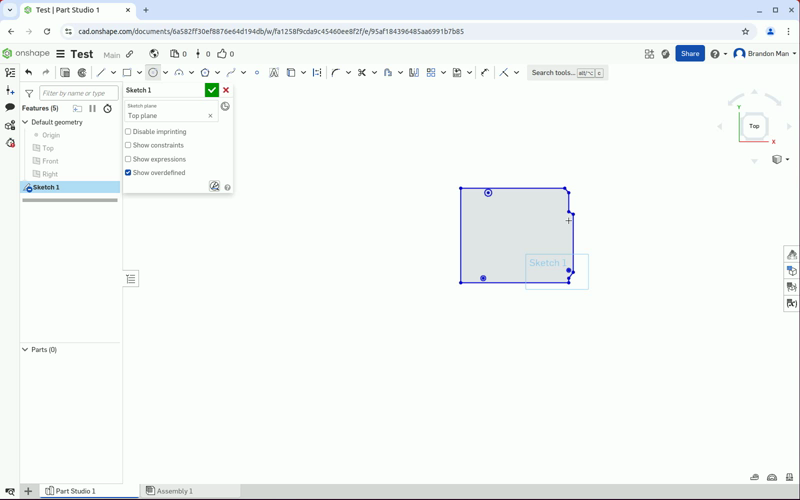
key_up(shift)
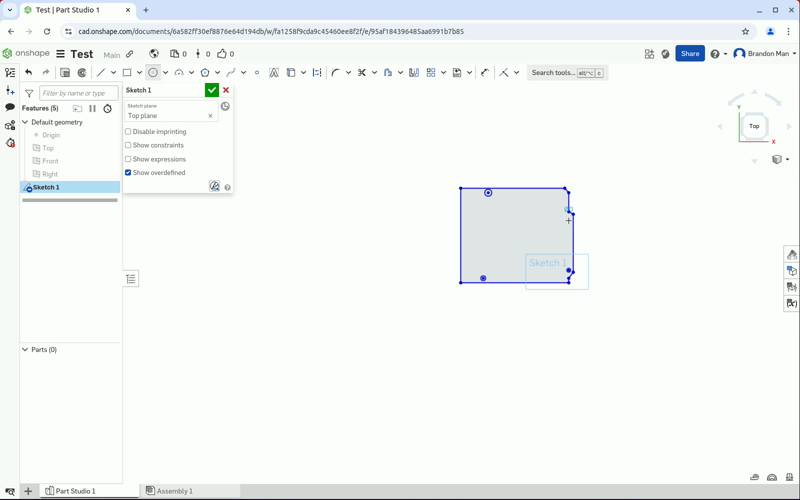
mouse_move(570, 220)
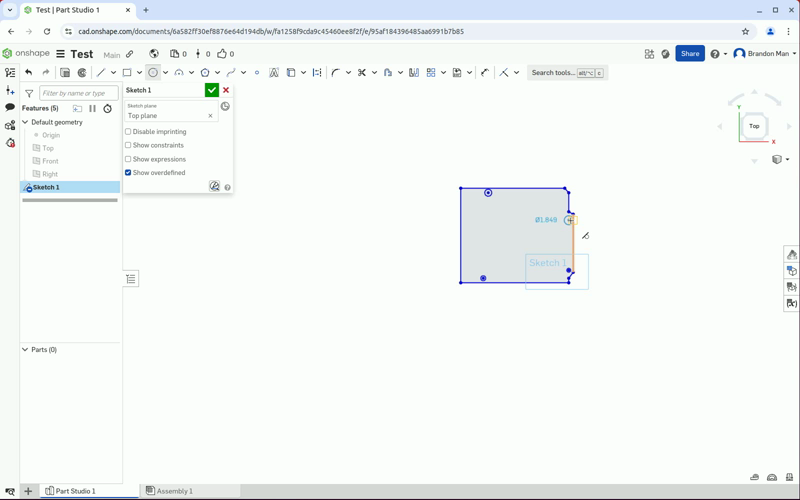
scroll(6)
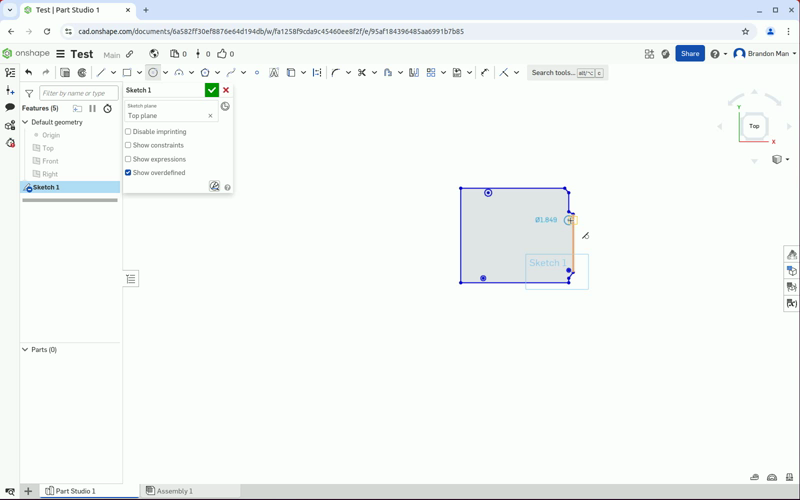
scroll(6)
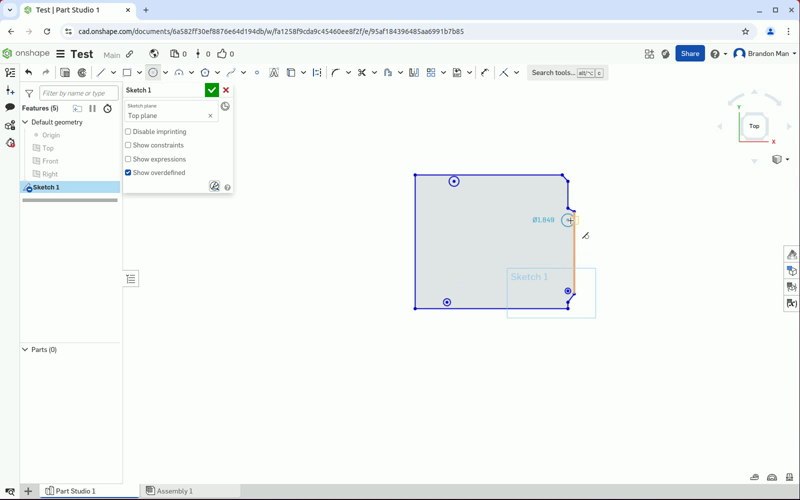
scroll(6)
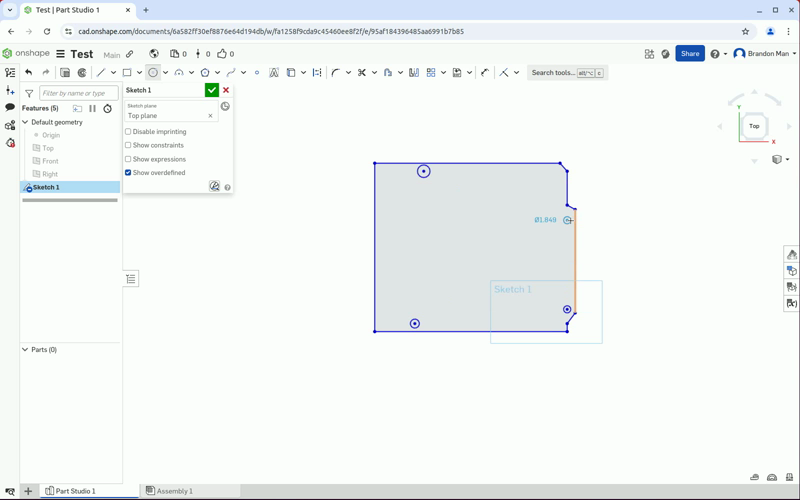
scroll(6)
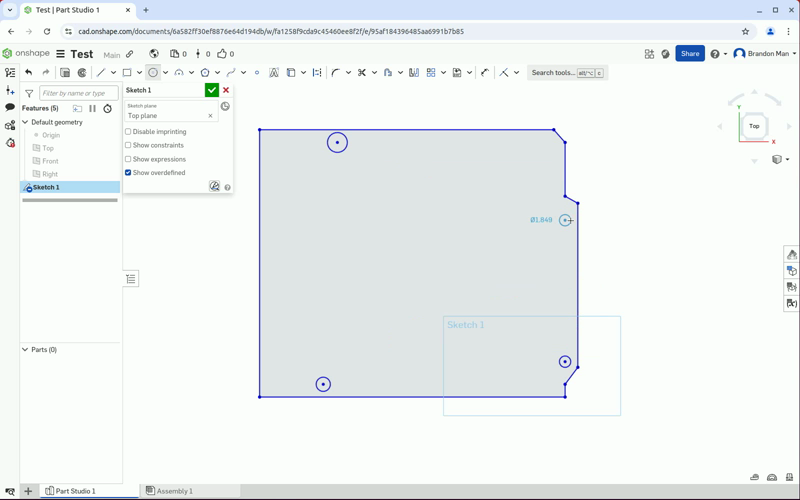
scroll(6)
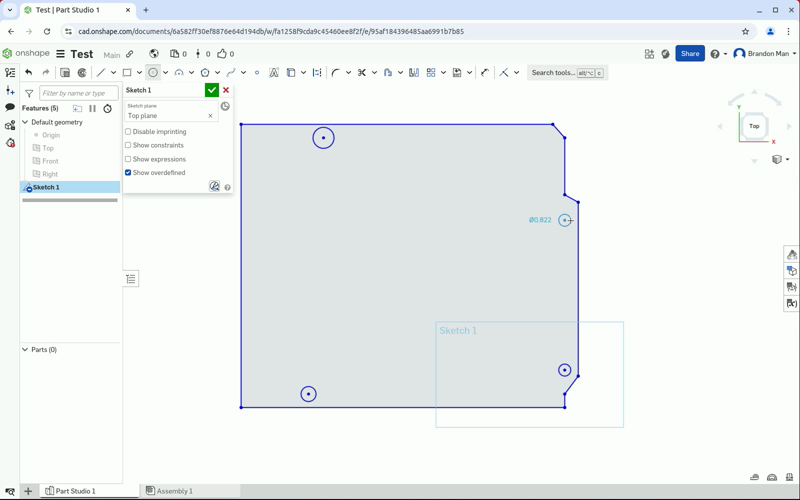
scroll(6)
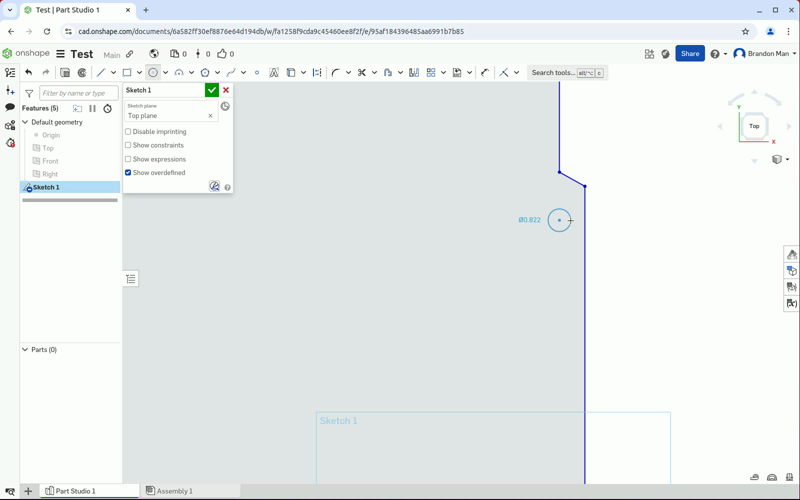
scroll(6)
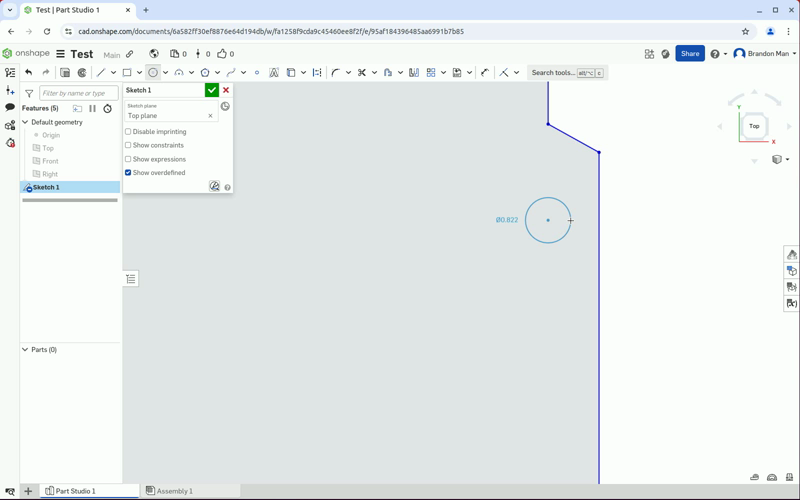
click(570, 220)
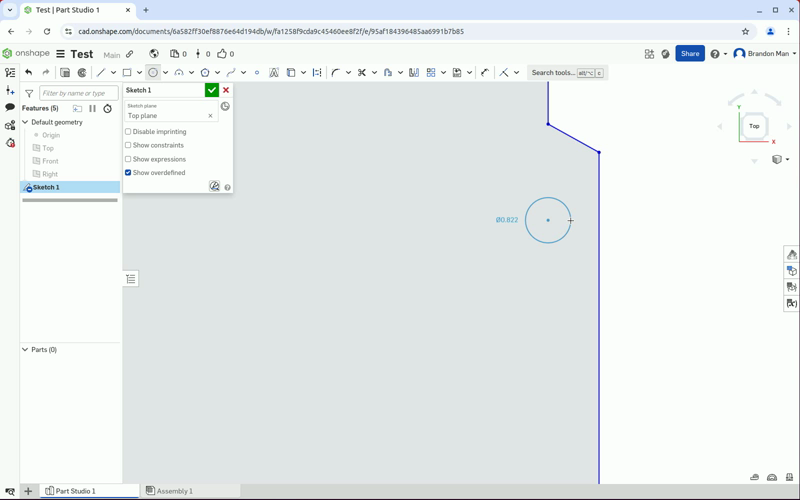
scroll(-6)
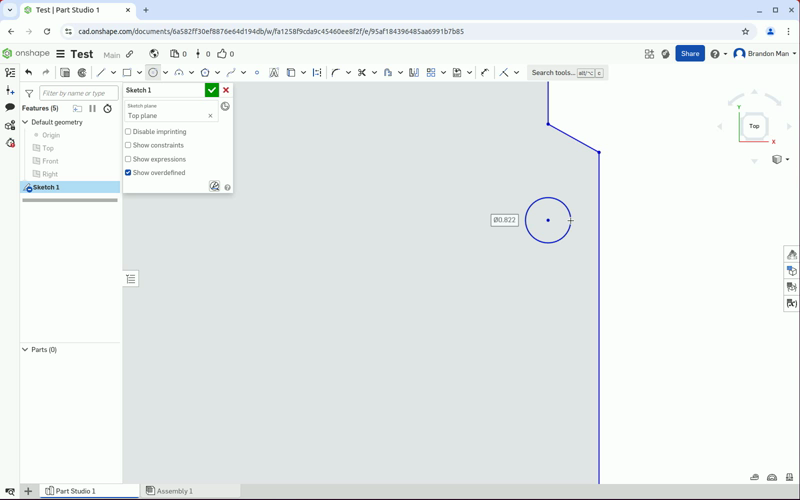
scroll(-6)
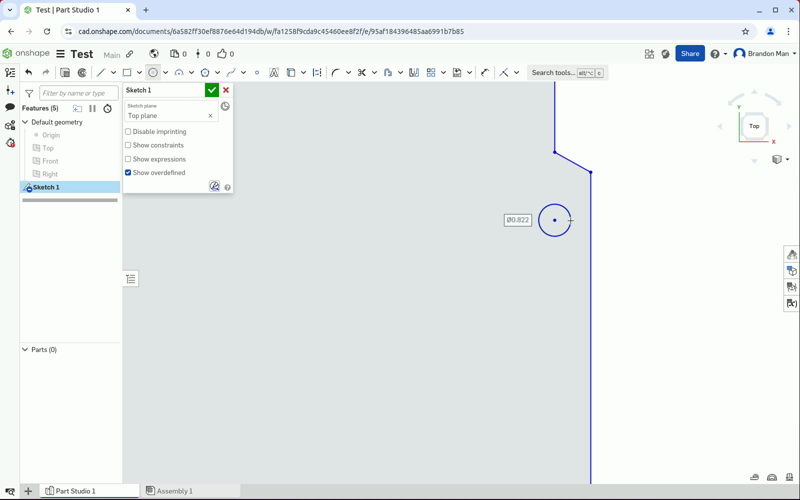
scroll(-6)
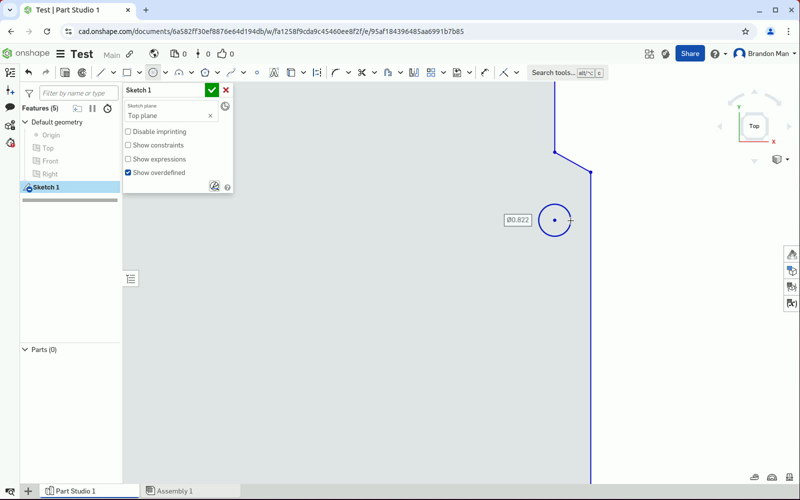
scroll(-6)
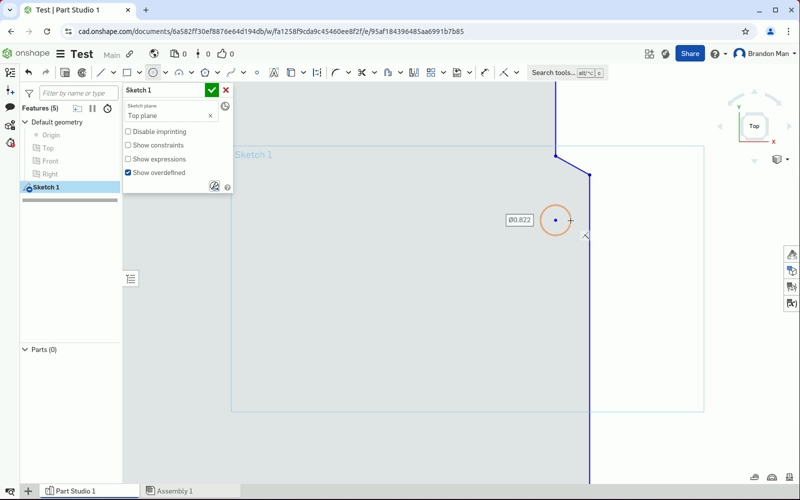
scroll(-6)
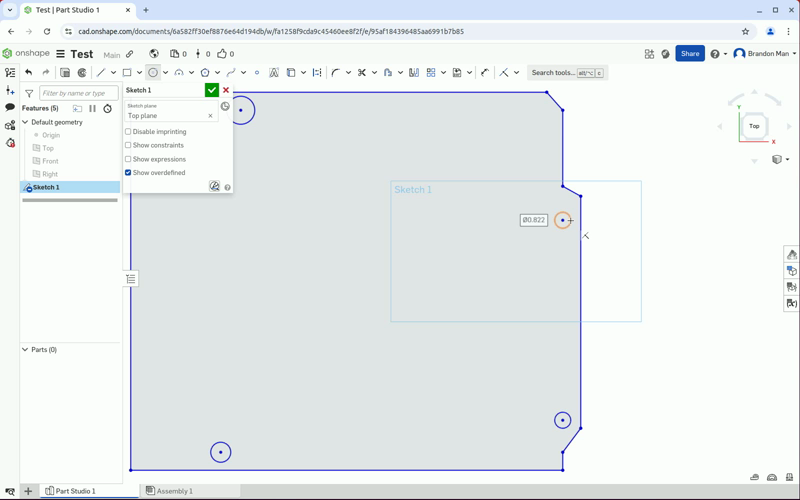
scroll(-6)
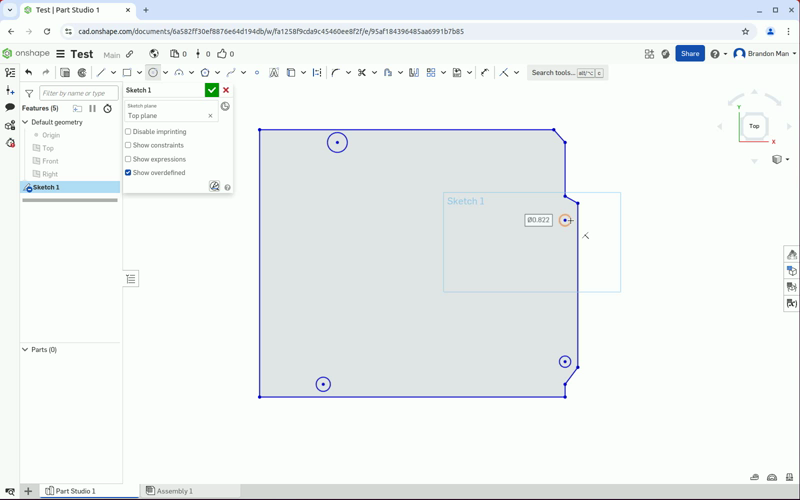
scroll(-6)
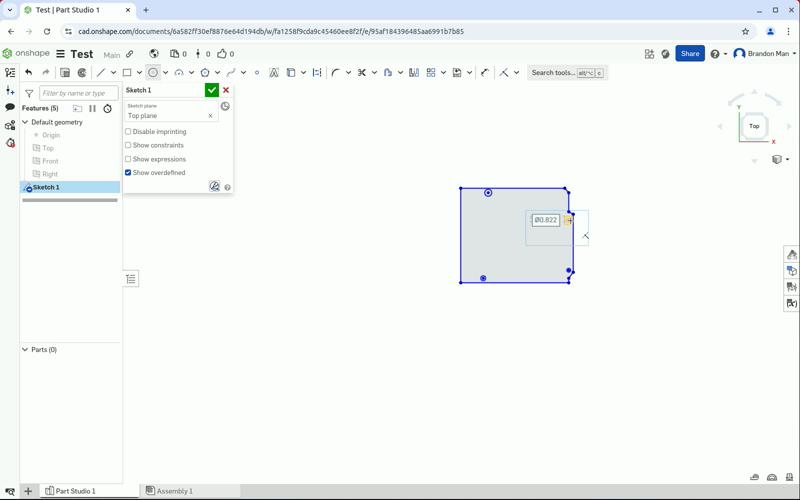
key(esc)
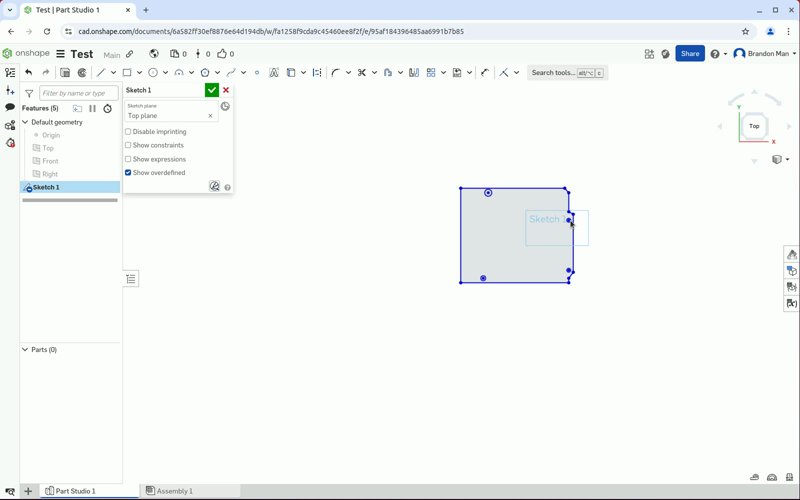
mouse_move(531, 212)
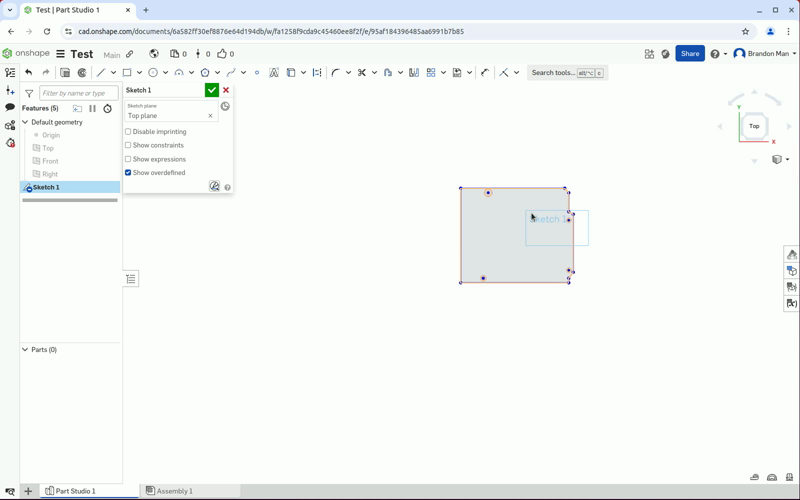
click(531, 212)
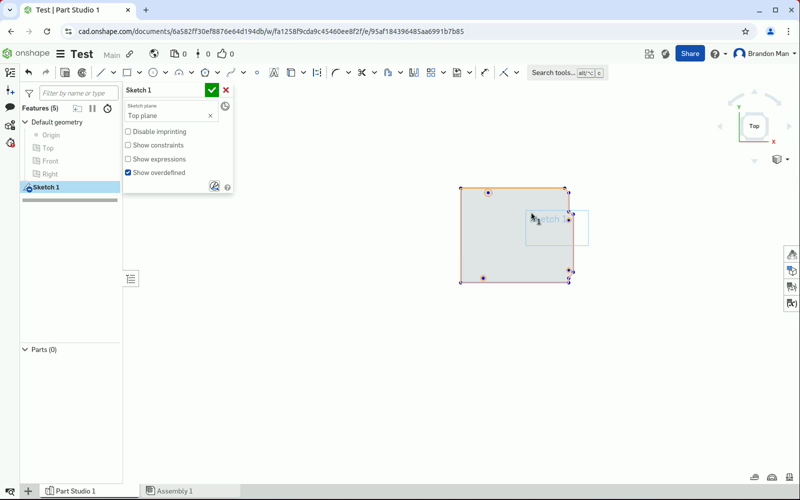
mouse_move(73, 352)
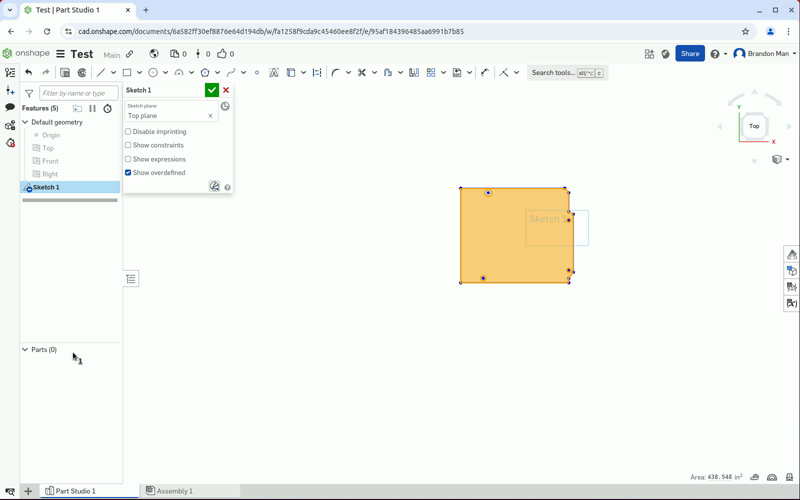
key(shift+y)
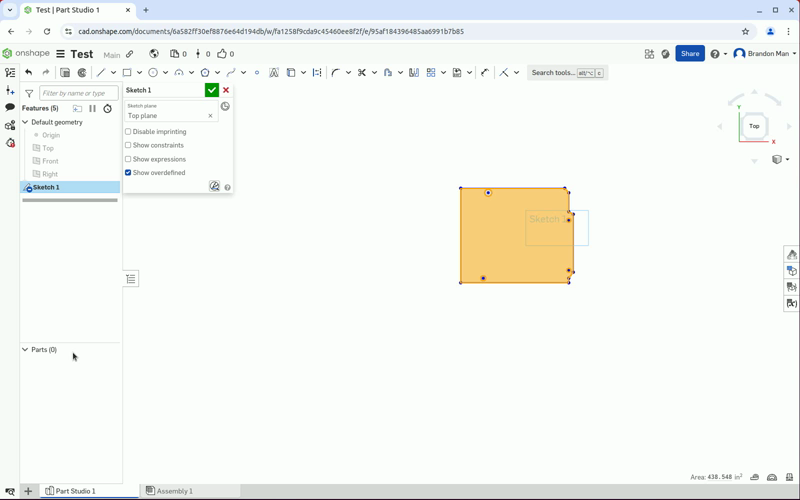
key(shift+e)
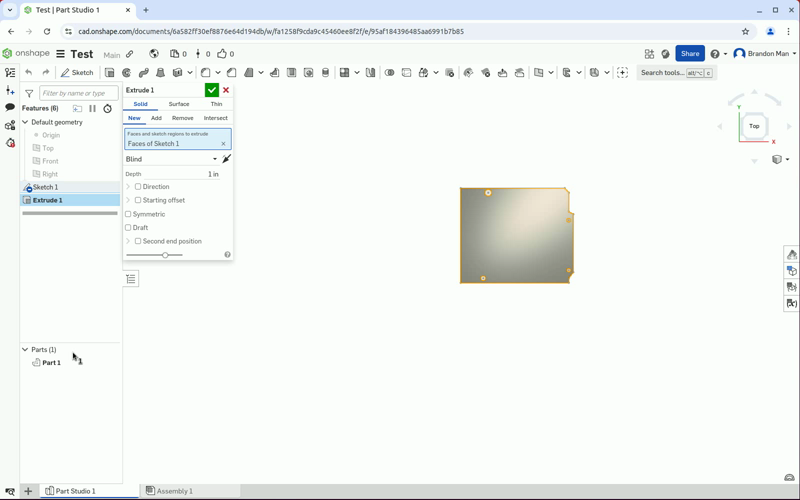
mouse_move(143, 106)
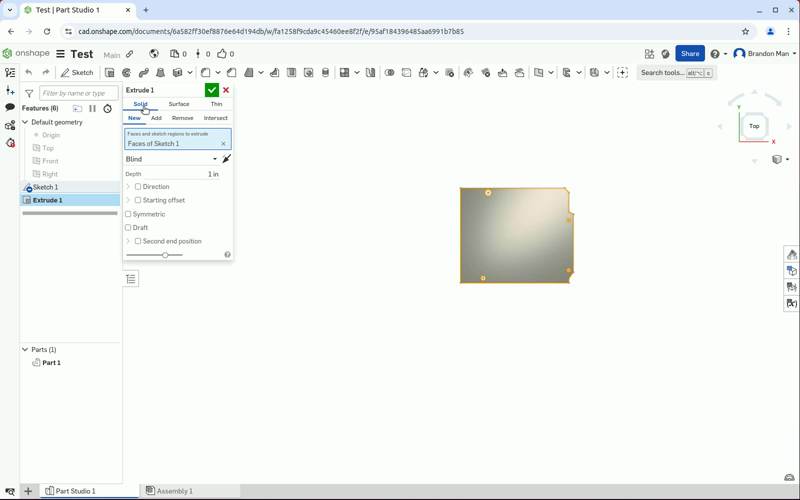
click(143, 106)
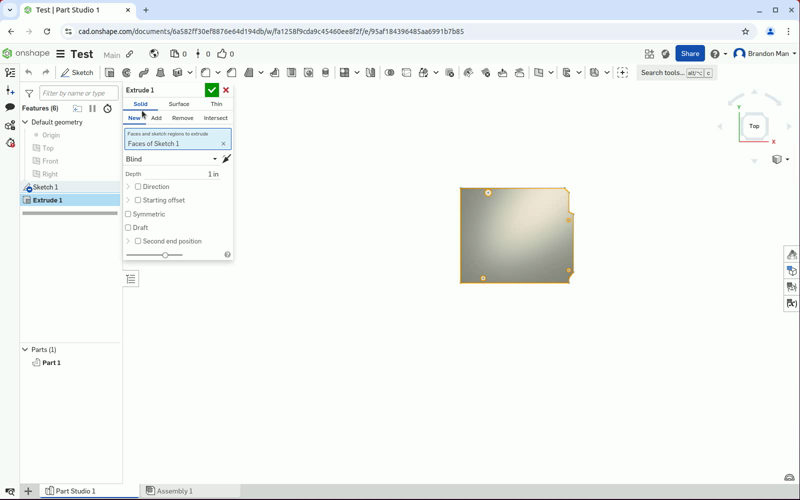
mouse_move(137, 120)
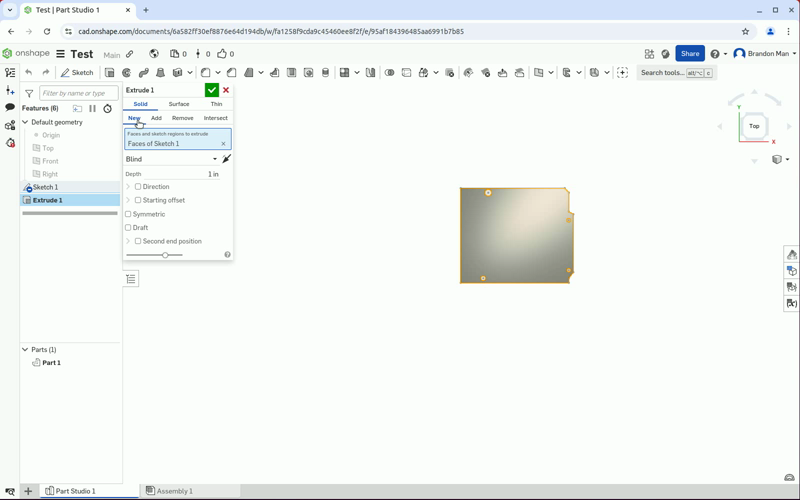
click(137, 120)
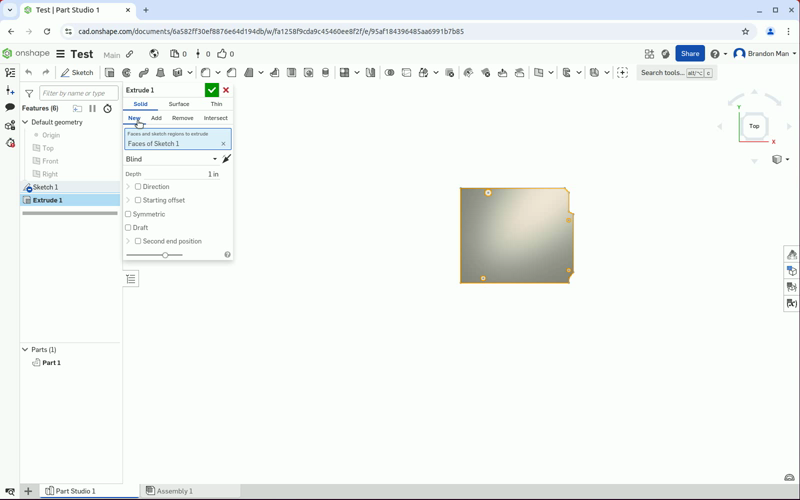
key(tab, 4)
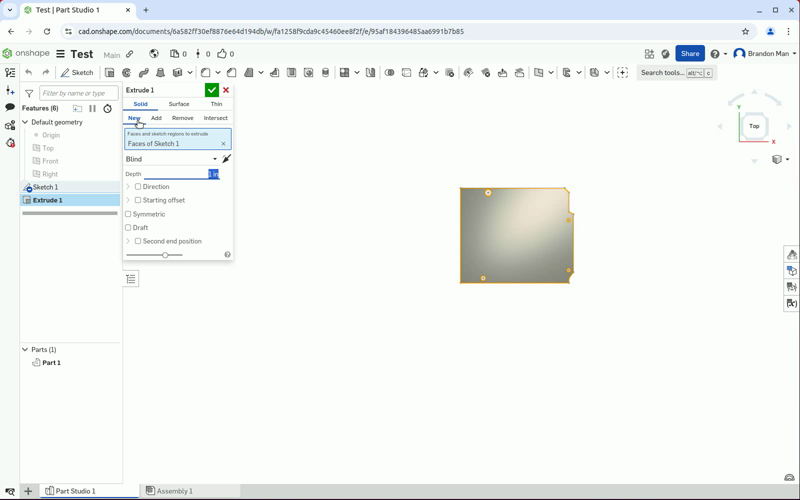
text(0.722)
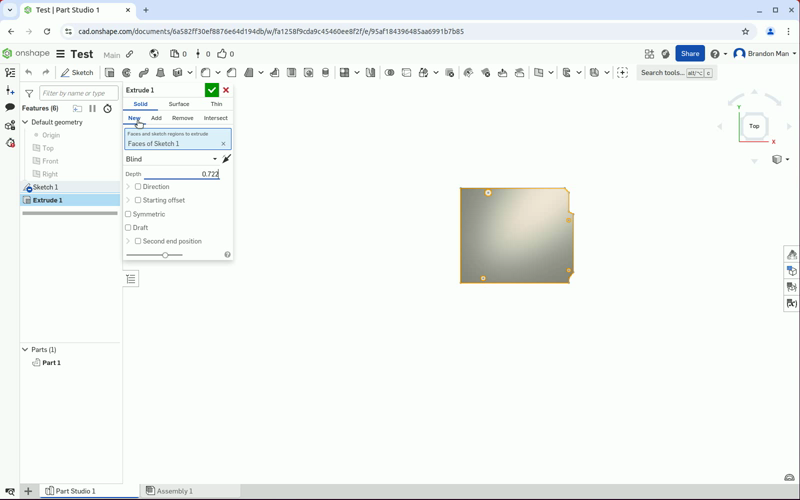
key(enter)
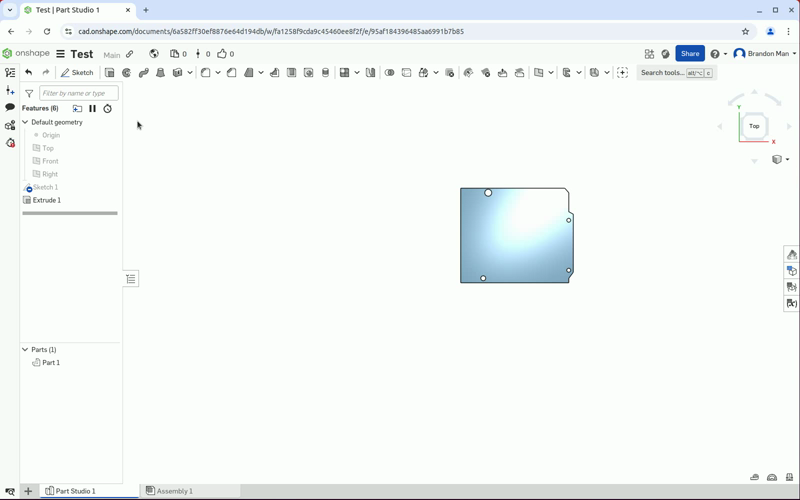
key(shift+h)
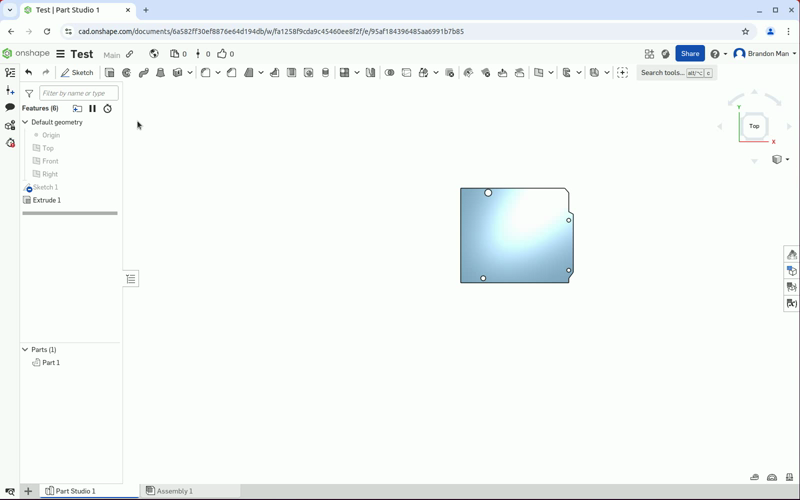
key(shift+h)
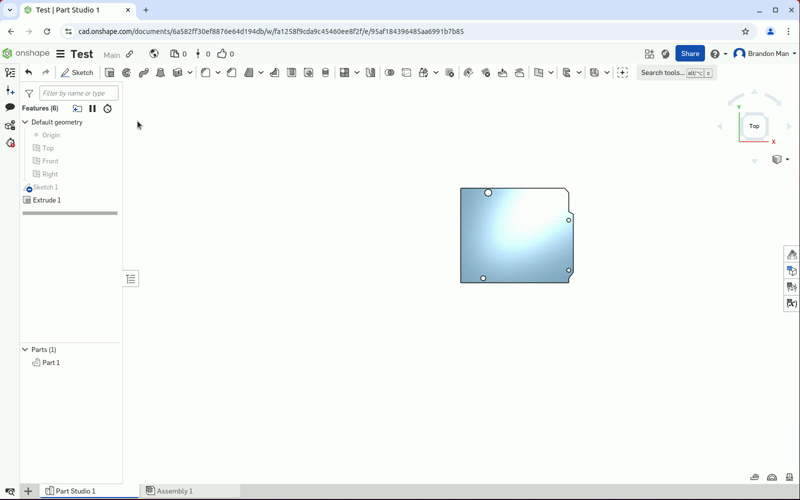
mouse_move(73, 189)
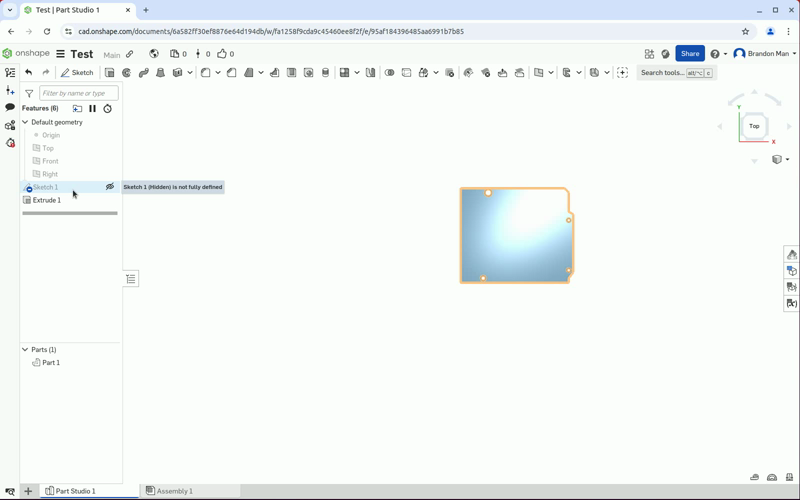
click(73, 189)
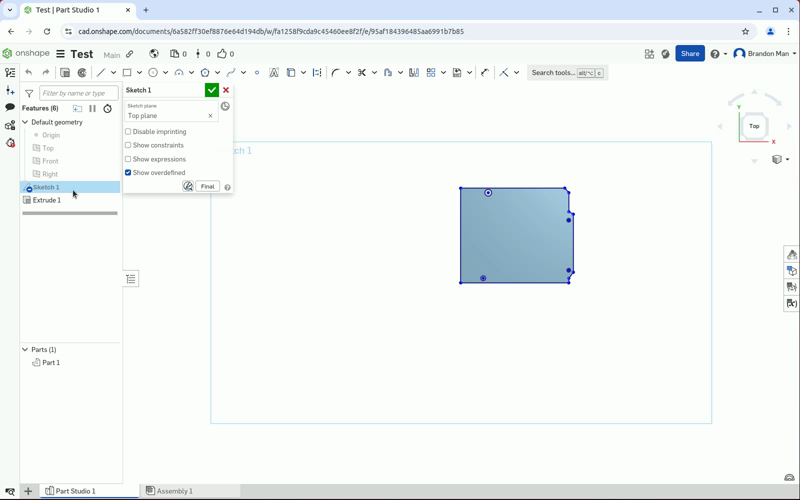
mouse_move(229, 92)
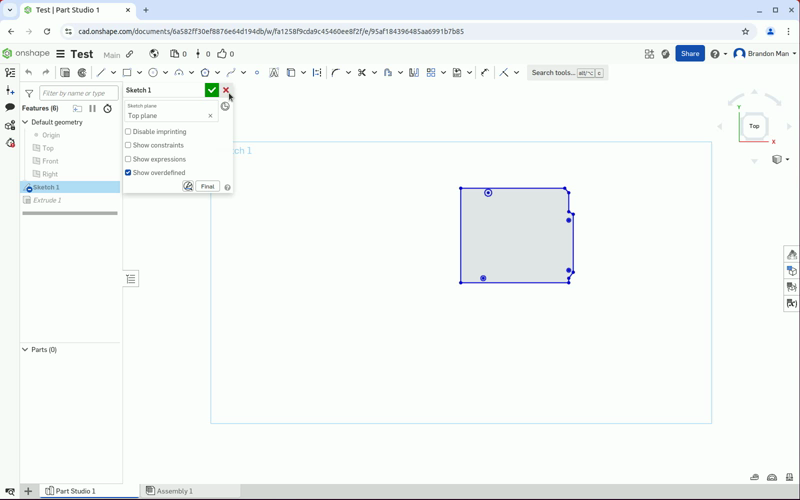
click(229, 92)
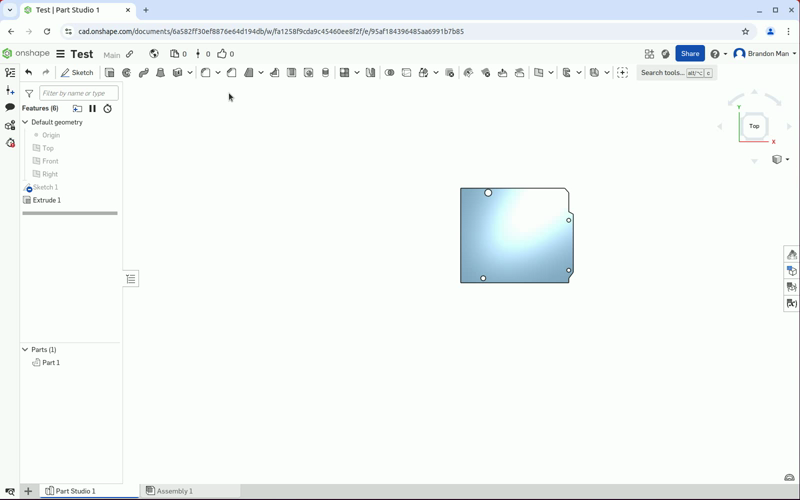
mouse_move(541, 75)
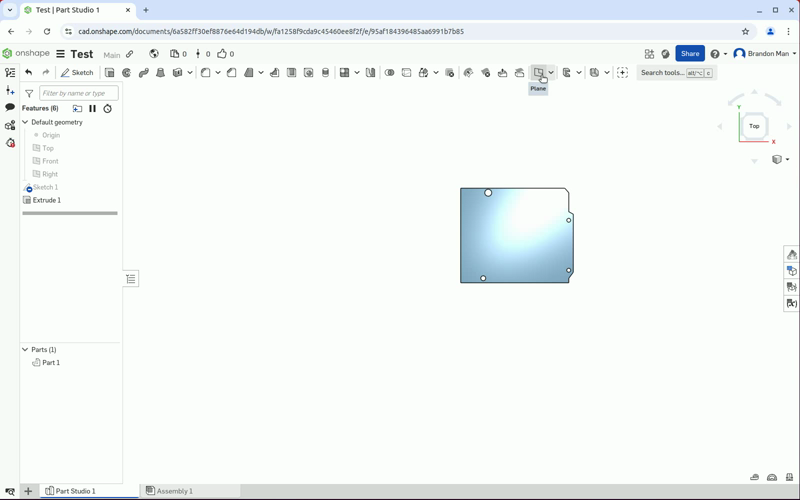
click(541, 75)
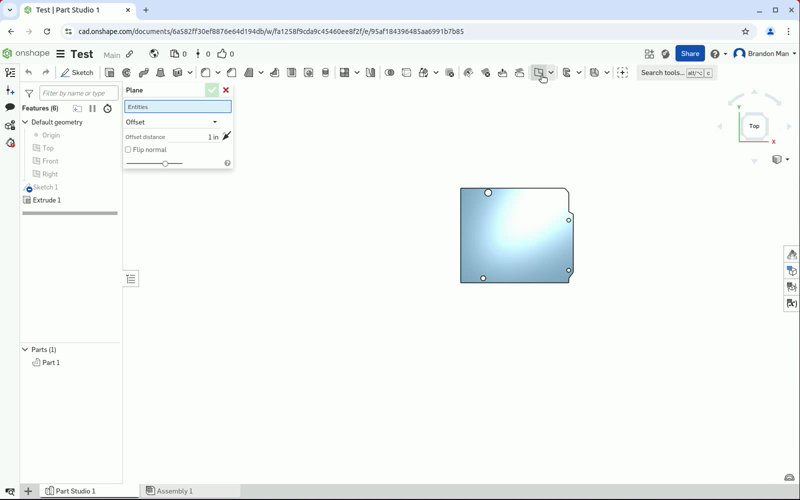
mouse_move(73, 150)
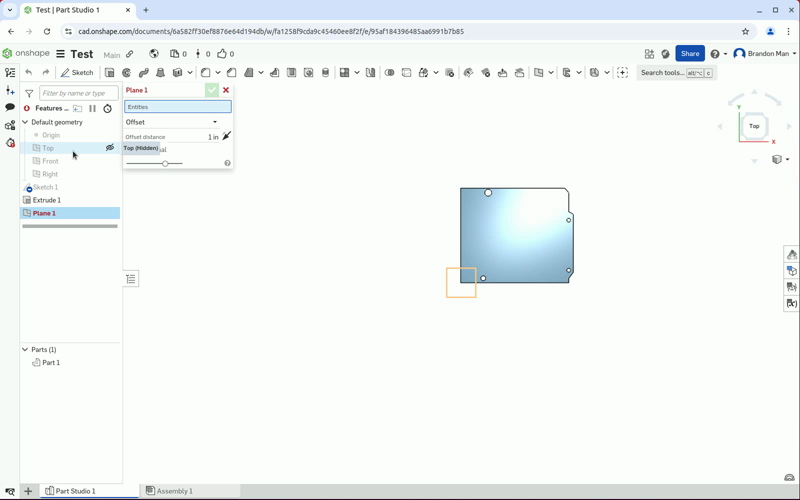
click(73, 150)
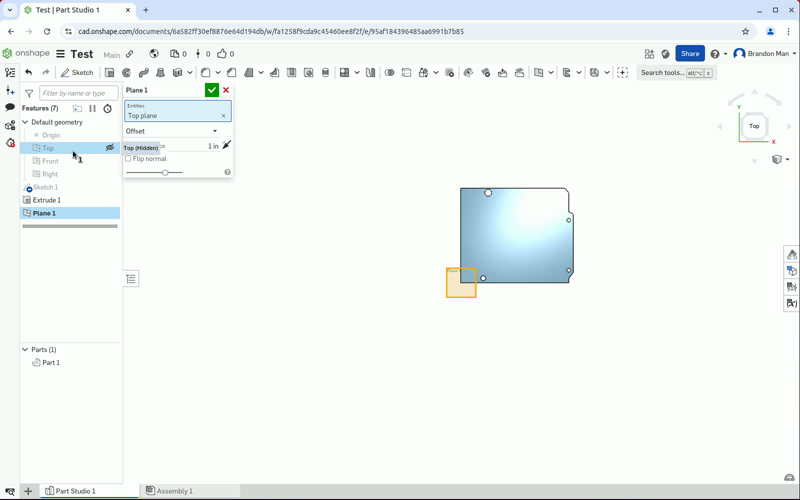
key(tab, 2)
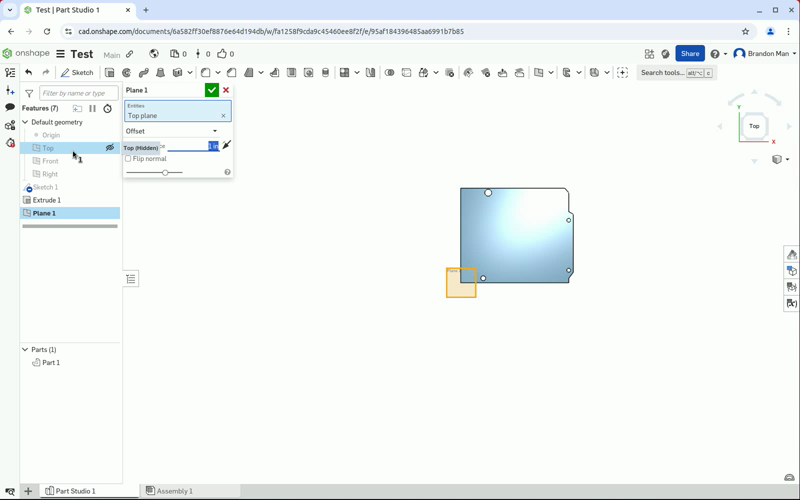
text(0.709)
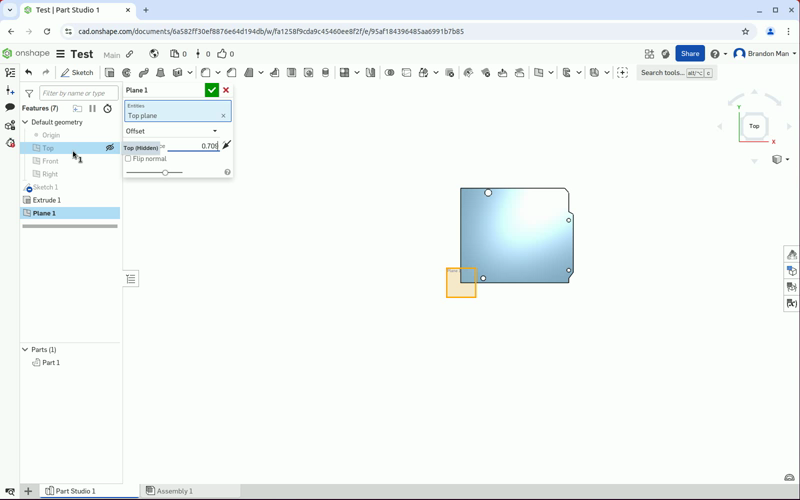
key(enter, 2)
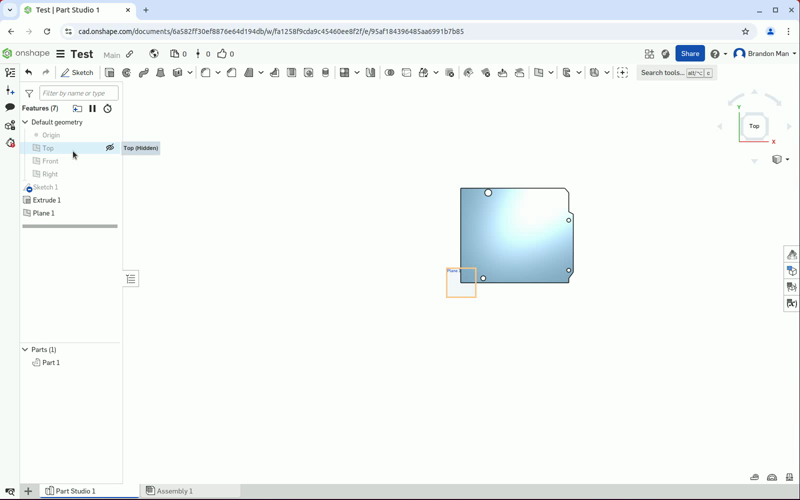
key(shift+s)
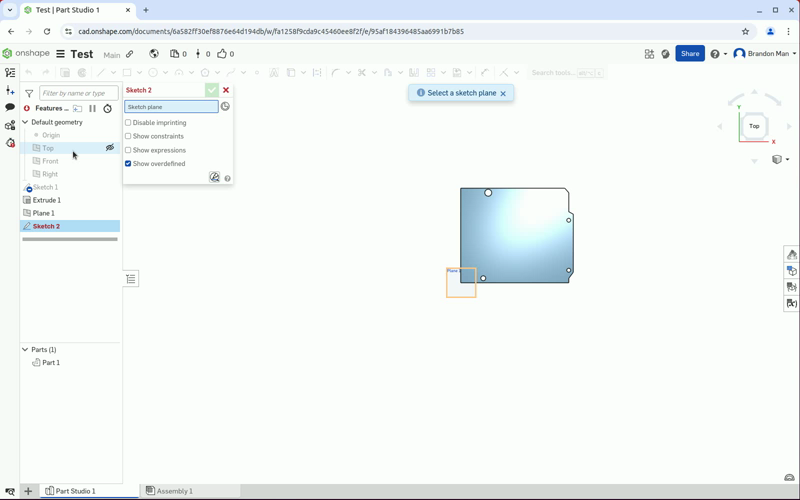
mouse_move(73, 215)
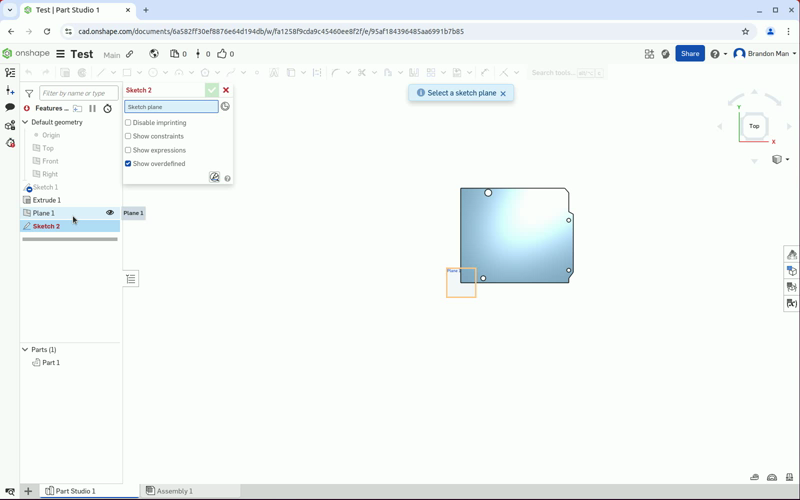
click(73, 215)
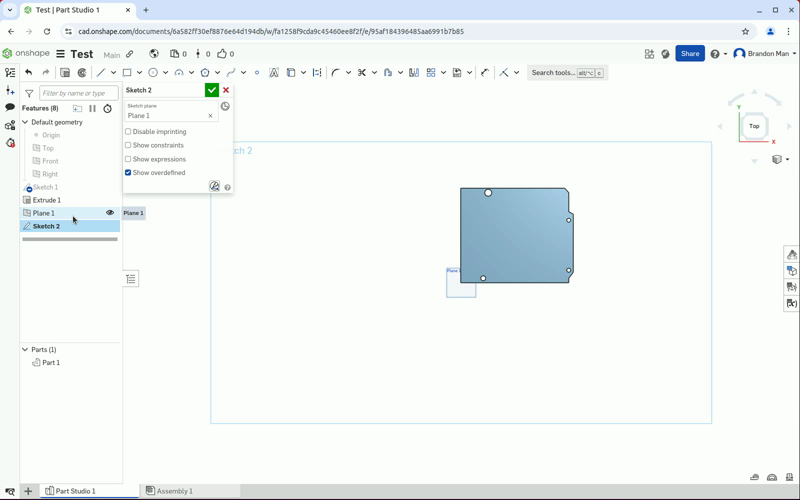
mouse_move(73, 352)
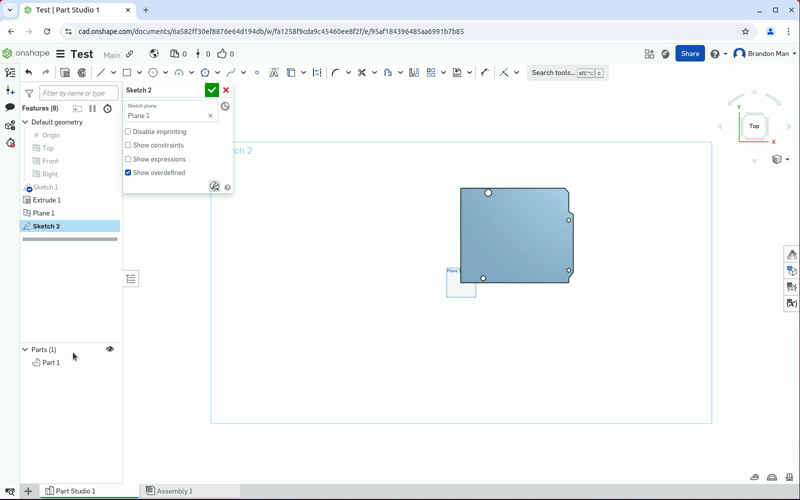
key(y)
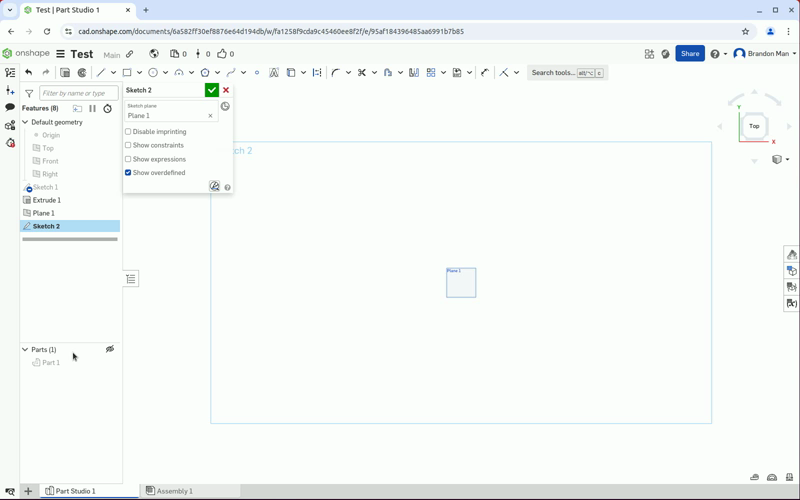
key(l)
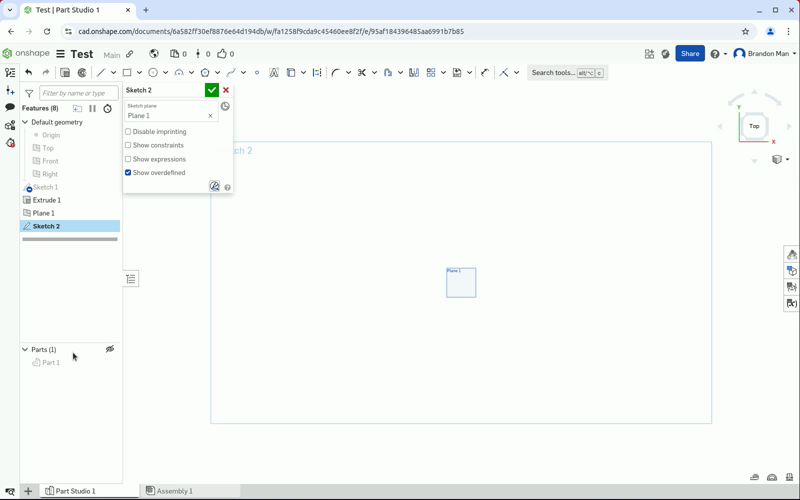
key_down(shift)
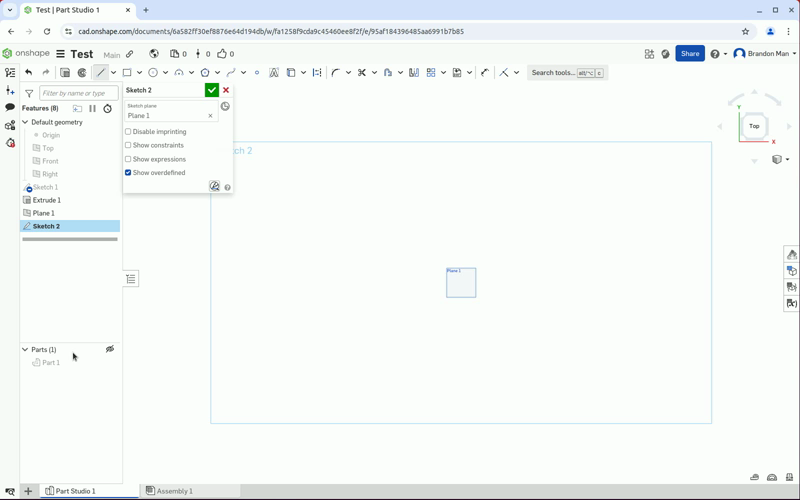
mouse_move(447, 225)
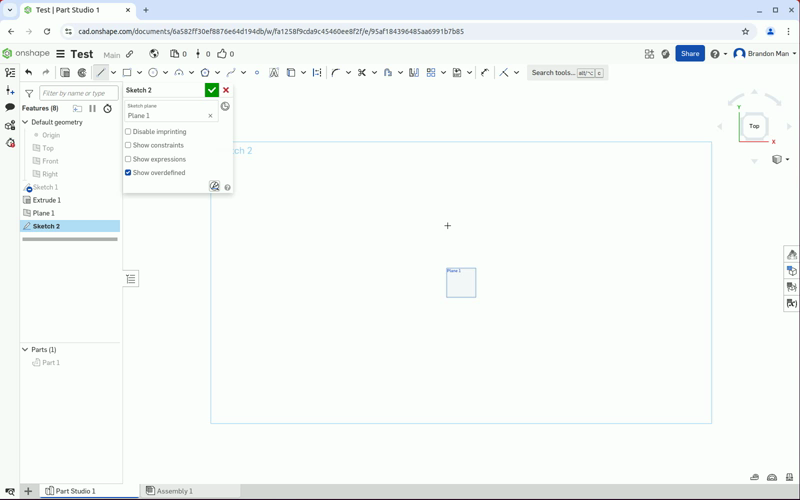
click(447, 225)
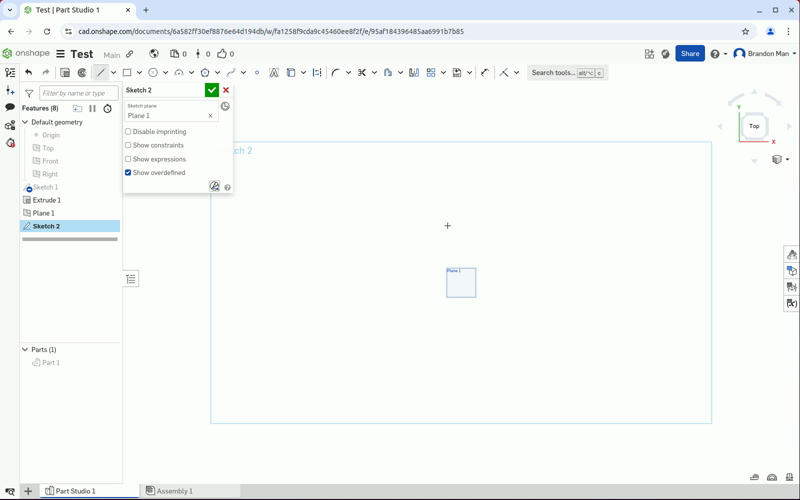
key_up(shift)
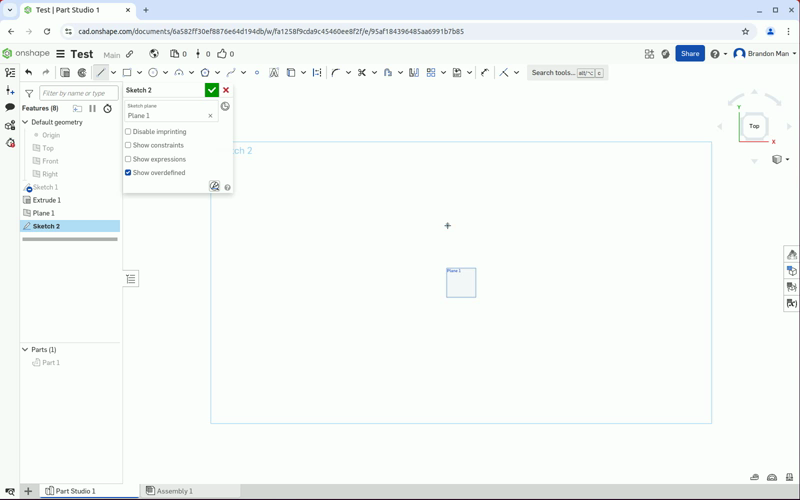
key_down(shift)
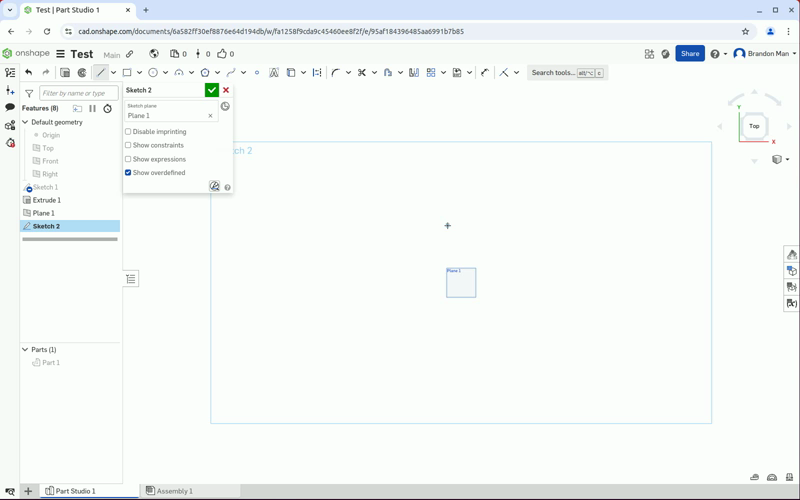
mouse_move(477, 225)
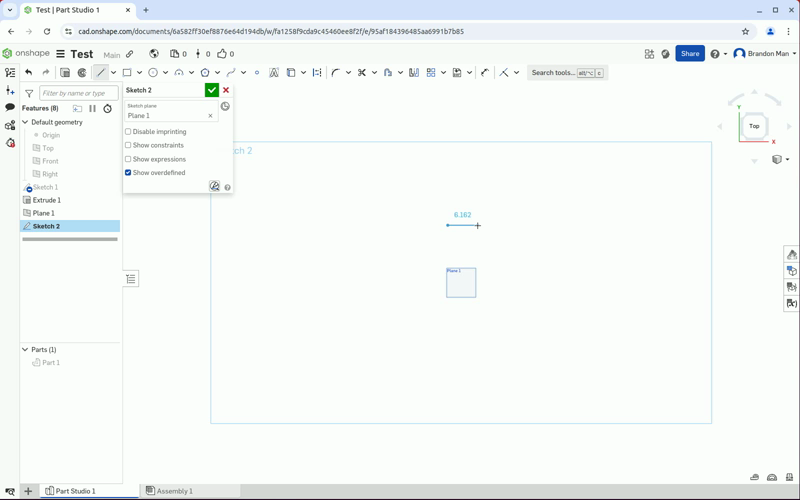
mouse_move(461, 225)
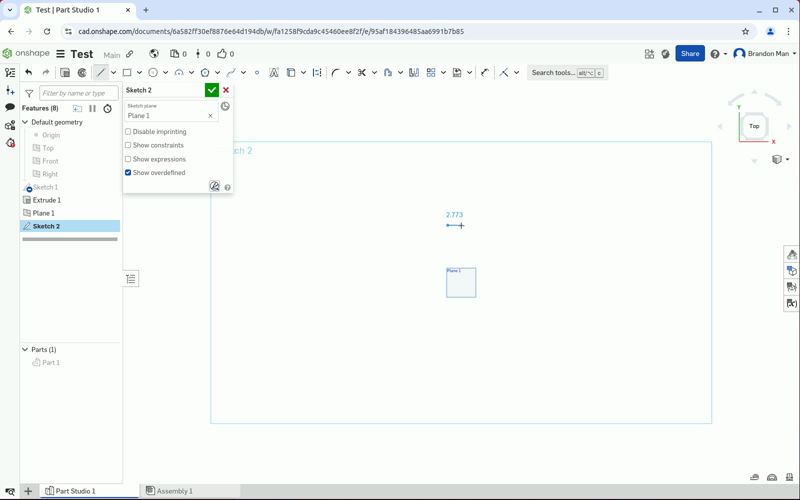
click(461, 225)
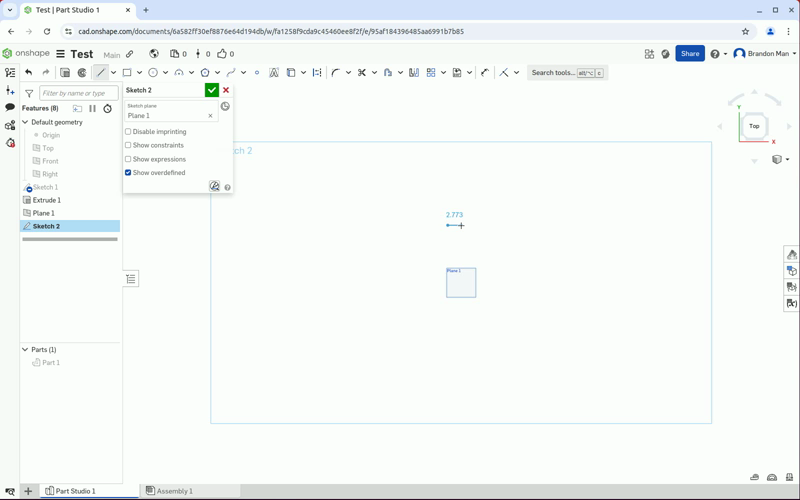
key_up(shift)
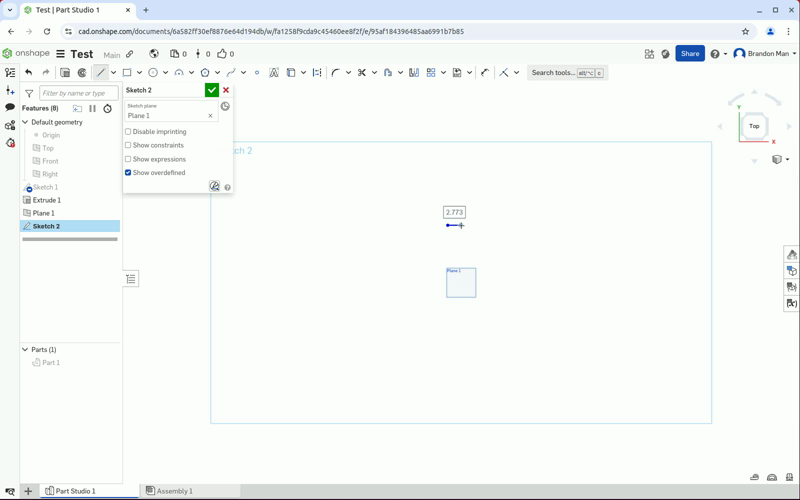
key_down(shift)
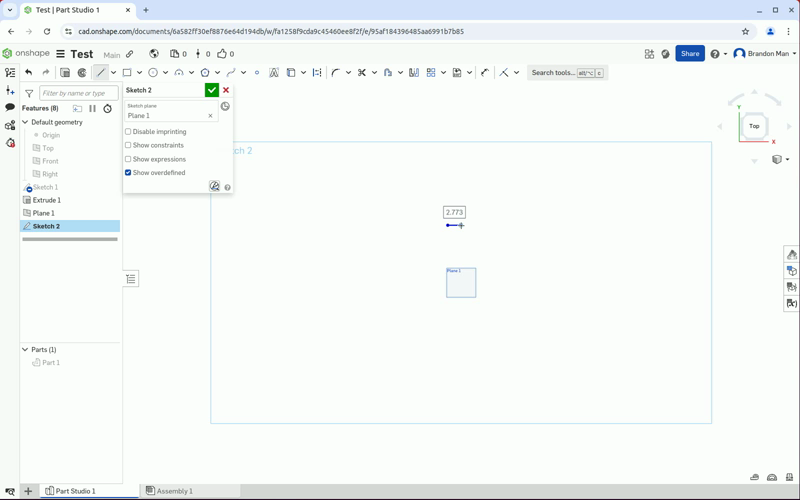
mouse_move(491, 225)
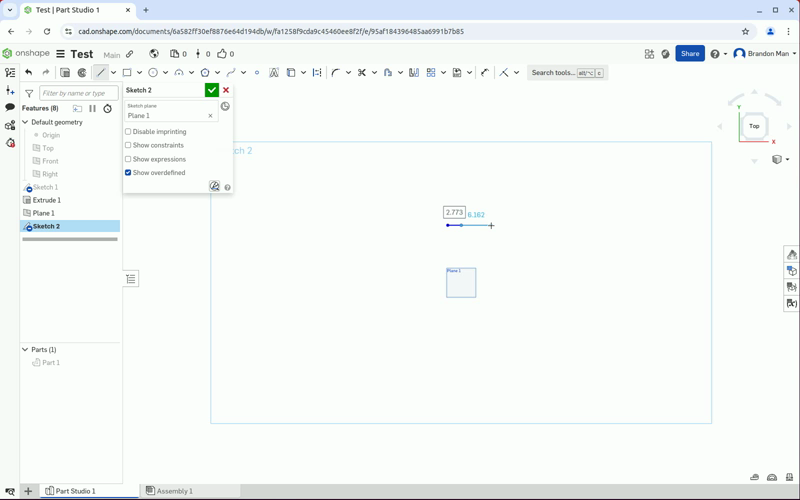
mouse_move(461, 209)
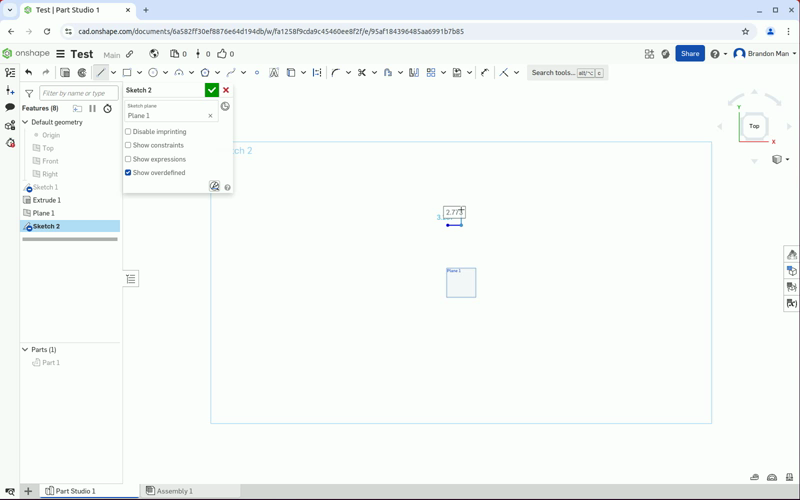
click(461, 209)
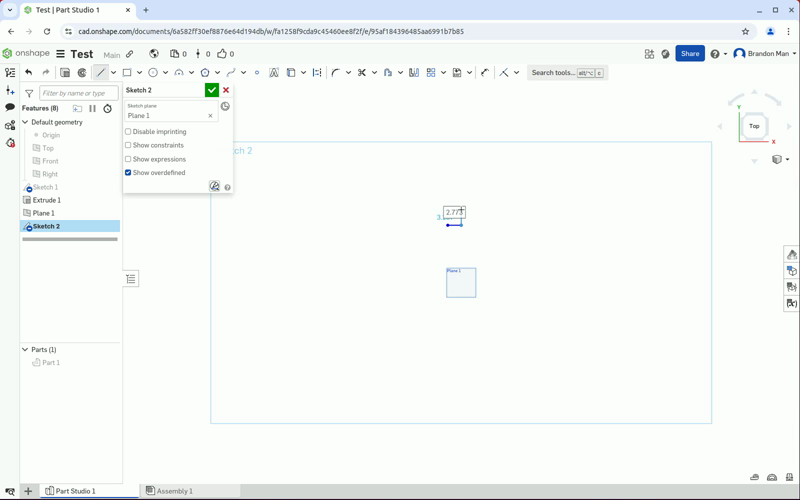
key_up(shift)
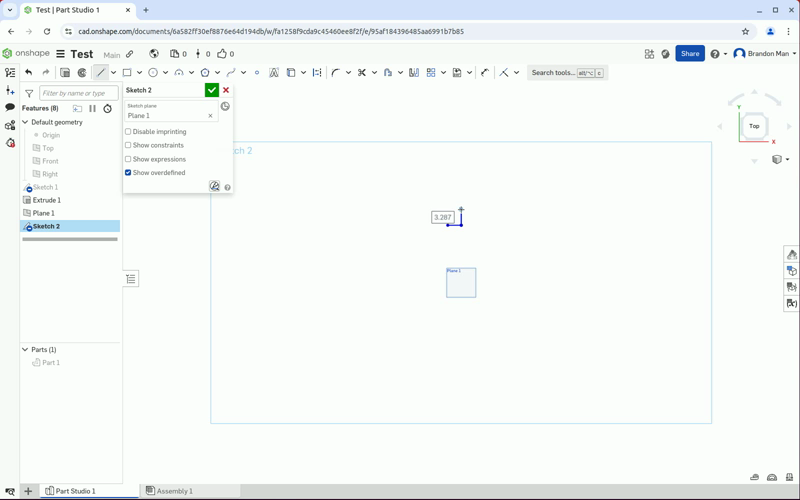
key_down(shift)
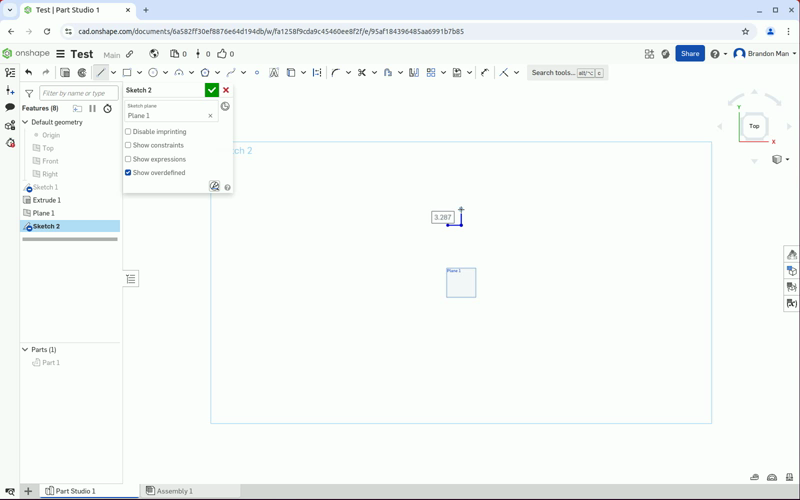
mouse_move(491, 209)
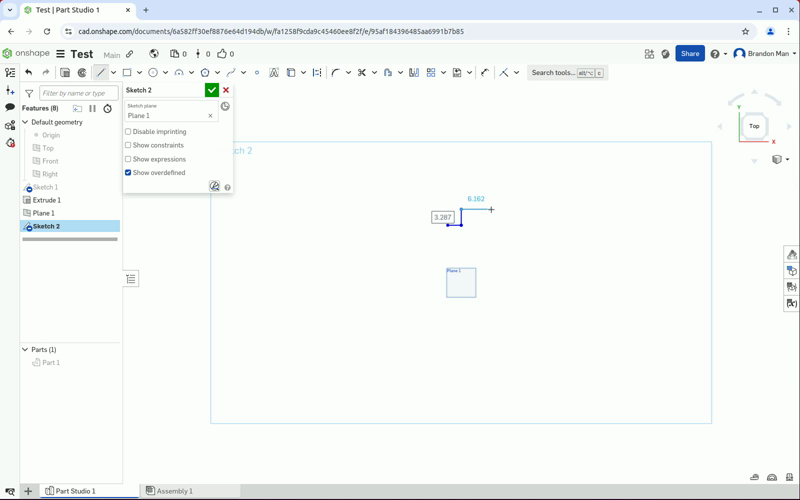
mouse_move(447, 209)
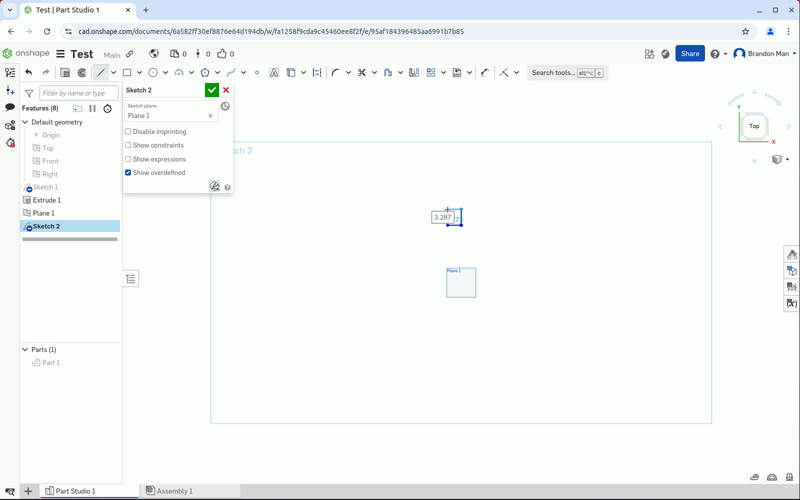
click(447, 209)
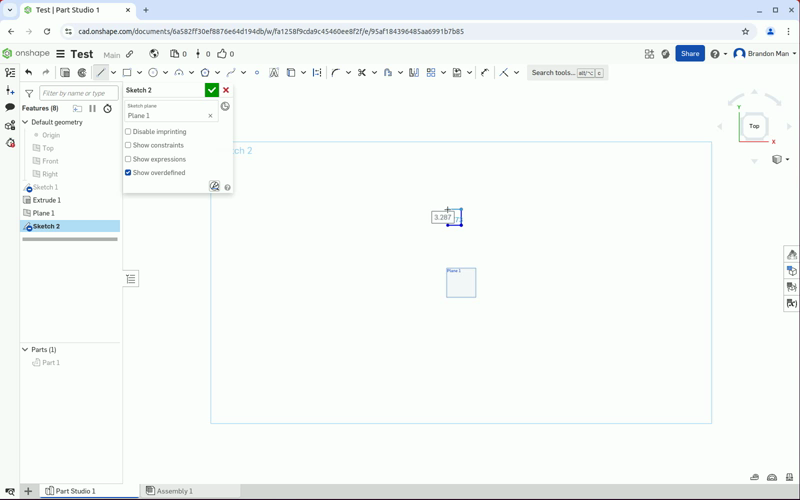
key_up(shift)
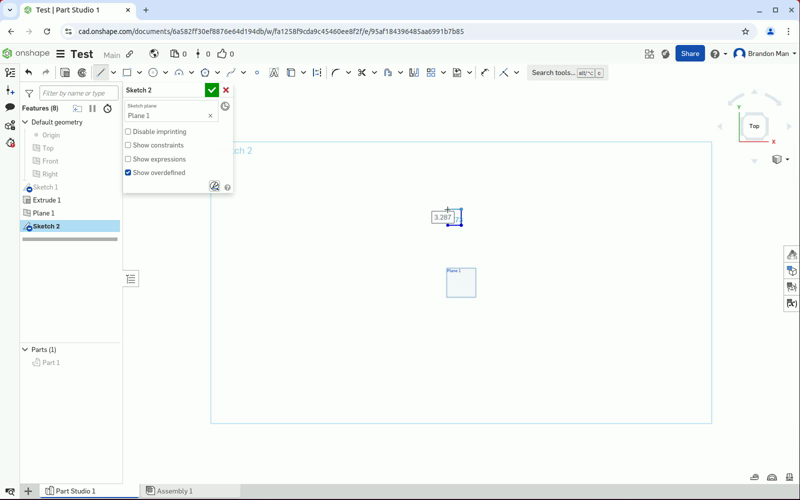
mouse_move(477, 209)
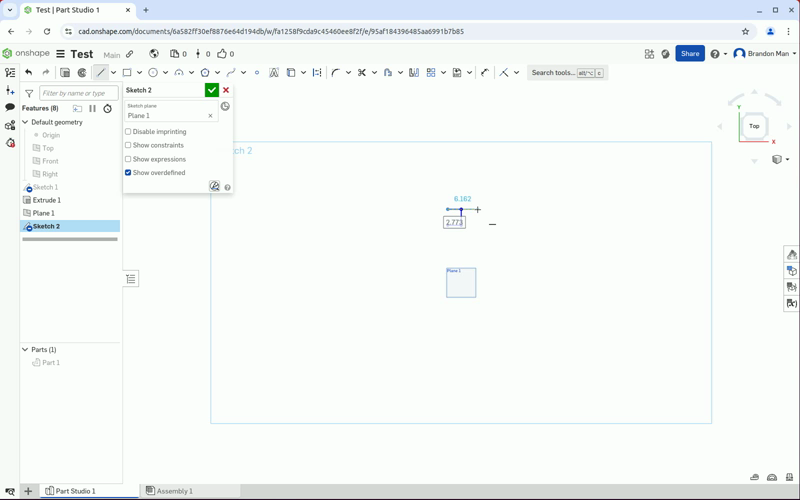
key_down(shift)
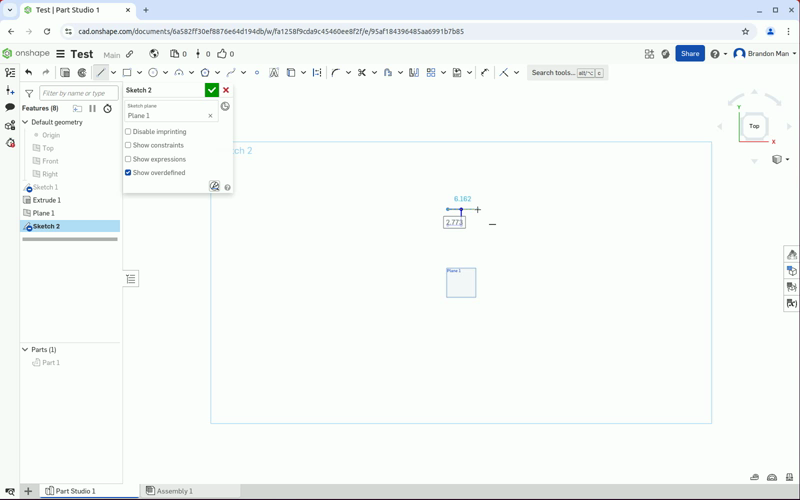
mouse_move(447, 225)
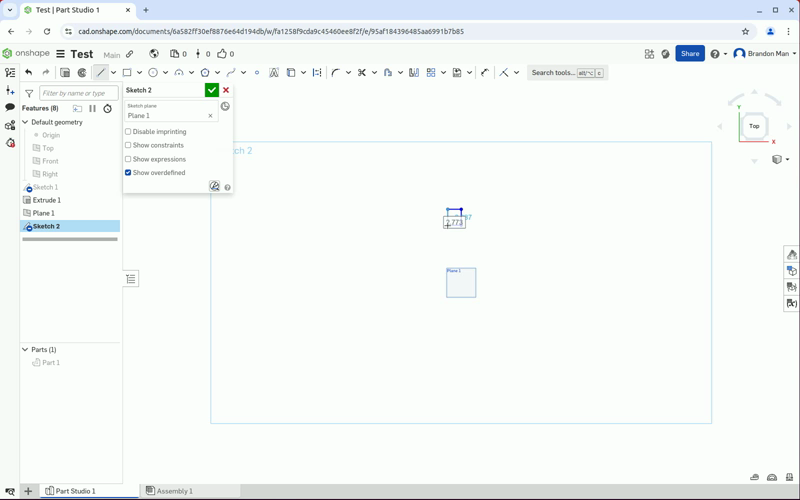
key_up(shift)
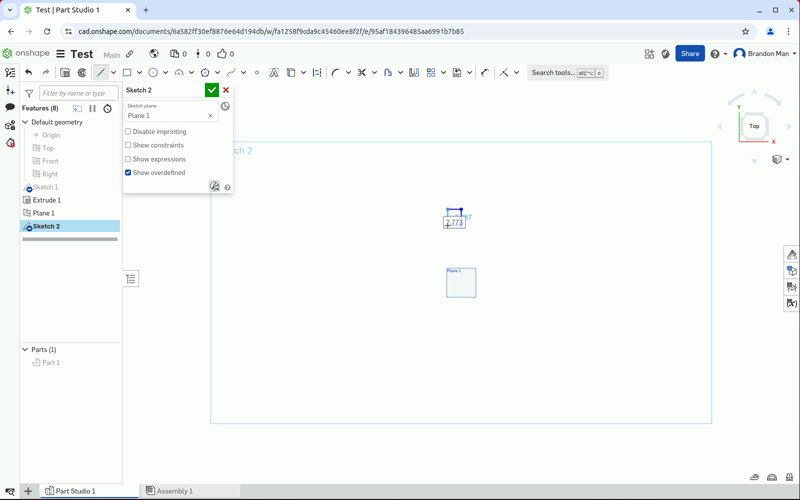
click(447, 225)
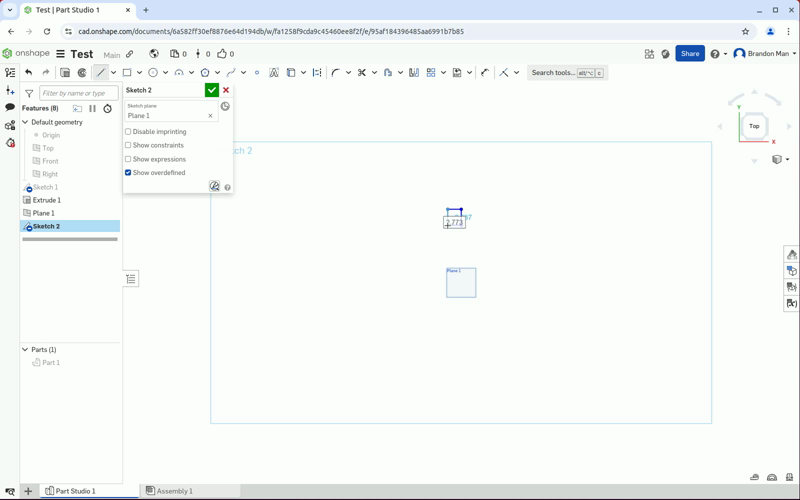
key(esc)
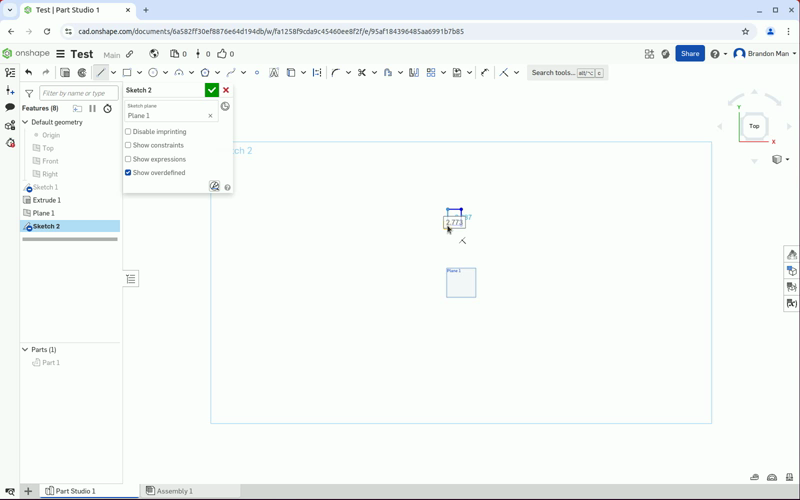
mouse_move(458, 218)
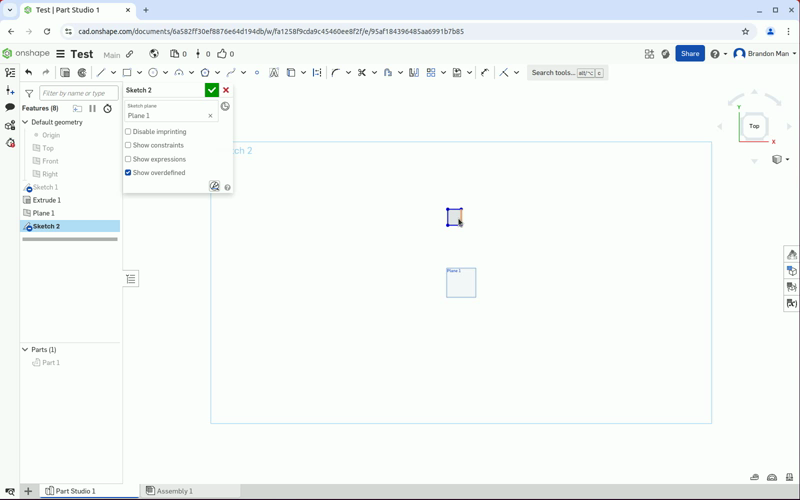
scroll(6)
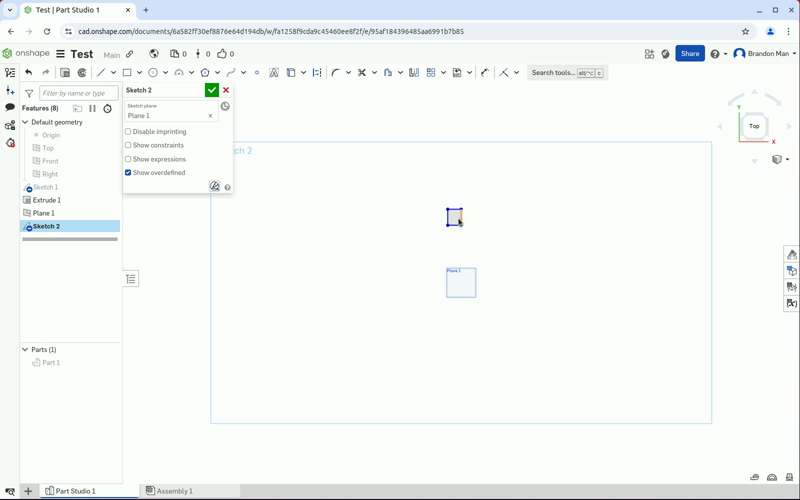
scroll(6)
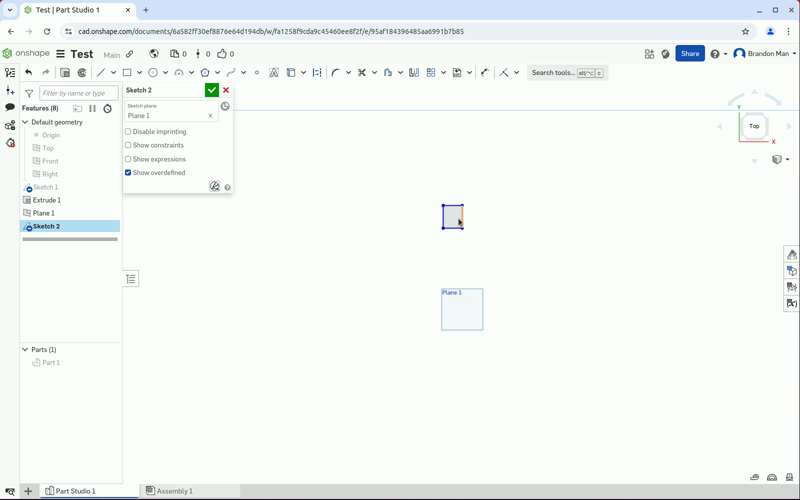
scroll(6)
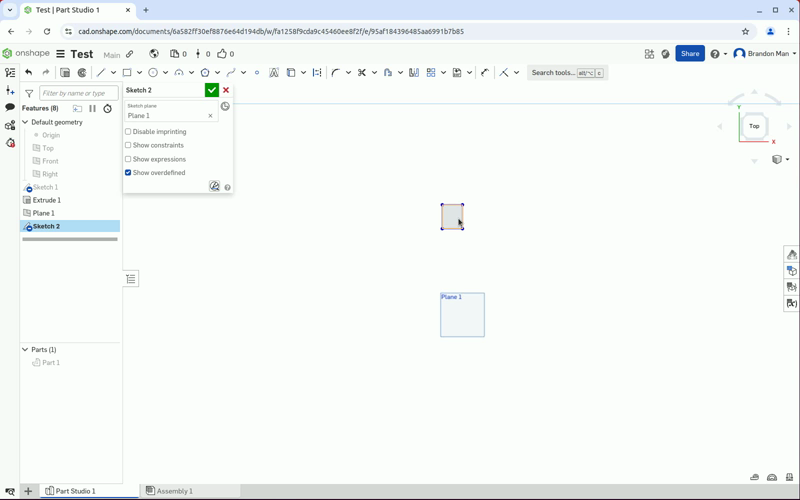
scroll(6)
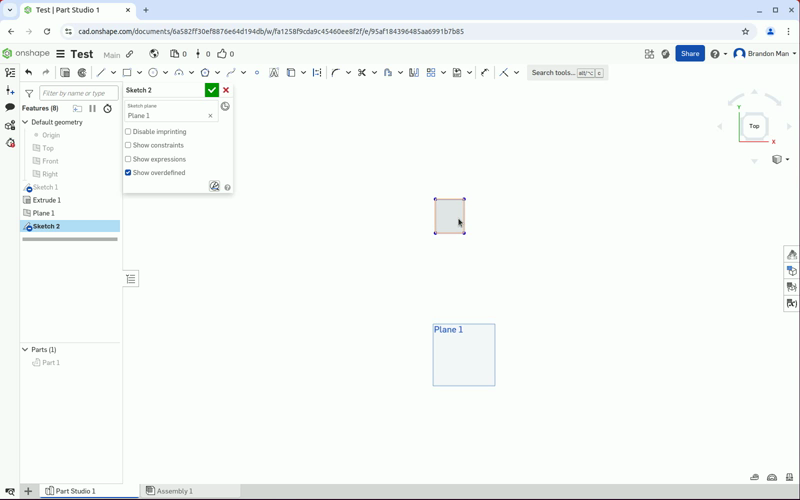
scroll(6)
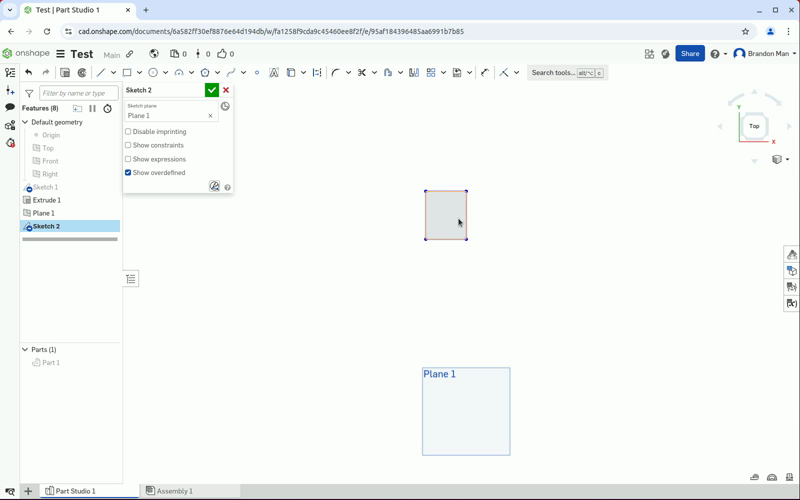
scroll(6)
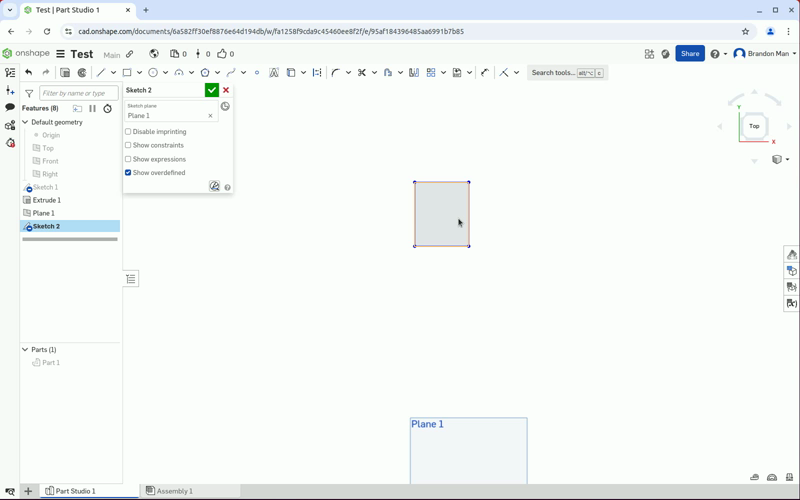
scroll(6)
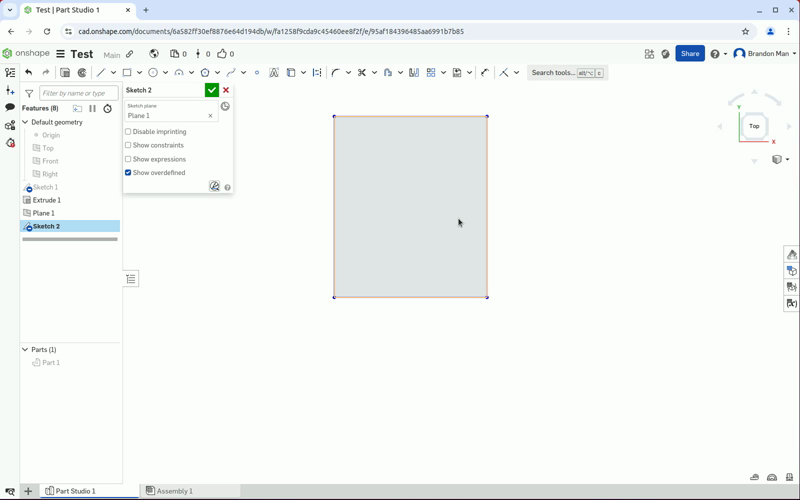
click(458, 218)
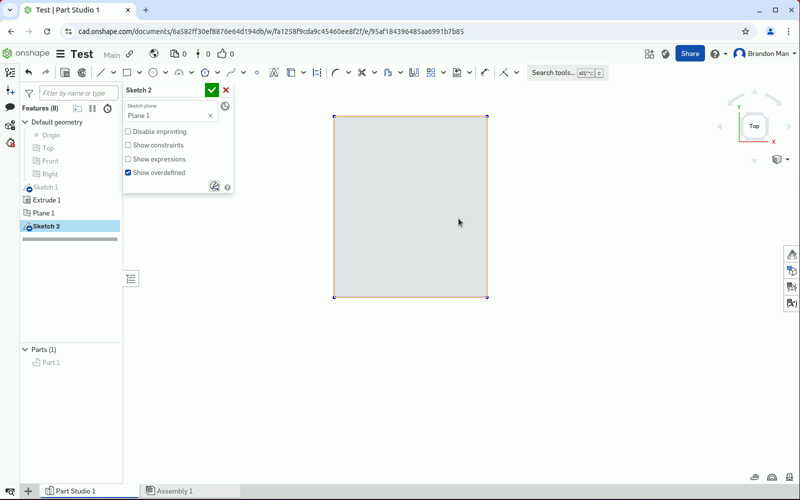
scroll(-6)
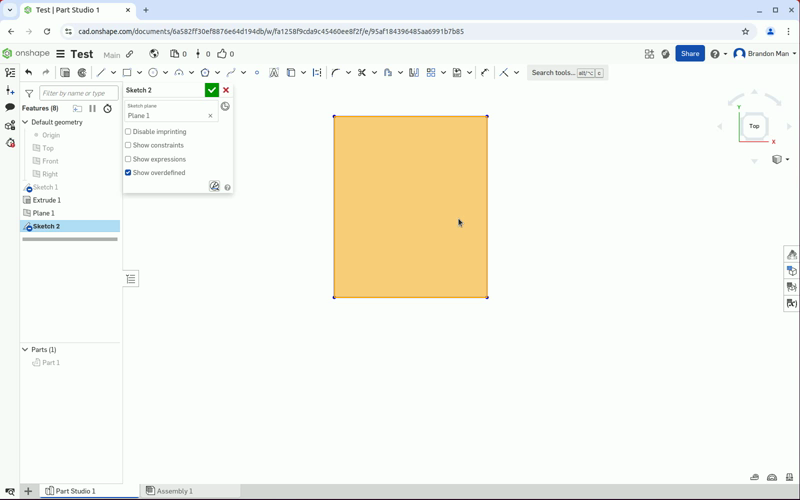
scroll(-6)
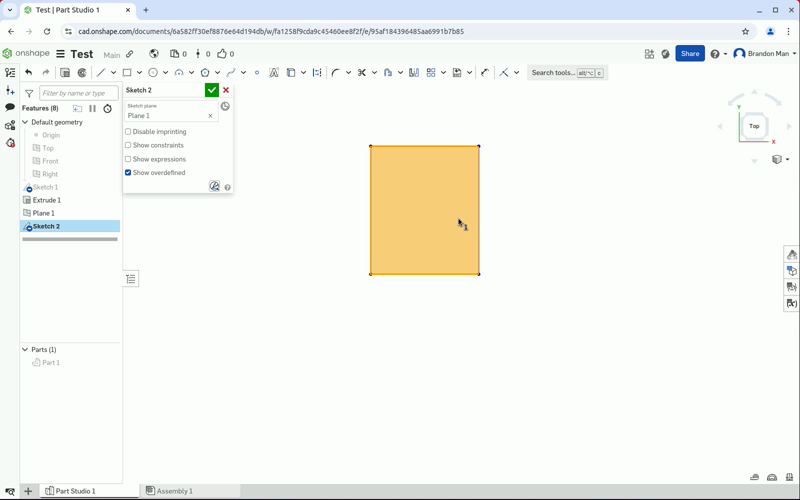
scroll(-6)
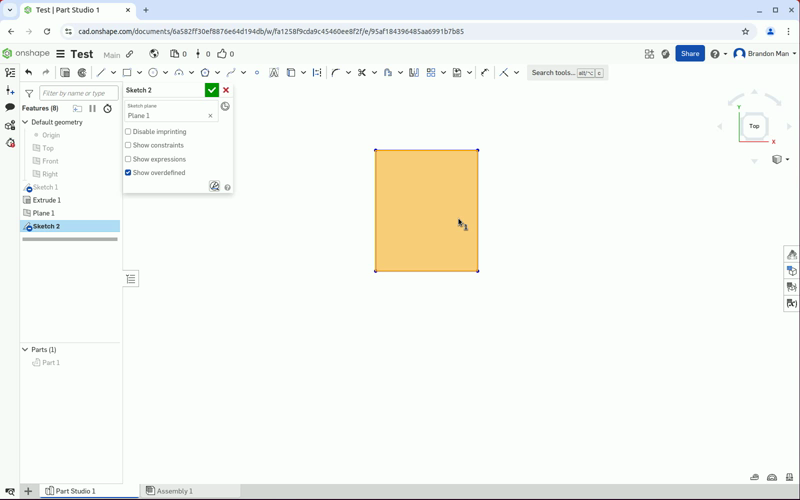
scroll(-6)
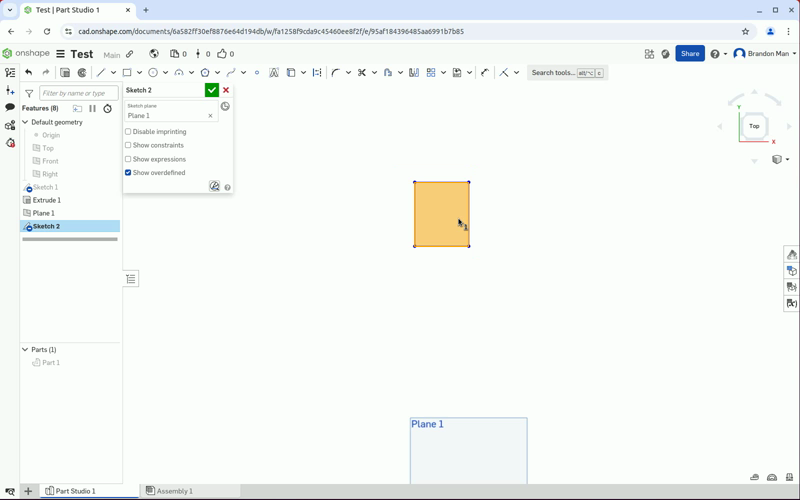
scroll(-6)
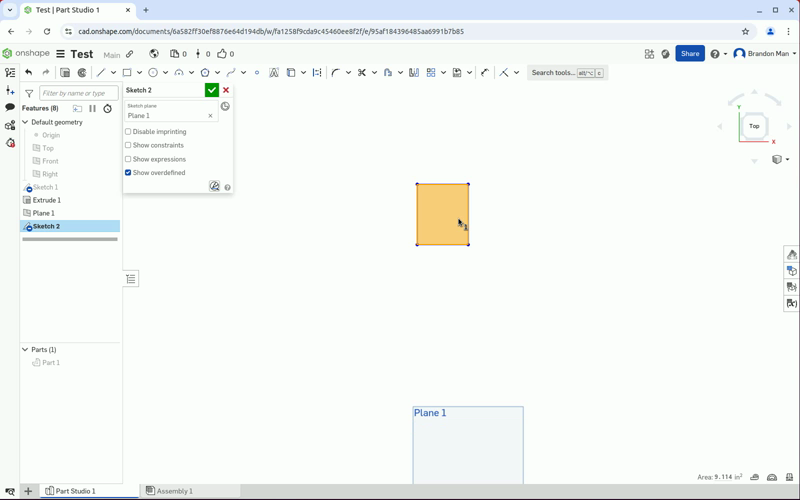
scroll(-6)
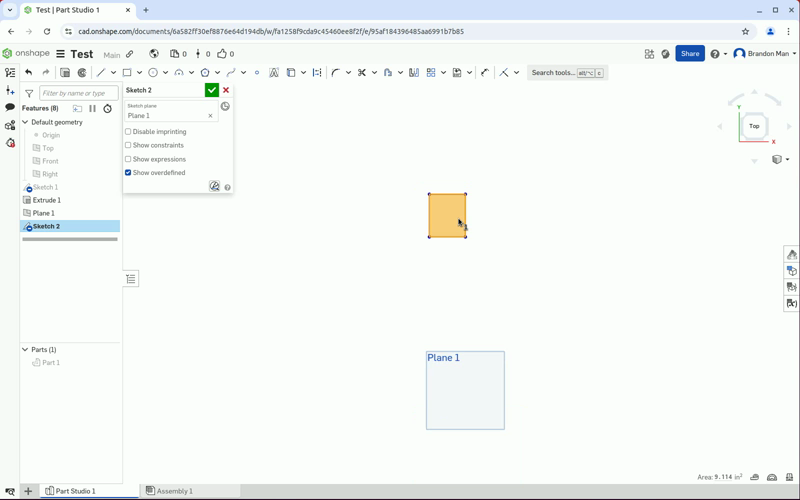
scroll(-6)
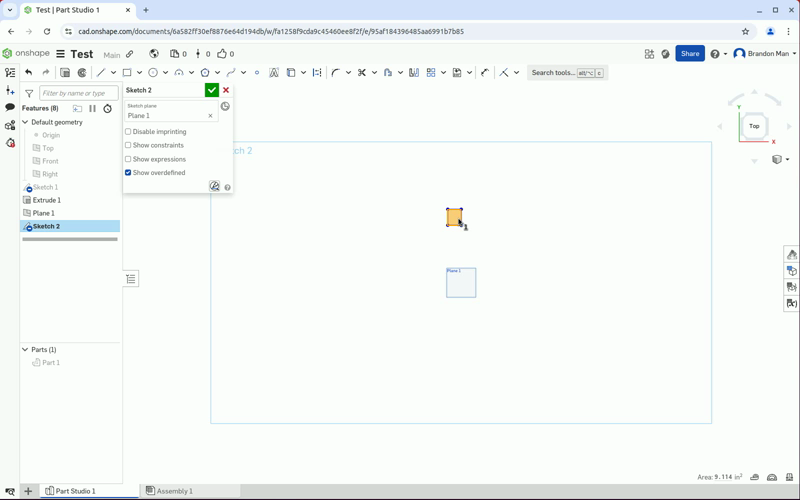
mouse_move(73, 352)
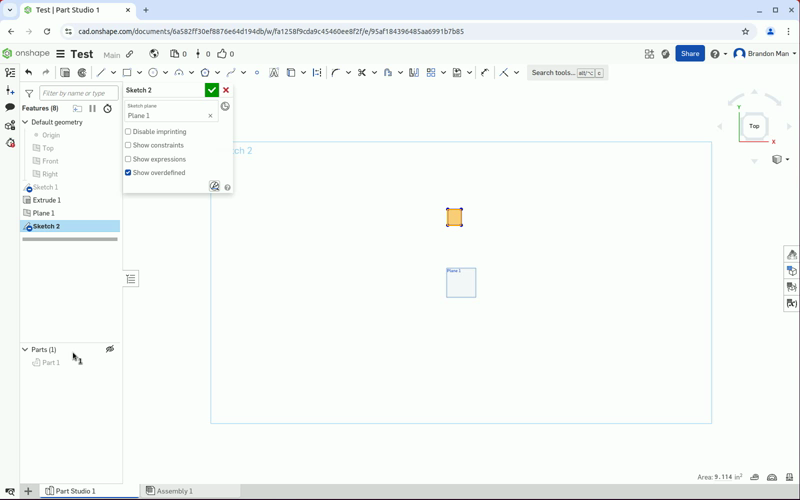
key(shift+y)
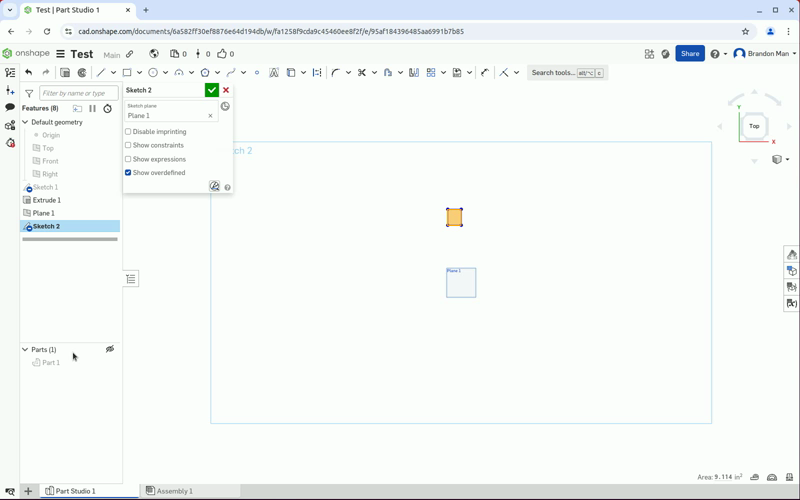
key(shift+e)
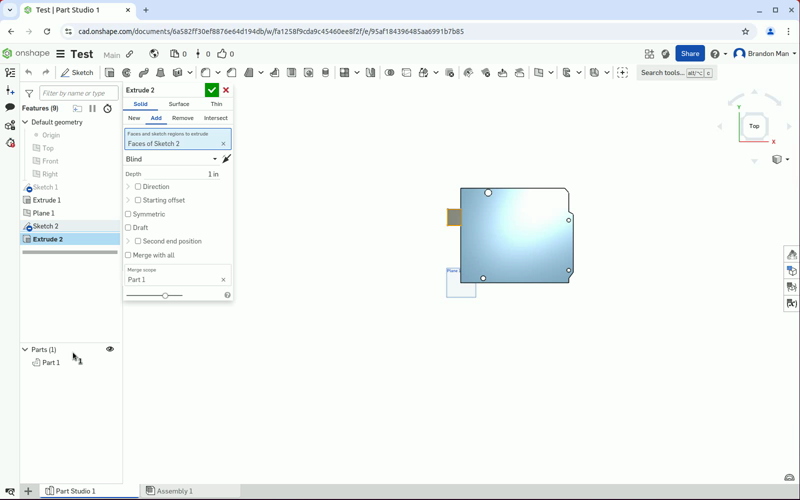
mouse_move(143, 106)
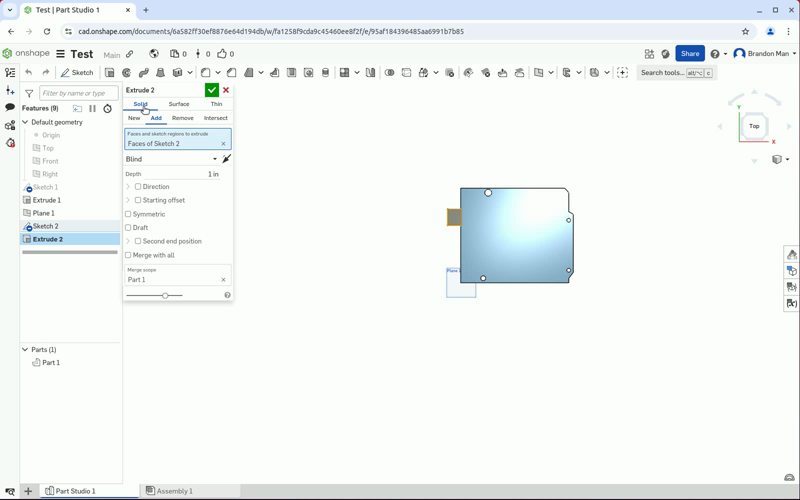
click(143, 106)
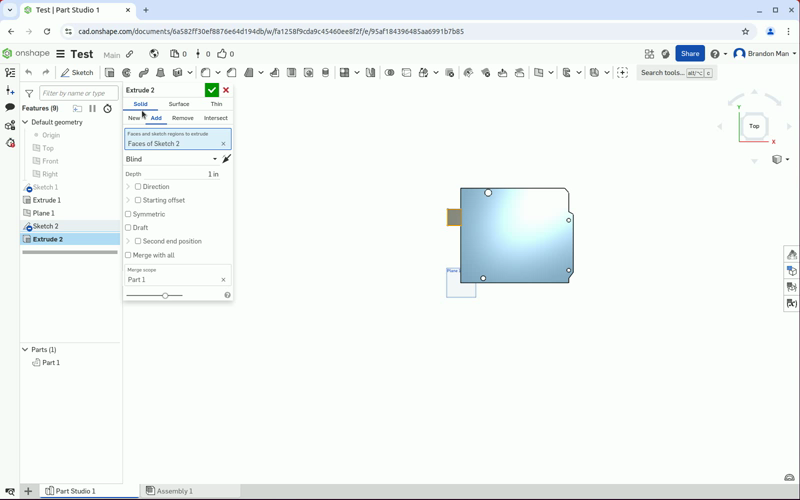
mouse_move(137, 120)
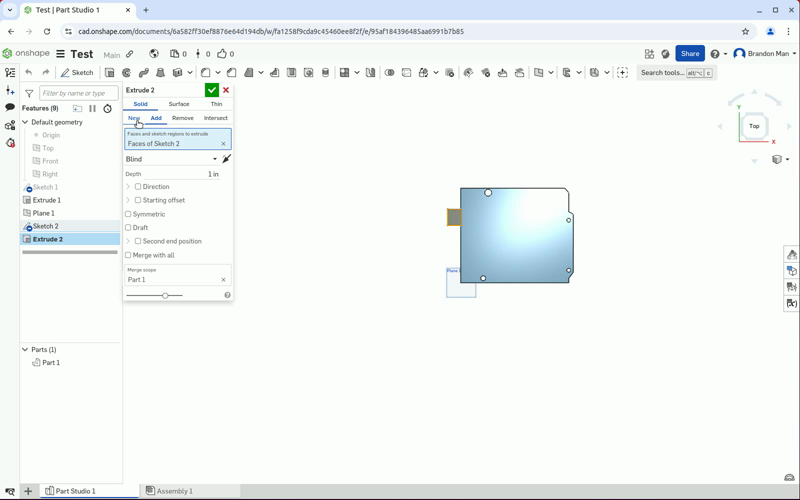
click(137, 120)
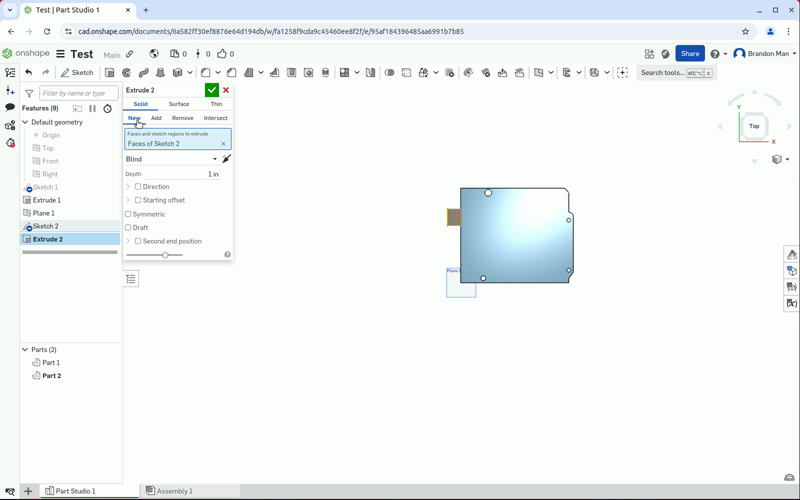
key(tab, 4)
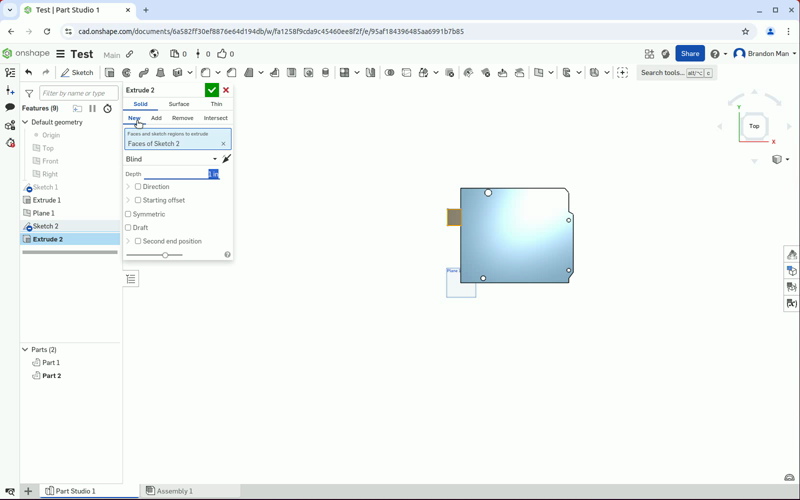
text(3.37)
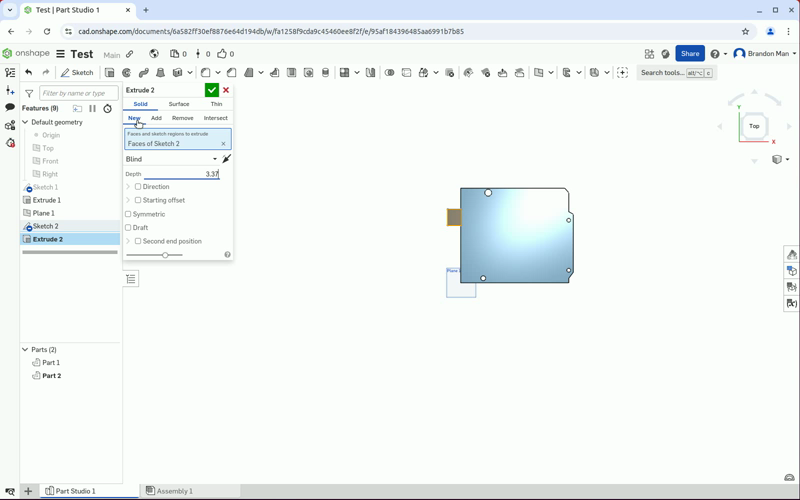
key(enter)
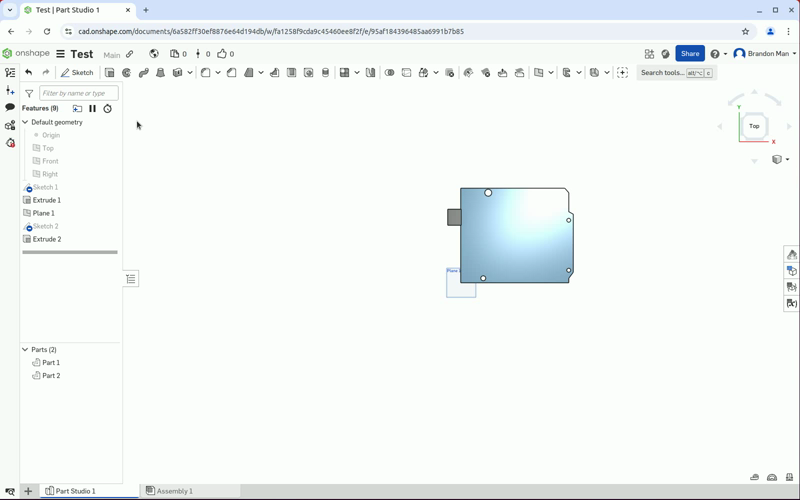
key(shift+h)
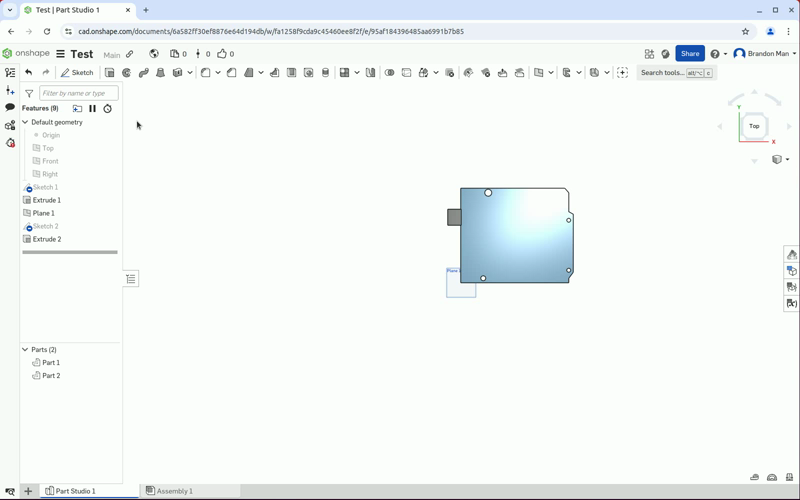
key(shift+h)
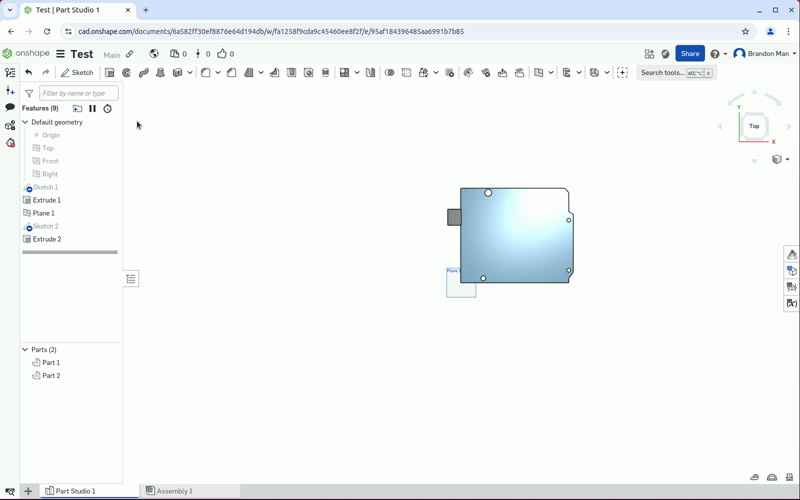
mouse_move(73, 189)
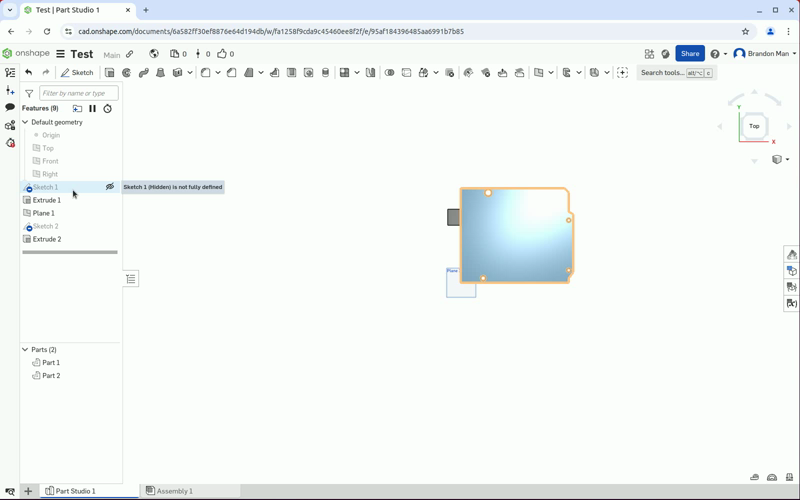
click(73, 189)
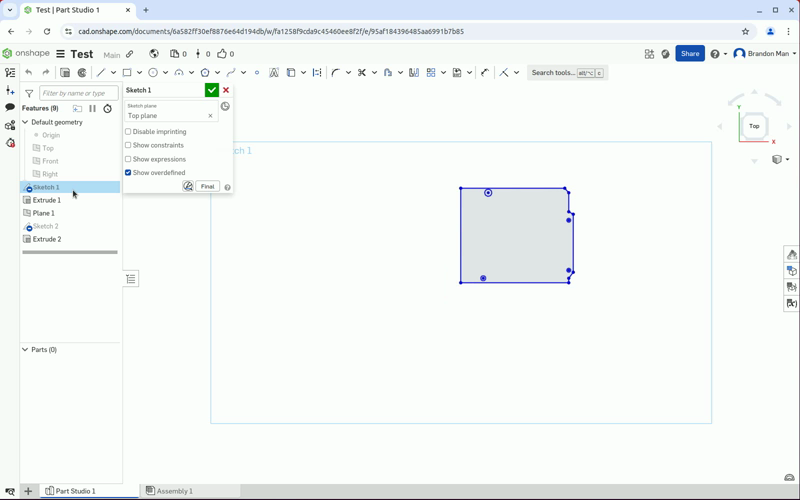
mouse_move(229, 92)
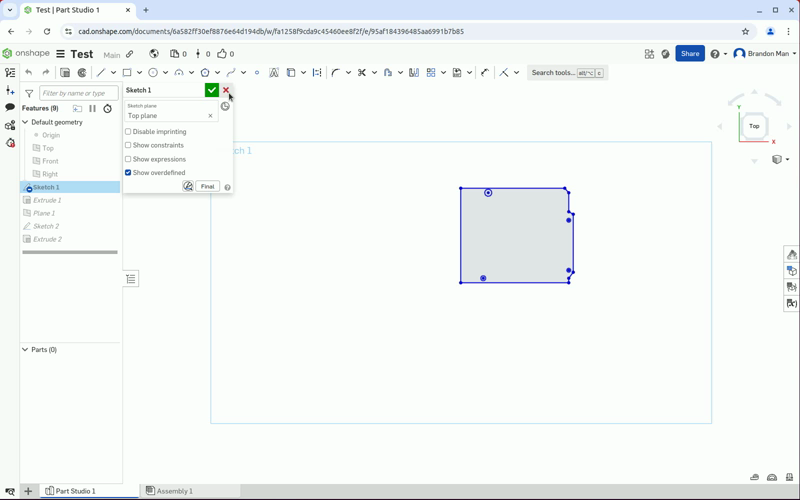
click(229, 92)
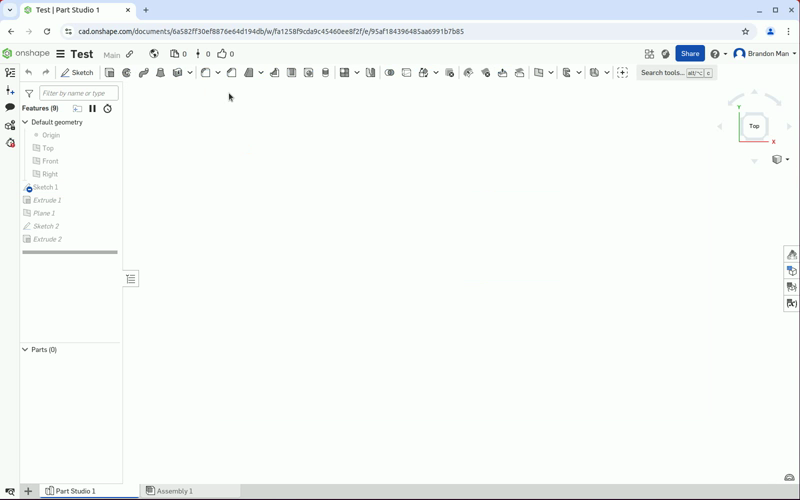
key(shift+s)
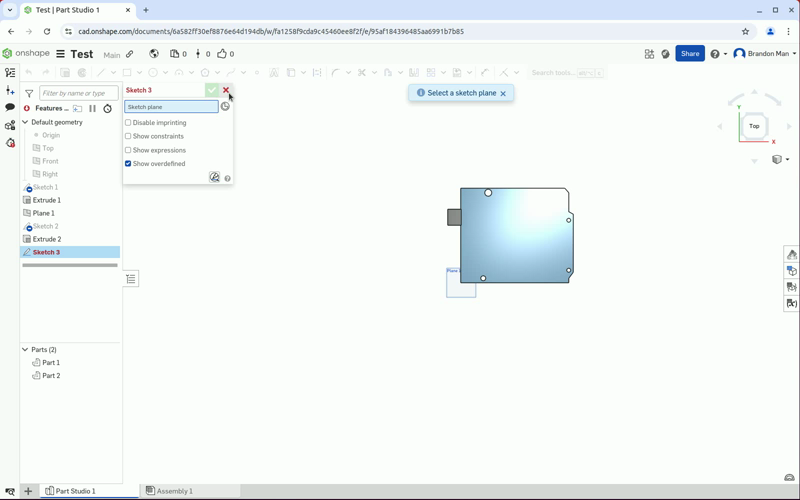
mouse_move(73, 215)
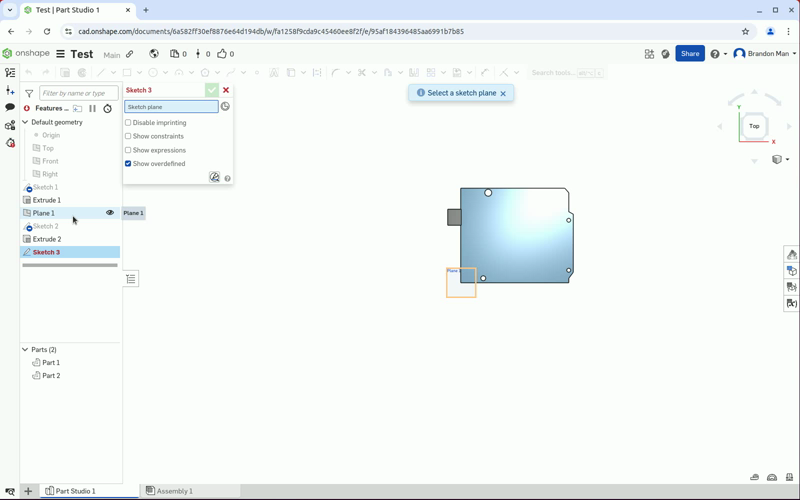
click(73, 215)
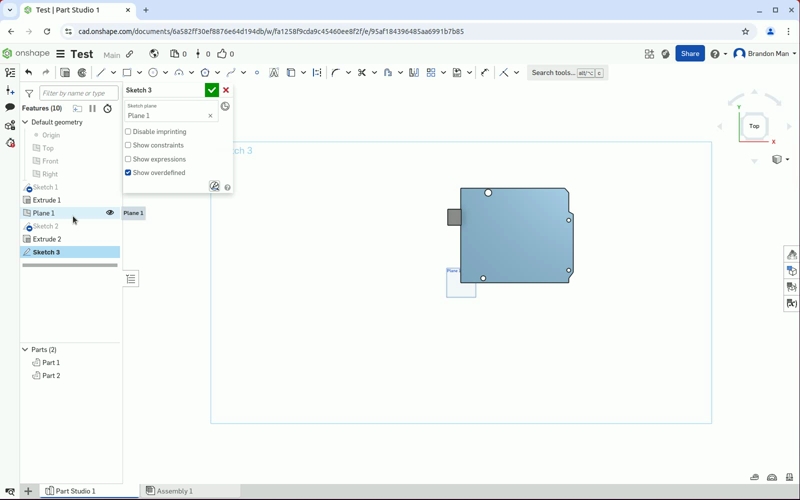
mouse_move(73, 352)
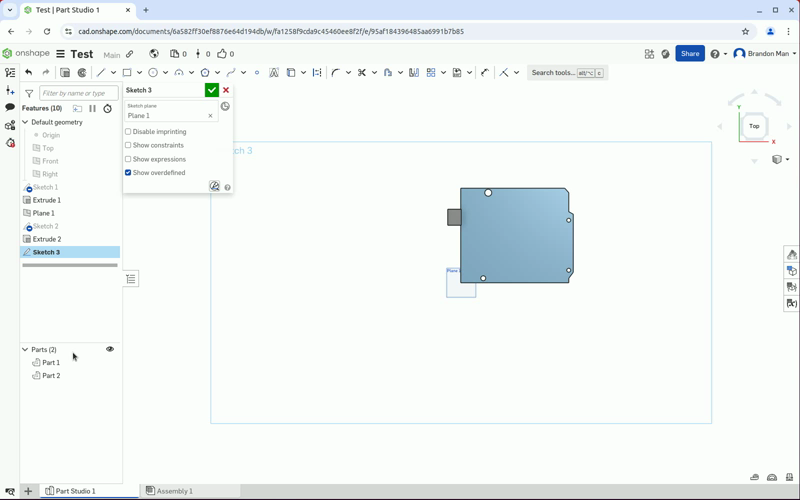
key(y)
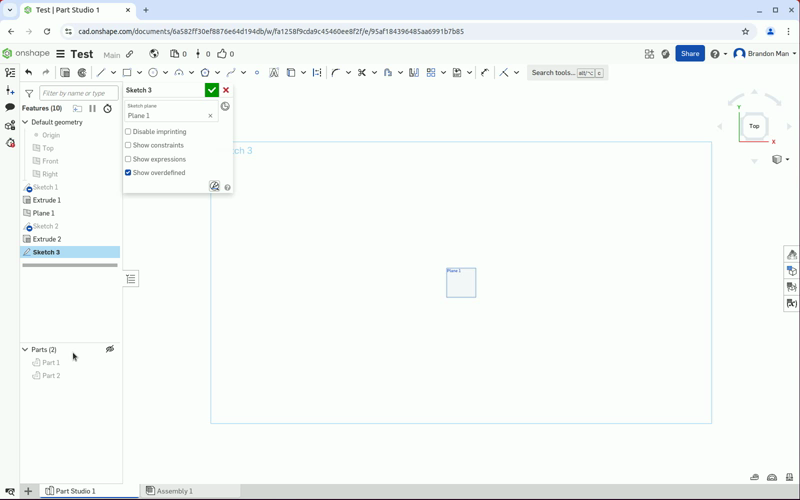
key(l)
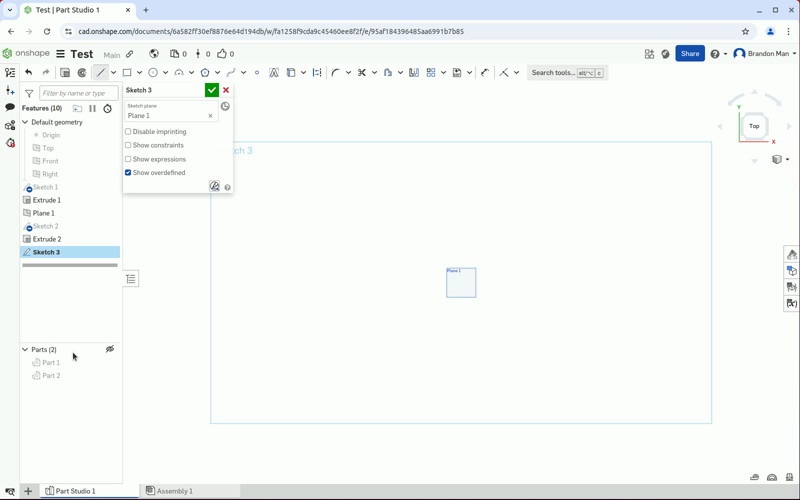
key_down(shift)
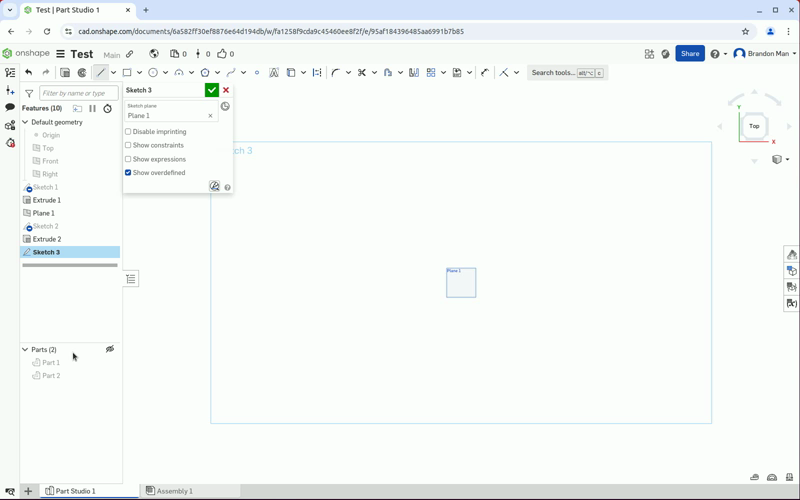
mouse_move(451, 272)
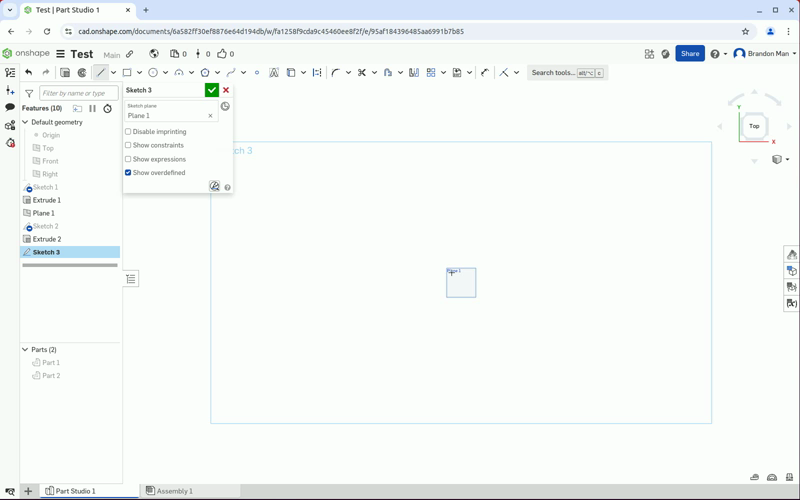
click(451, 272)
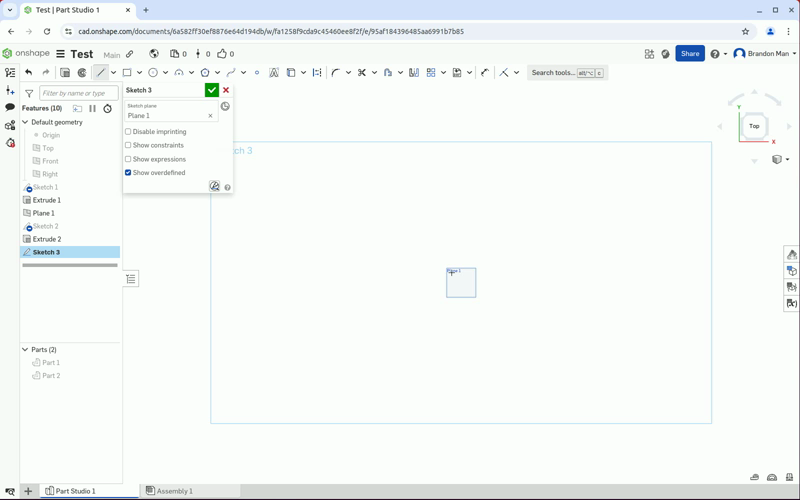
key_up(shift)
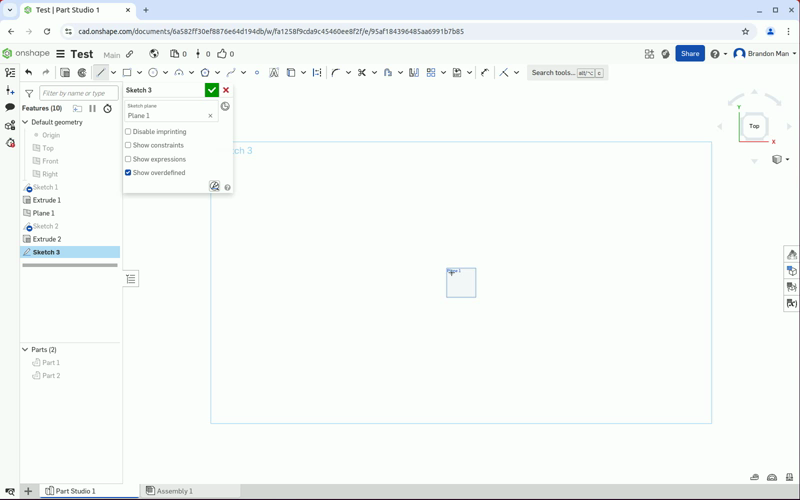
key_down(shift)
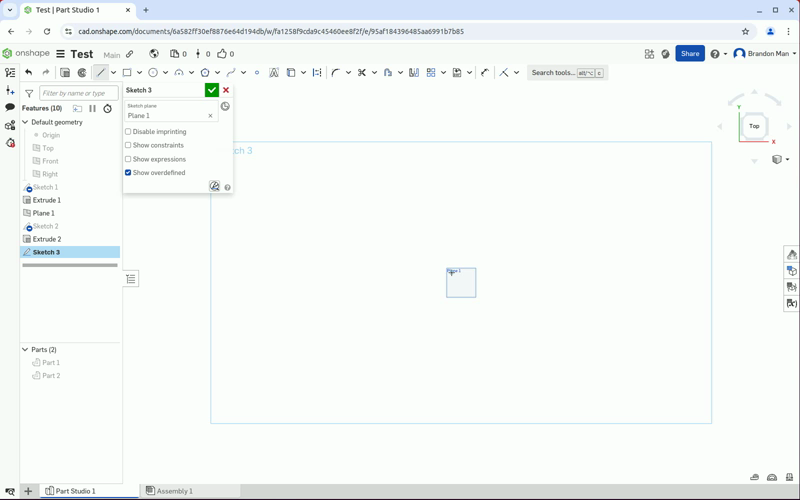
mouse_move(481, 272)
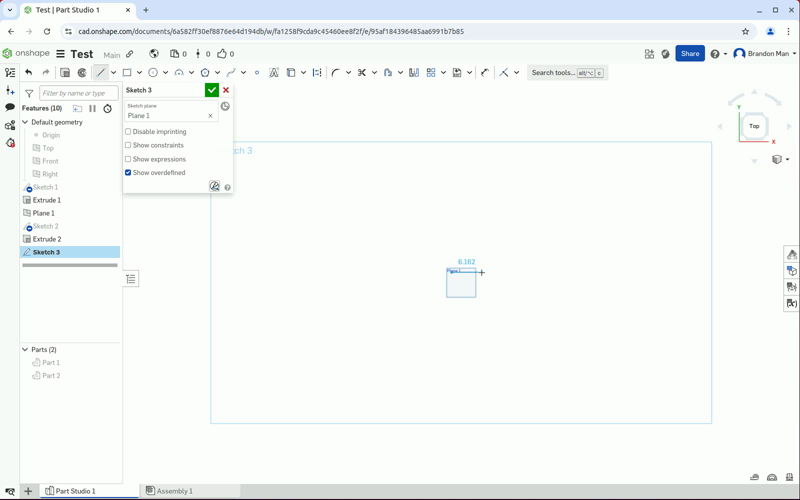
mouse_move(461, 272)
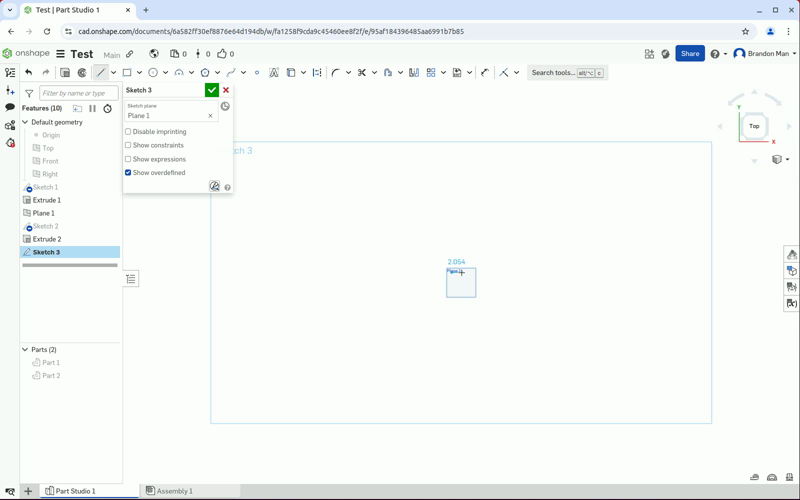
click(461, 272)
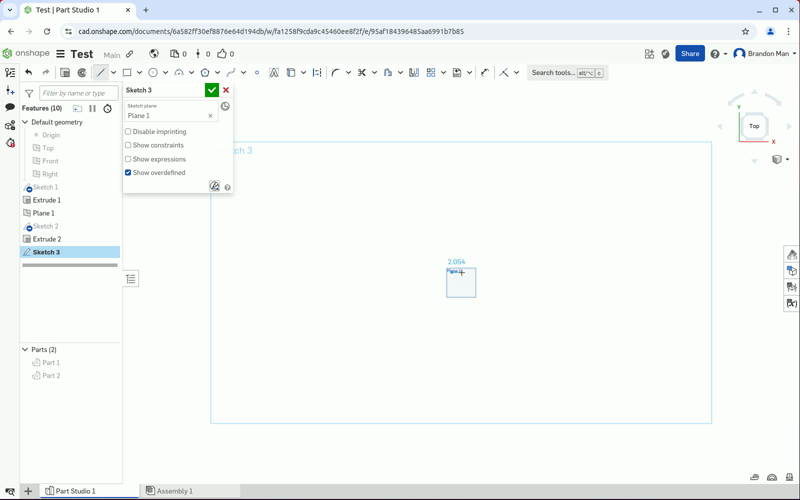
key_up(shift)
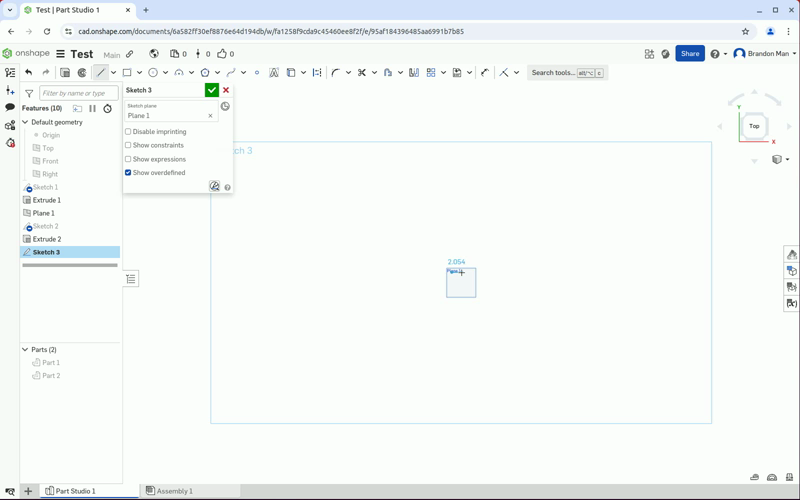
key_down(shift)
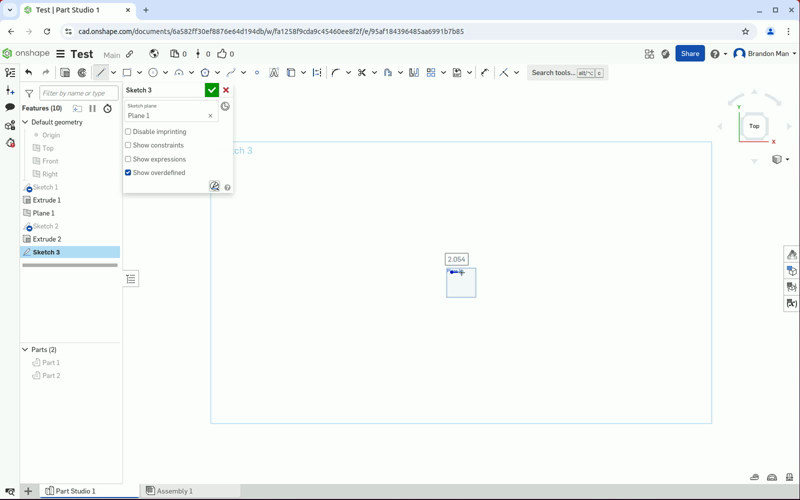
mouse_move(491, 272)
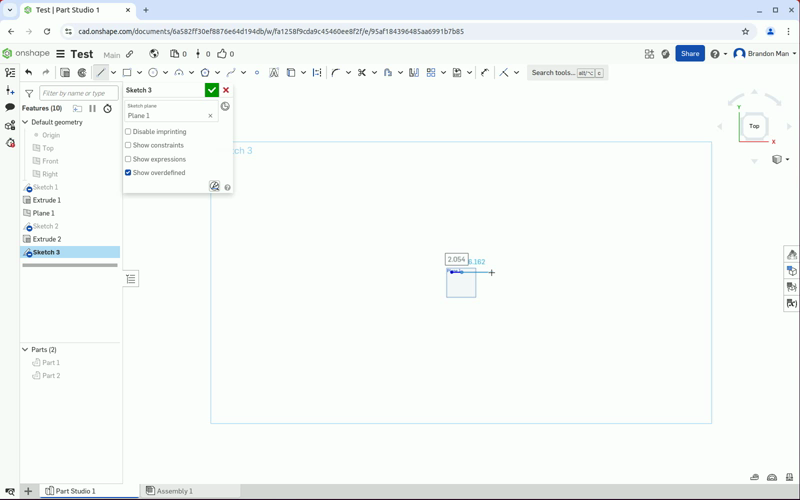
mouse_move(461, 258)
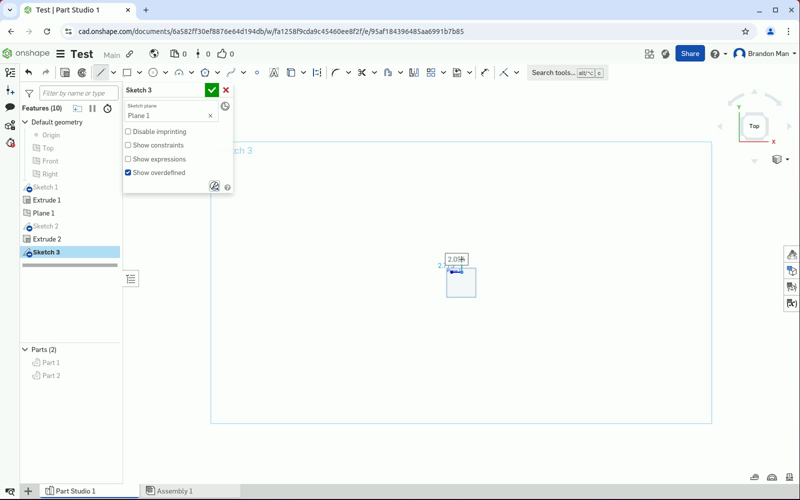
click(461, 258)
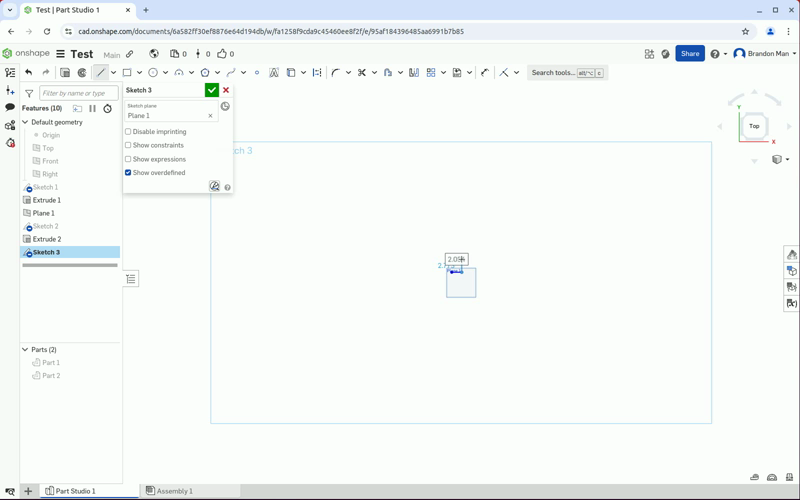
key_up(shift)
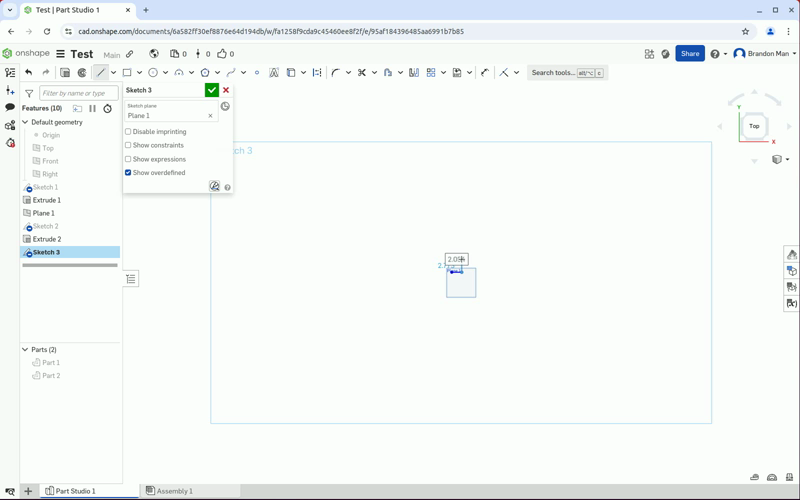
key_down(shift)
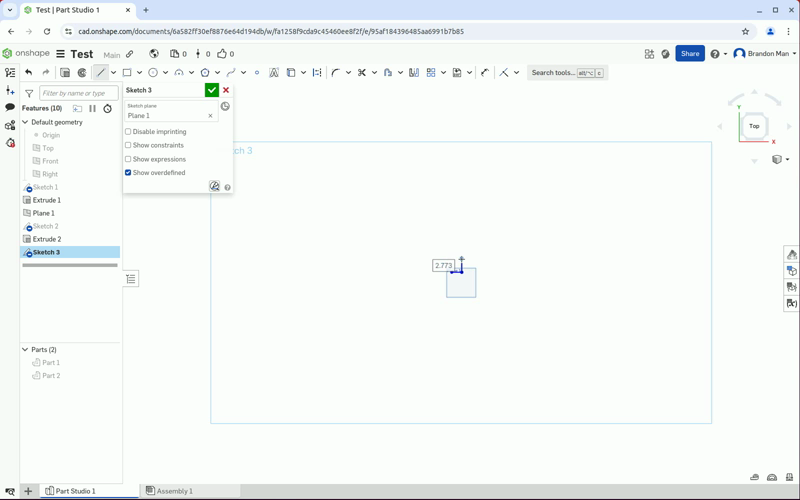
mouse_move(491, 258)
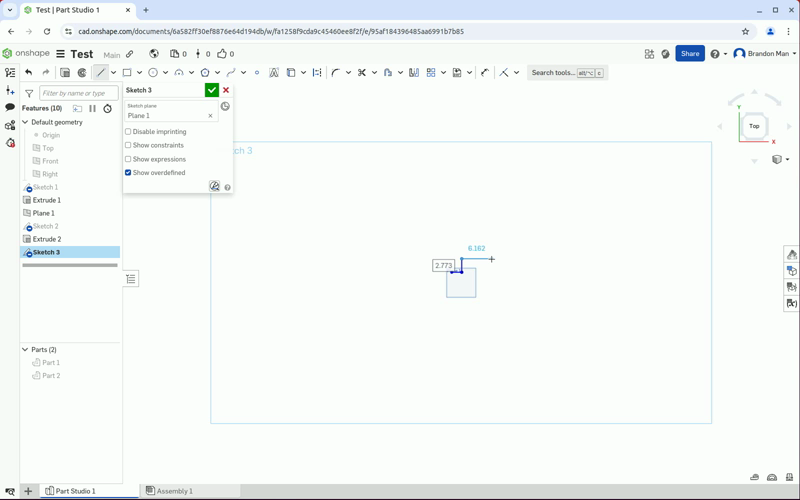
mouse_move(451, 258)
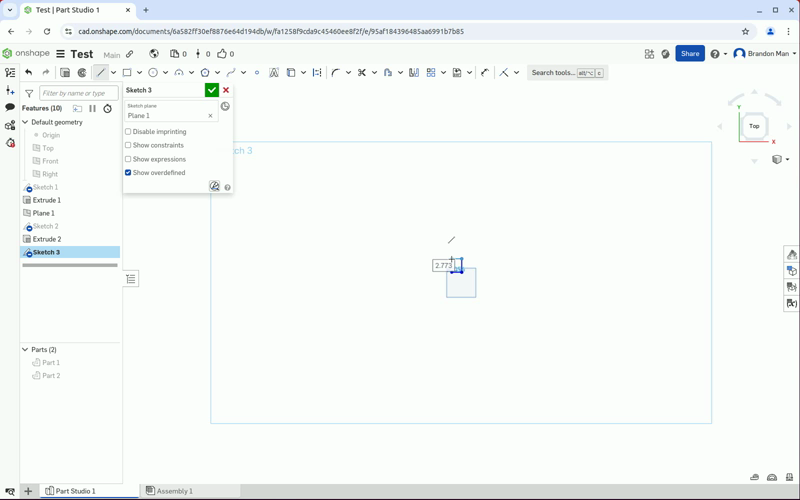
click(451, 258)
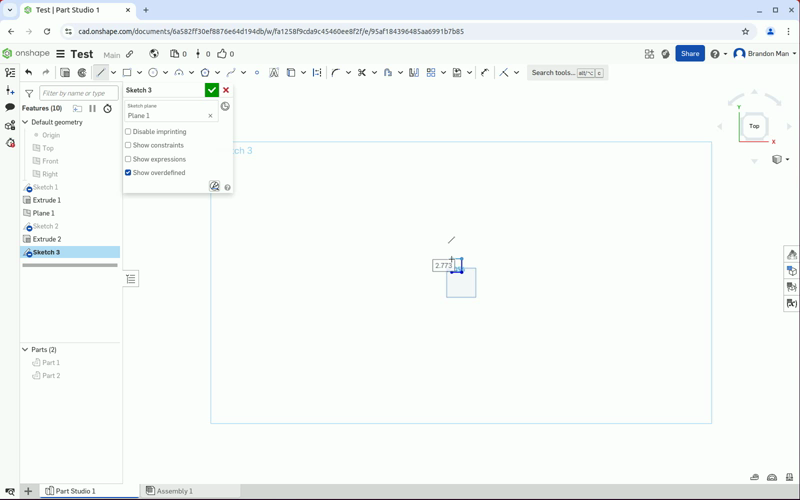
key_up(shift)
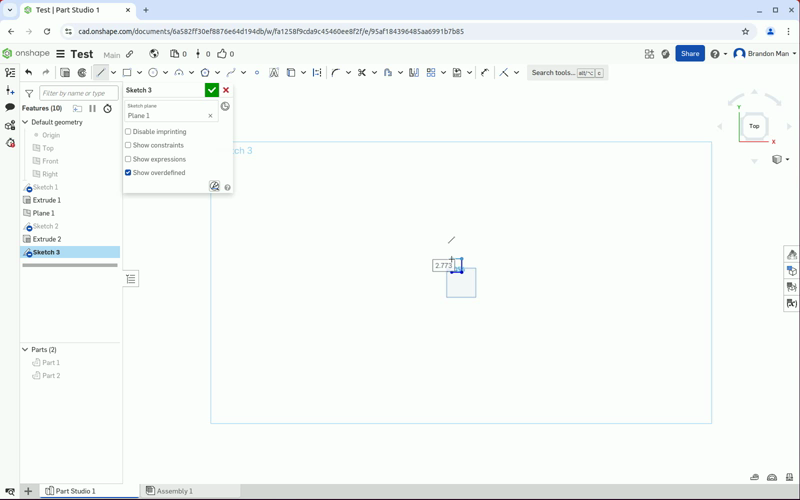
mouse_move(481, 258)
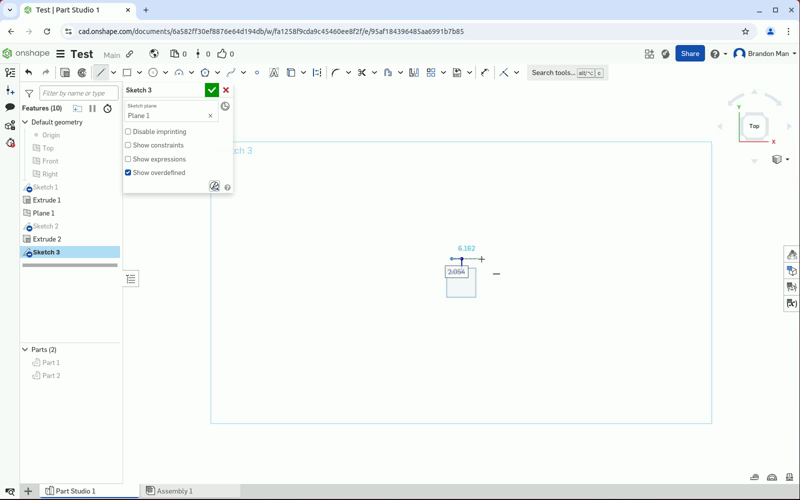
key_down(shift)
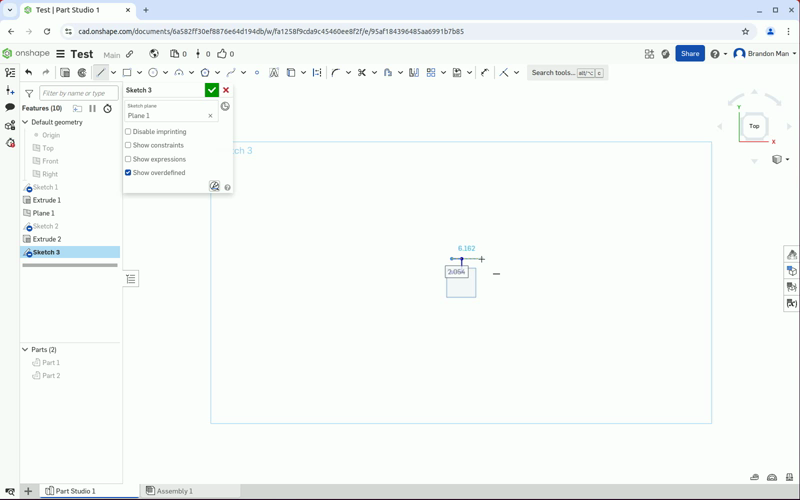
mouse_move(451, 272)
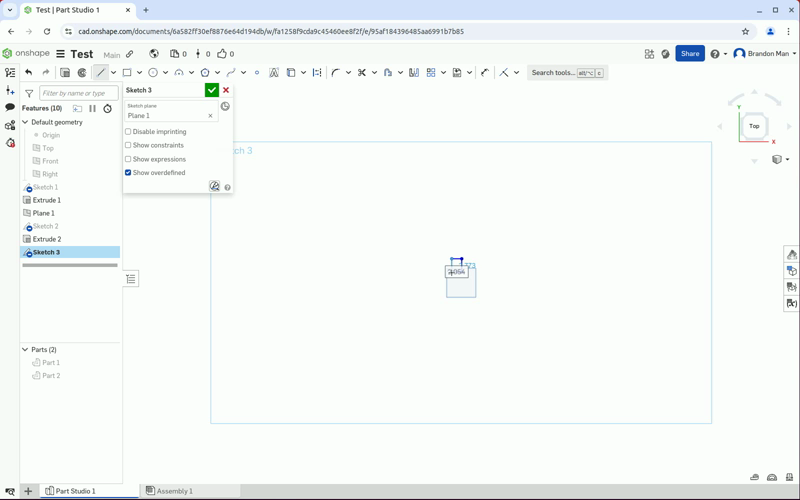
key_up(shift)
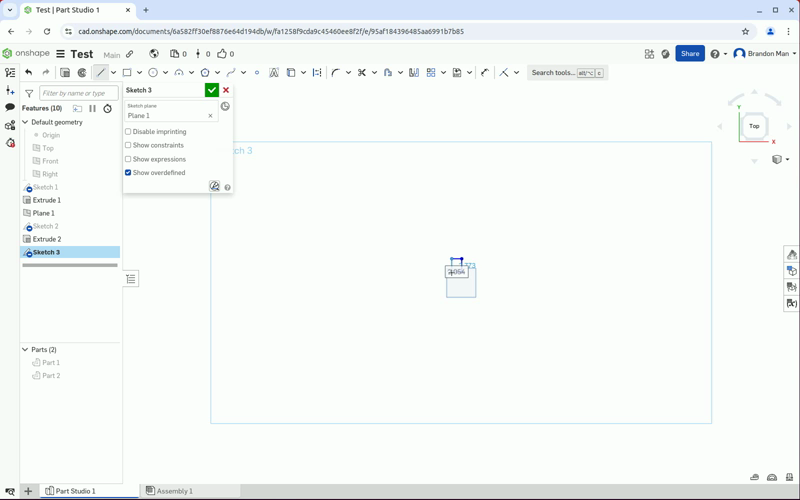
click(451, 272)
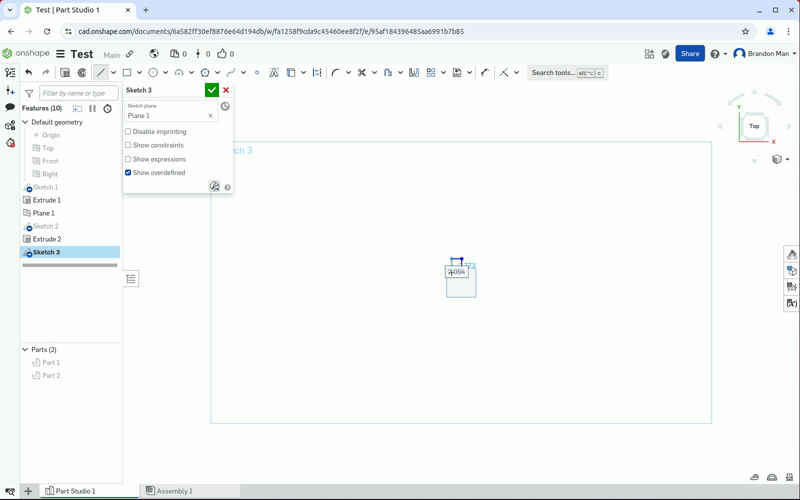
key(esc)
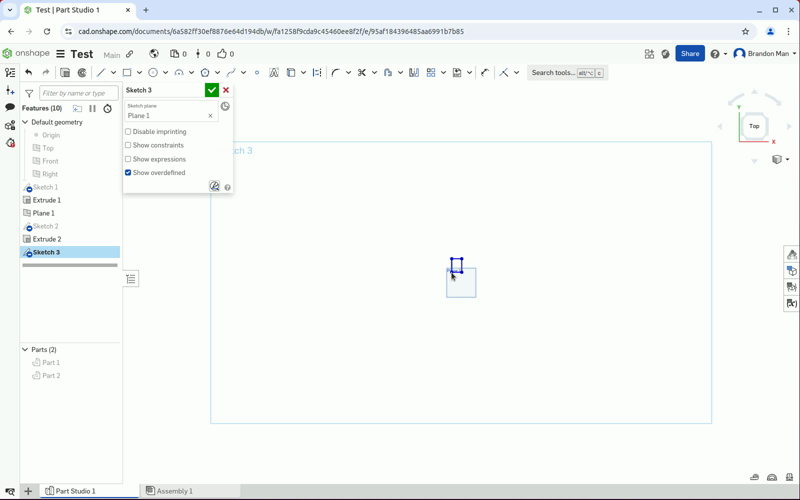
mouse_move(460, 261)
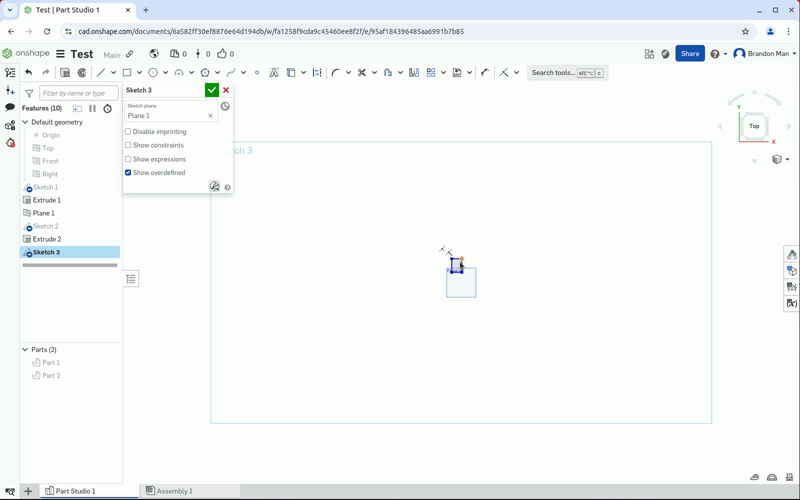
scroll(6)
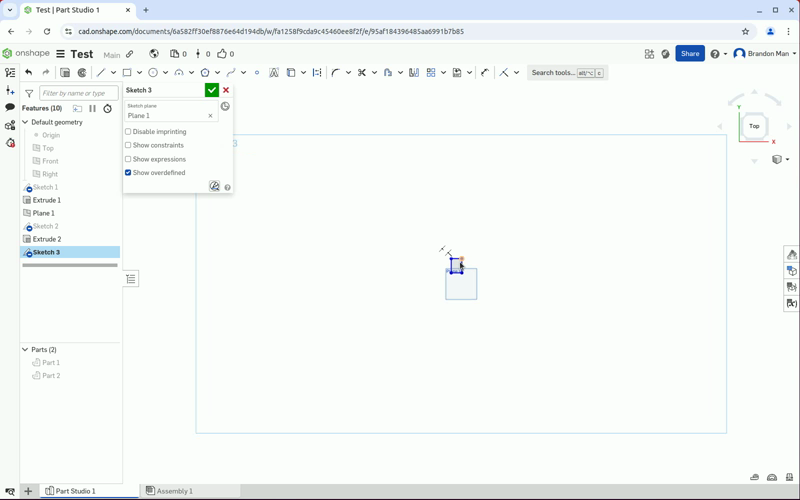
scroll(6)
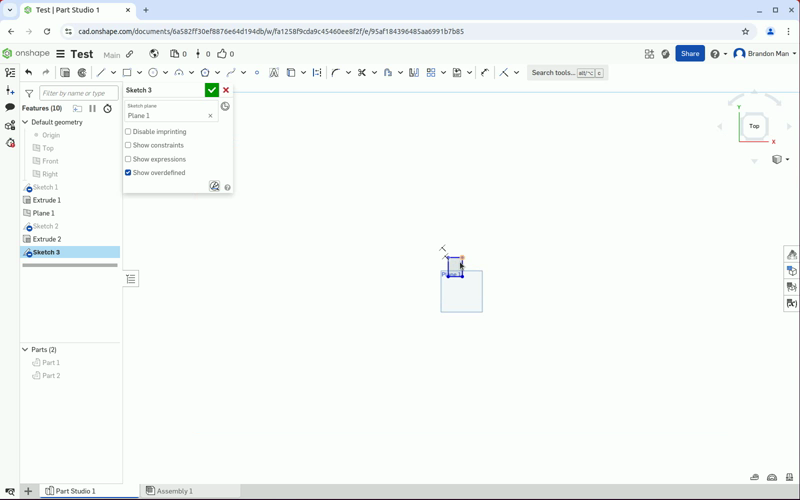
scroll(6)
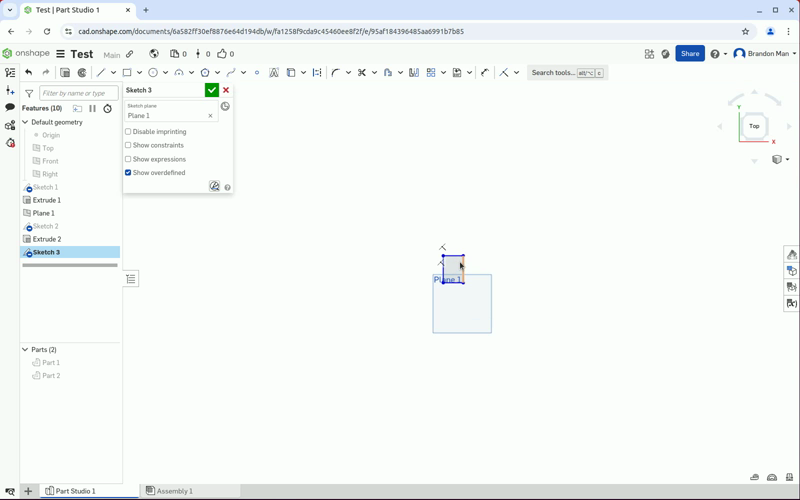
scroll(6)
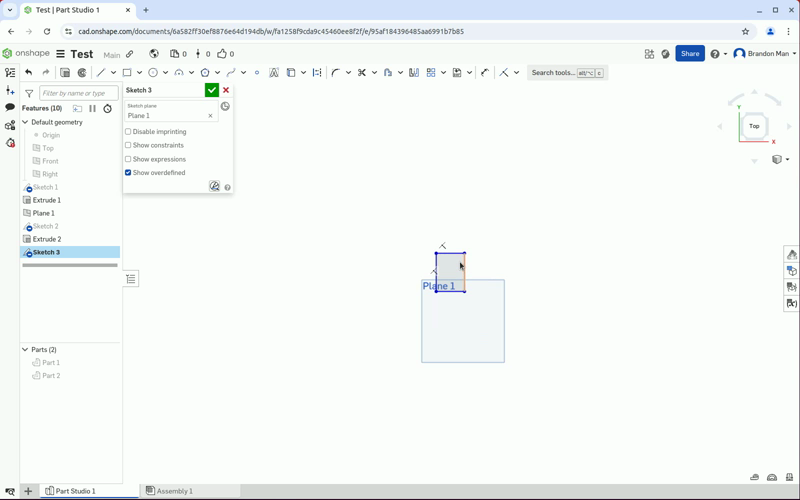
scroll(6)
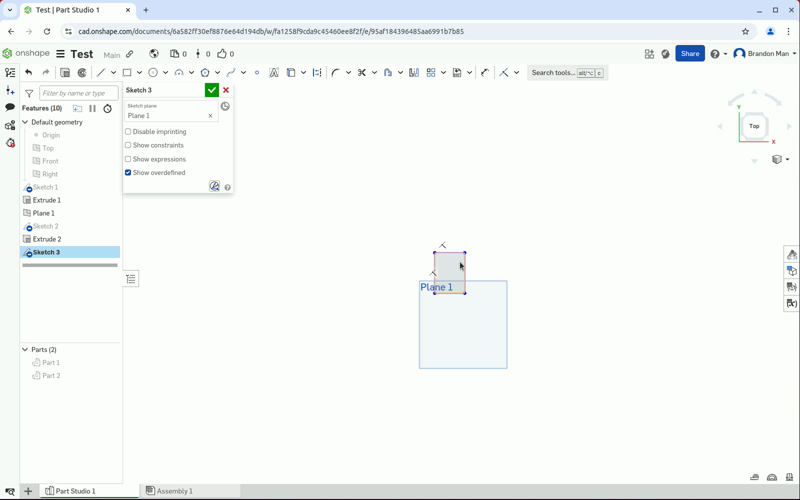
scroll(6)
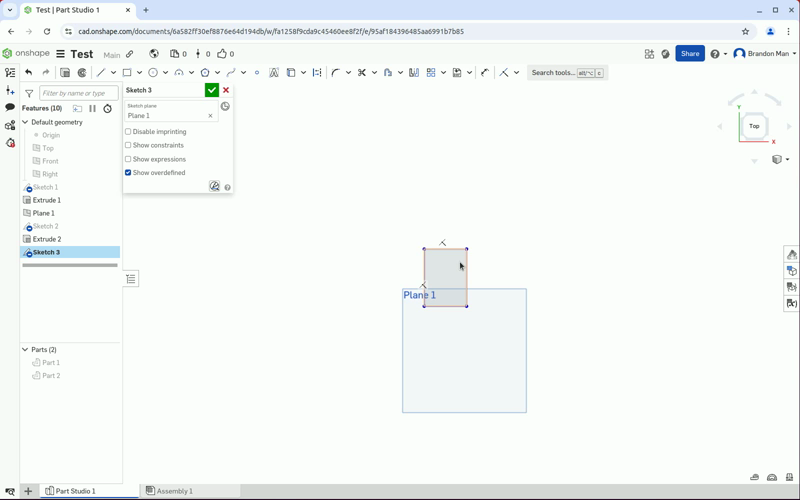
scroll(6)
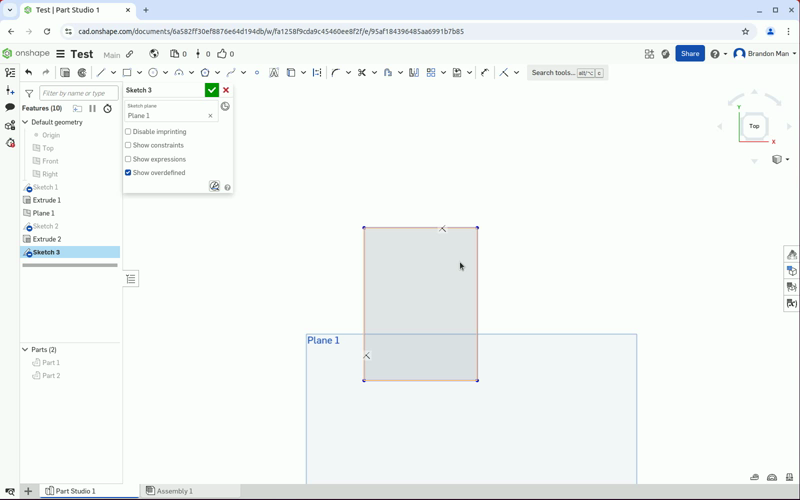
click(460, 261)
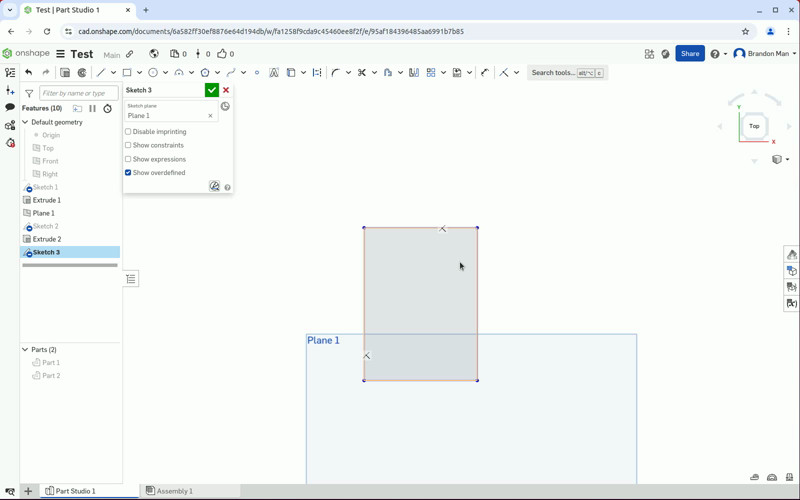
scroll(-6)
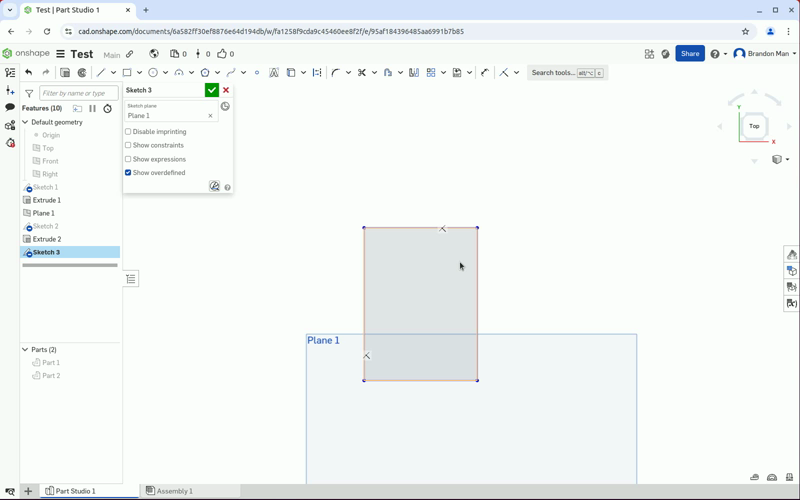
scroll(-6)
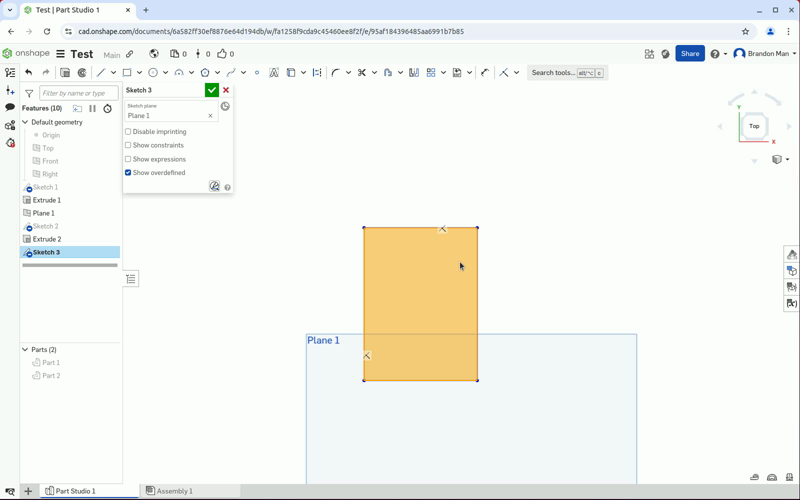
scroll(-6)
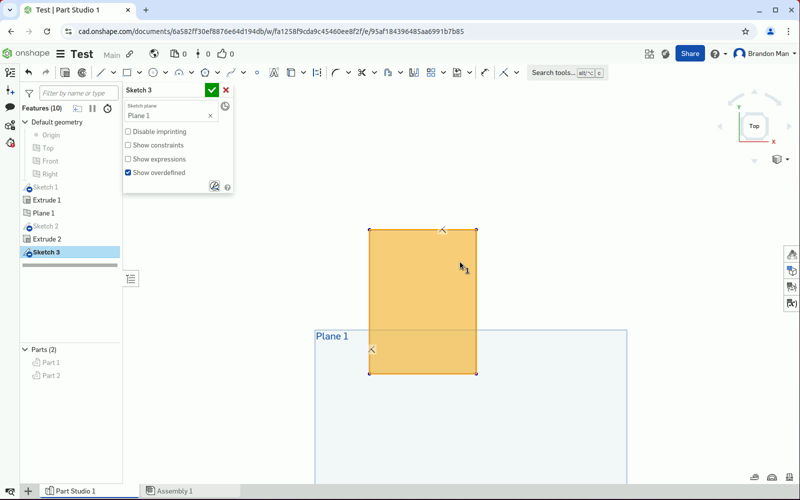
scroll(-6)
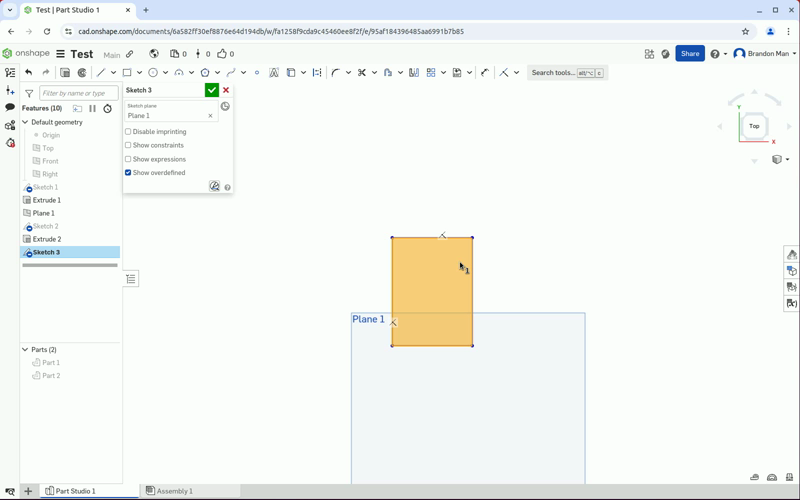
scroll(-6)
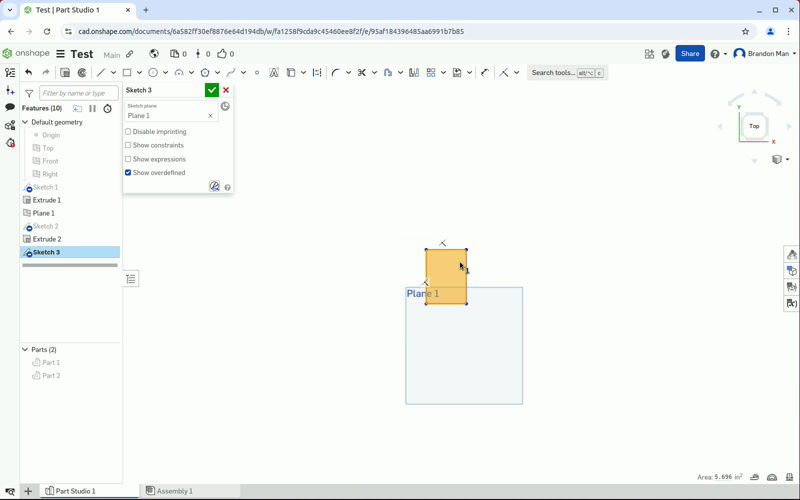
scroll(-6)
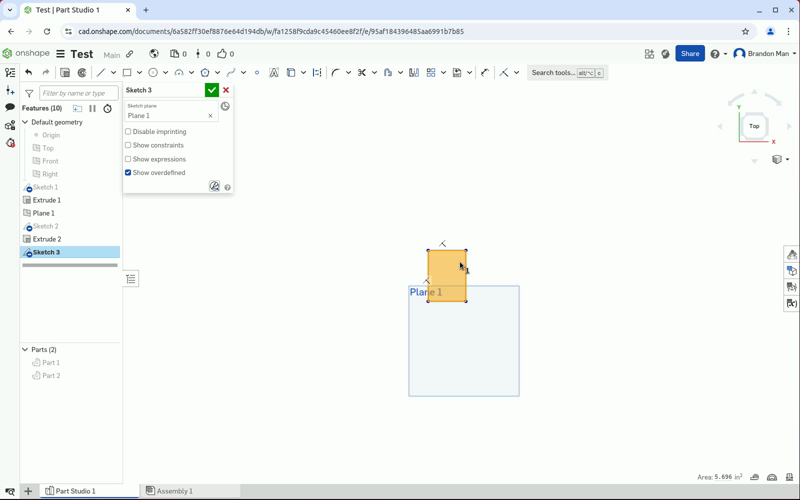
scroll(-6)
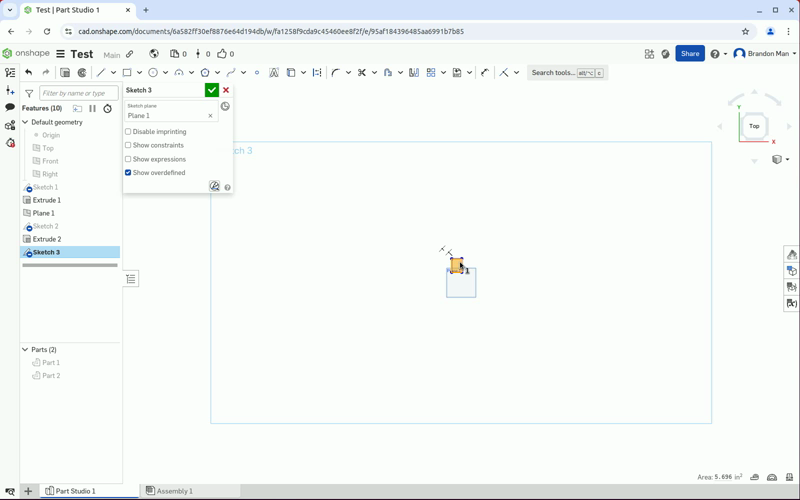
mouse_move(73, 352)
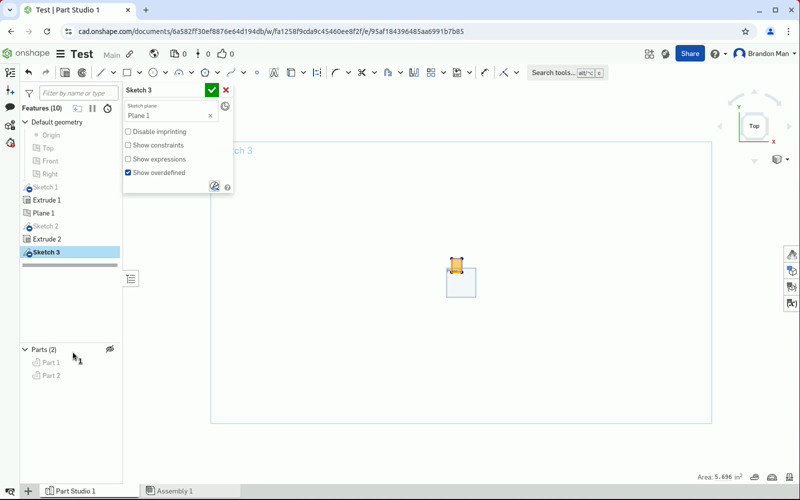
key(shift+y)
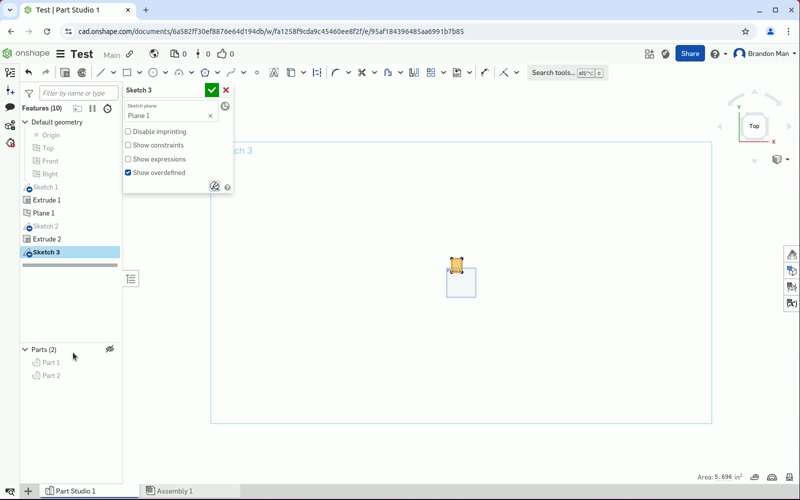
key(shift+e)
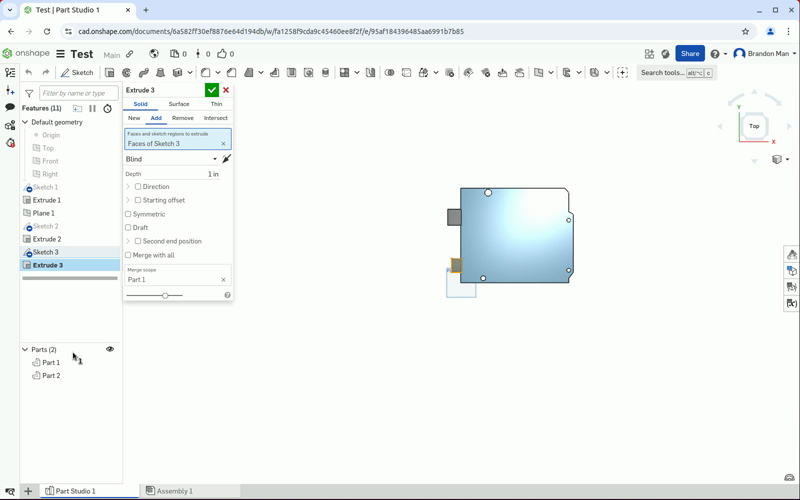
mouse_move(143, 106)
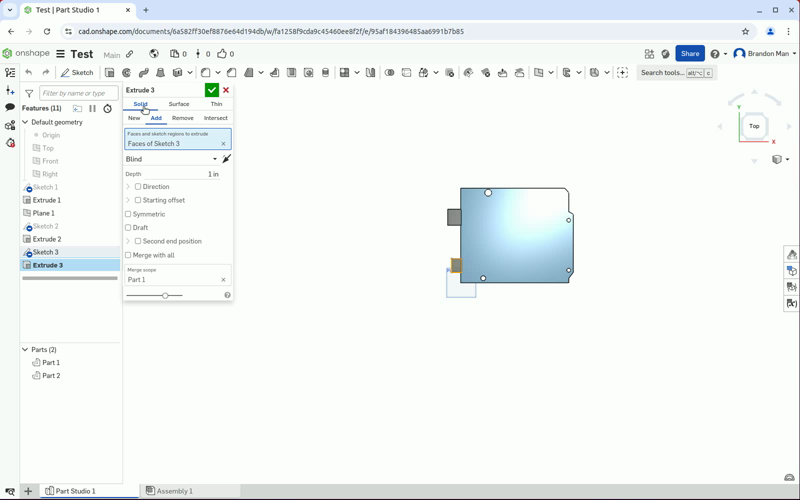
click(143, 106)
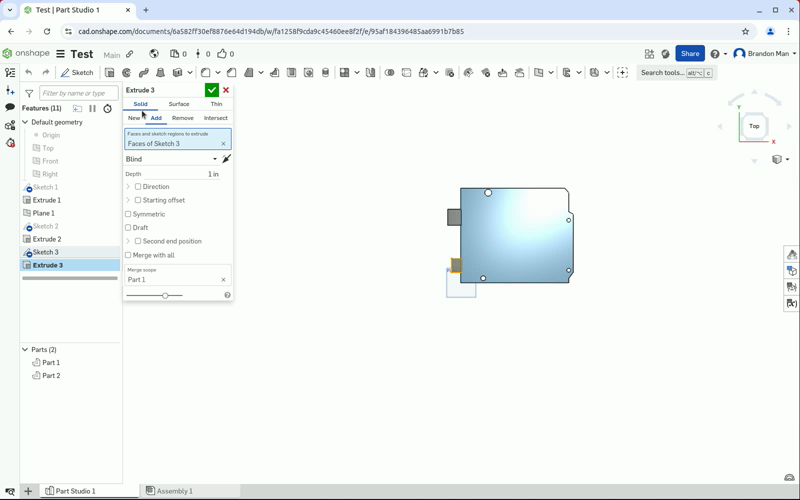
mouse_move(137, 120)
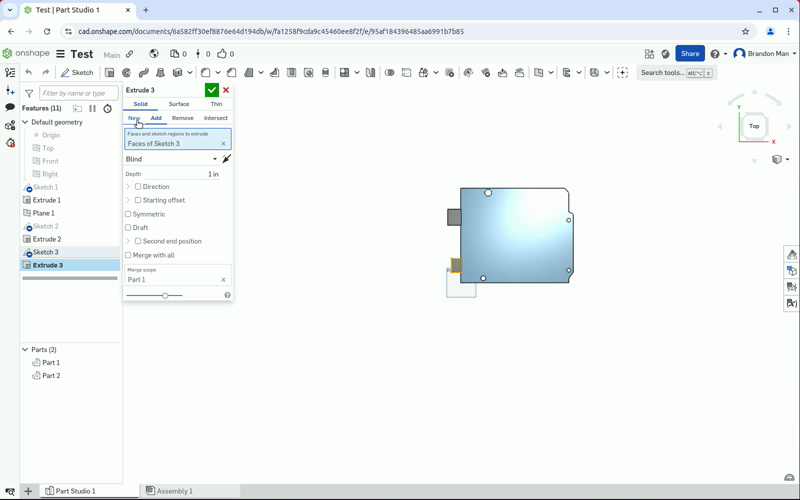
click(137, 120)
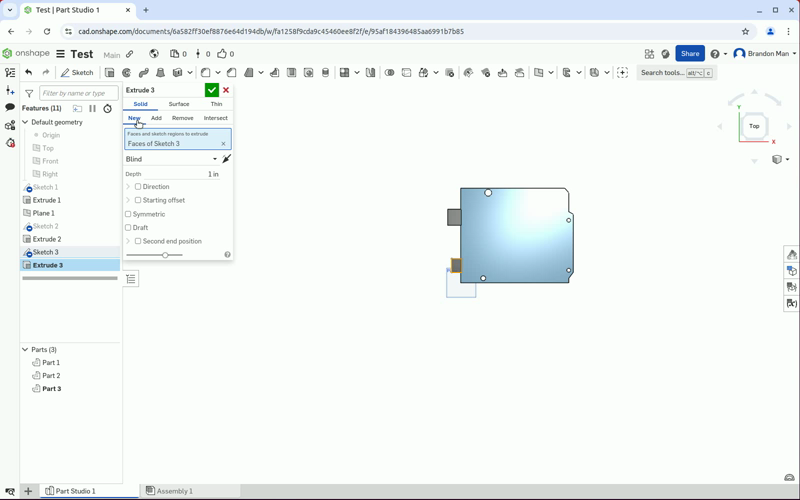
key(tab, 4)
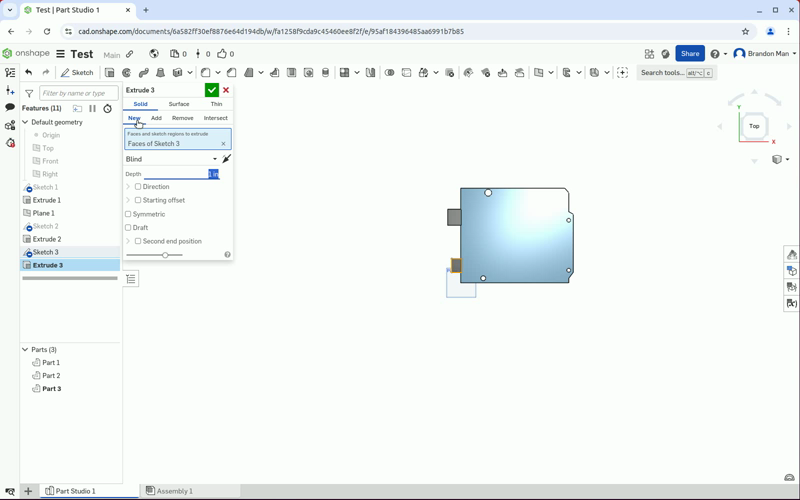
text(3.37)
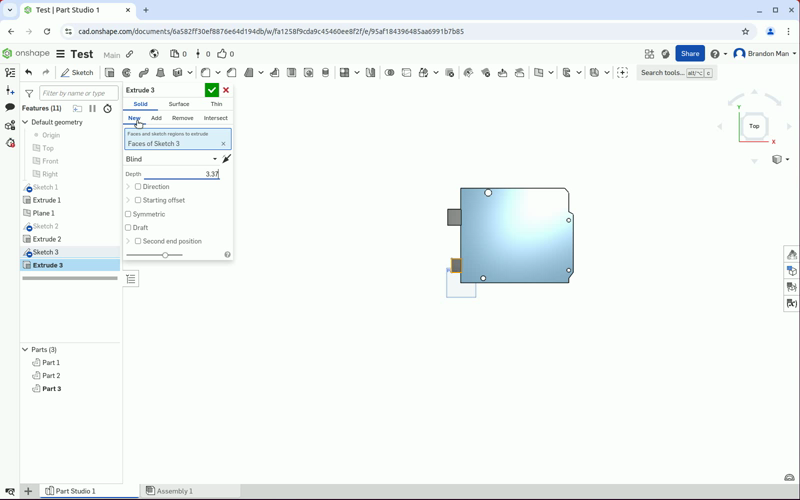
key(enter)
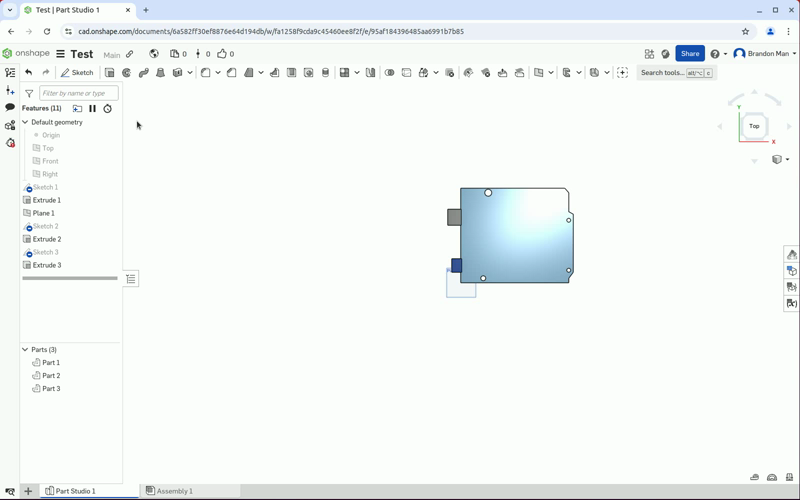
key(shift+h)
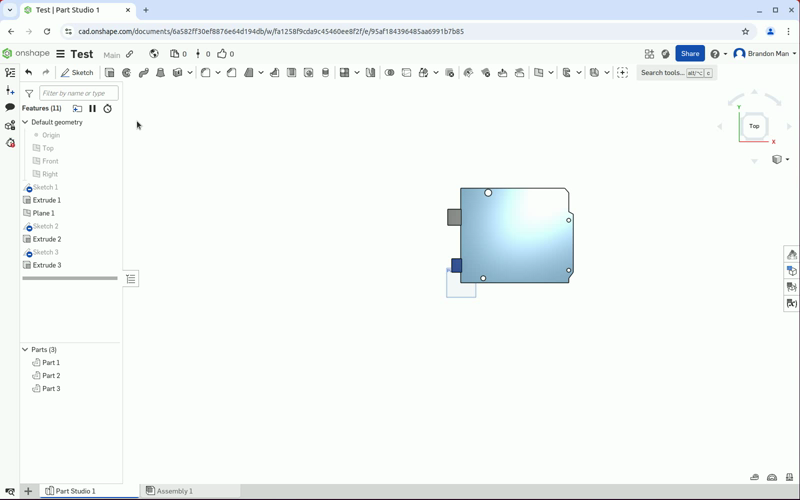
key(shift+h)
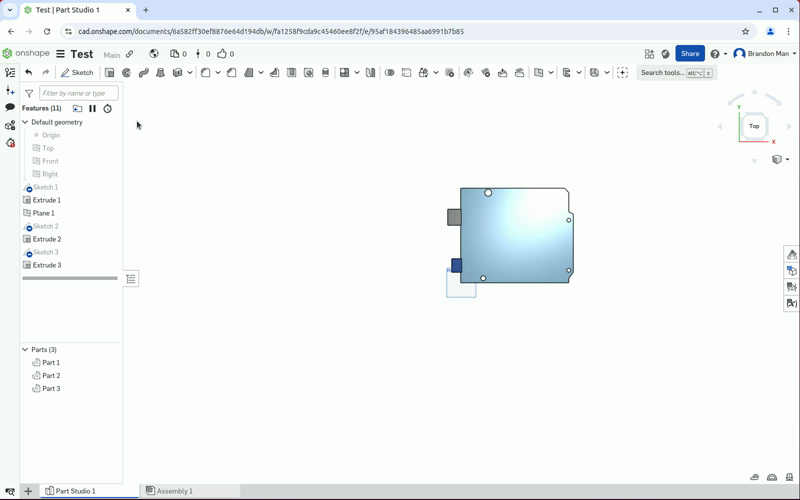
mouse_move(73, 189)
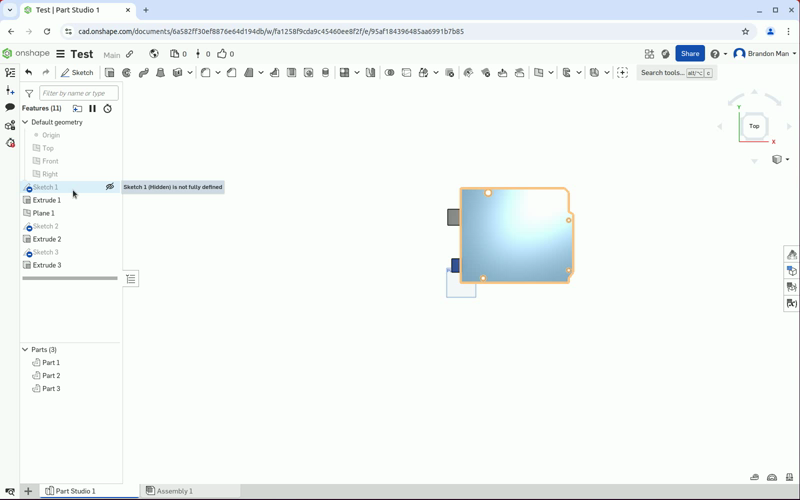
click(73, 189)
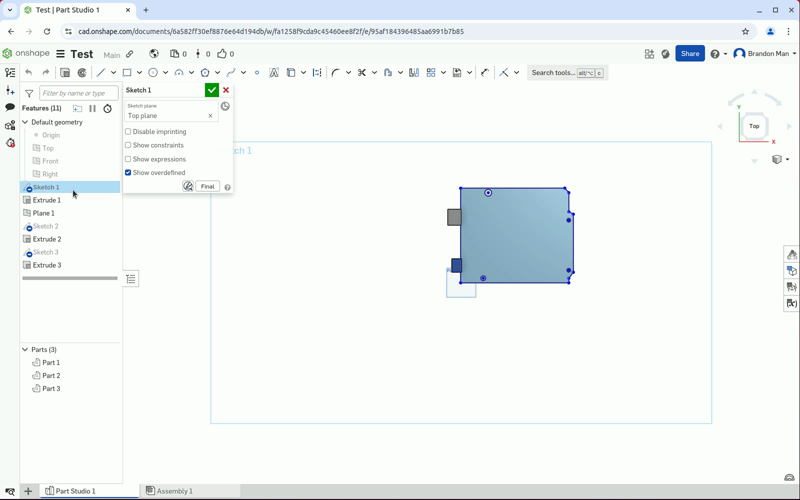
mouse_move(229, 92)
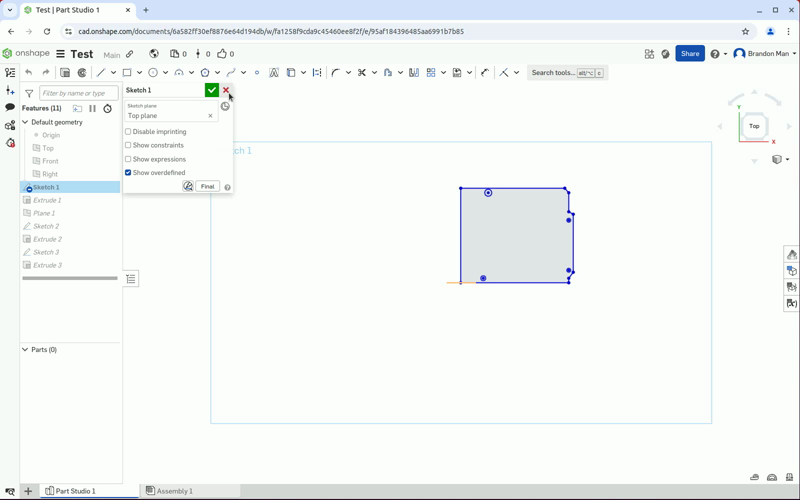
click(229, 92)
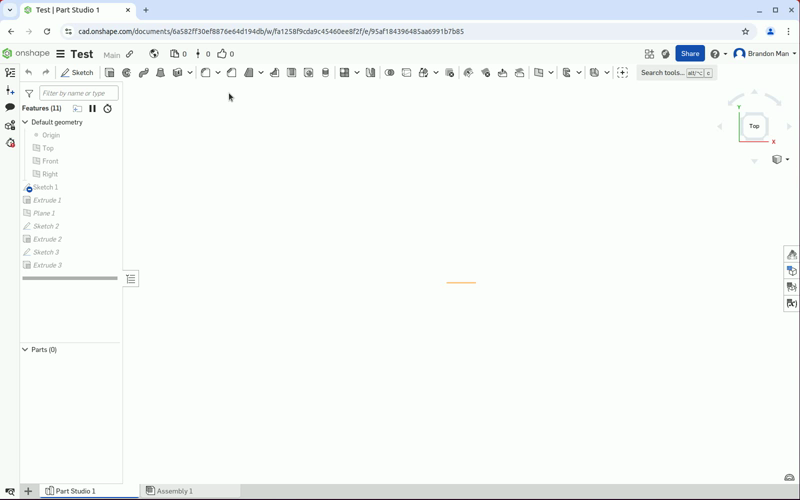
key(shift+s)
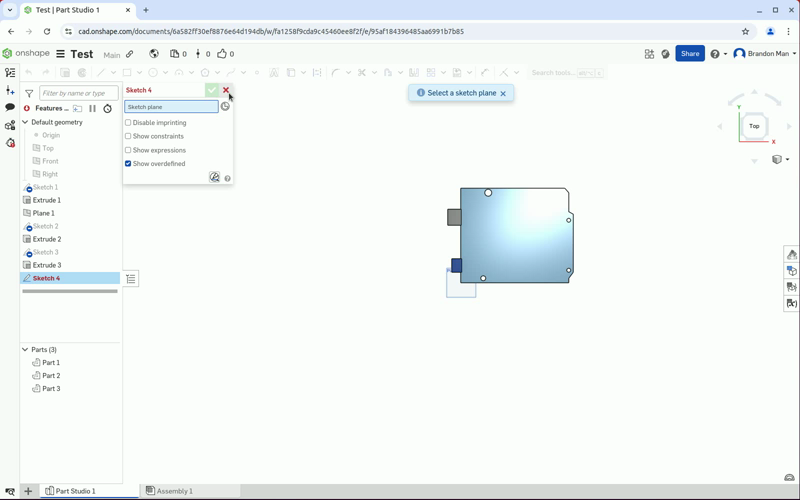
mouse_move(73, 215)
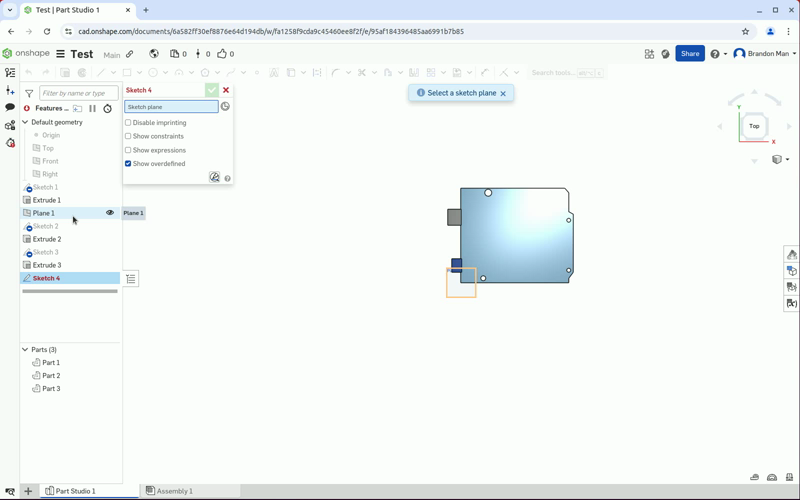
click(73, 215)
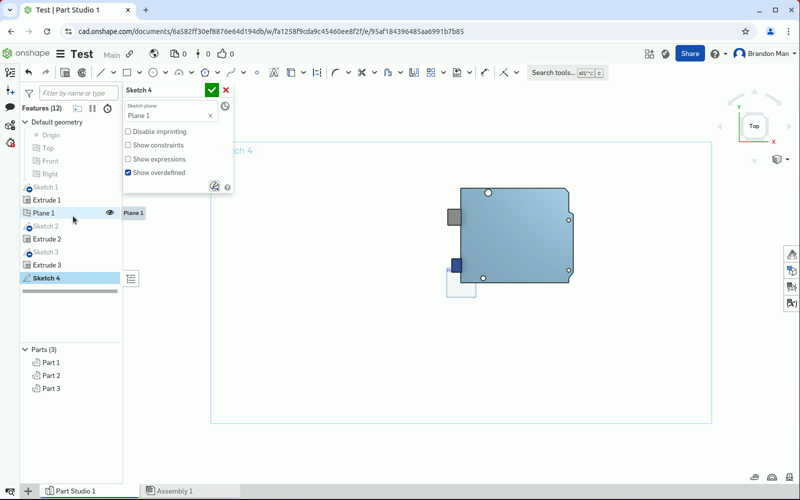
mouse_move(73, 352)
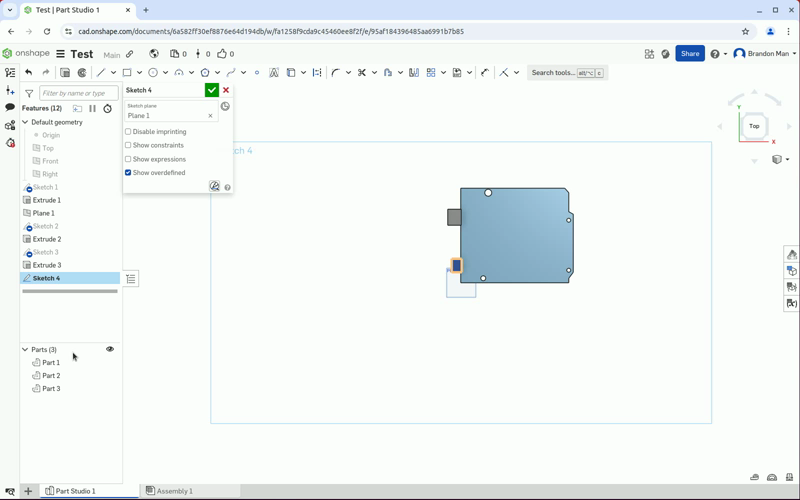
key(y)
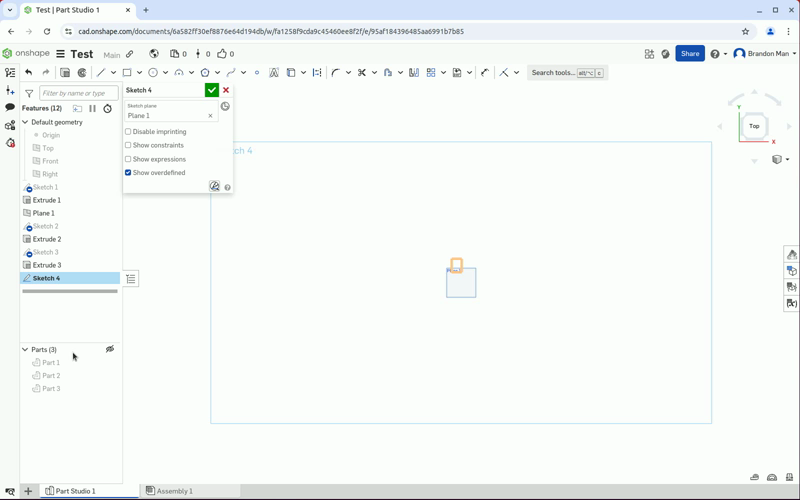
key(l)
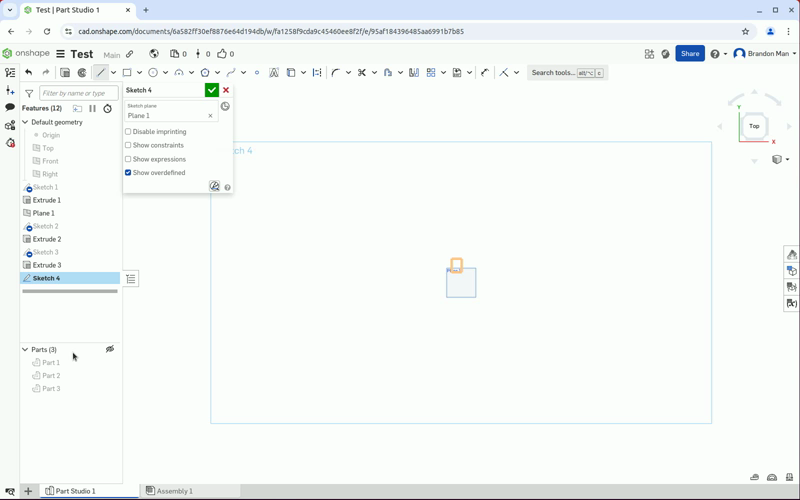
key_down(shift)
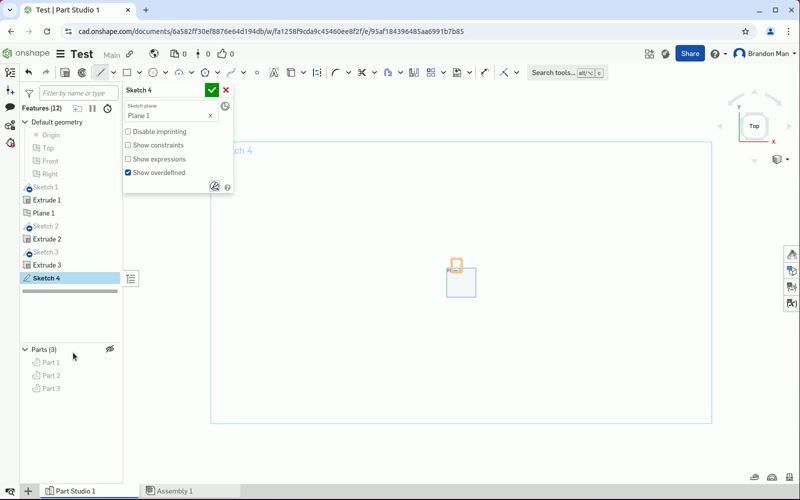
mouse_move(460, 225)
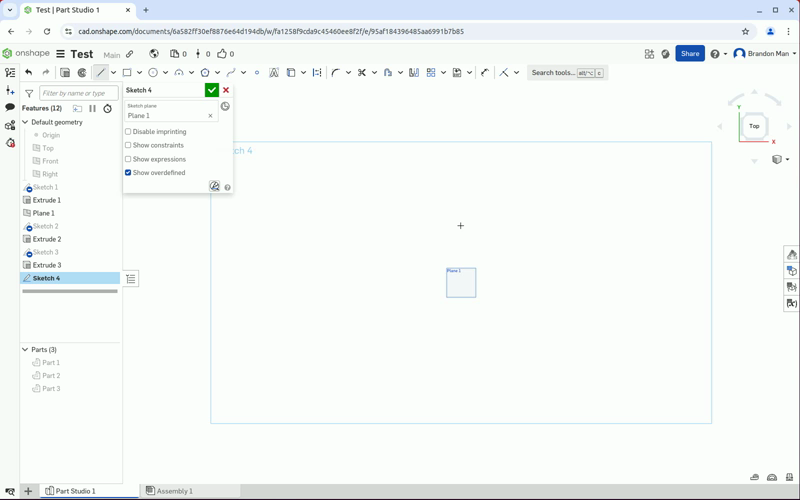
click(460, 225)
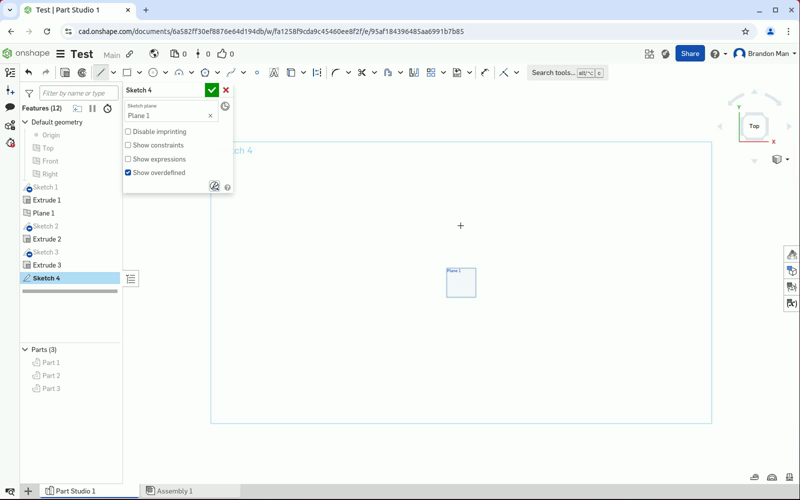
key_up(shift)
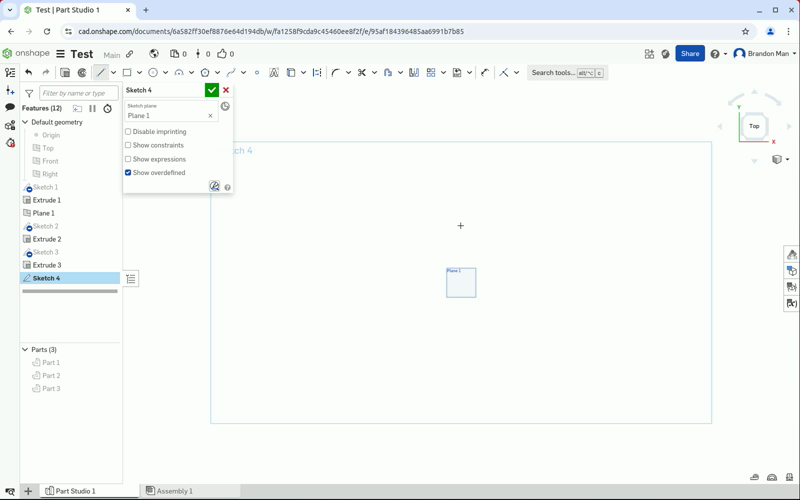
key_down(shift)
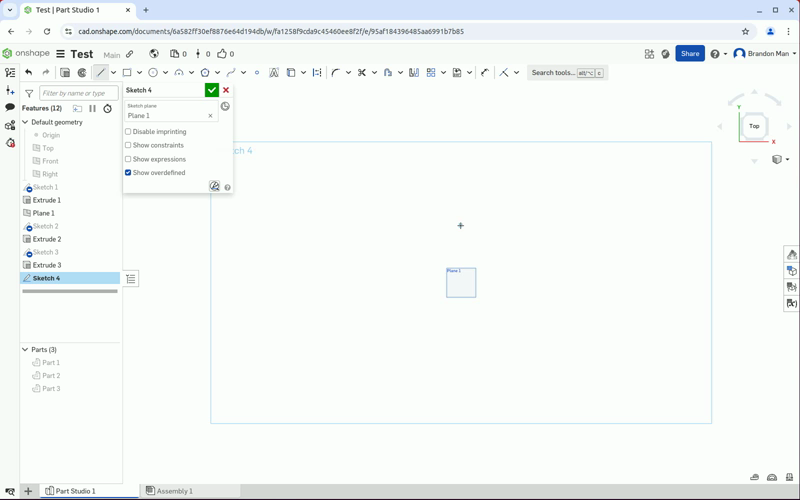
mouse_move(490, 225)
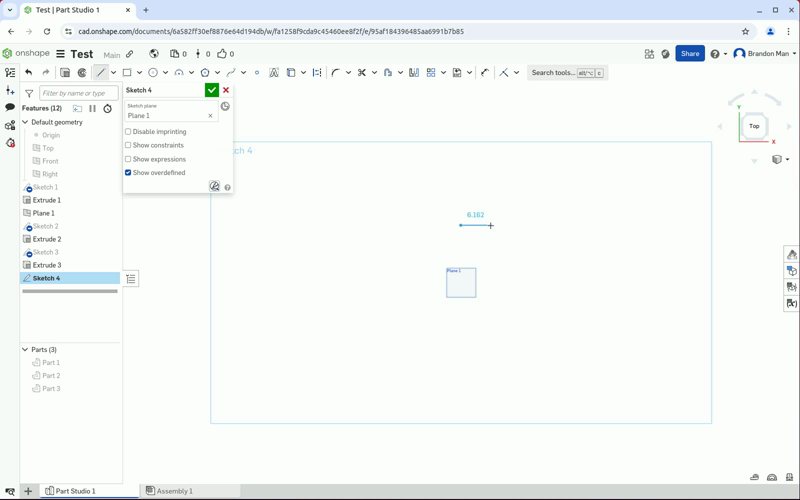
mouse_move(476, 225)
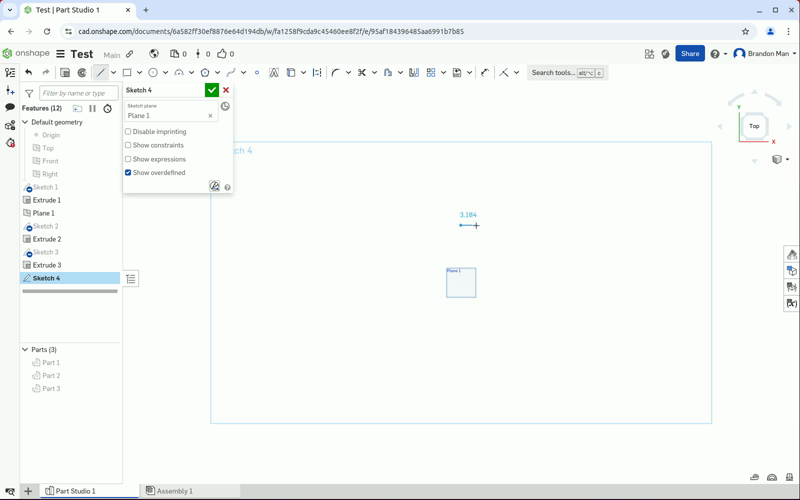
click(476, 225)
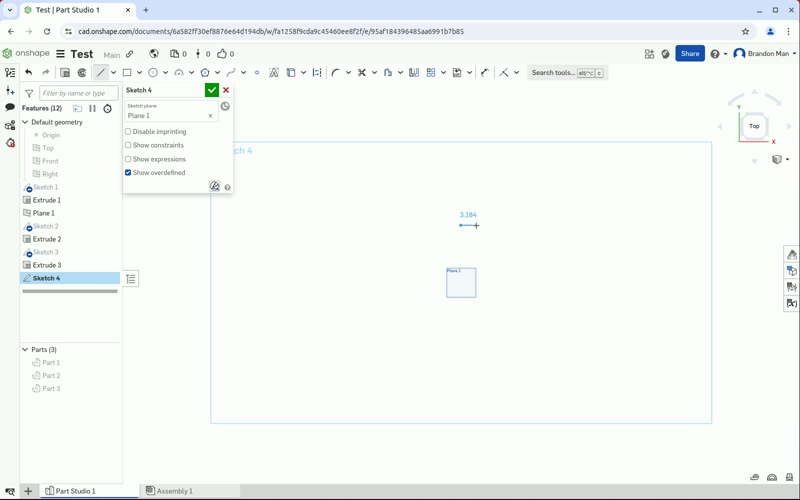
key_up(shift)
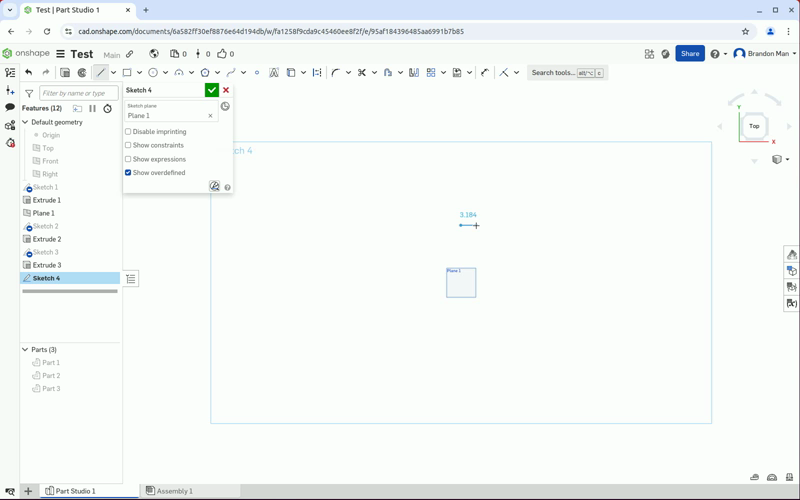
key_down(shift)
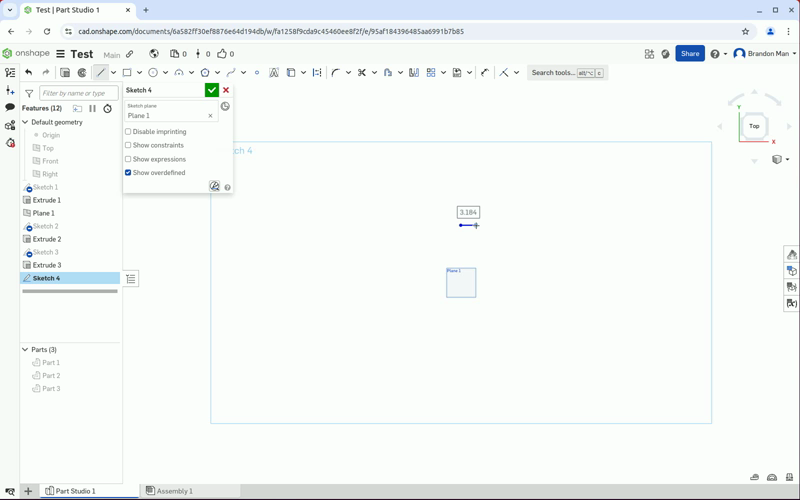
mouse_move(506, 225)
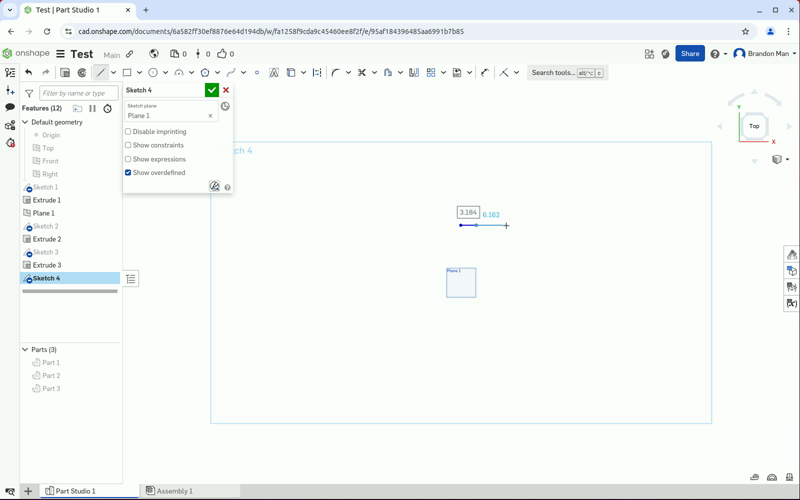
mouse_move(476, 209)
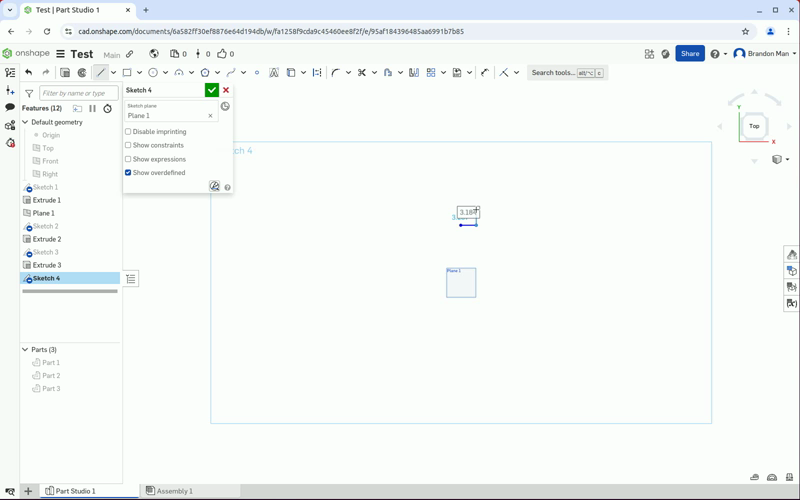
click(476, 209)
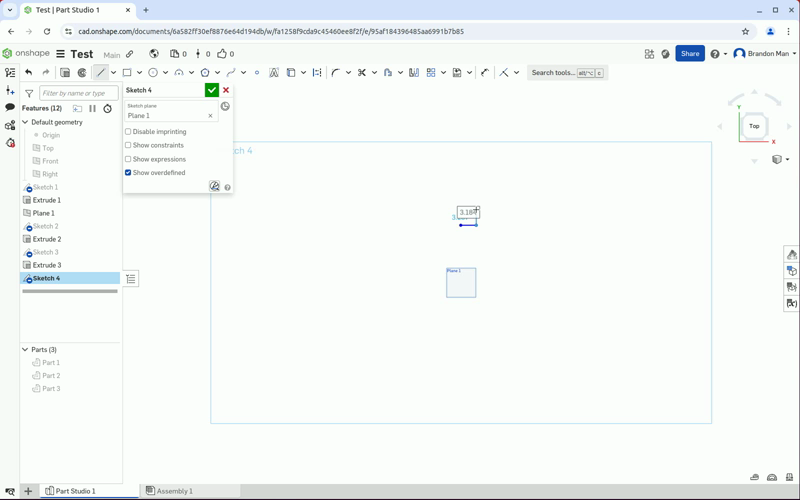
key_up(shift)
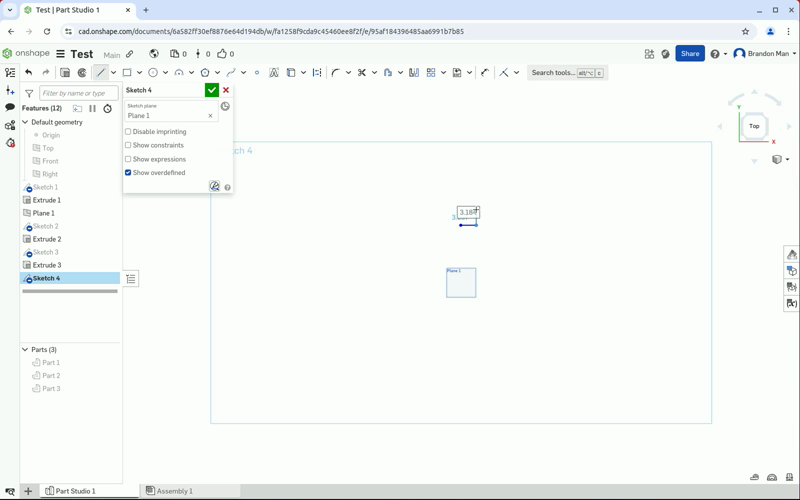
key_down(shift)
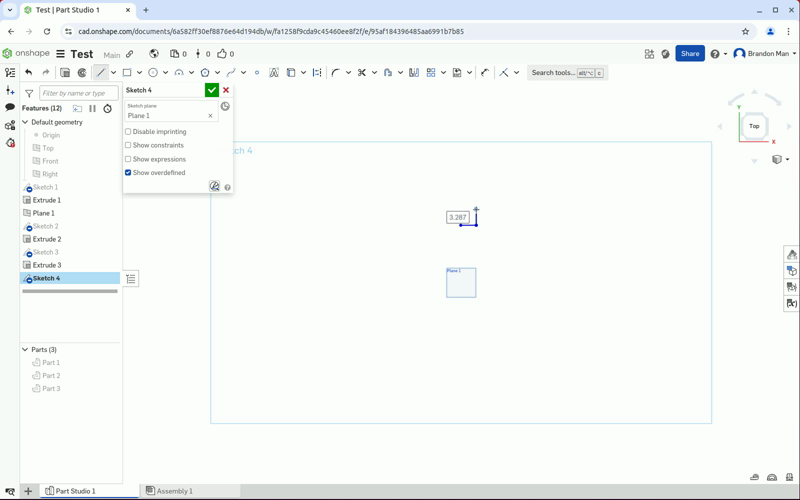
mouse_move(506, 209)
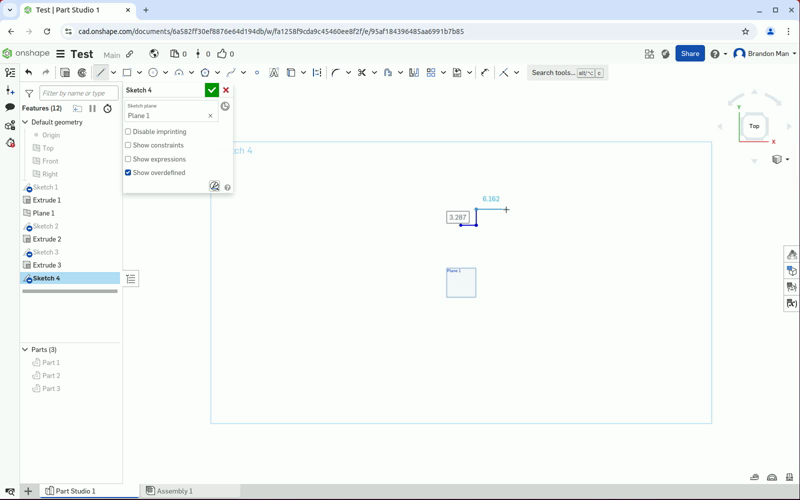
mouse_move(460, 209)
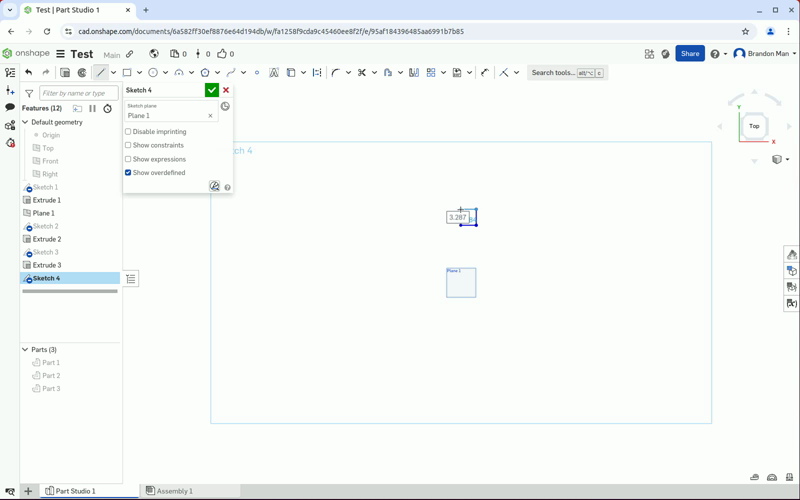
click(460, 209)
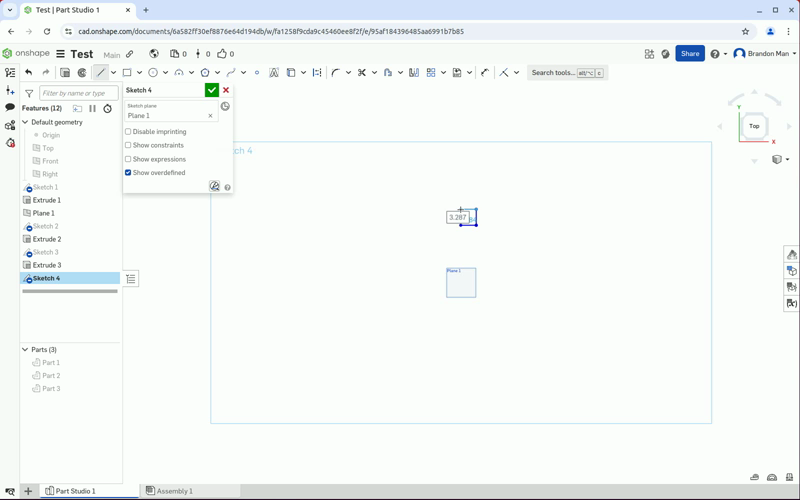
key_up(shift)
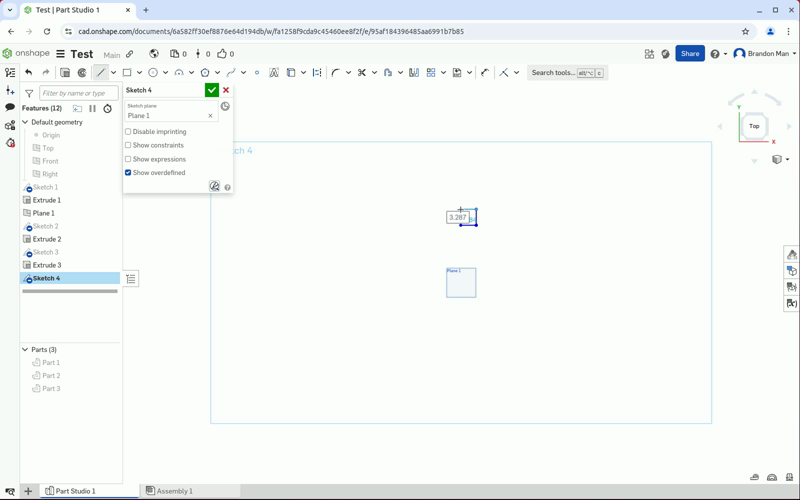
mouse_move(490, 209)
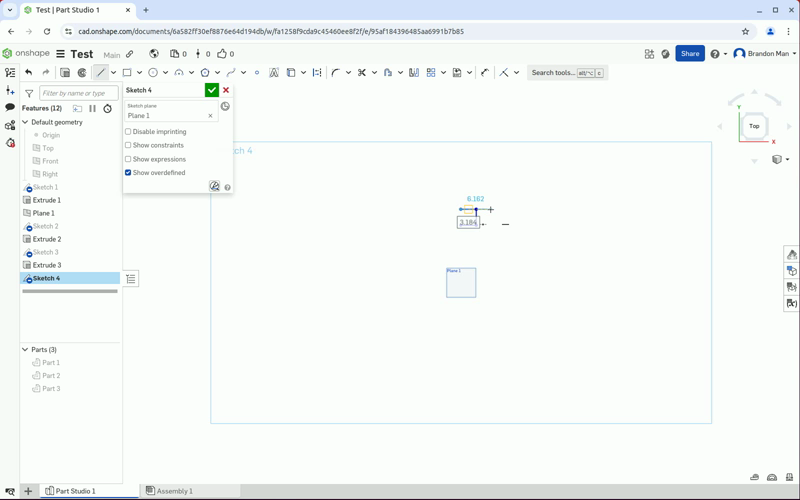
key_down(shift)
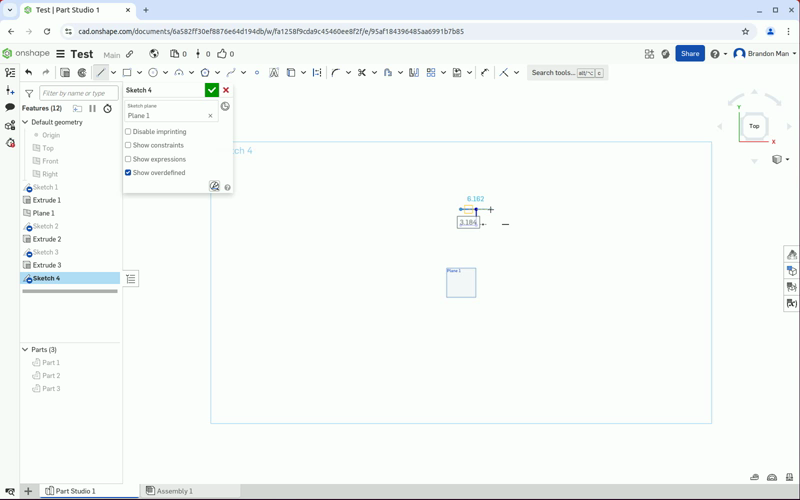
mouse_move(460, 225)
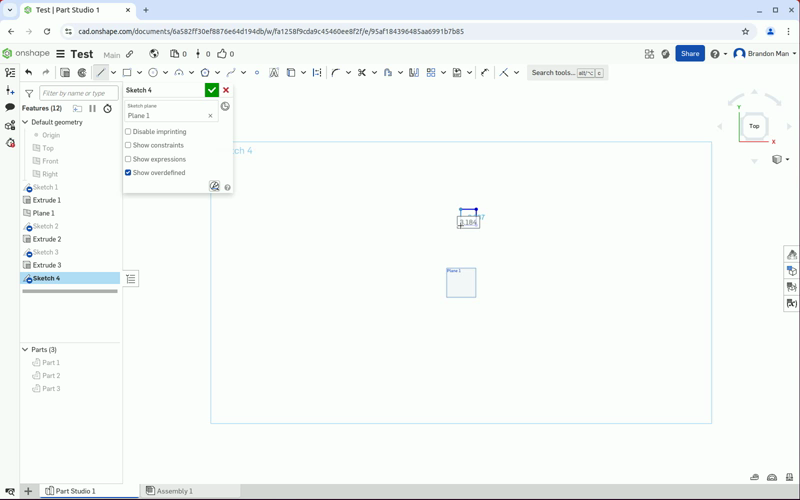
key_up(shift)
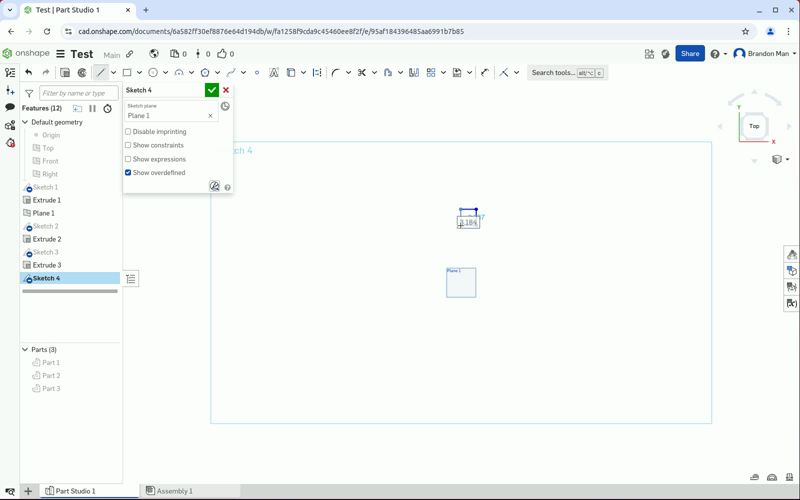
click(460, 225)
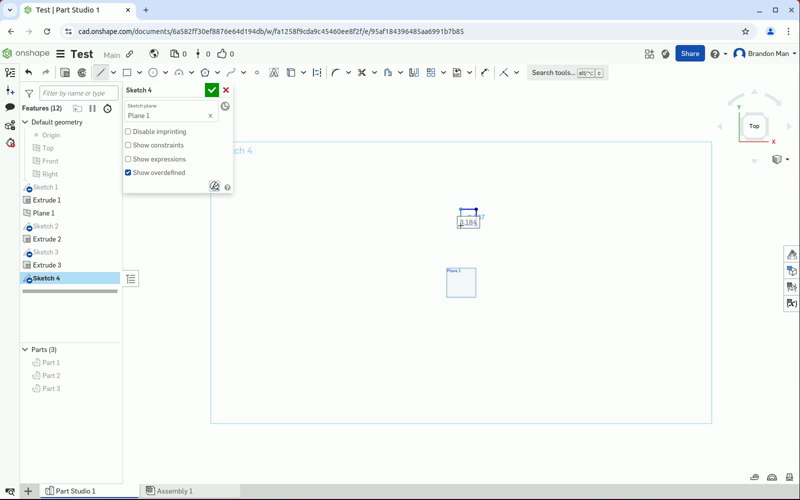
key(esc)
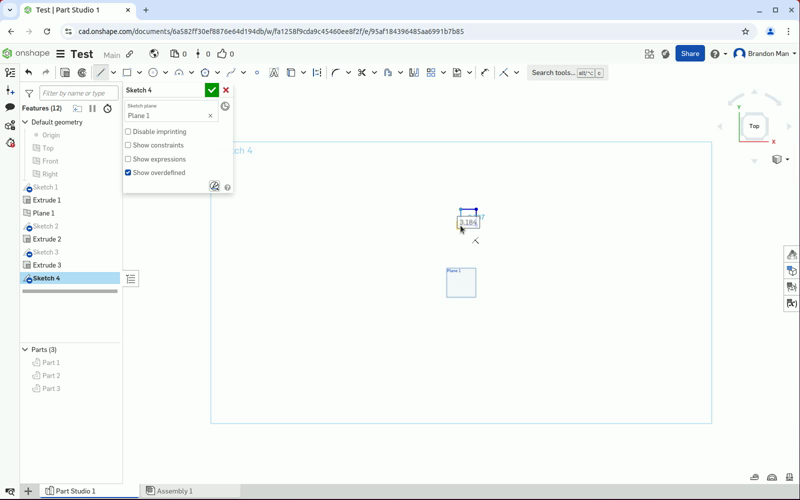
mouse_move(468, 221)
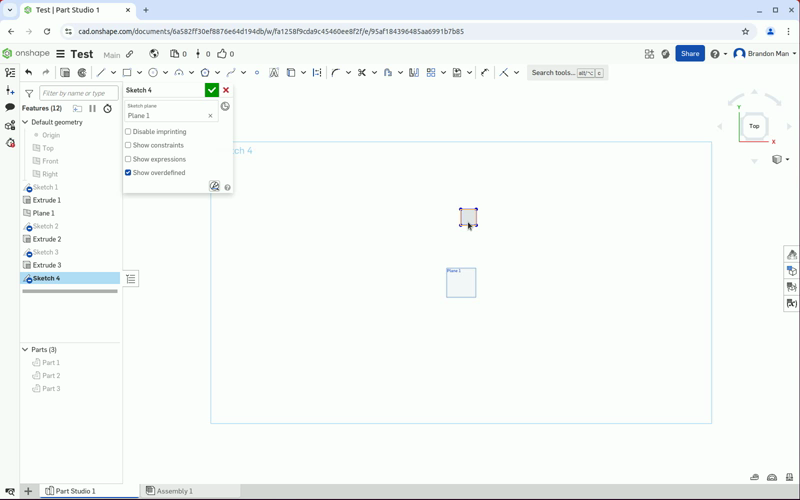
scroll(6)
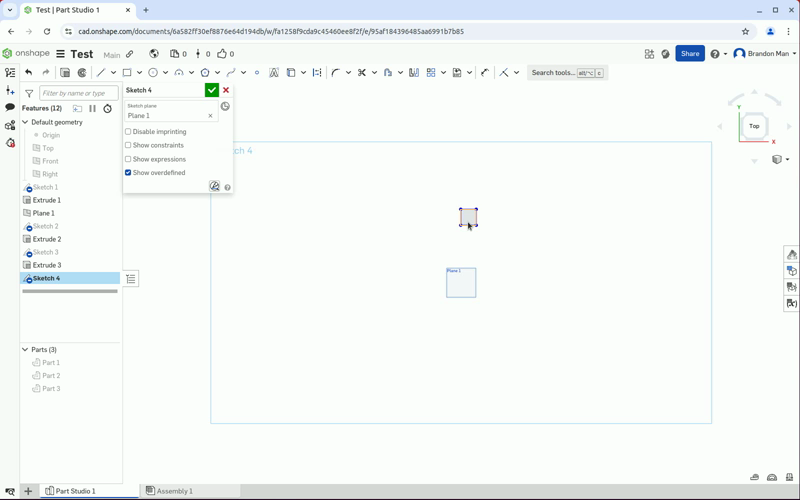
scroll(6)
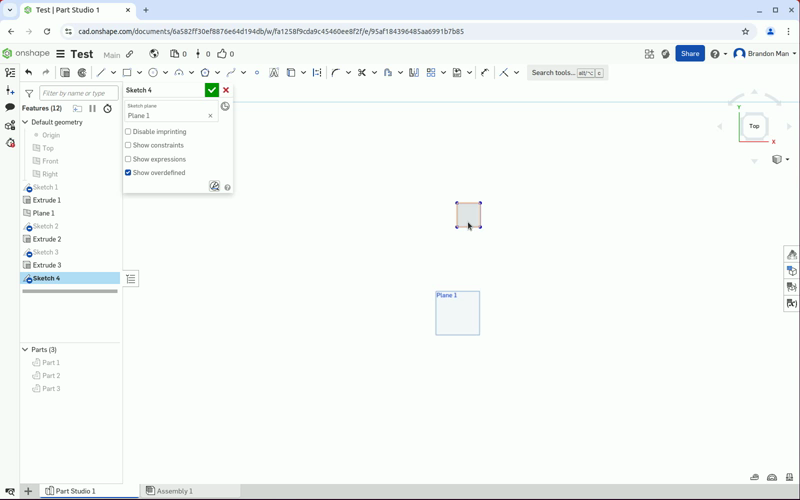
scroll(6)
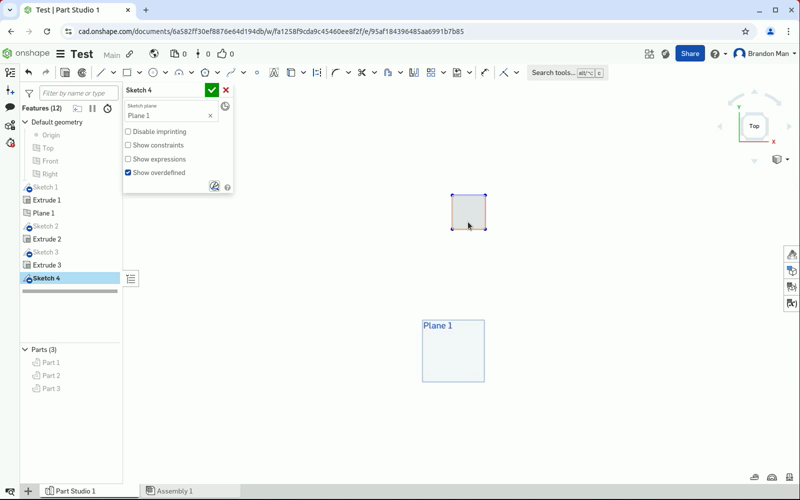
scroll(6)
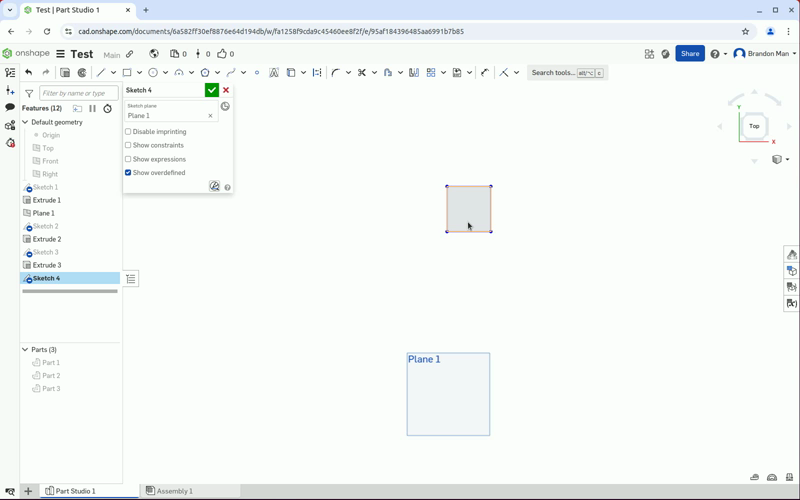
scroll(6)
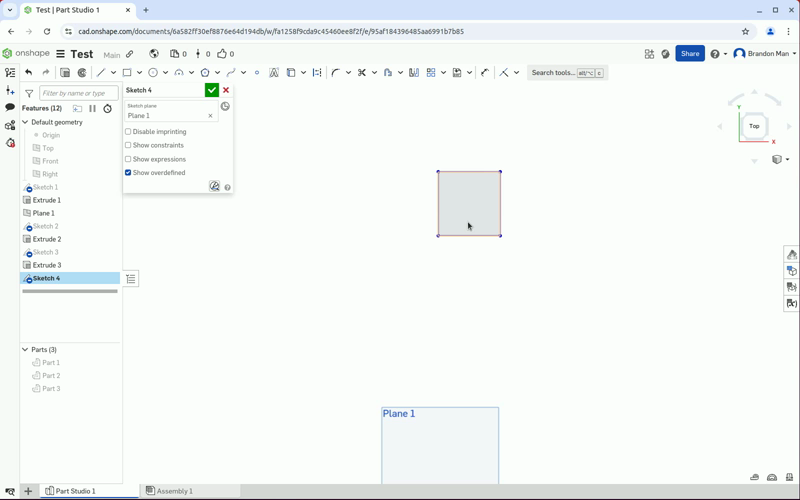
scroll(6)
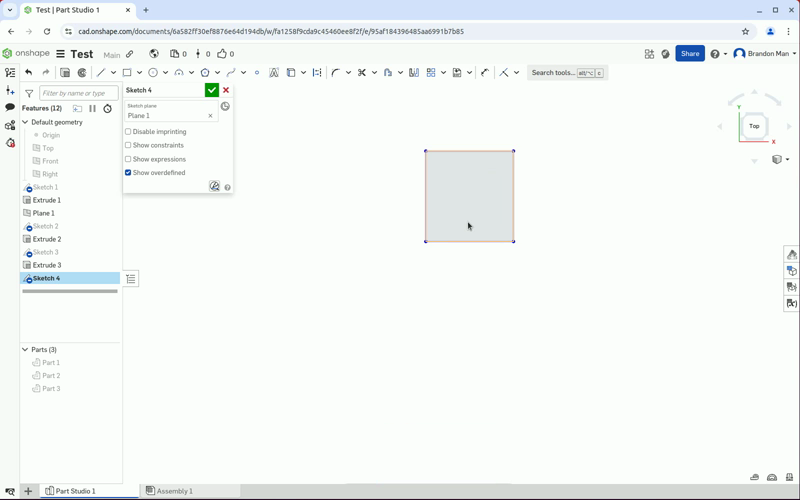
scroll(6)
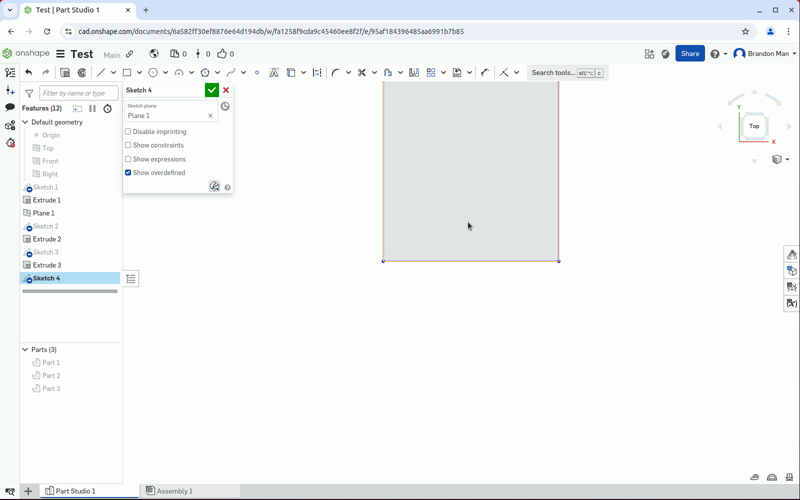
click(468, 221)
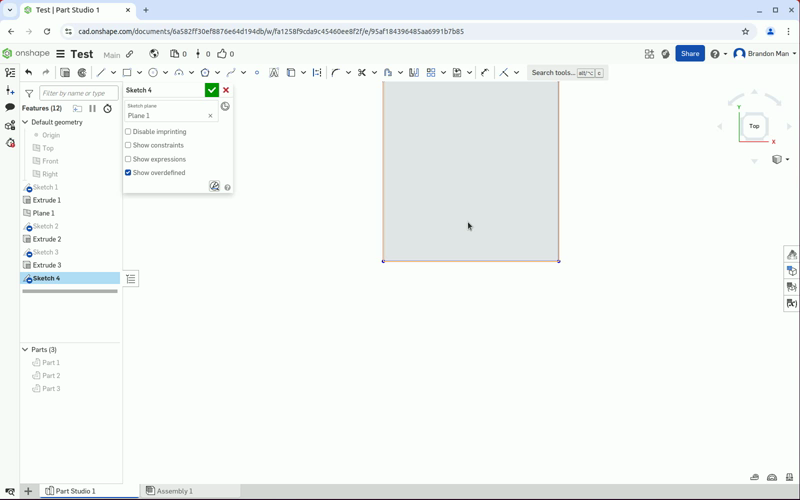
scroll(-6)
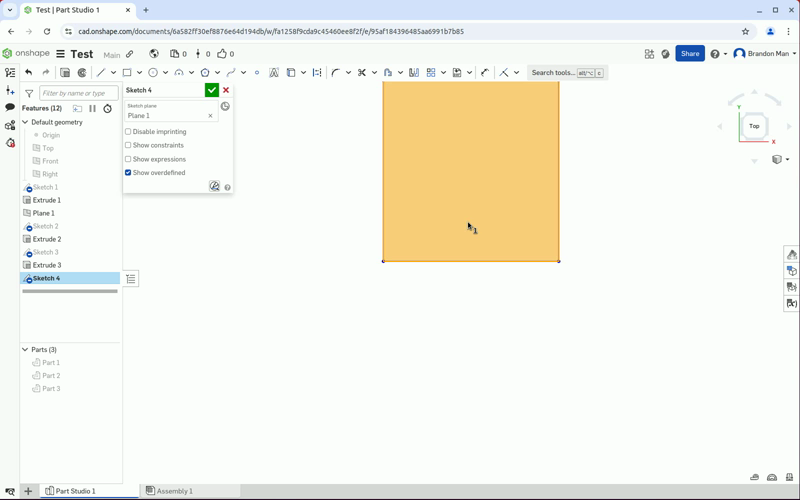
scroll(-6)
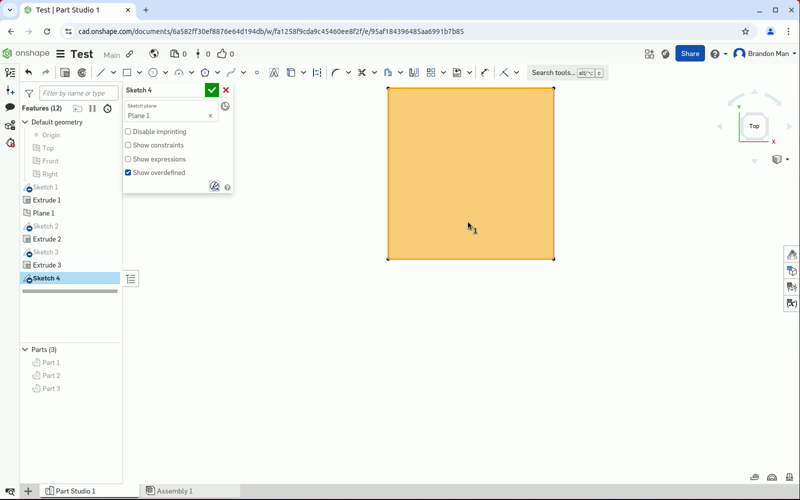
scroll(-6)
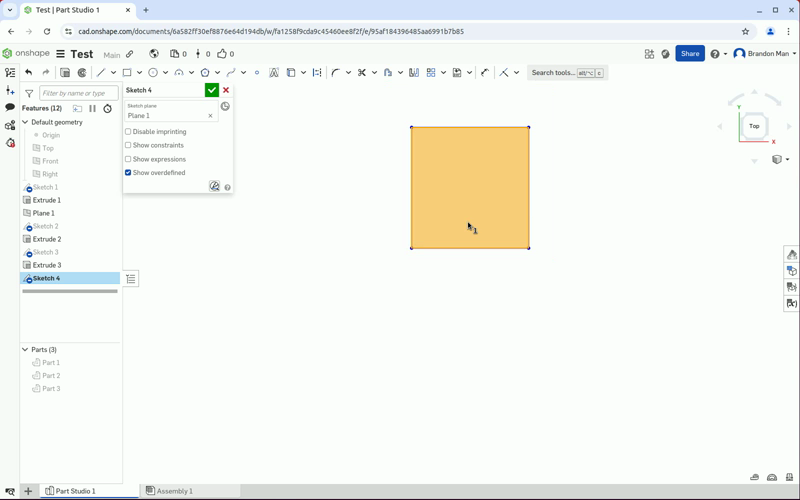
scroll(-6)
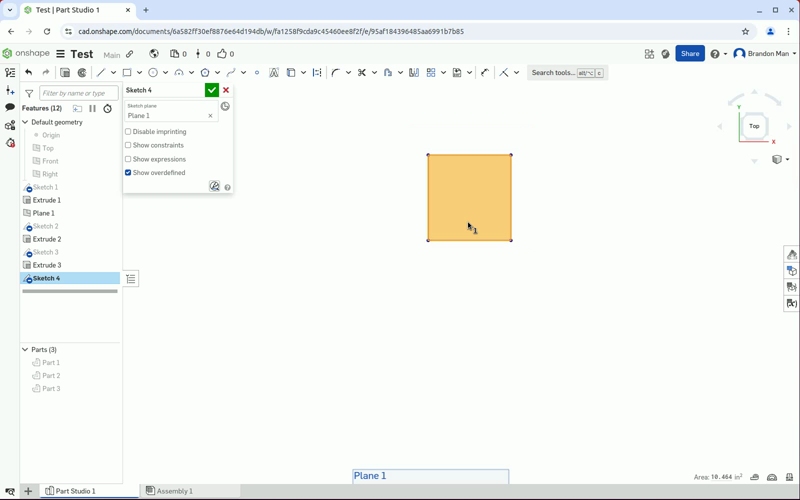
scroll(-6)
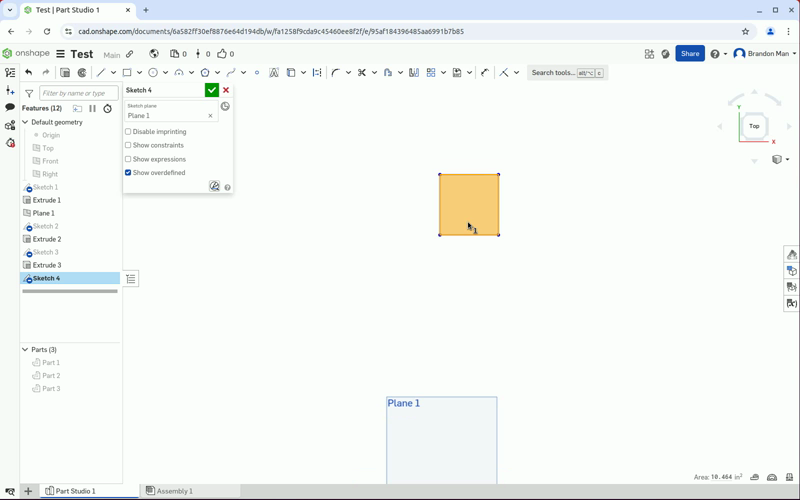
scroll(-6)
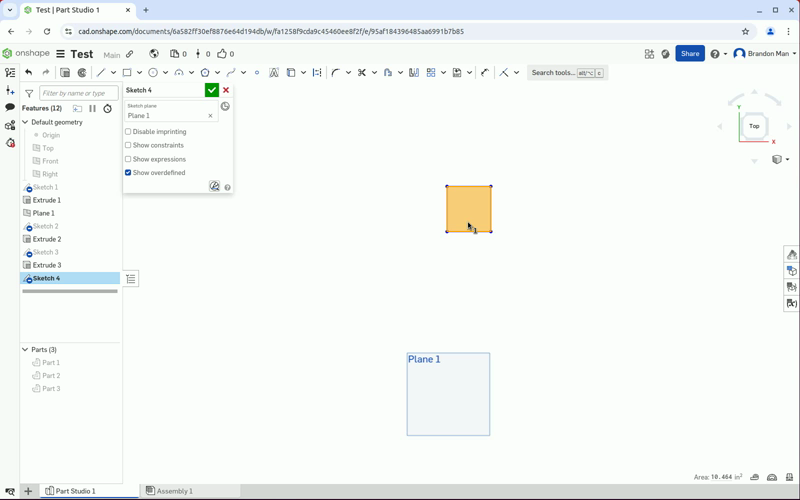
scroll(-6)
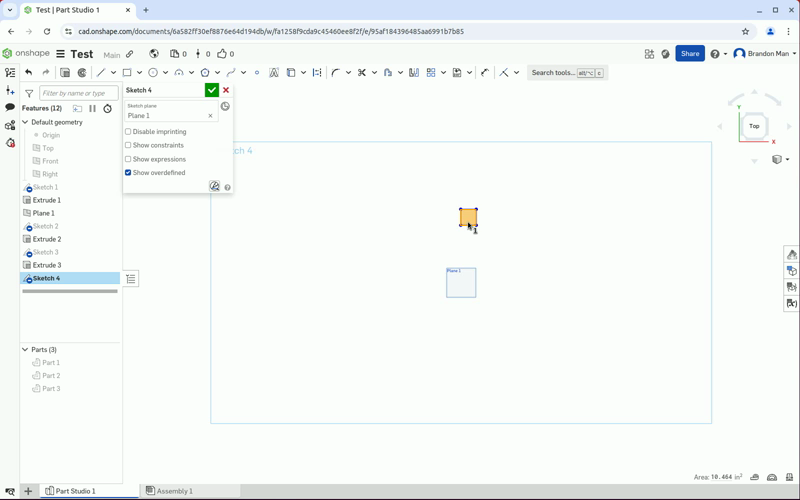
mouse_move(73, 352)
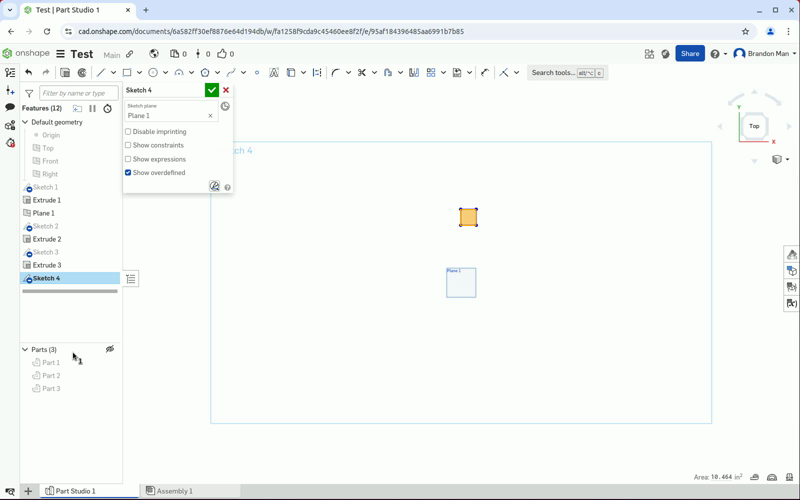
key(shift+y)
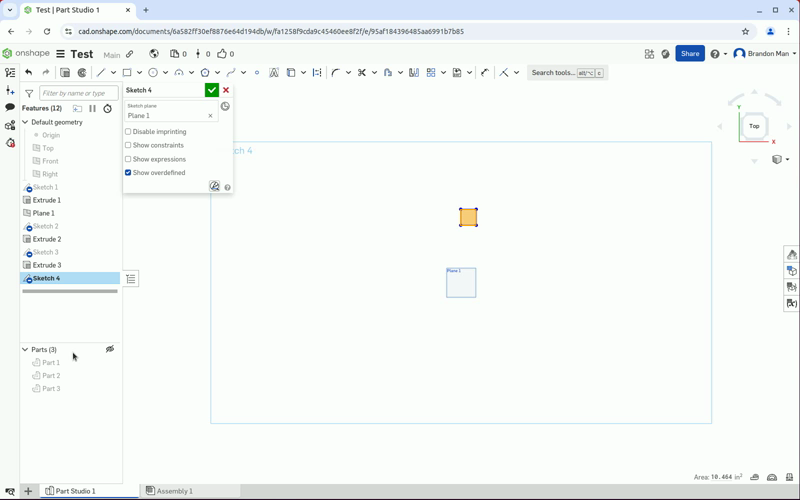
key(shift+e)
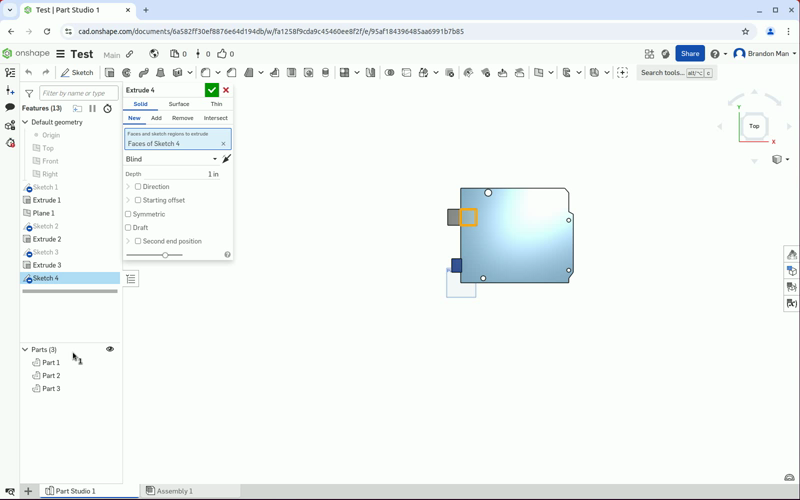
mouse_move(143, 106)
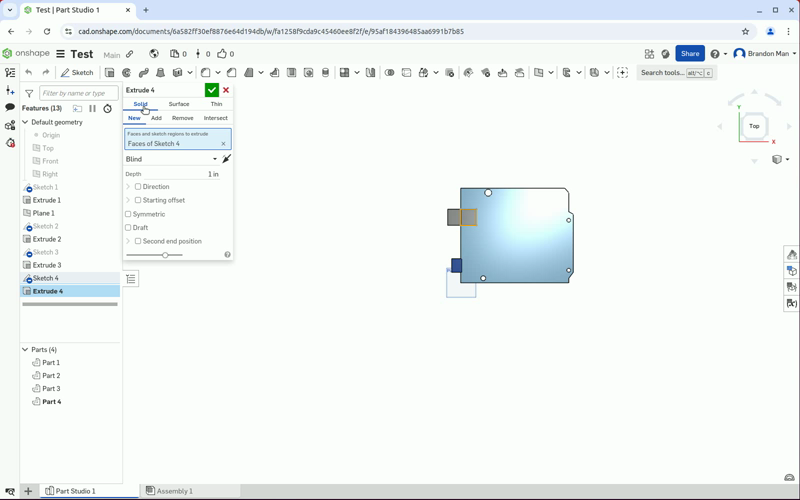
click(143, 106)
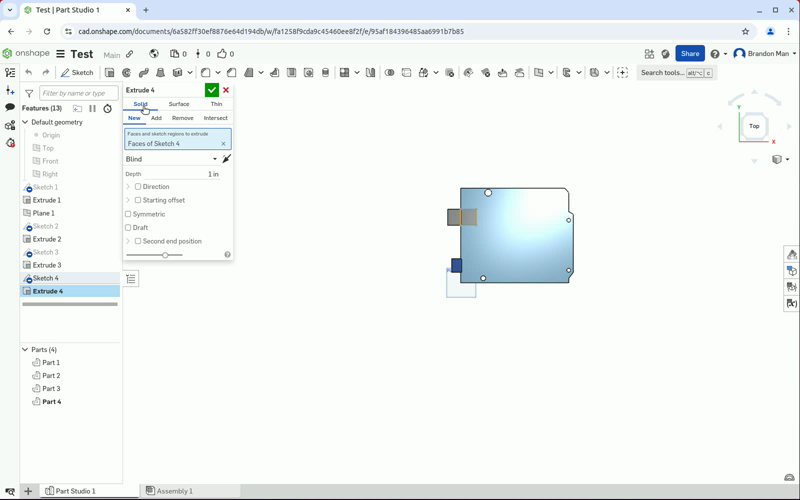
mouse_move(137, 120)
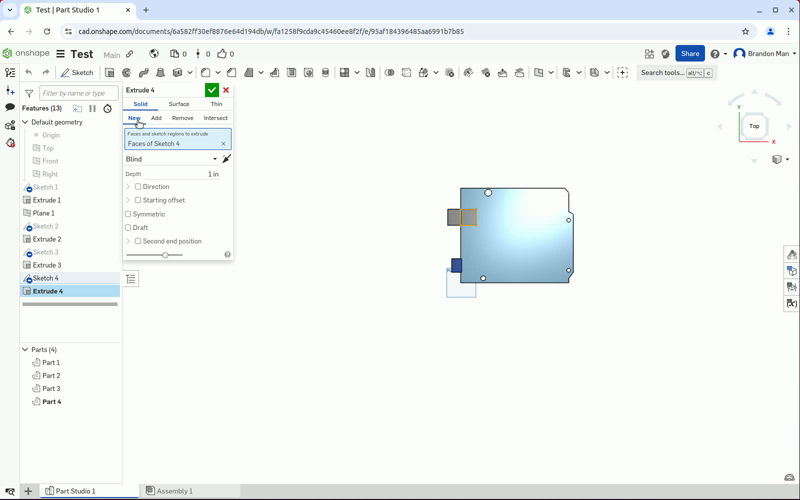
click(137, 120)
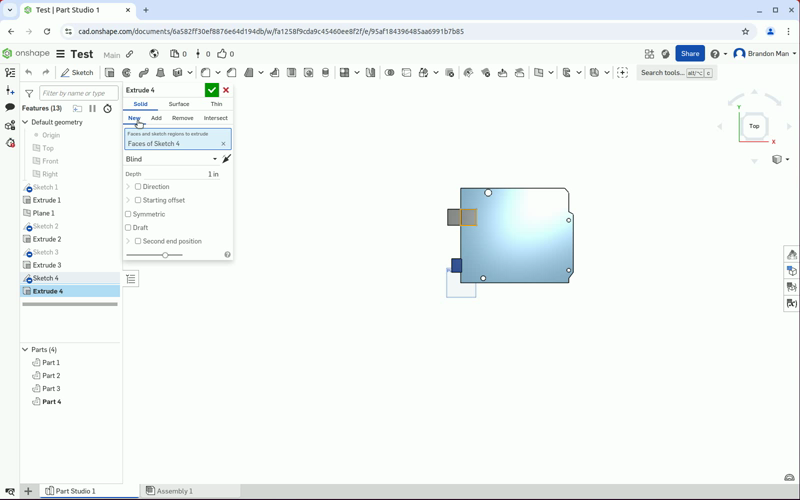
key(tab, 4)
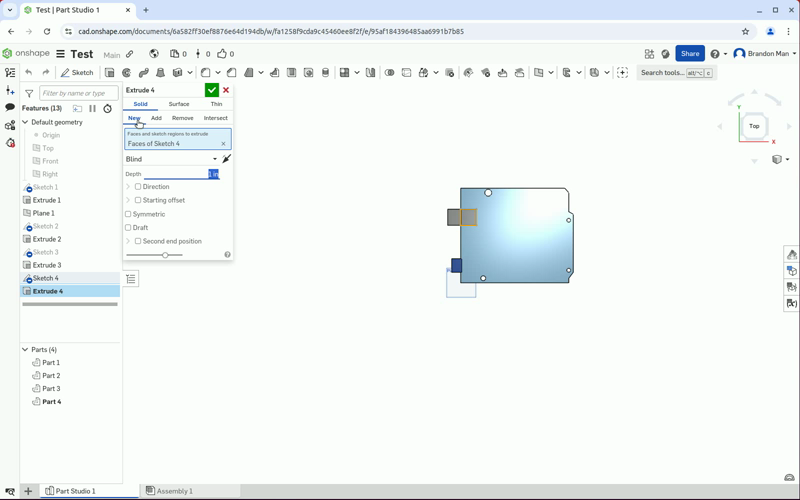
text(3.37)
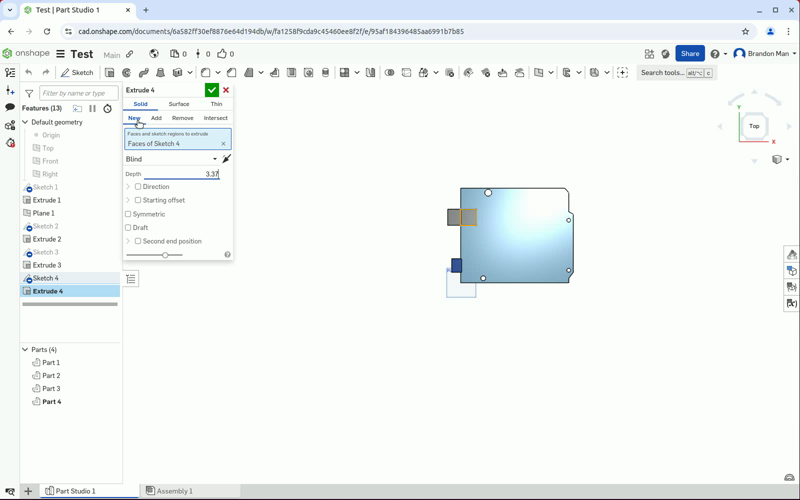
key(enter)
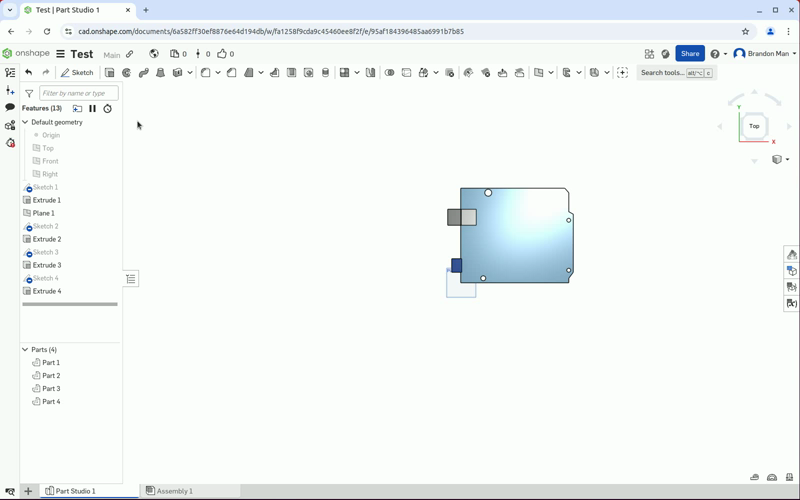
key(shift+h)
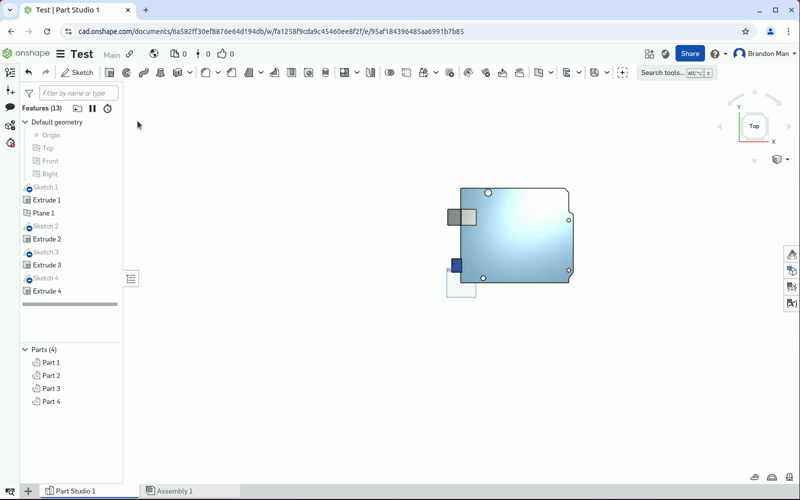
key(shift+h)
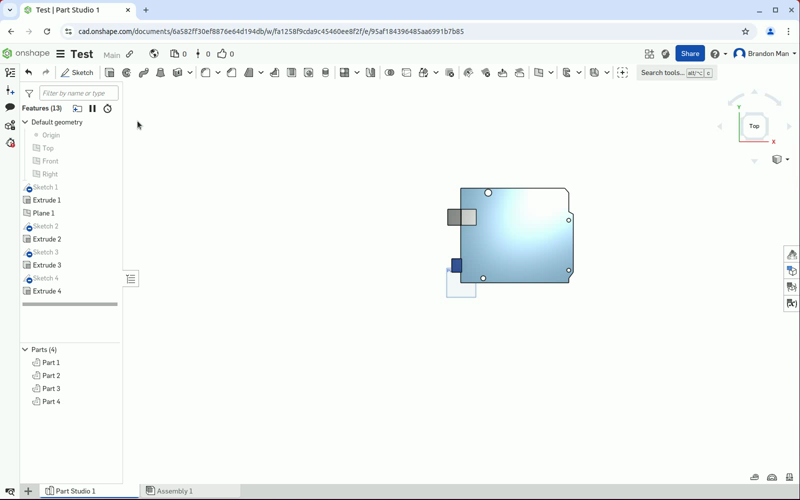
mouse_move(73, 189)
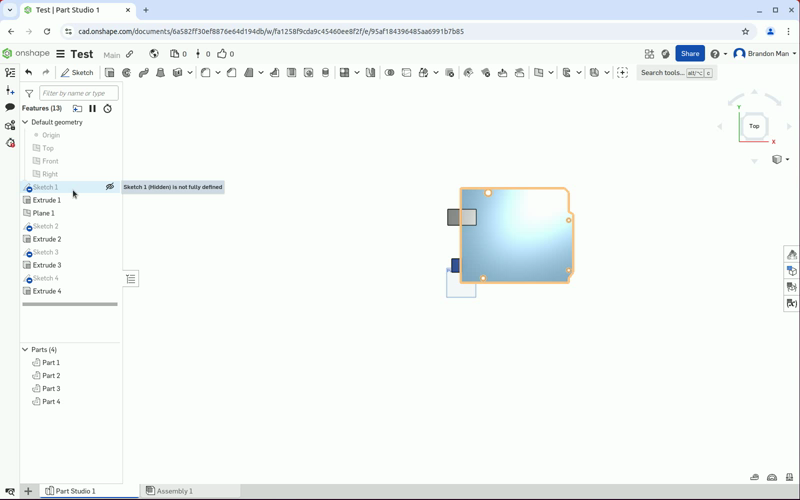
click(73, 189)
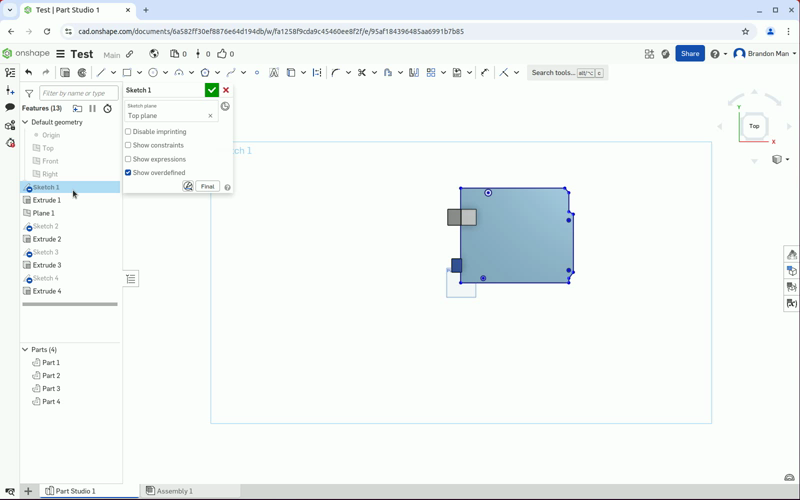
mouse_move(229, 92)
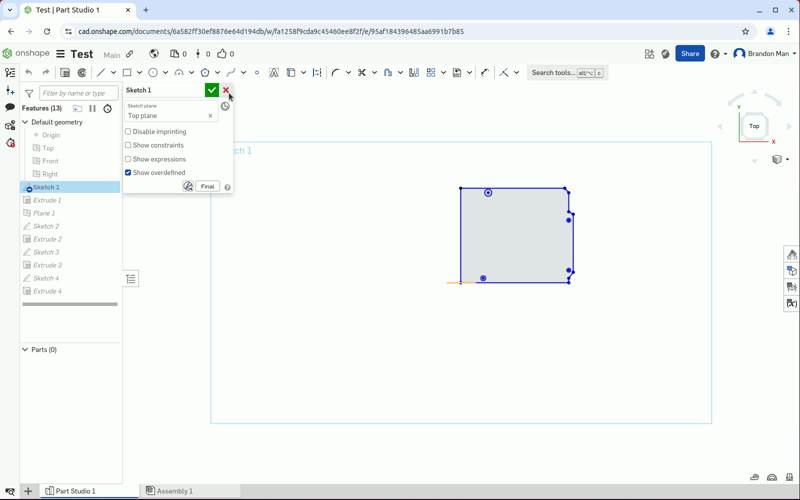
click(229, 92)
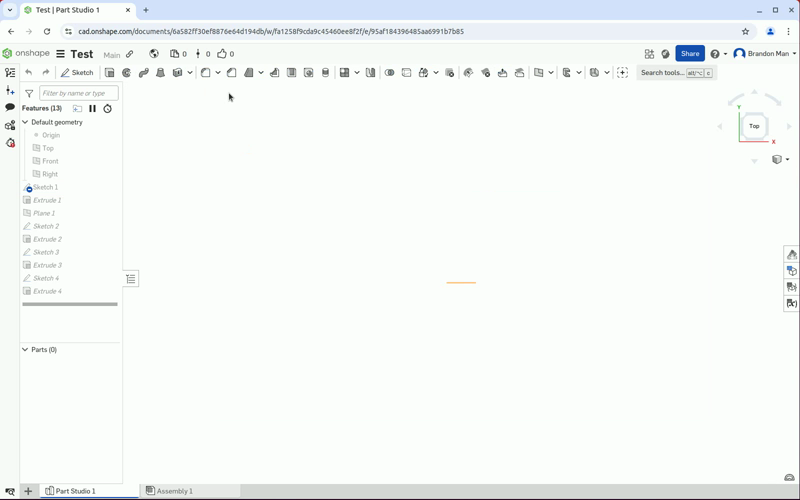
key(shift+s)
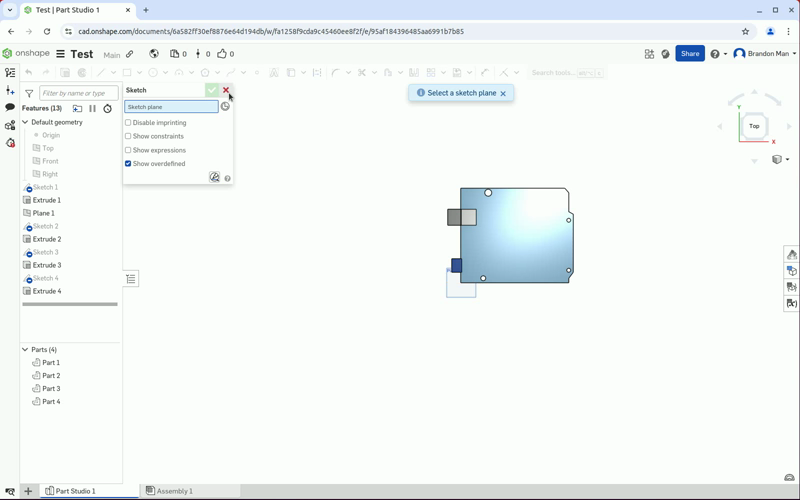
mouse_move(73, 215)
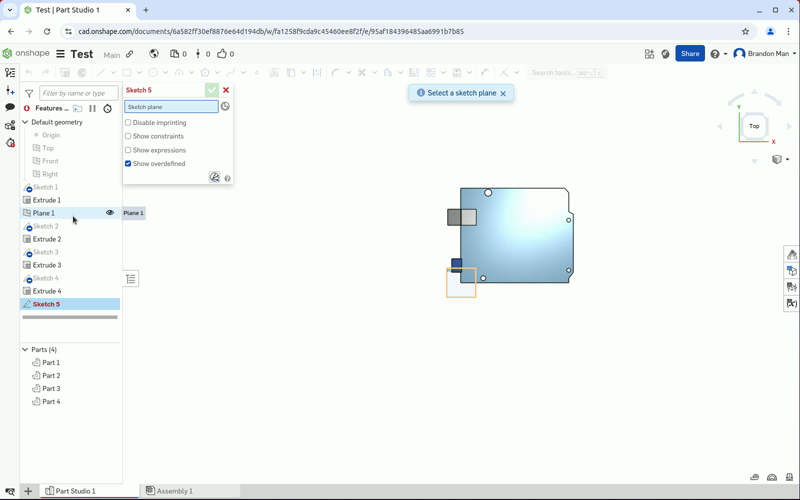
click(73, 215)
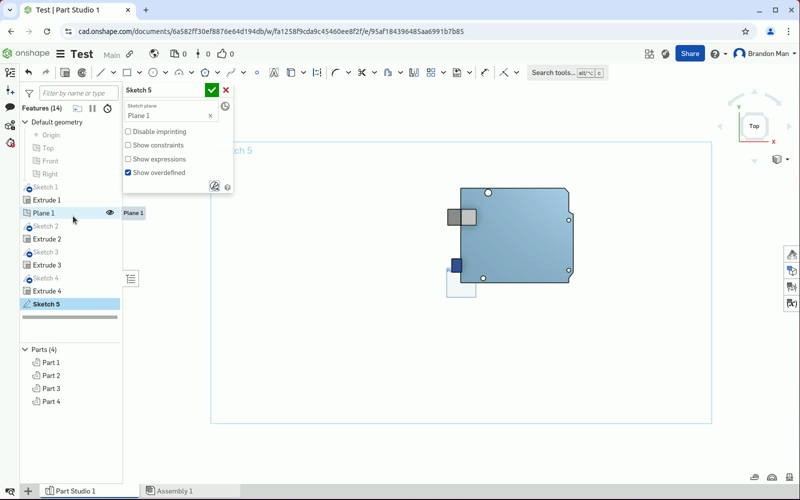
mouse_move(73, 352)
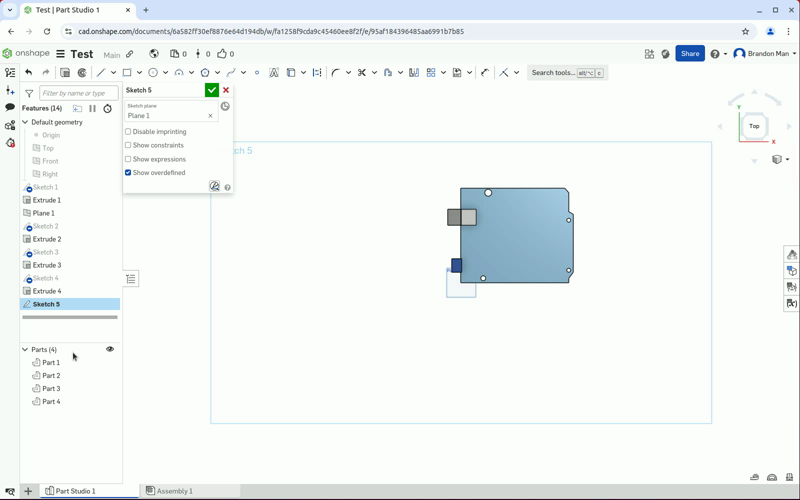
key(y)
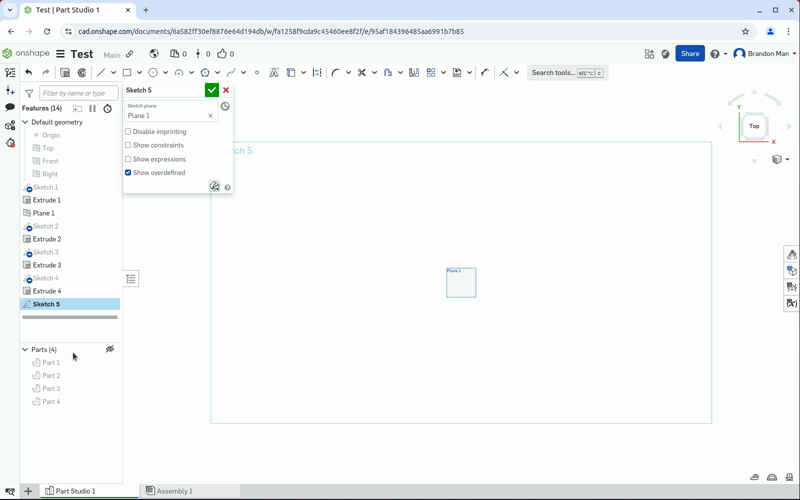
key(l)
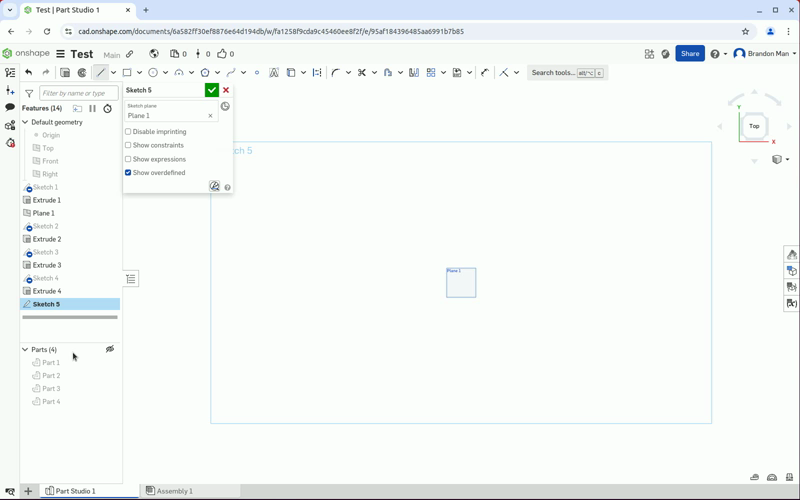
key_down(shift)
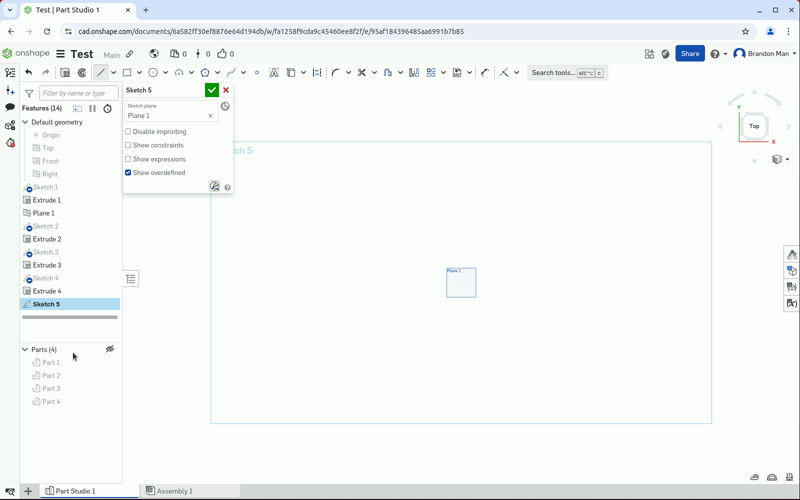
mouse_move(460, 272)
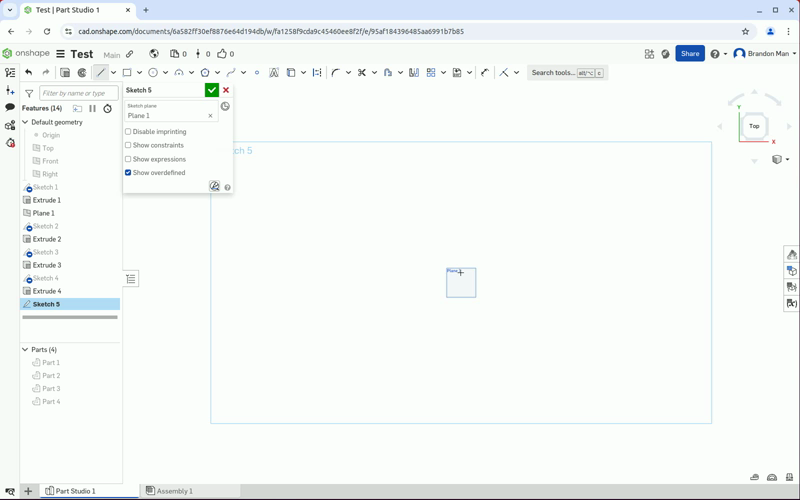
click(460, 272)
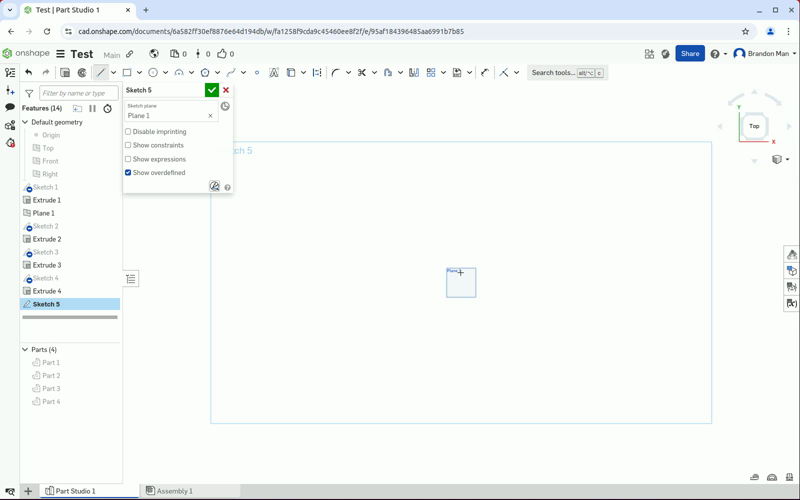
key_up(shift)
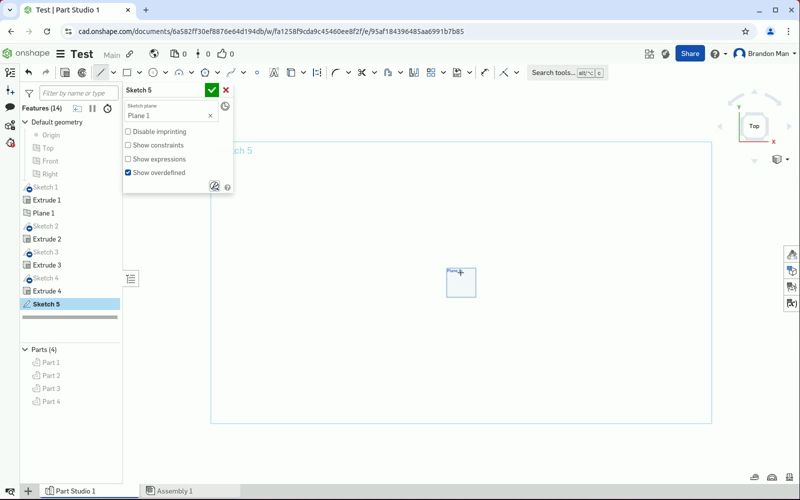
key_down(shift)
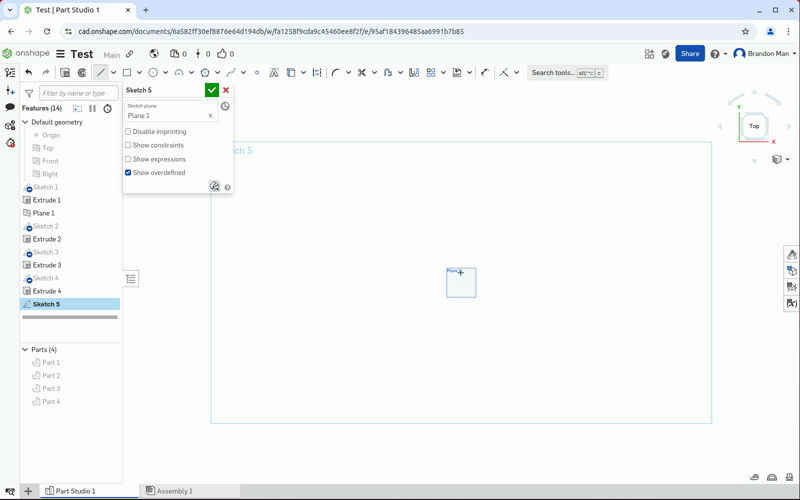
mouse_move(490, 272)
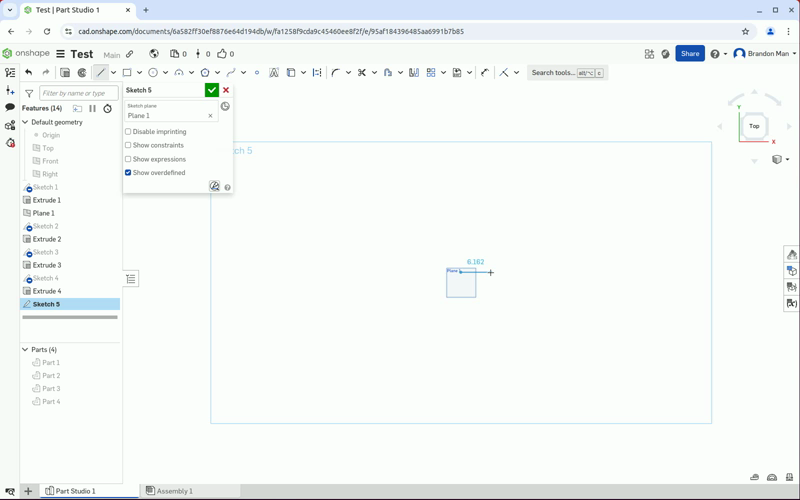
mouse_move(475, 272)
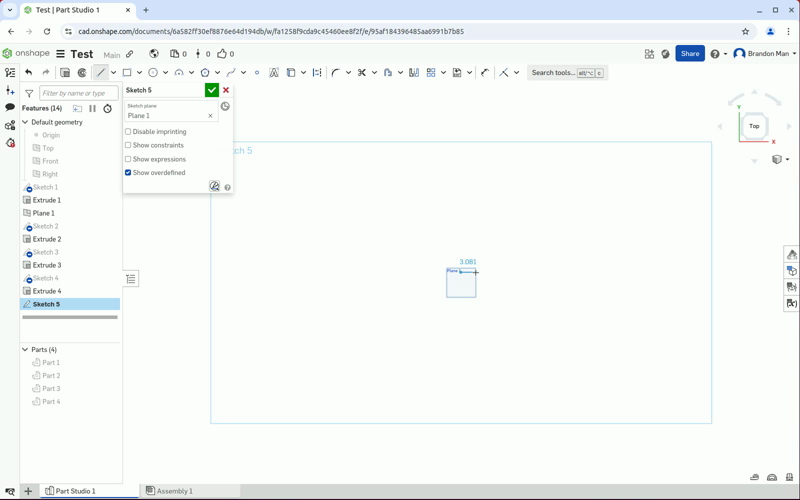
click(475, 272)
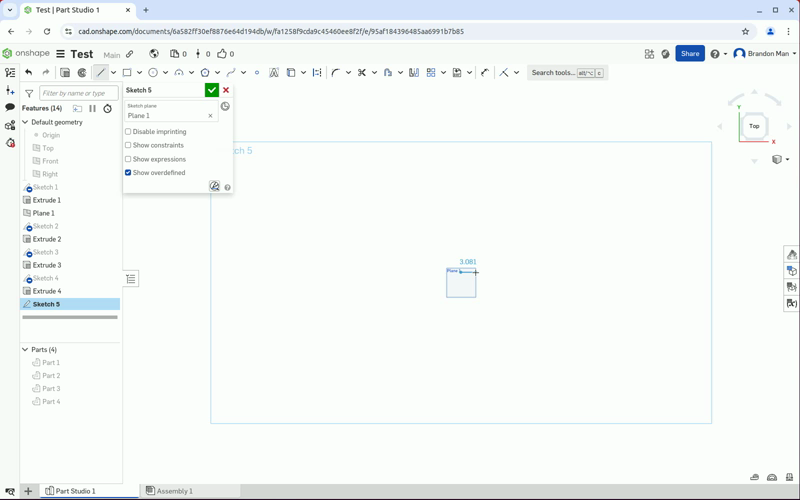
key_up(shift)
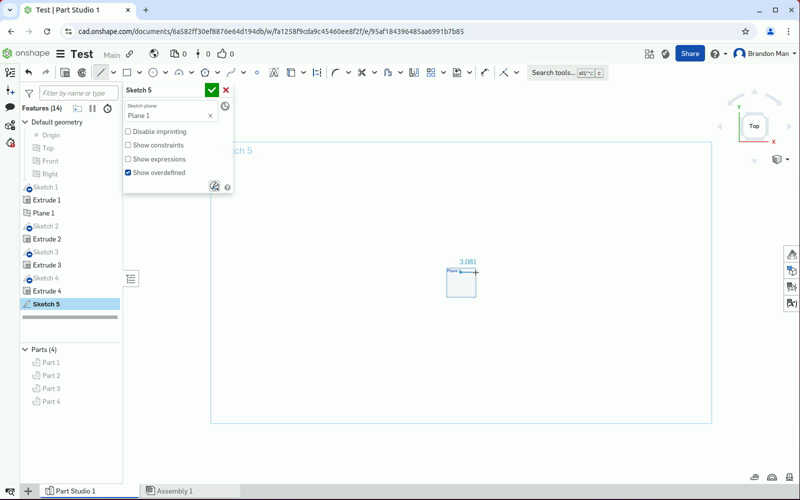
key_down(shift)
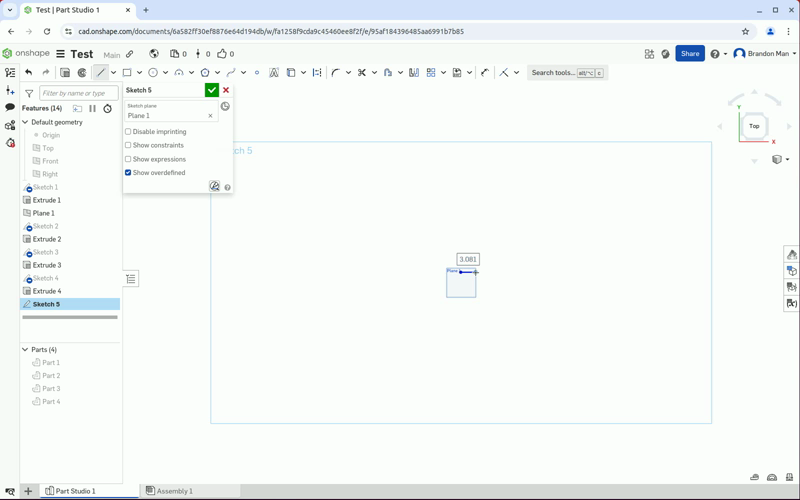
mouse_move(505, 272)
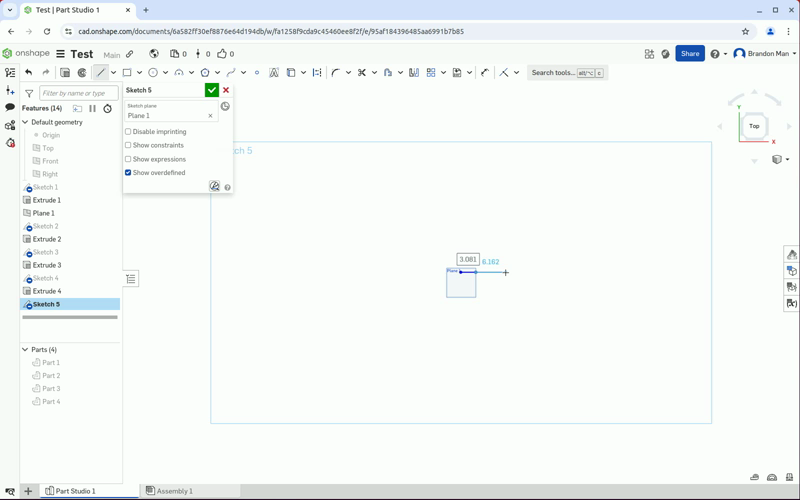
mouse_move(475, 259)
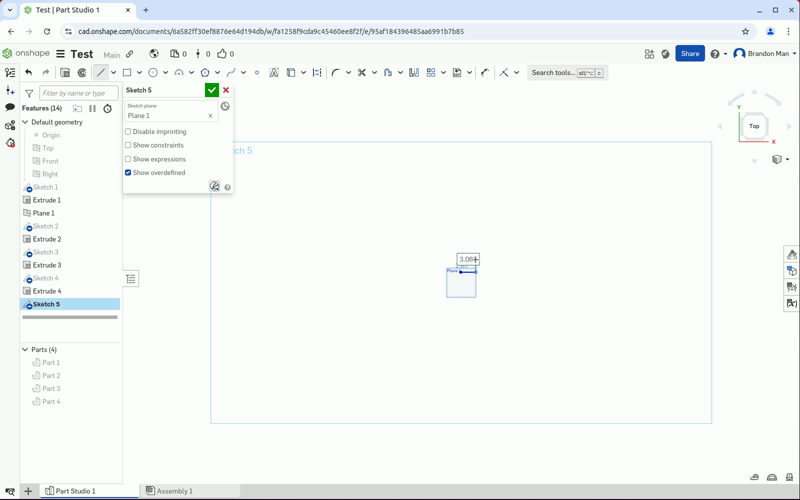
click(475, 259)
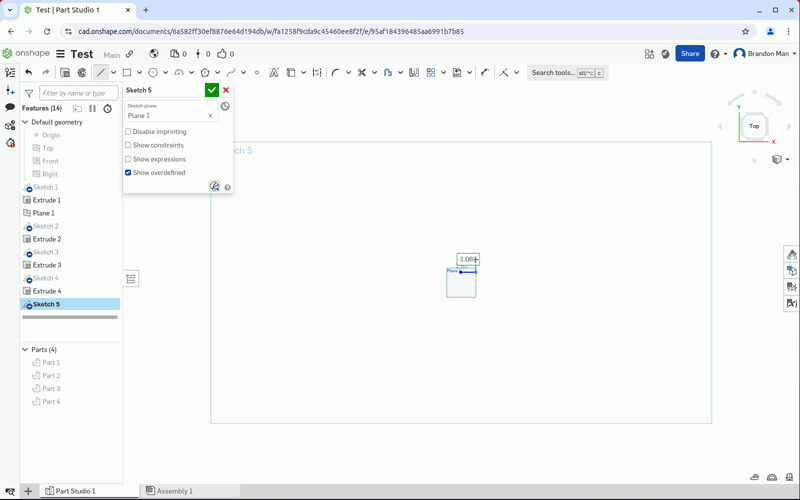
key_up(shift)
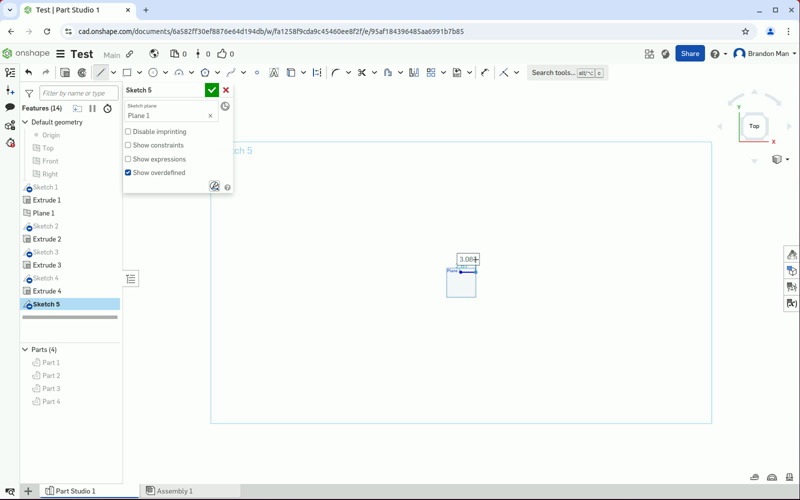
key_down(shift)
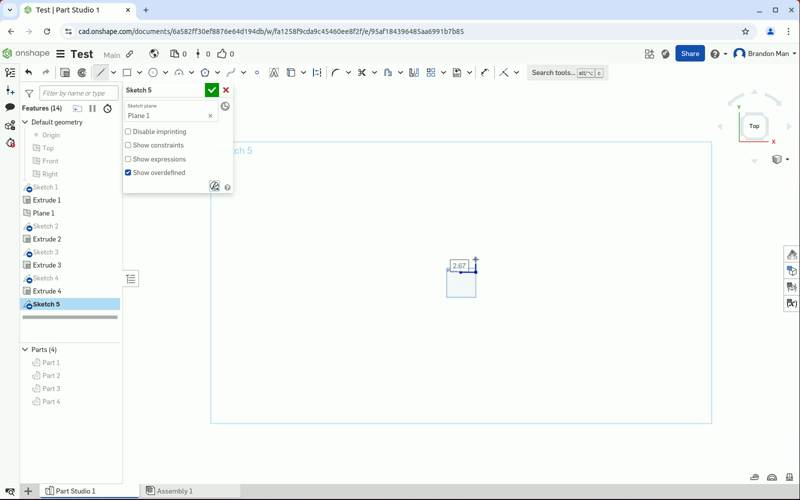
mouse_move(505, 259)
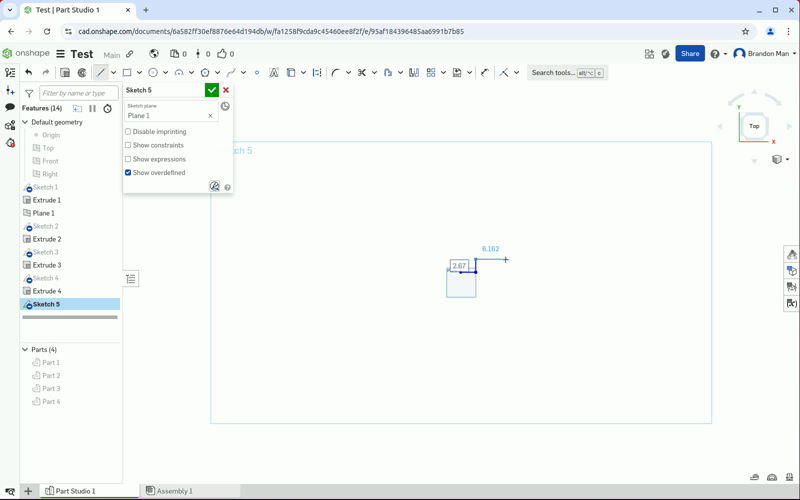
mouse_move(460, 259)
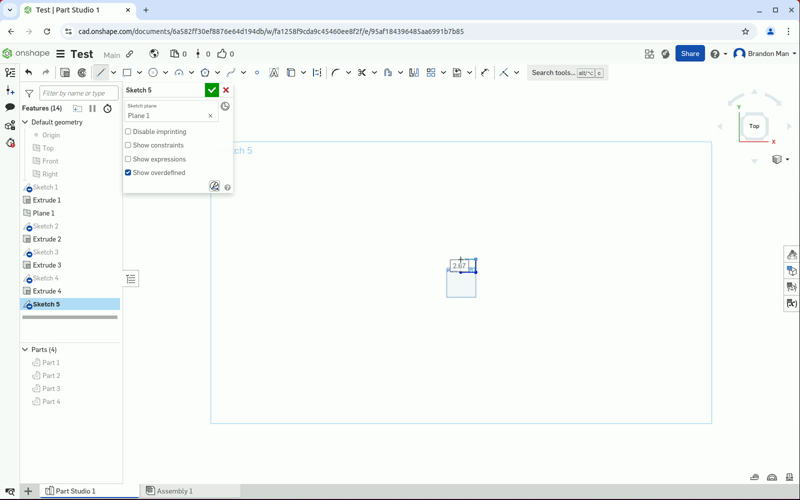
click(460, 259)
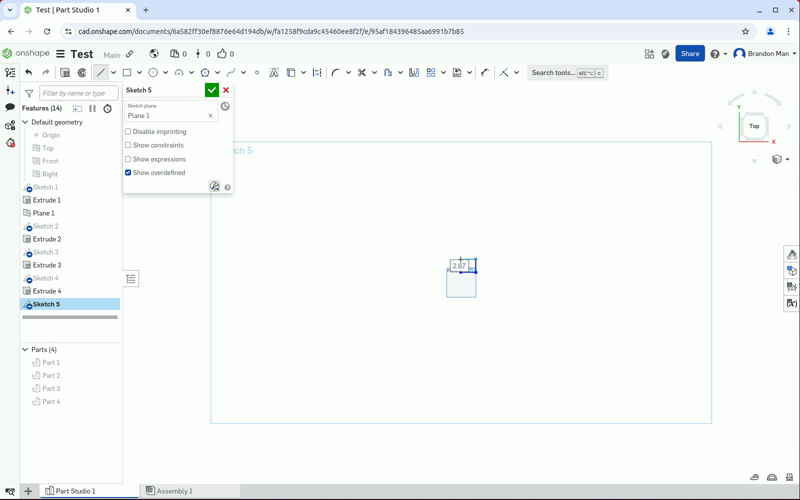
key_up(shift)
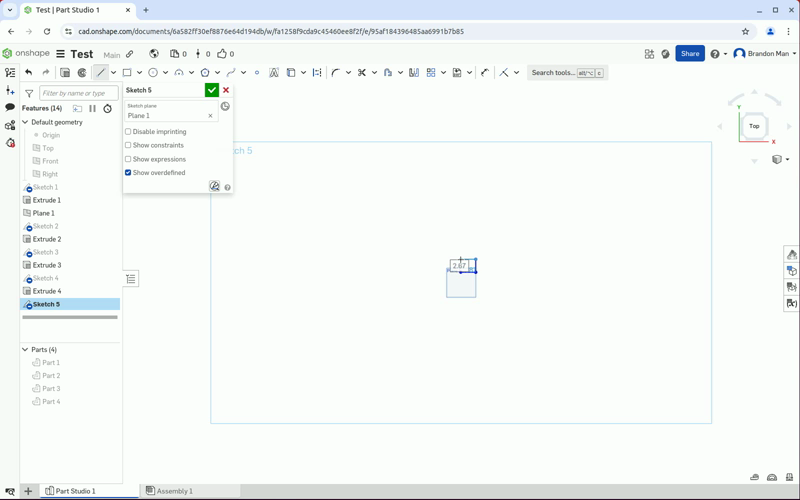
mouse_move(490, 259)
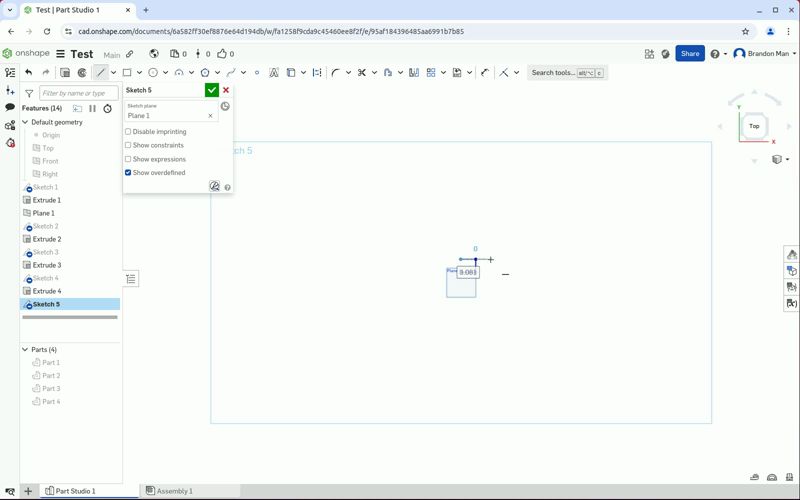
key_down(shift)
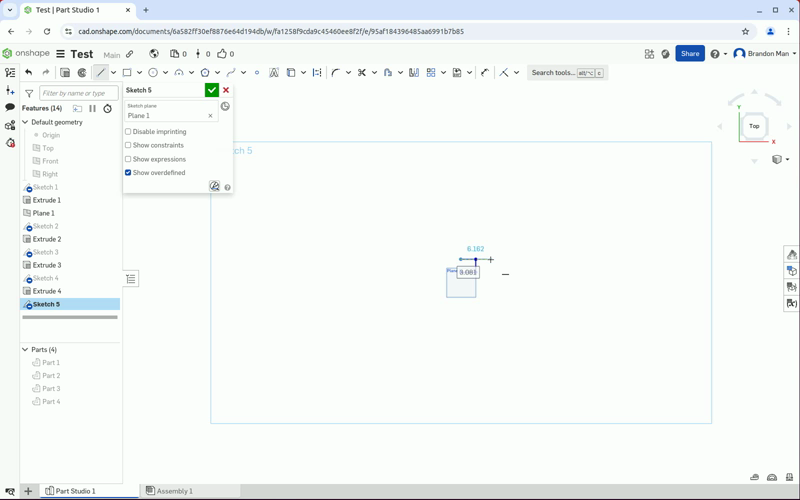
mouse_move(460, 272)
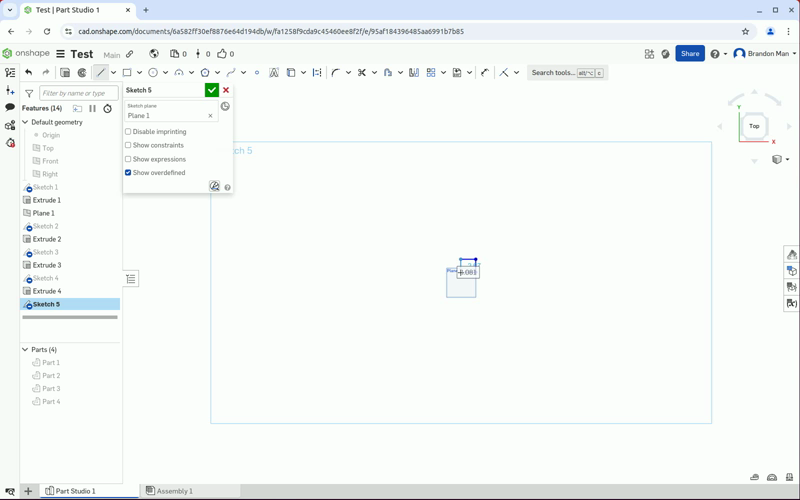
key_up(shift)
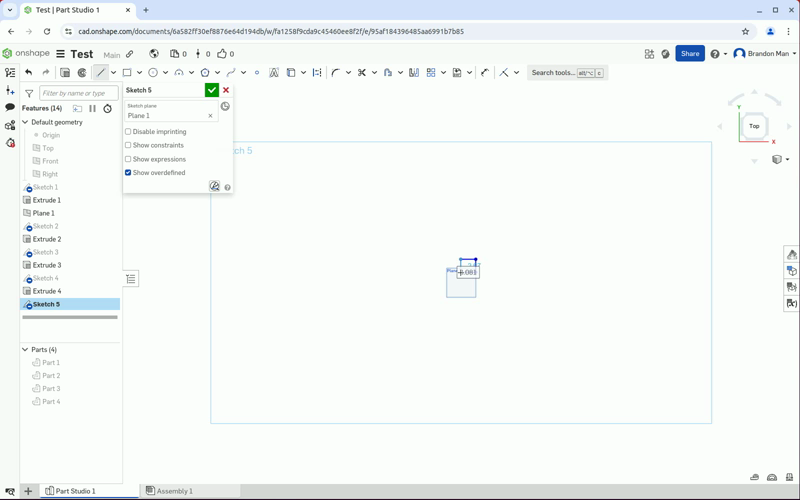
click(460, 272)
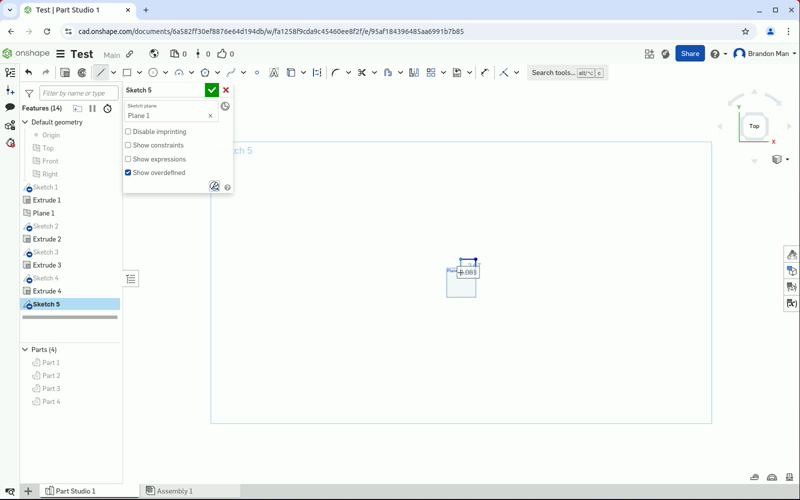
key(esc)
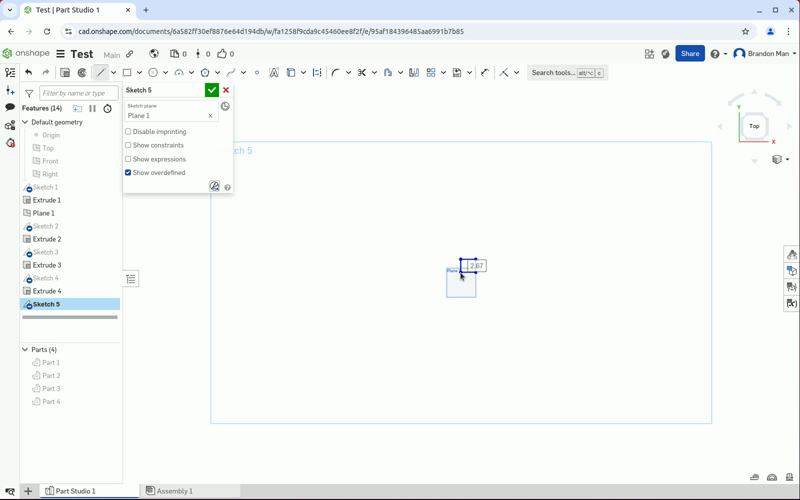
mouse_move(468, 263)
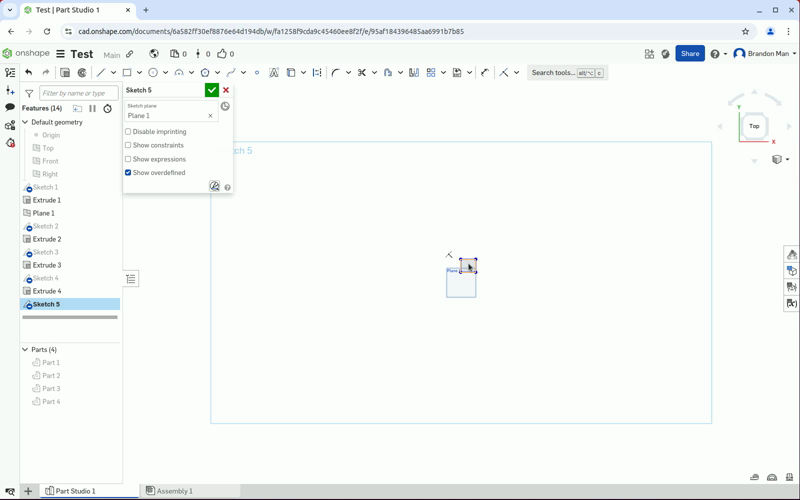
scroll(6)
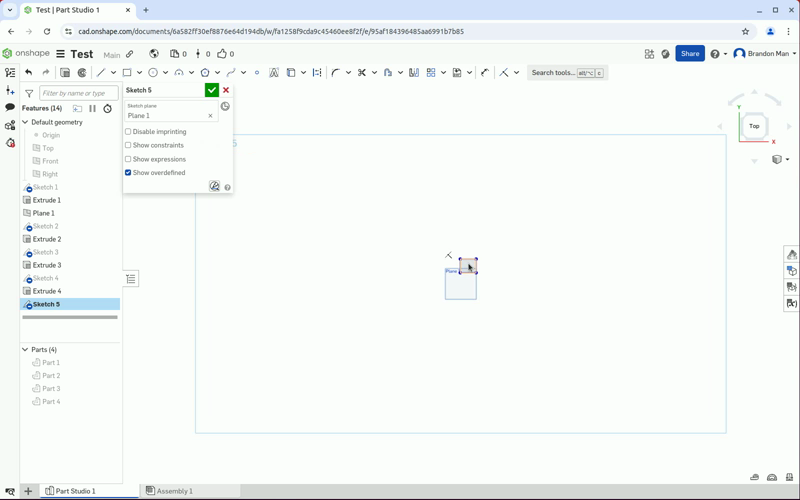
scroll(6)
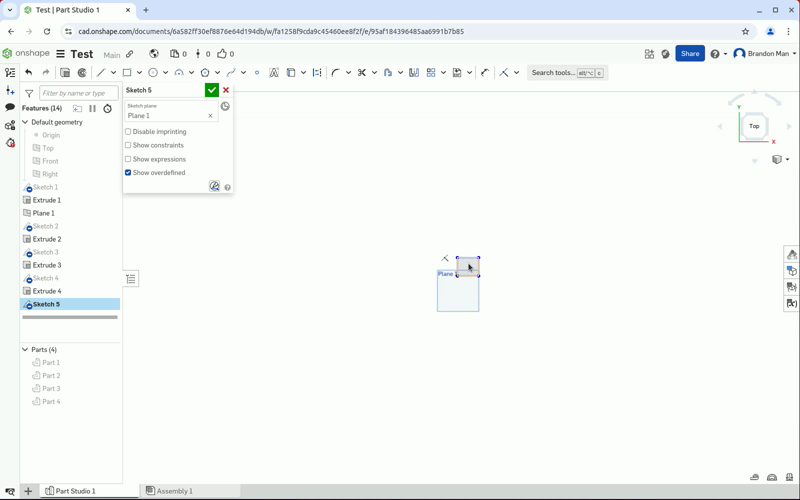
scroll(6)
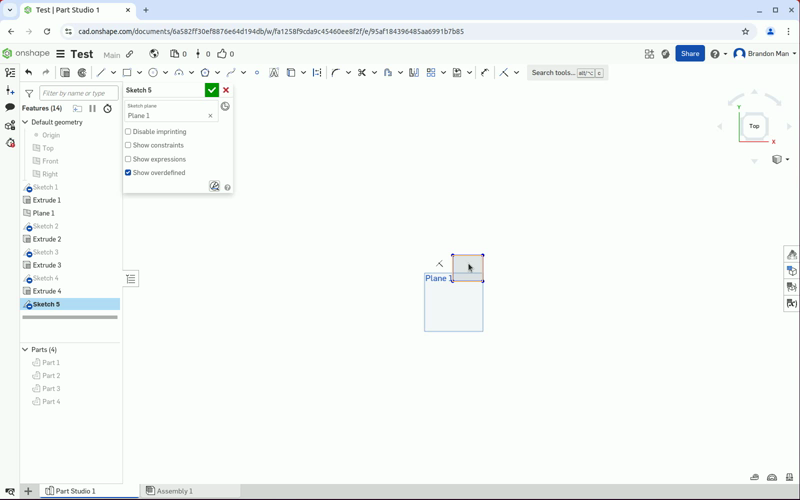
scroll(6)
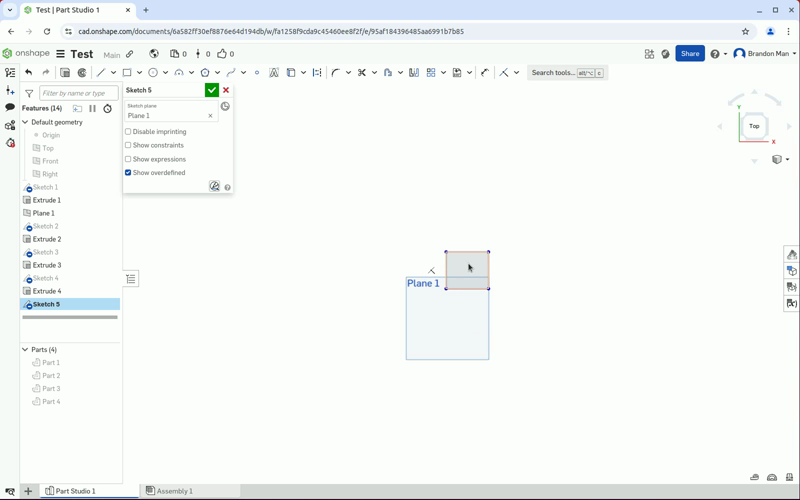
scroll(6)
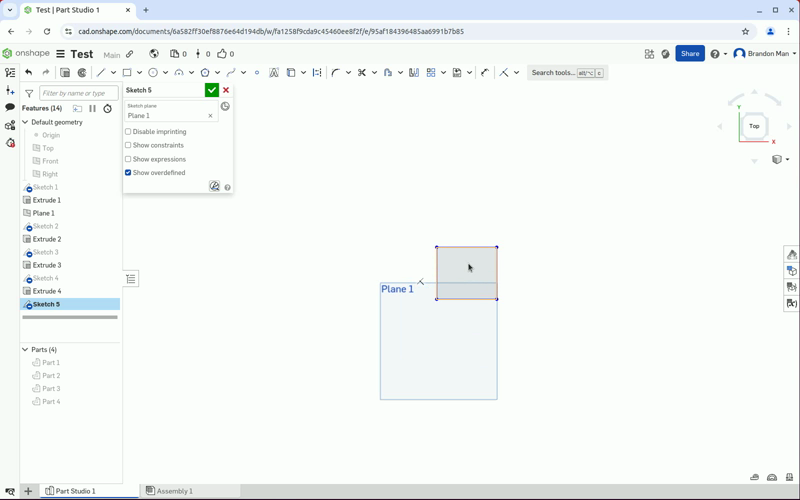
scroll(6)
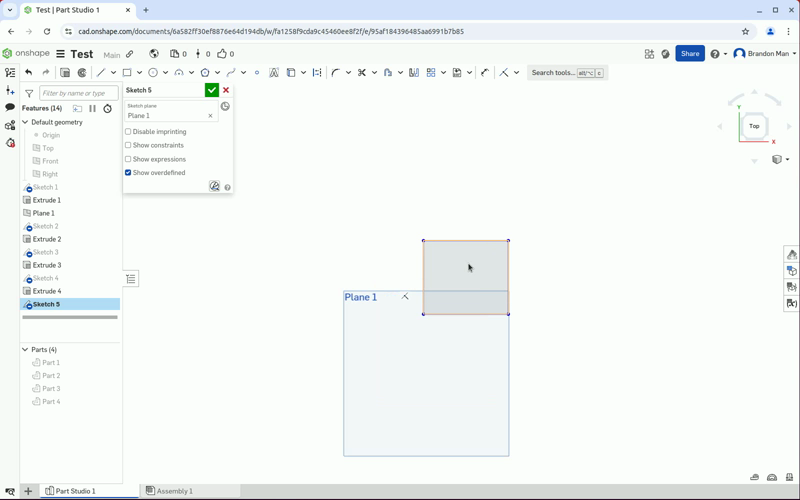
scroll(6)
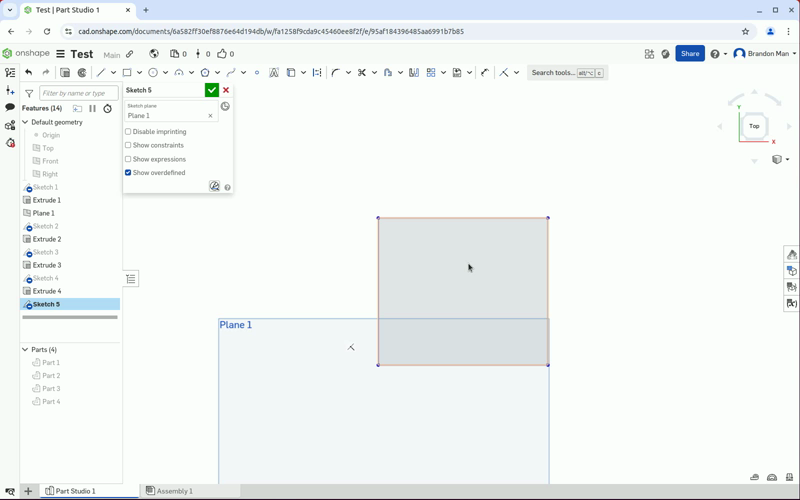
click(468, 263)
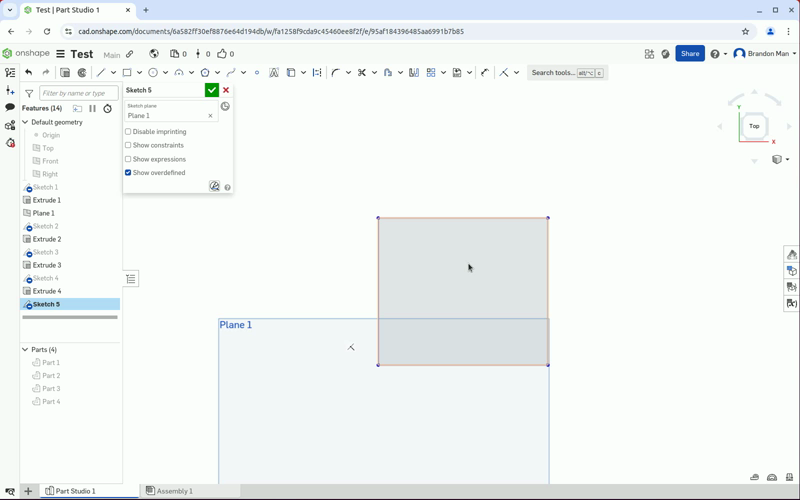
scroll(-6)
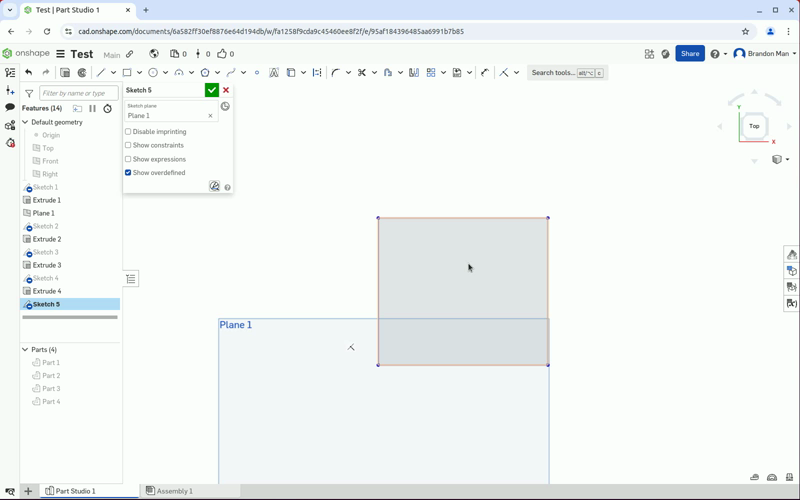
scroll(-6)
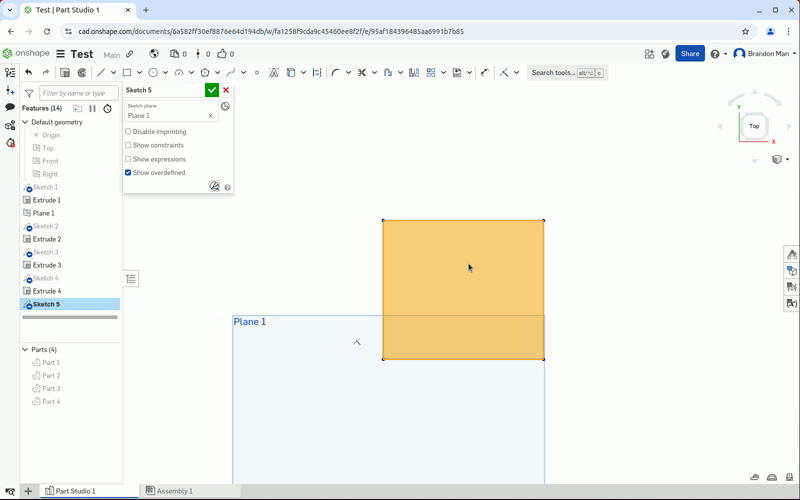
scroll(-6)
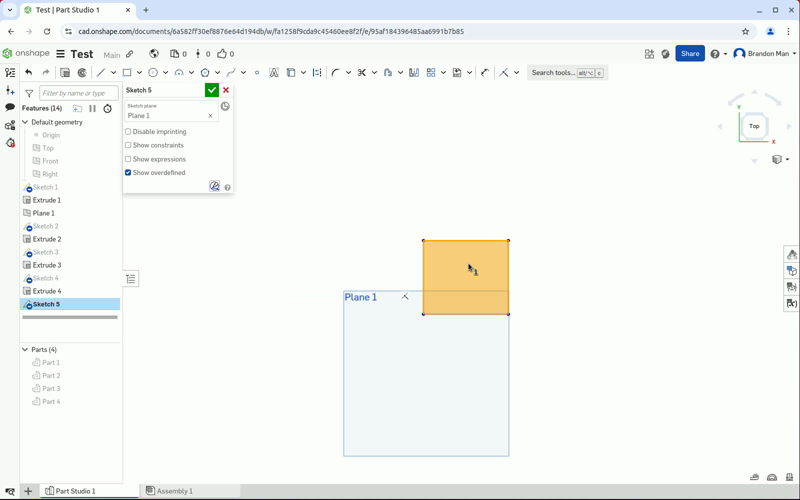
scroll(-6)
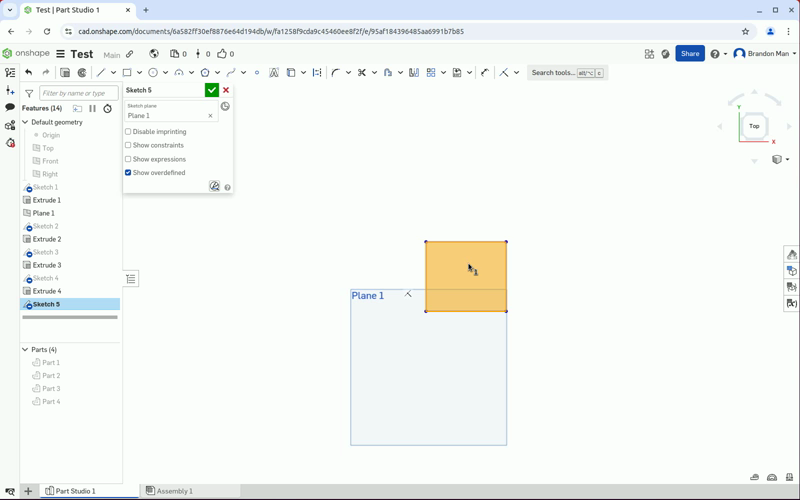
scroll(-6)
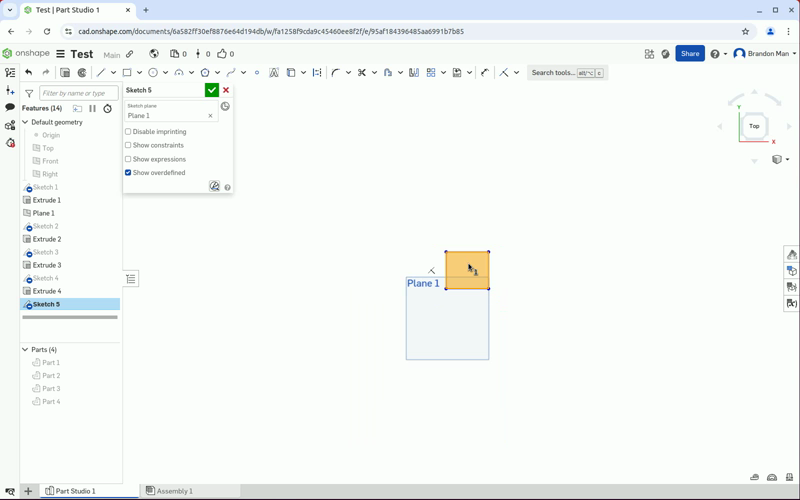
scroll(-6)
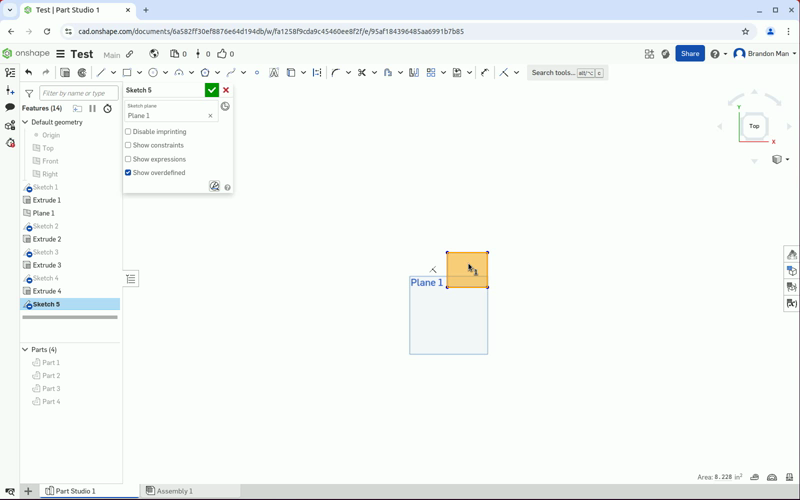
scroll(-6)
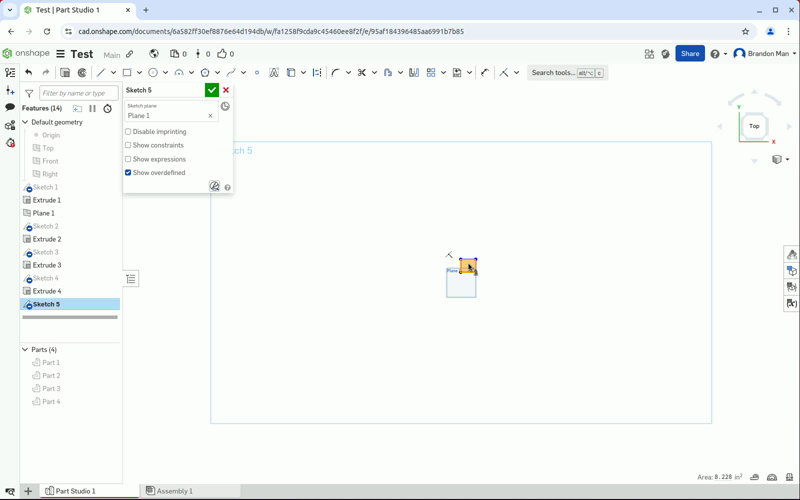
mouse_move(73, 352)
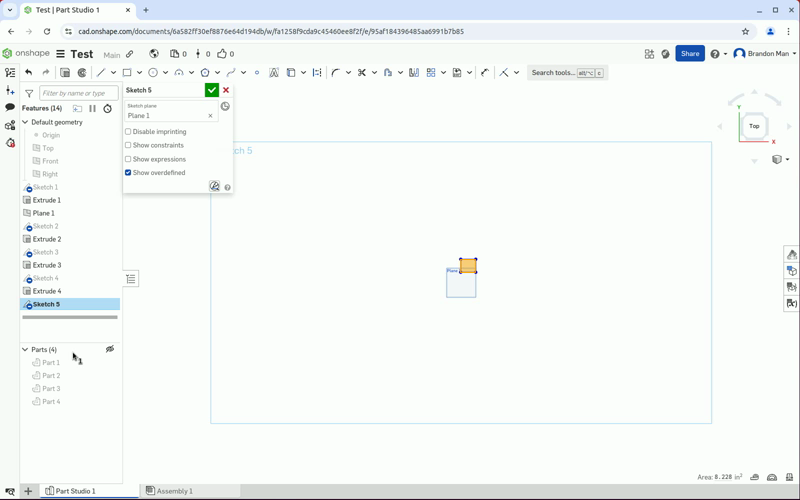
key(shift+y)
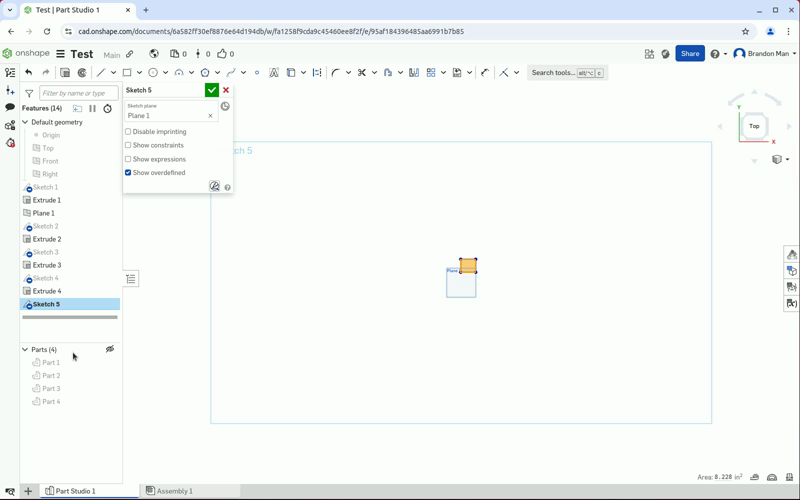
key(shift+e)
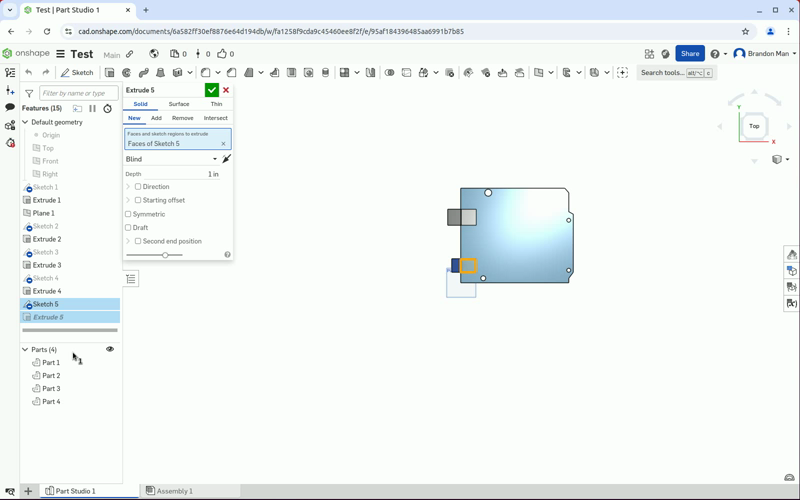
mouse_move(143, 106)
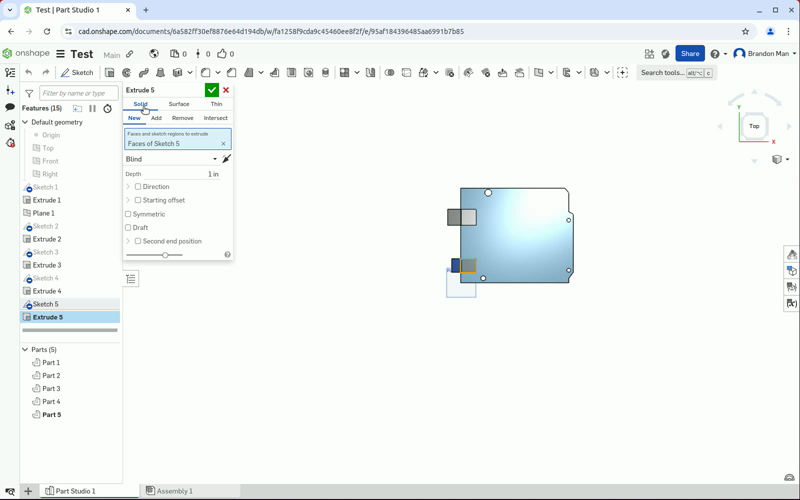
click(143, 106)
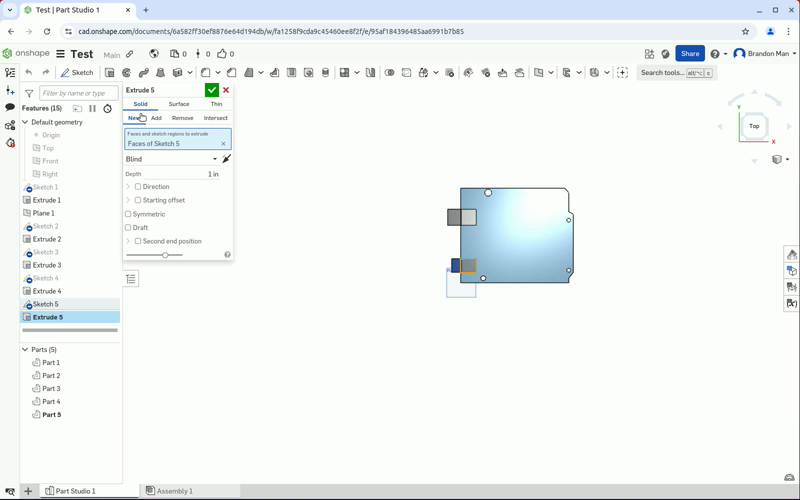
mouse_move(137, 120)
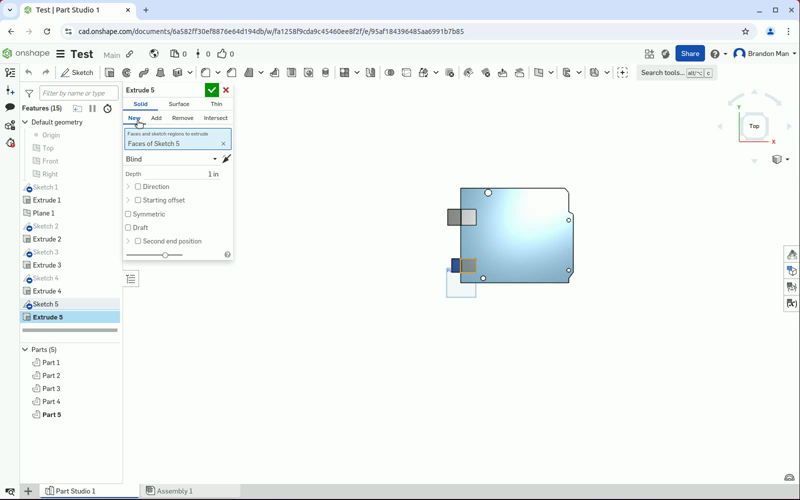
click(137, 120)
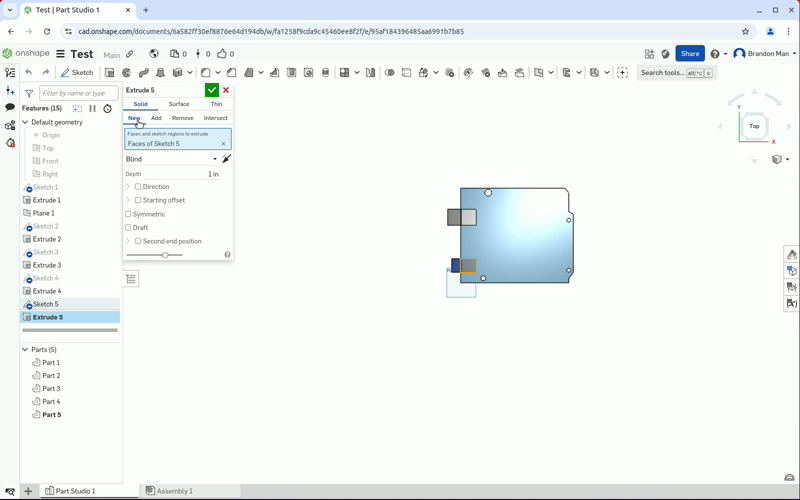
key(tab, 4)
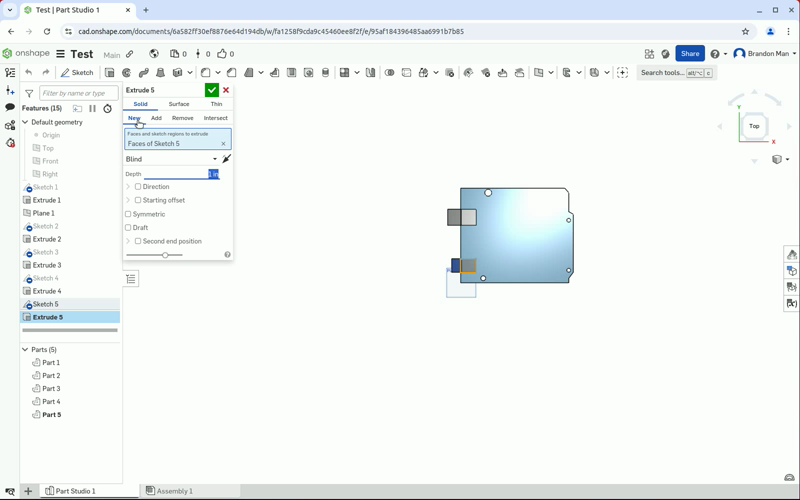
text(3.37)
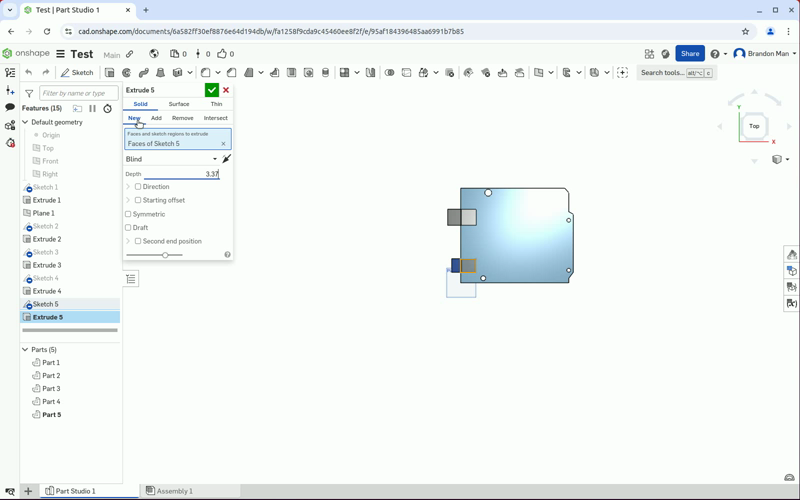
key(enter)
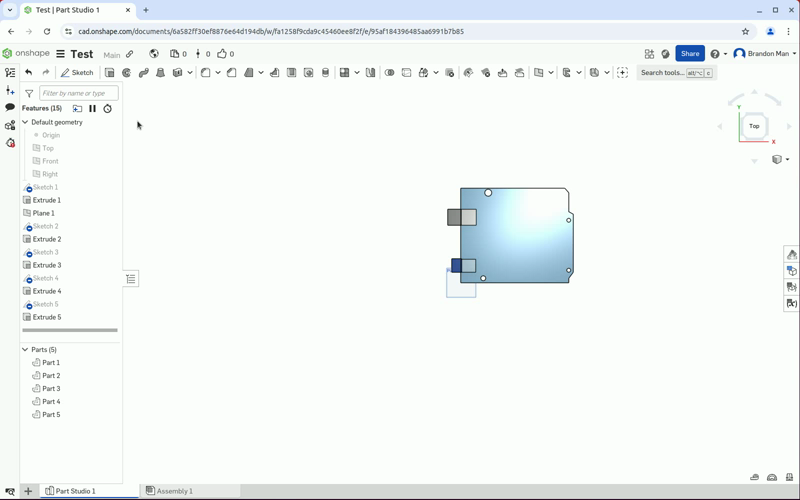
key(shift+h)
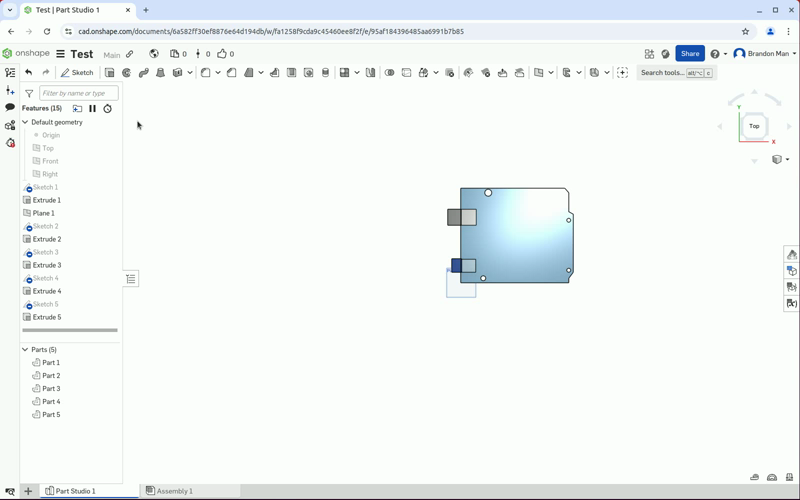
key(shift+h)
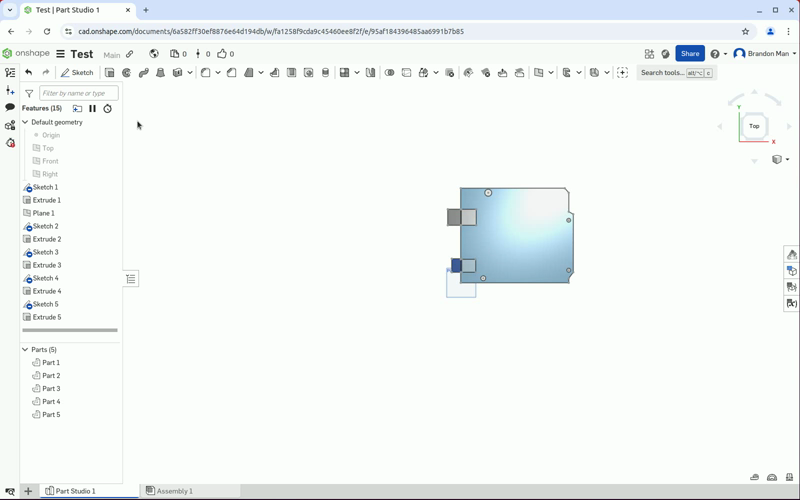
key(shift+7)
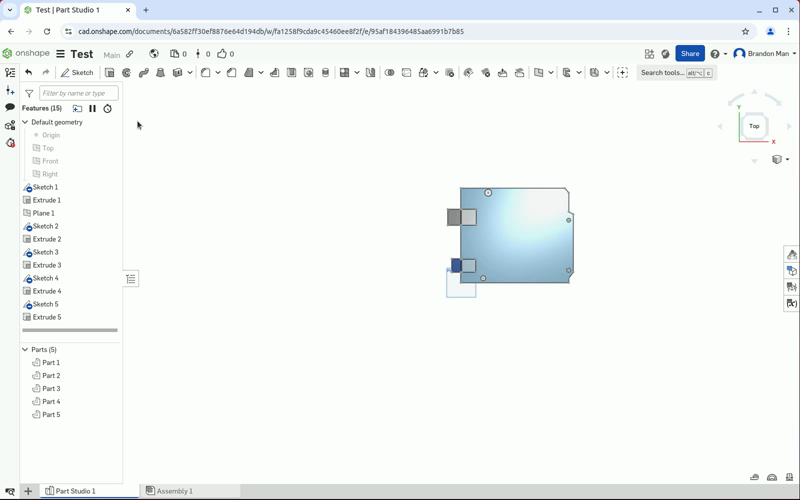
key(up, 3)
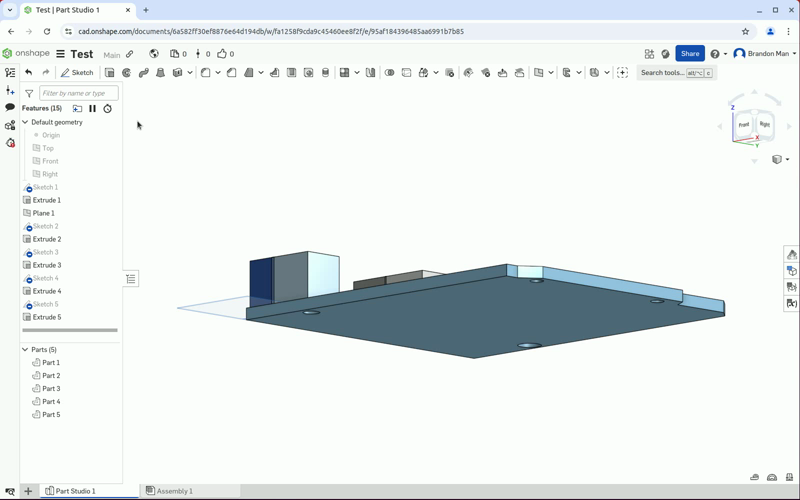
key(left, 3)
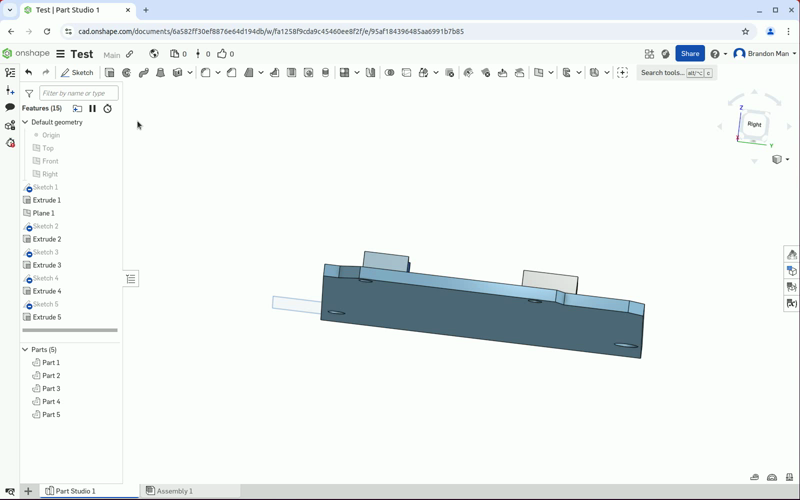
key(right, 3)
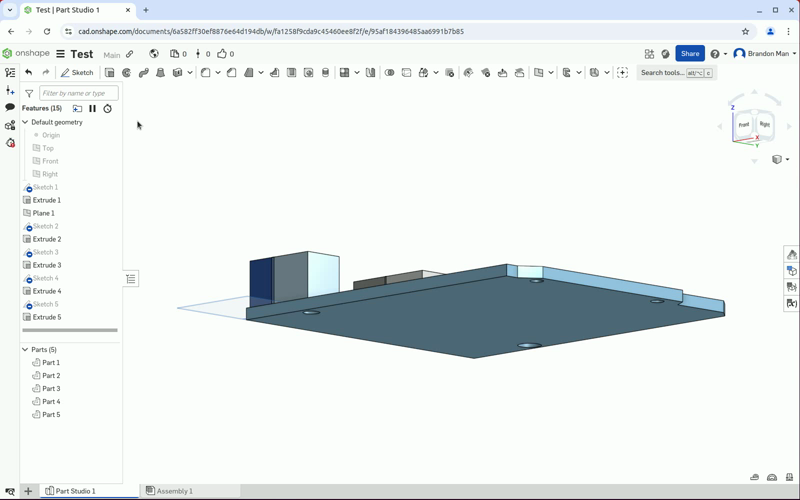
key(down, 3)
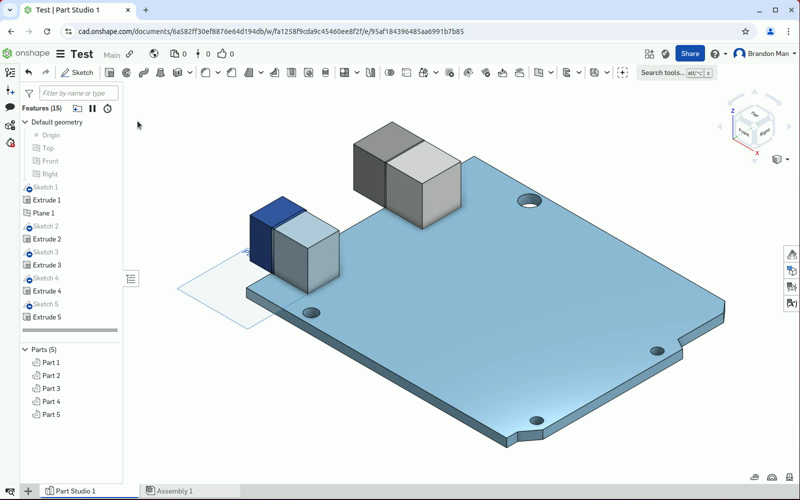
mouse_move(73, 189)
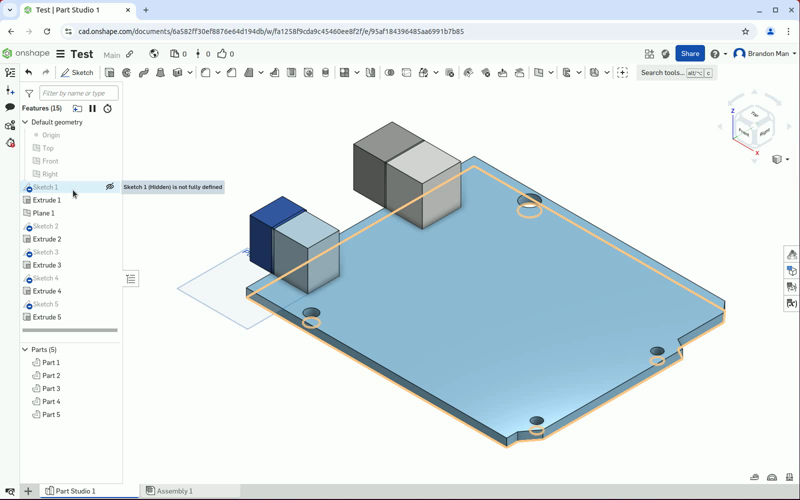
click(73, 189)